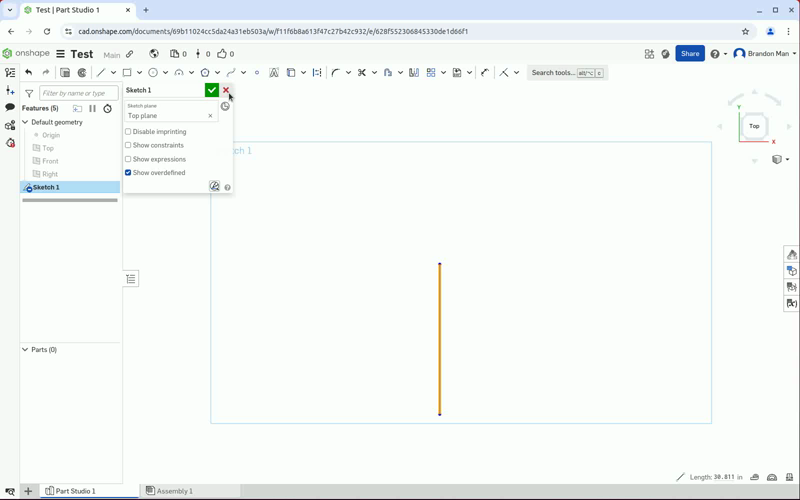
key(shift+h)
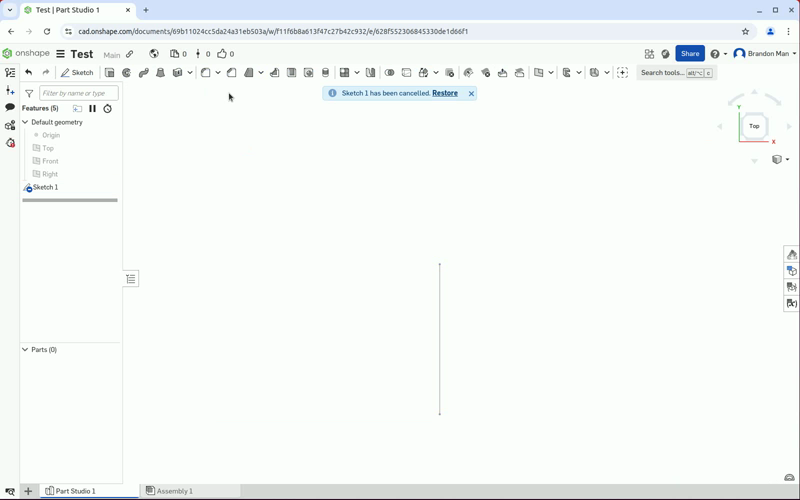
key(shift+s)
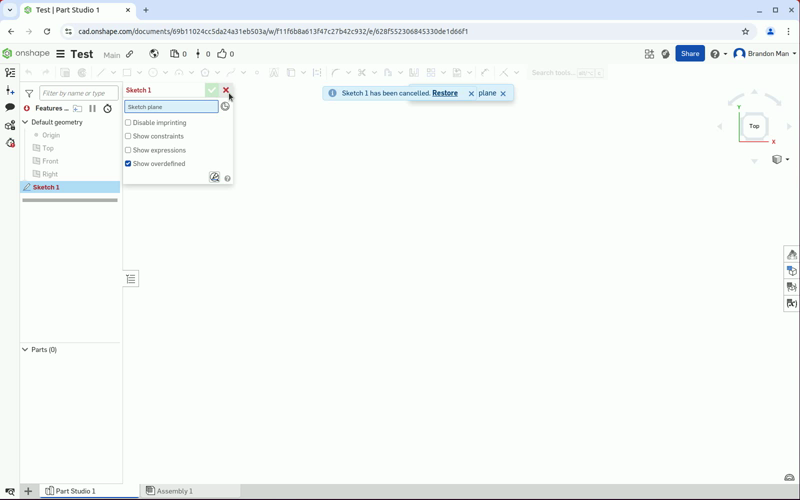
mouse_move(73, 150)
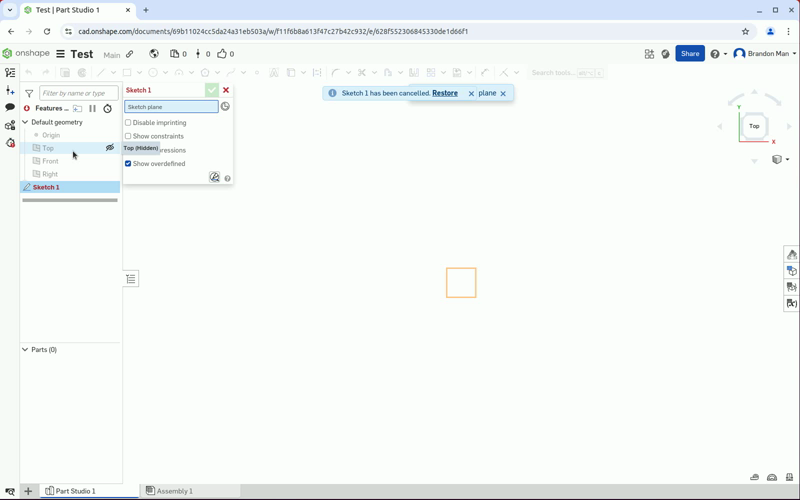
click(73, 150)
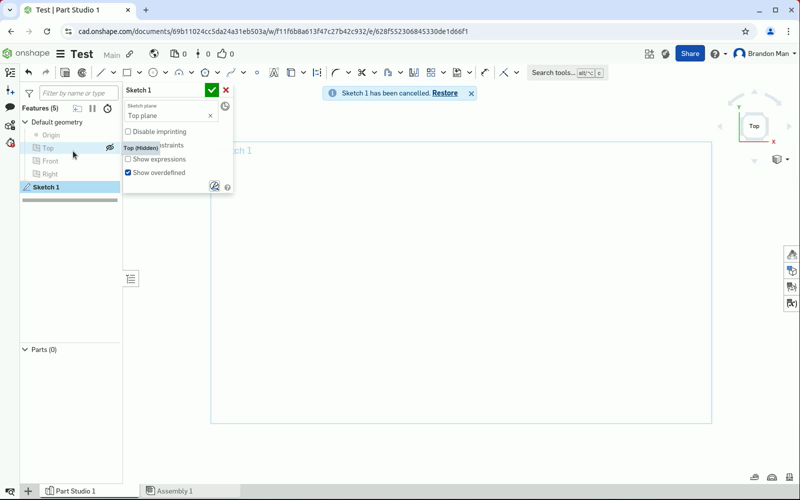
mouse_move(73, 352)
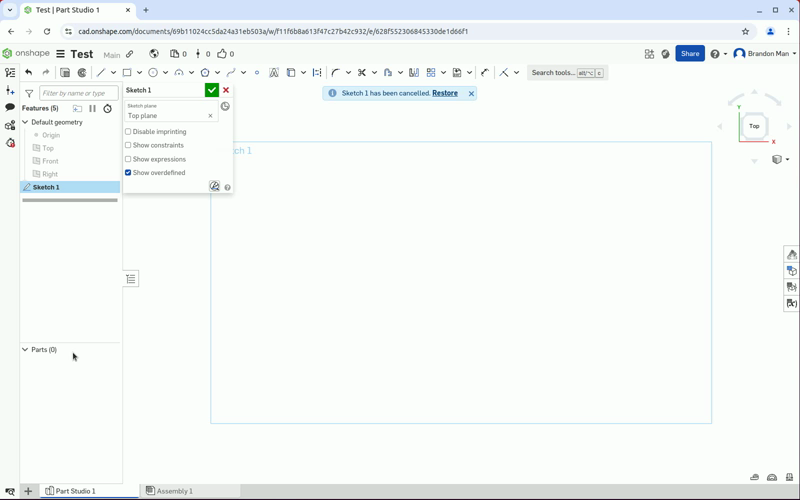
key(y)
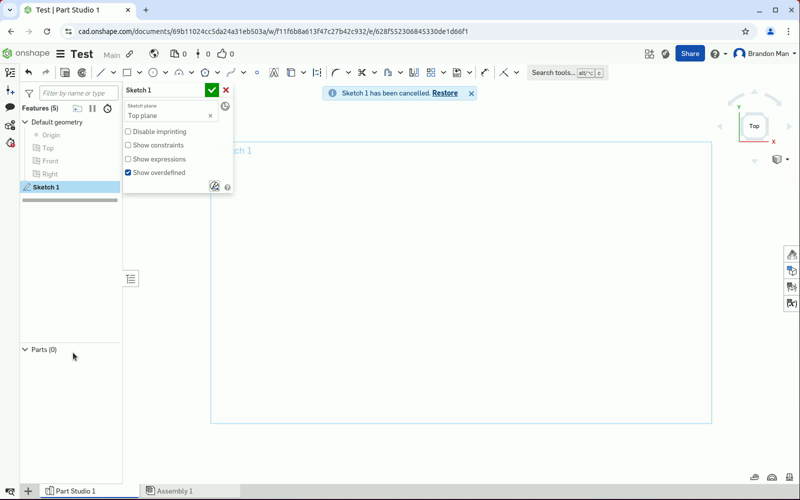
key(l)
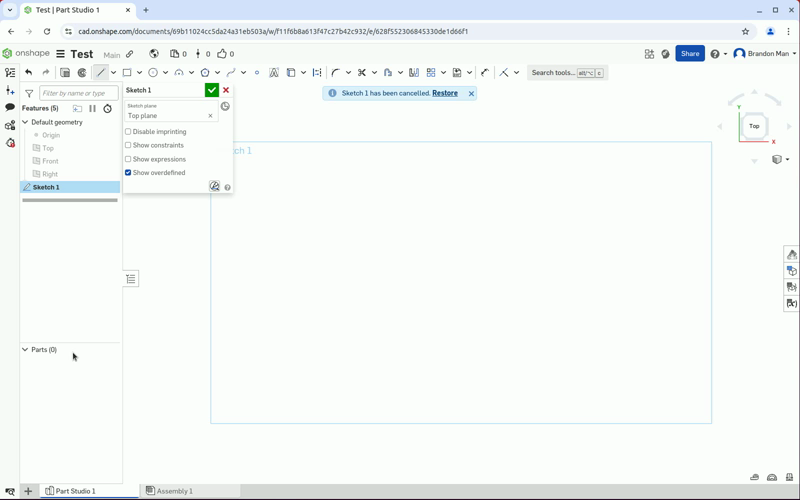
key_down(shift)
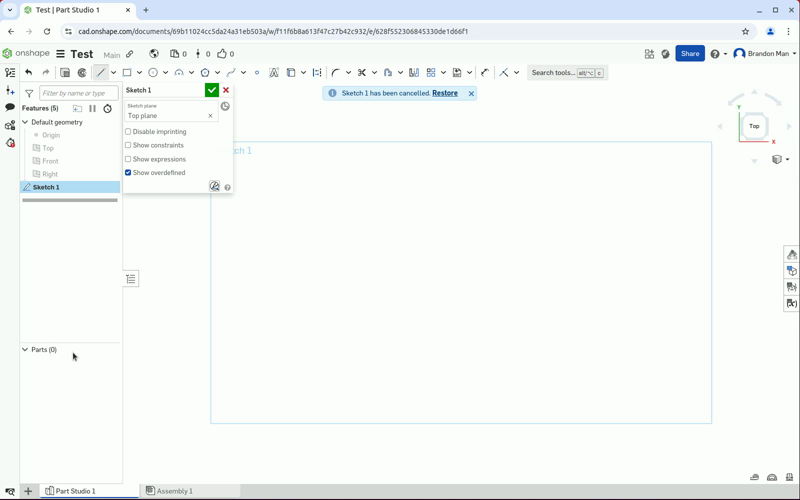
mouse_move(348, 355)
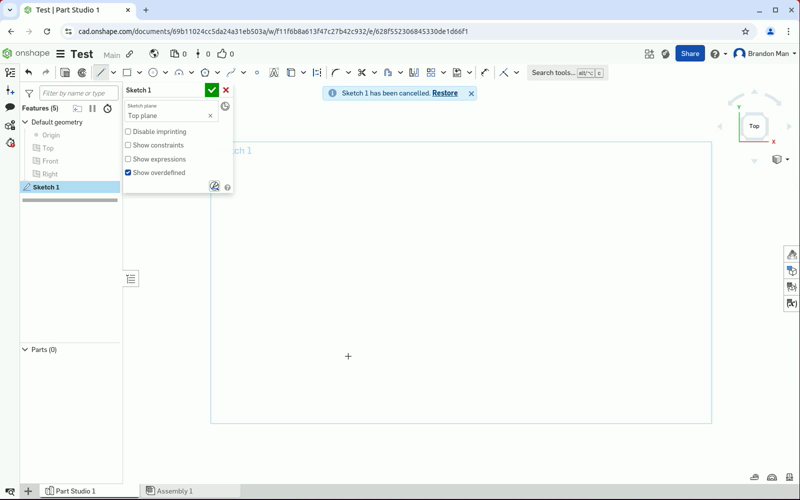
click(348, 355)
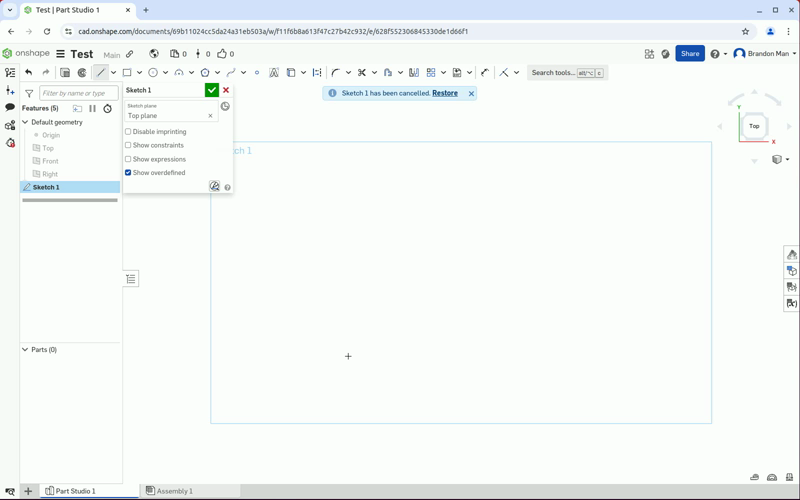
key_up(shift)
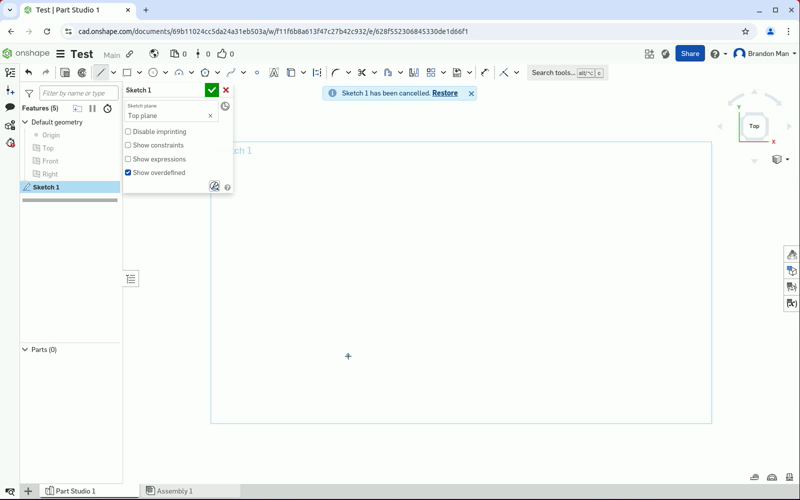
key_down(shift)
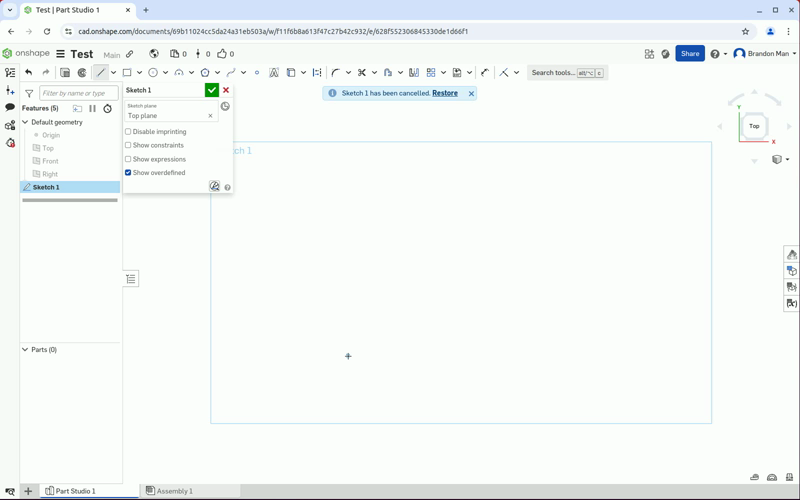
mouse_move(572, 355)
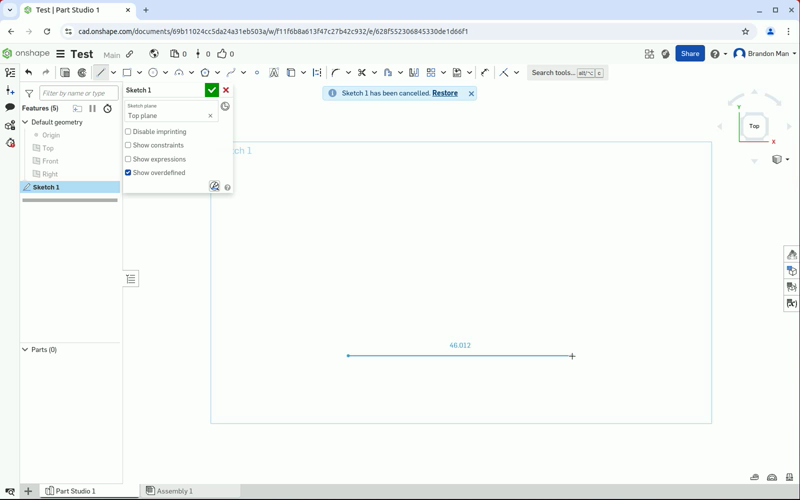
click(572, 355)
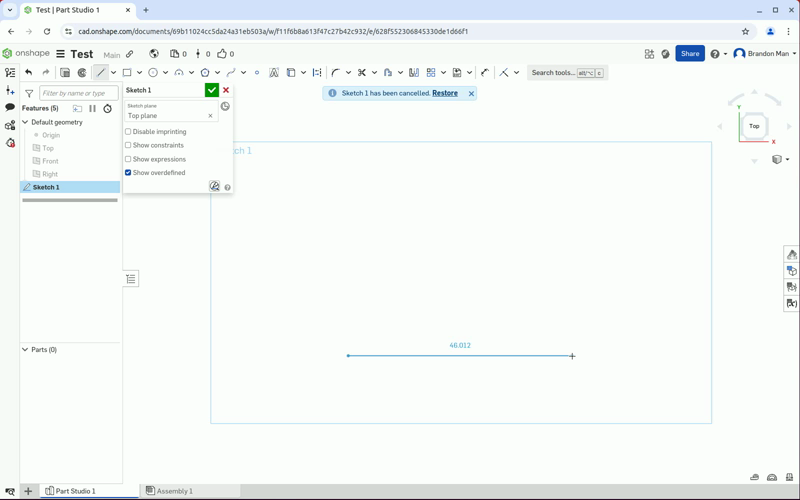
key_up(shift)
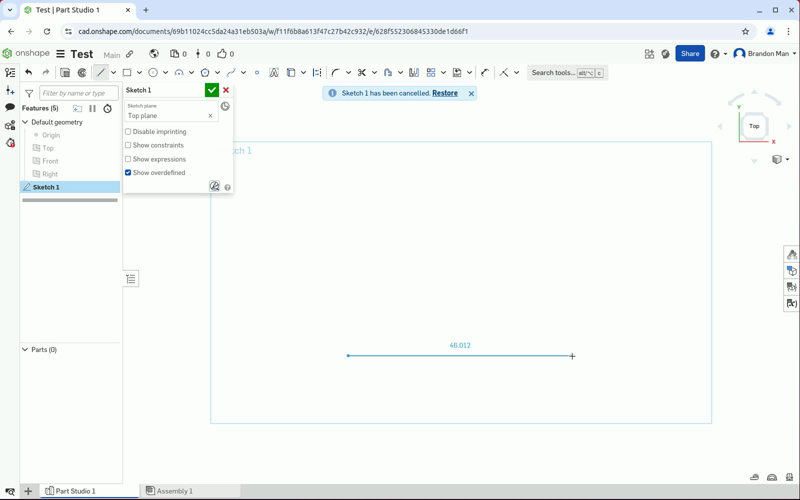
key_down(shift)
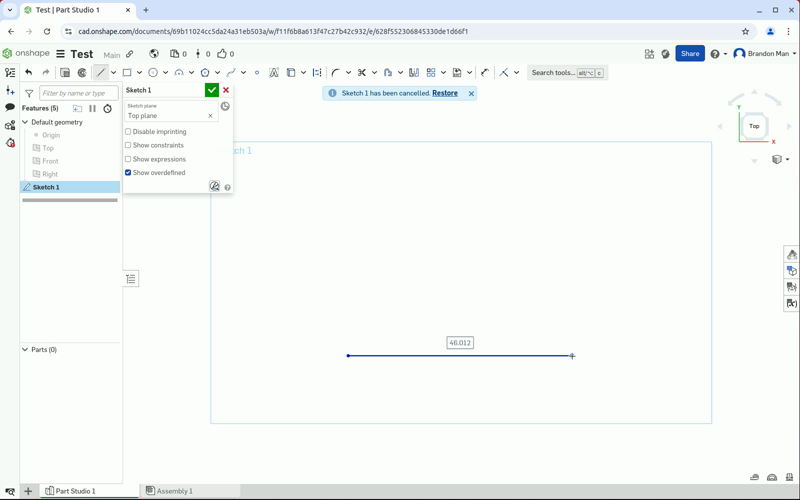
mouse_move(572, 209)
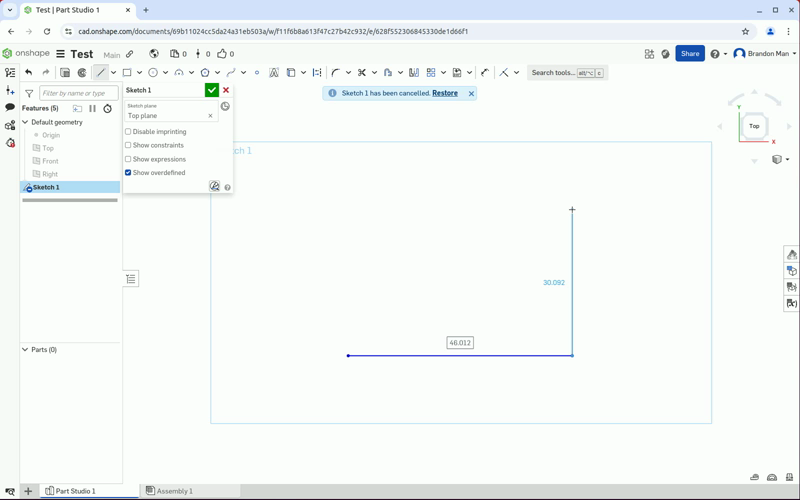
click(572, 209)
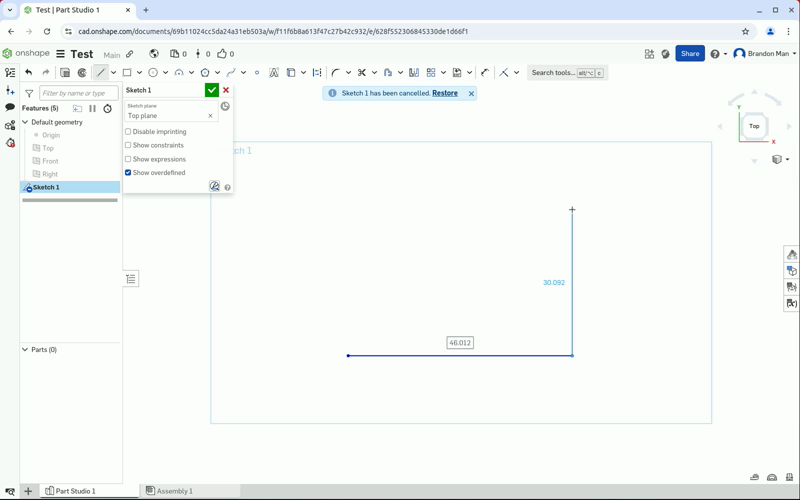
key_up(shift)
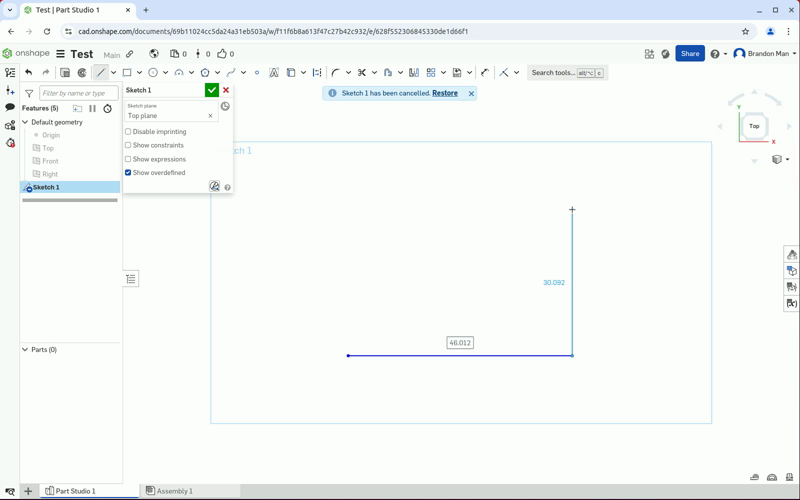
key_down(shift)
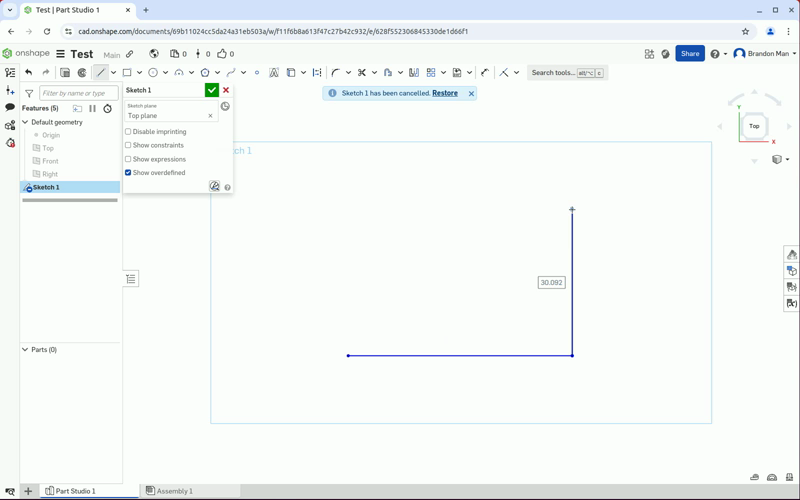
mouse_move(348, 209)
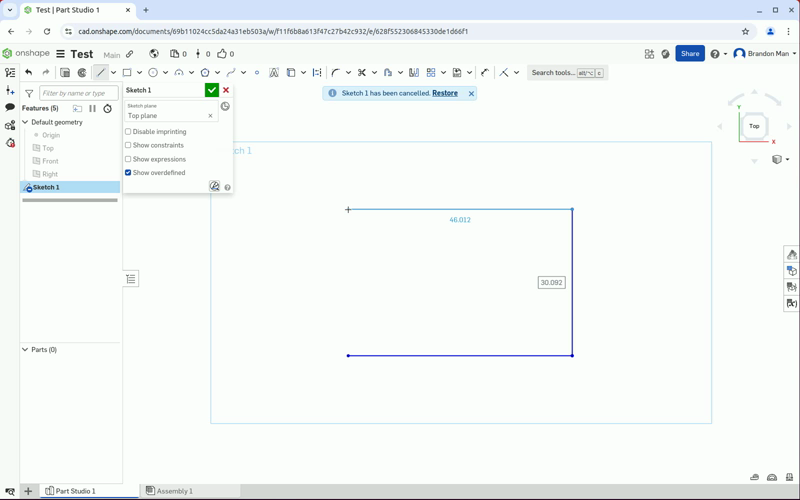
click(348, 209)
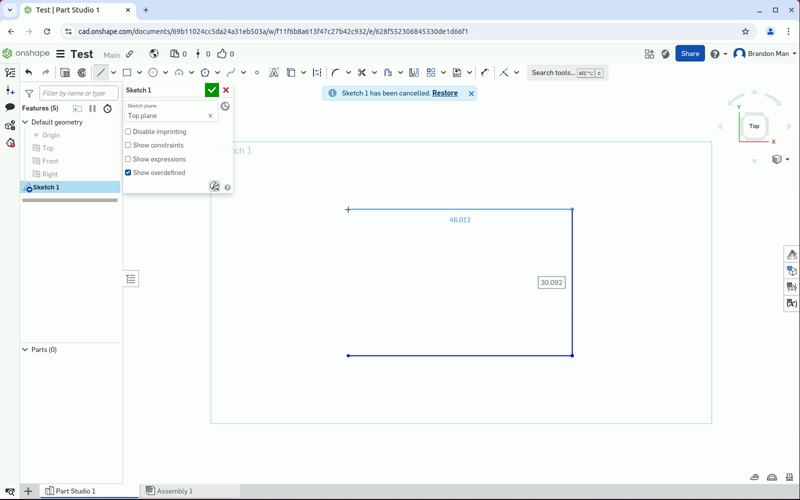
key_up(shift)
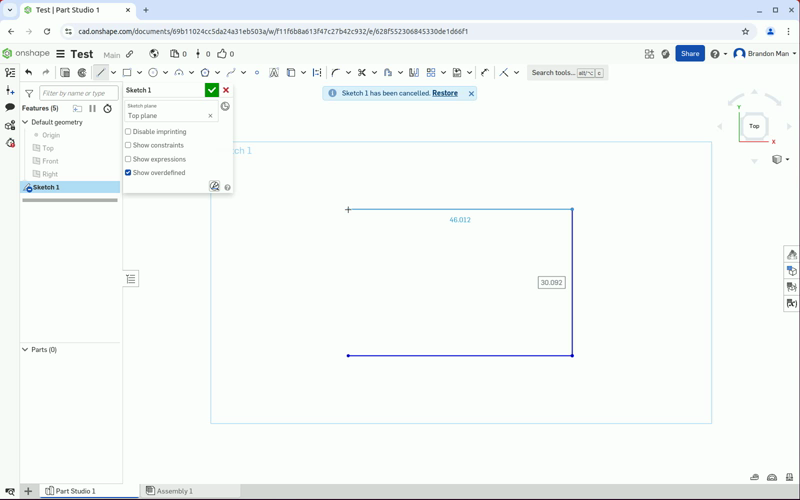
key_down(shift)
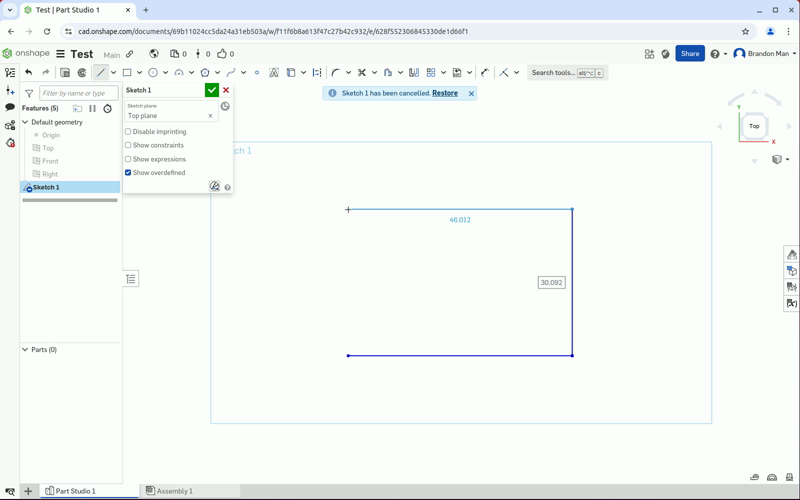
mouse_move(348, 355)
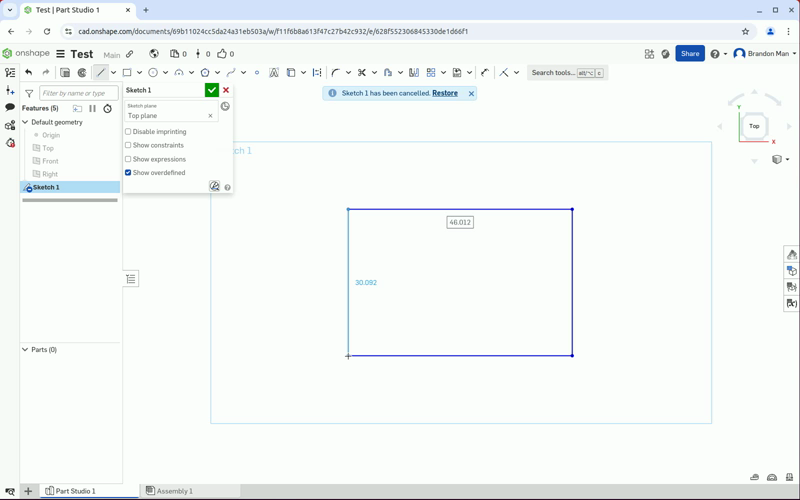
key_up(shift)
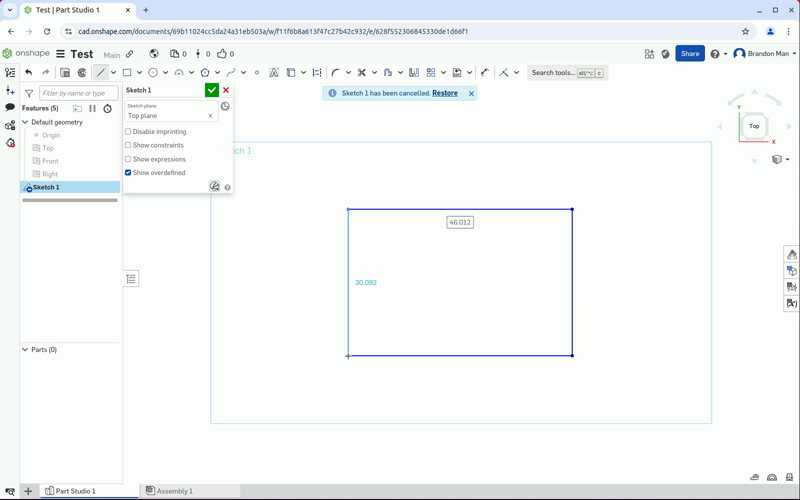
click(348, 355)
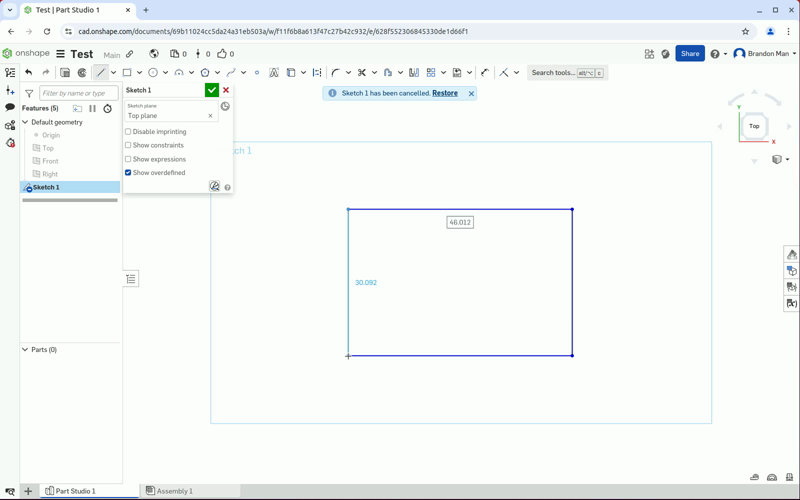
key(esc)
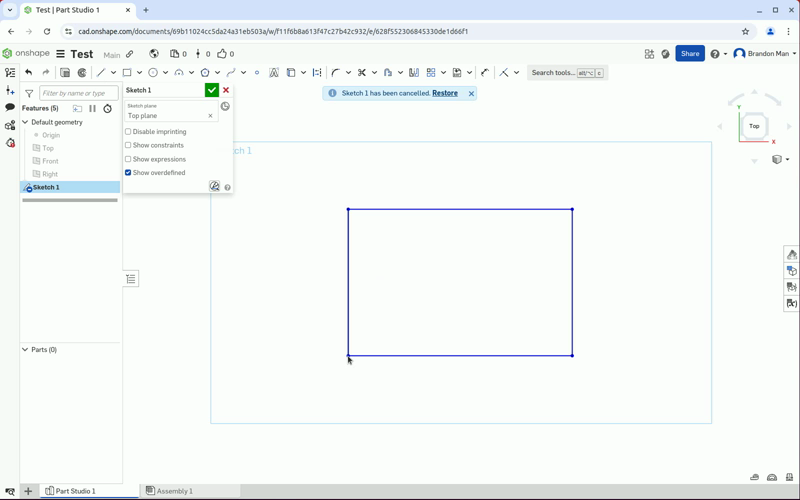
mouse_move(409, 303)
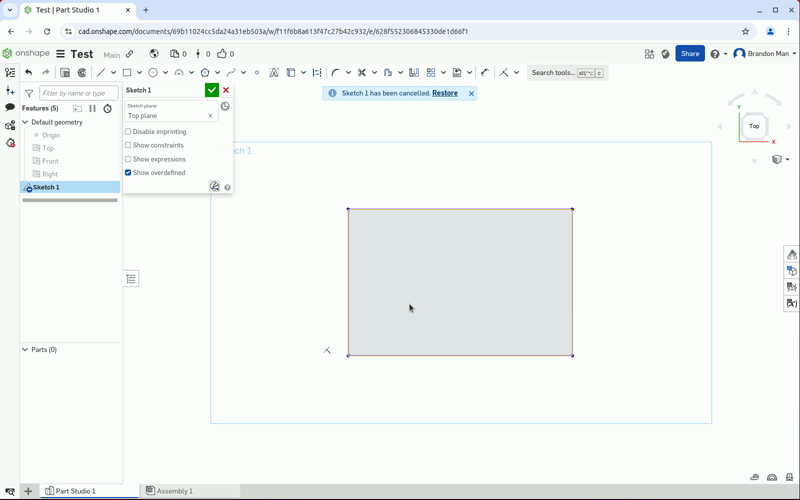
click(409, 303)
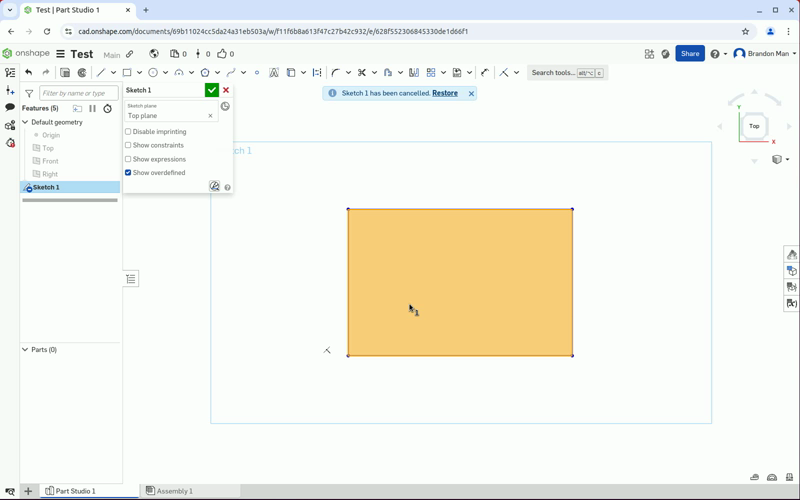
mouse_move(73, 352)
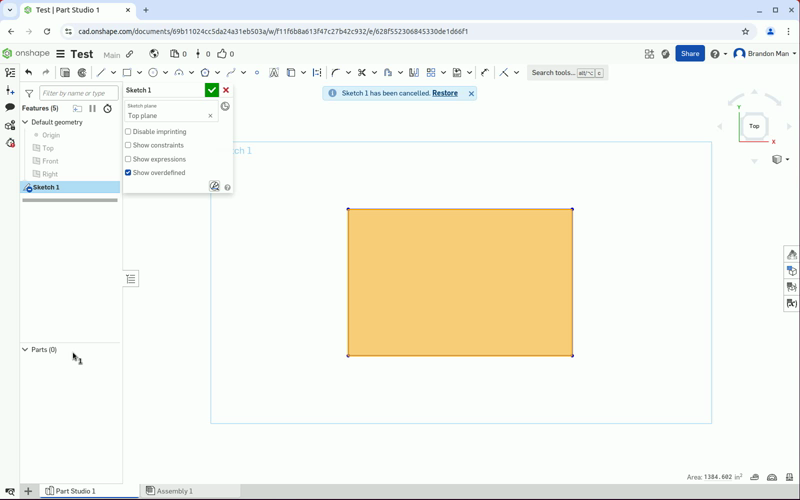
key(shift+y)
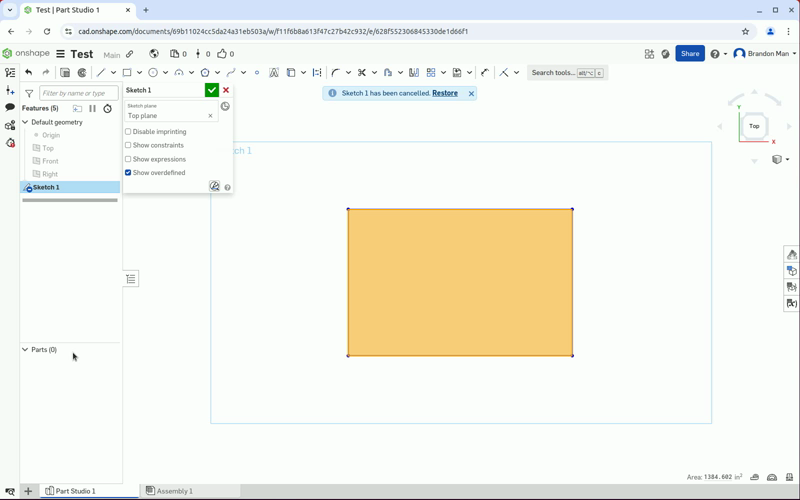
key(shift+e)
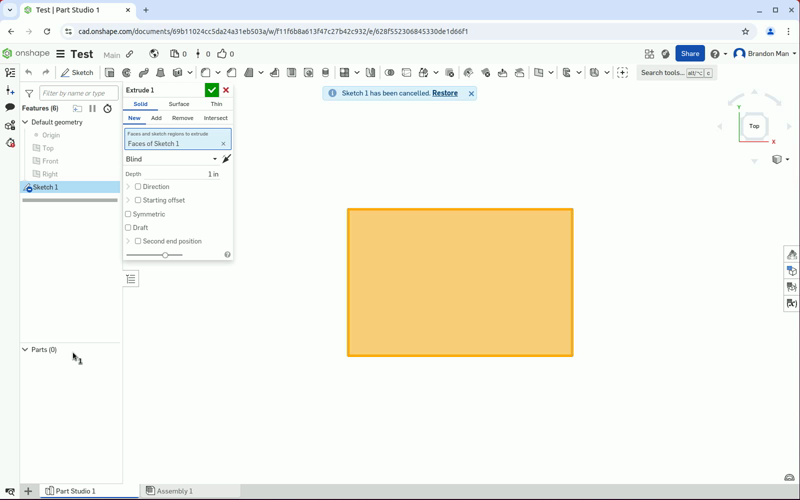
mouse_move(143, 106)
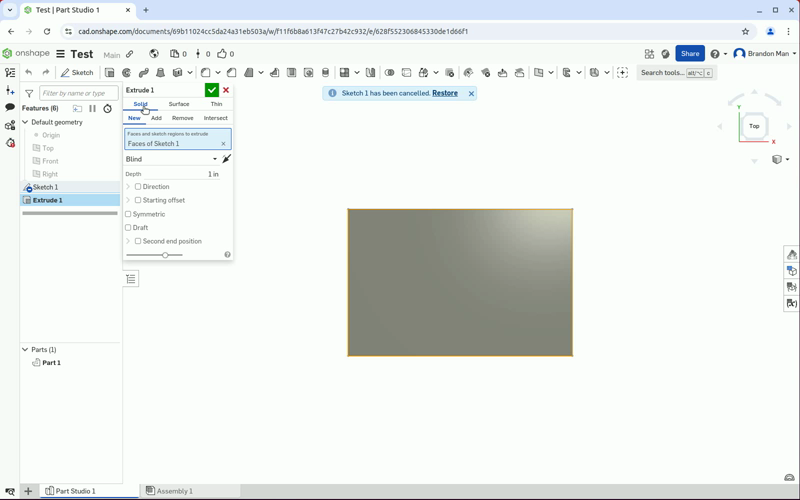
click(143, 106)
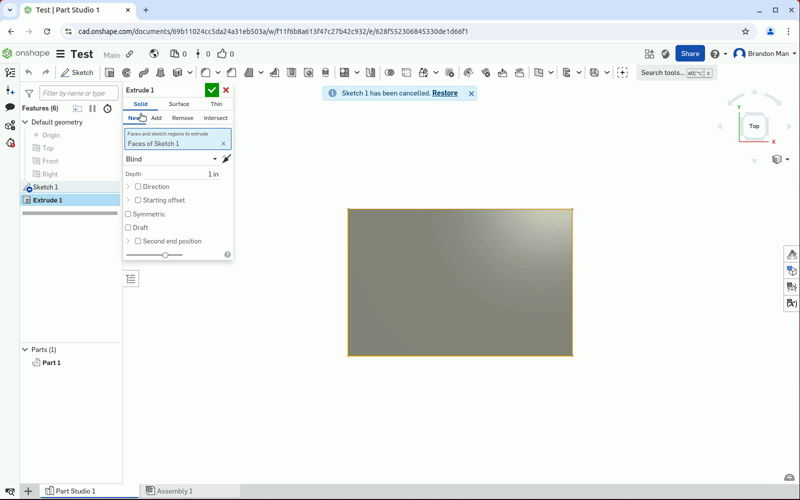
mouse_move(137, 120)
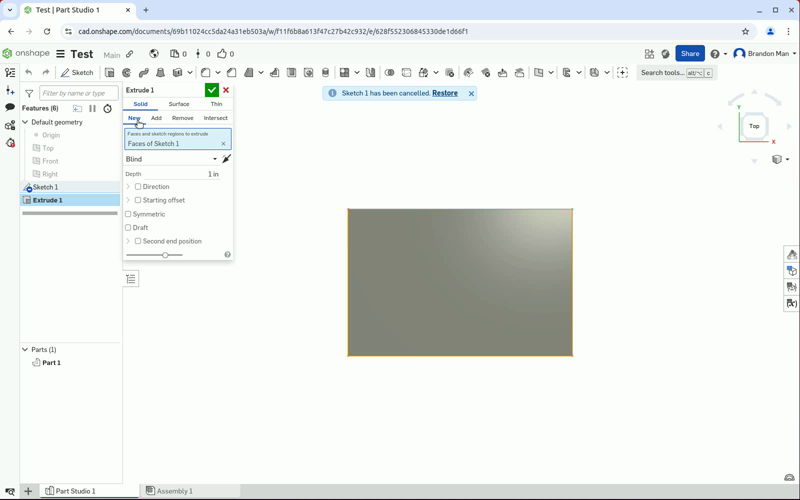
click(137, 120)
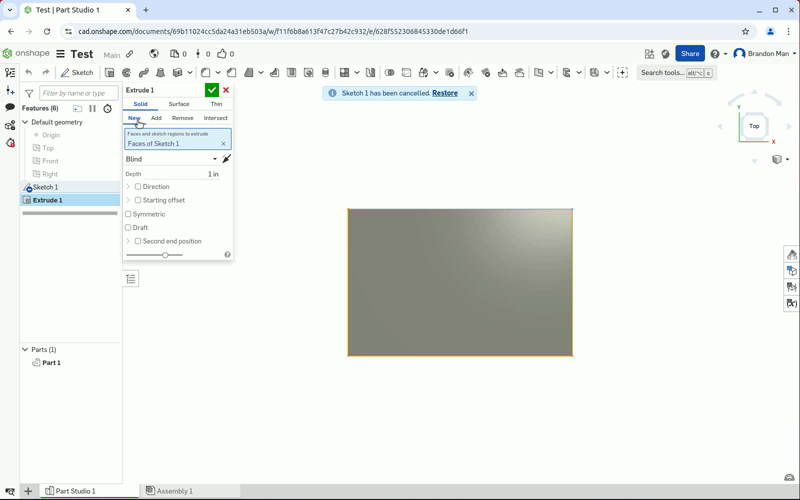
key(tab, 4)
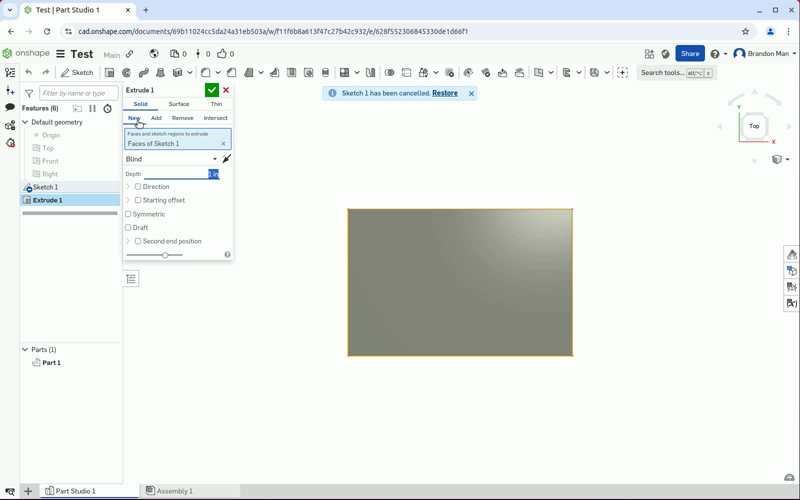
text(1.204)
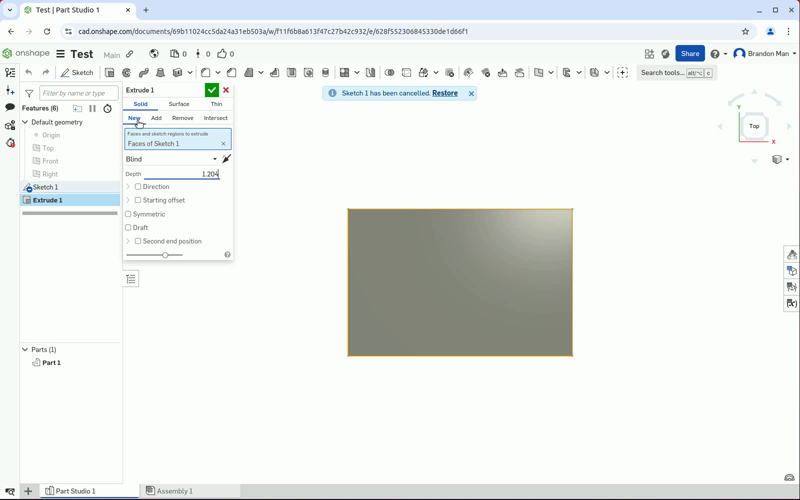
key(enter)
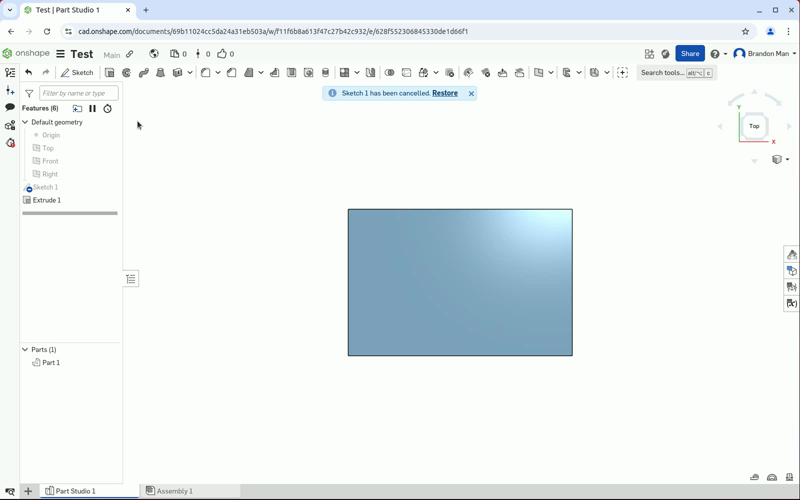
key(shift+h)
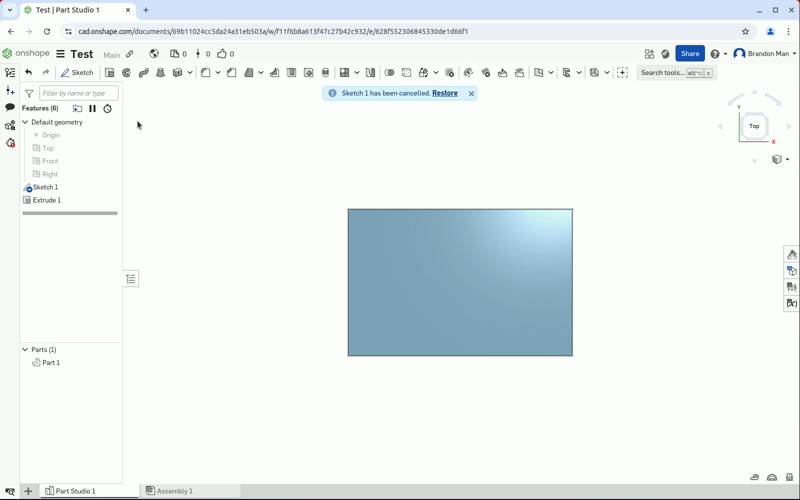
key(shift+h)
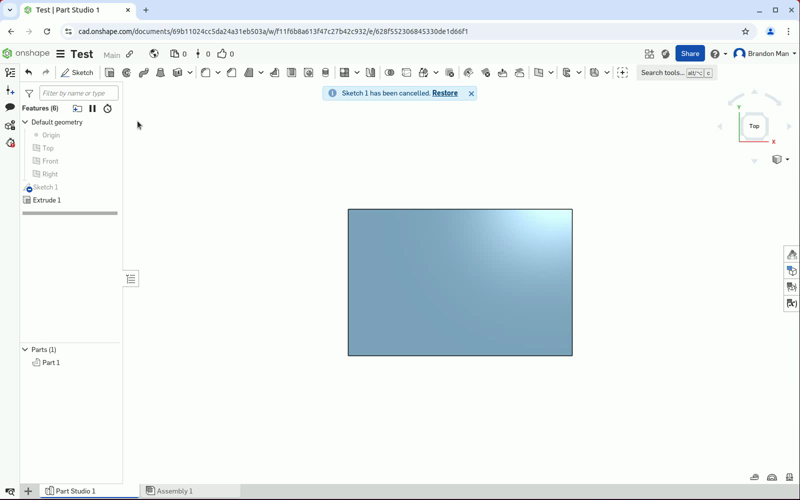
mouse_move(73, 189)
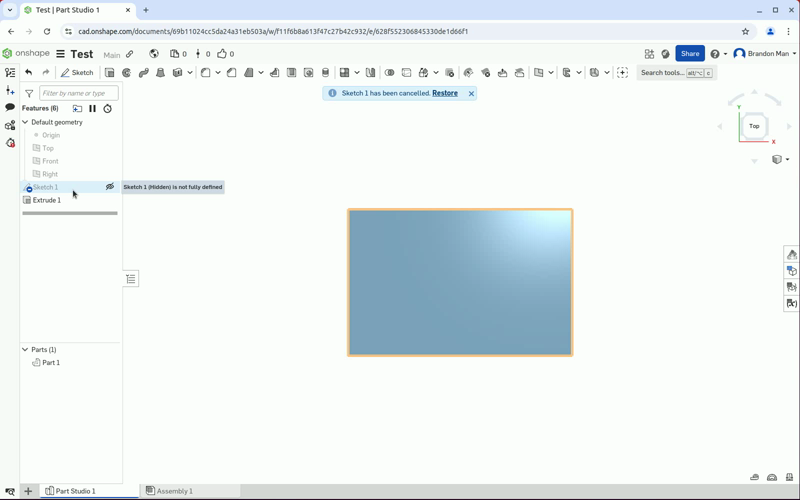
click(73, 189)
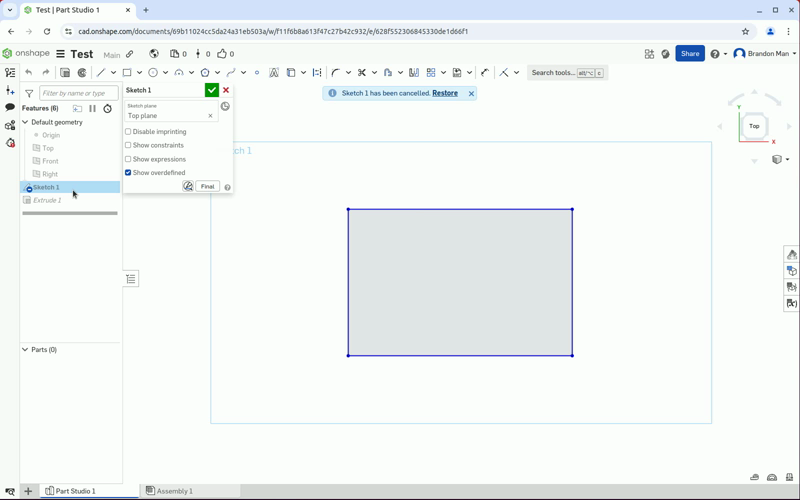
mouse_move(229, 92)
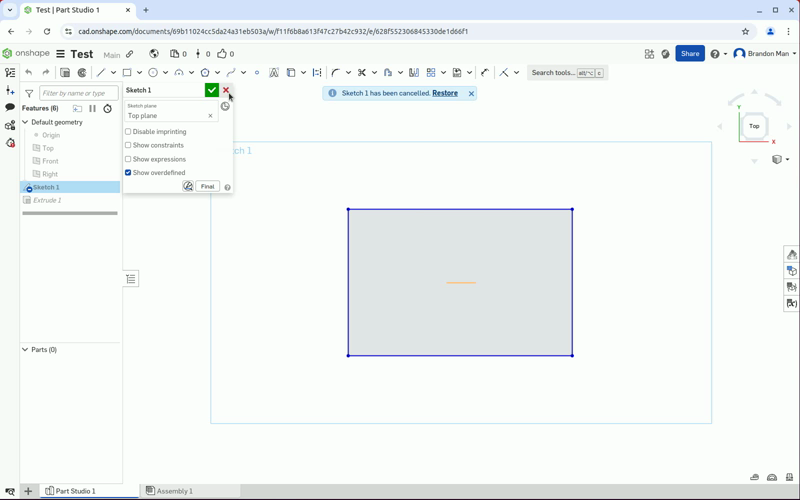
click(229, 92)
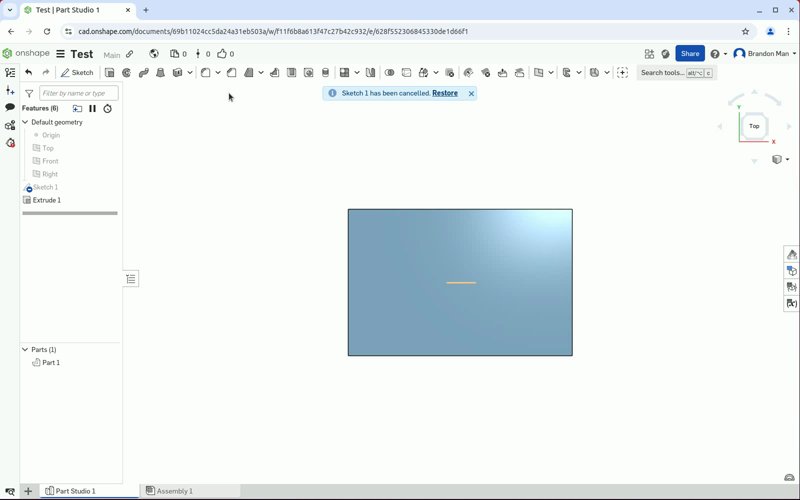
mouse_move(541, 75)
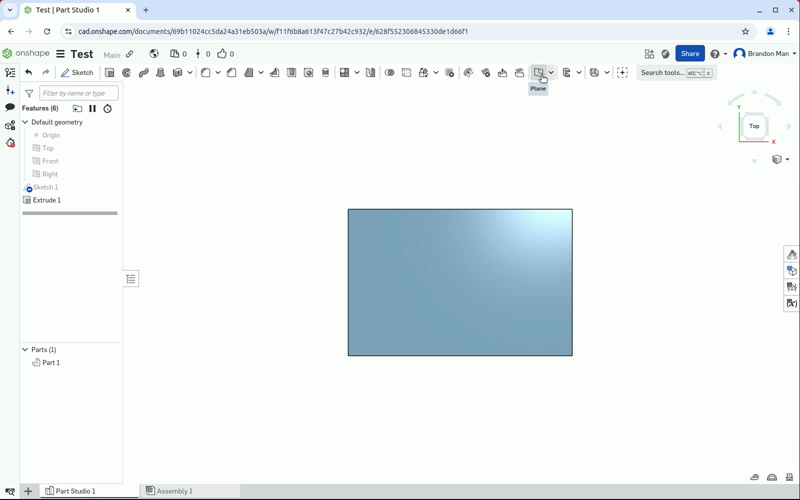
click(541, 75)
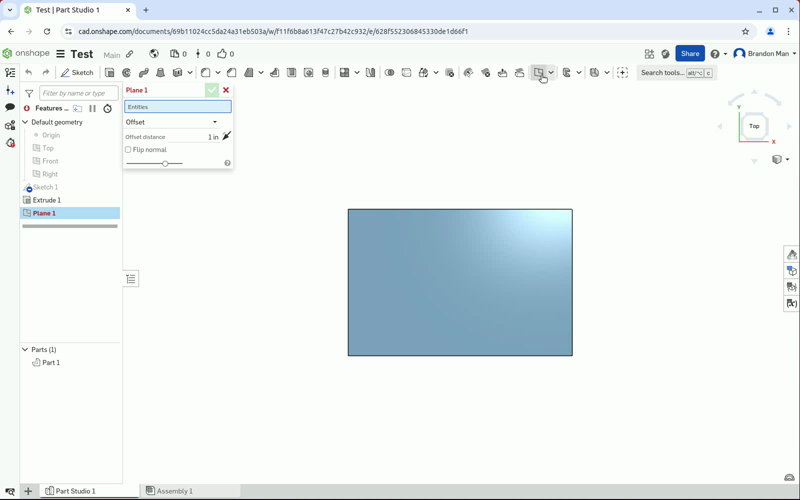
mouse_move(73, 150)
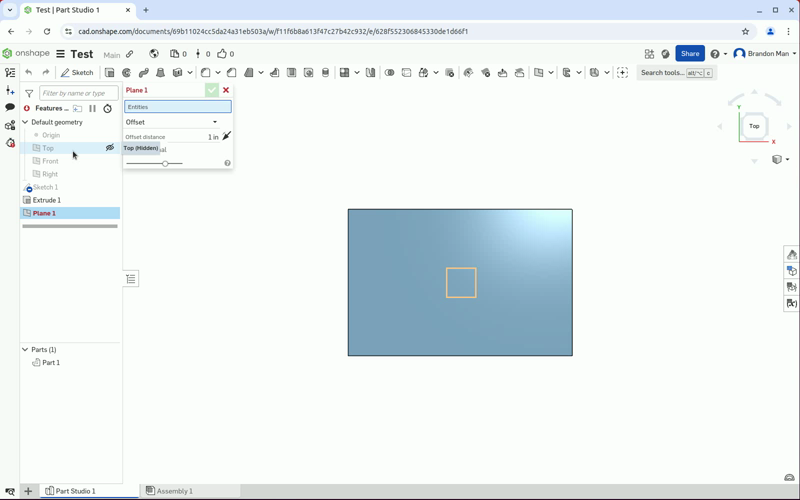
click(73, 150)
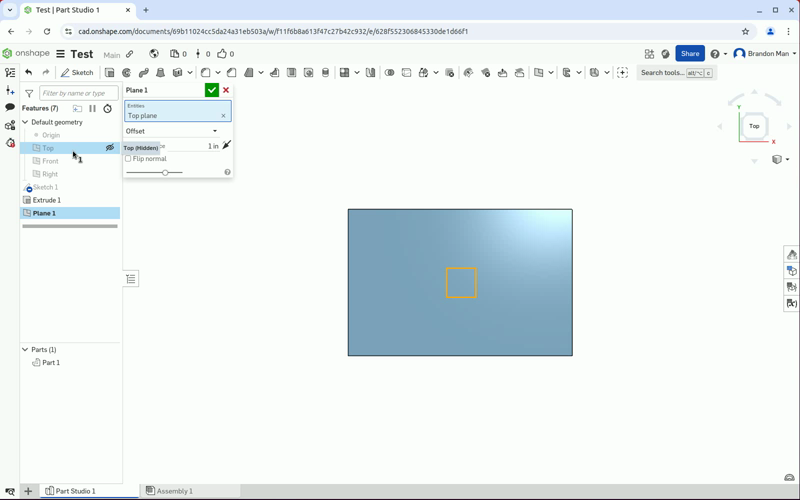
key(tab, 2)
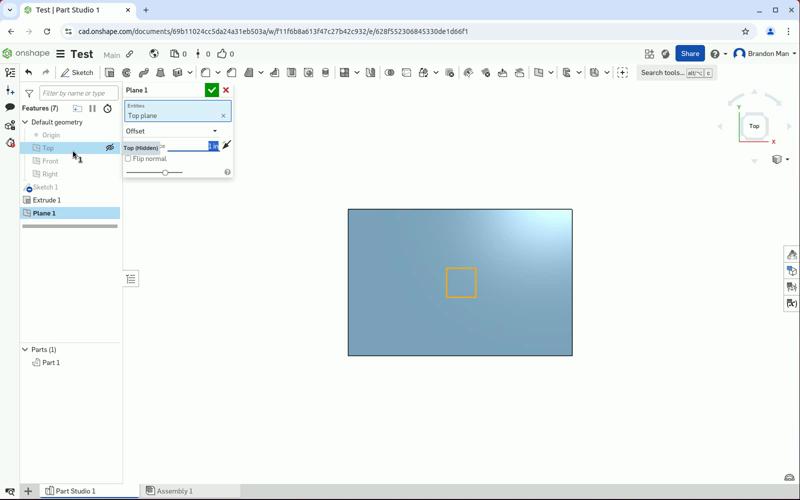
text(1.202)
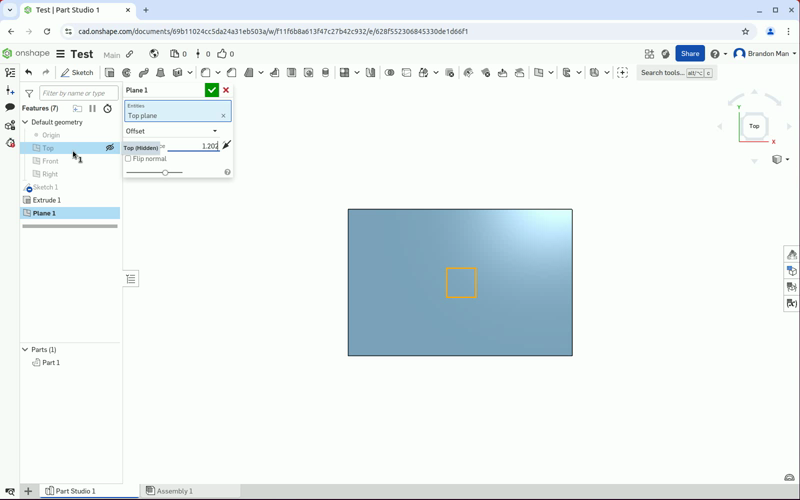
key(enter, 2)
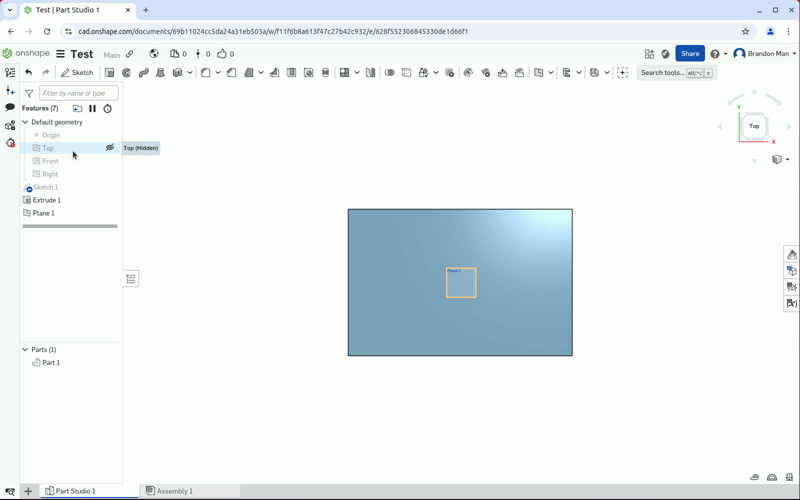
key(shift+s)
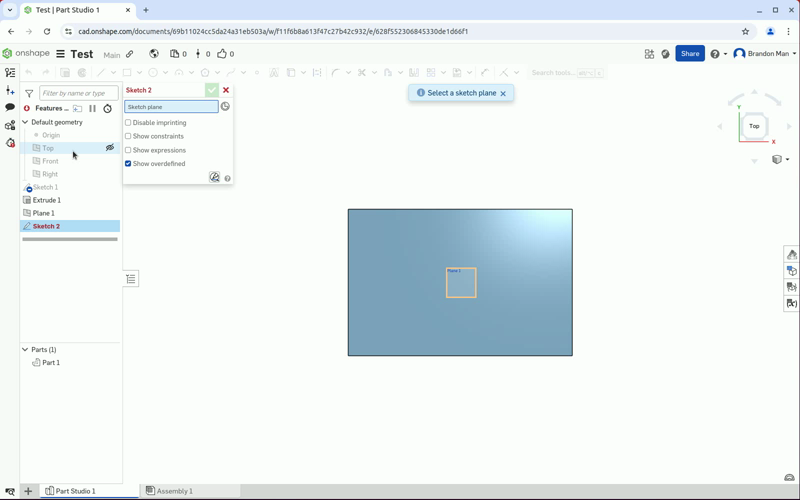
mouse_move(73, 215)
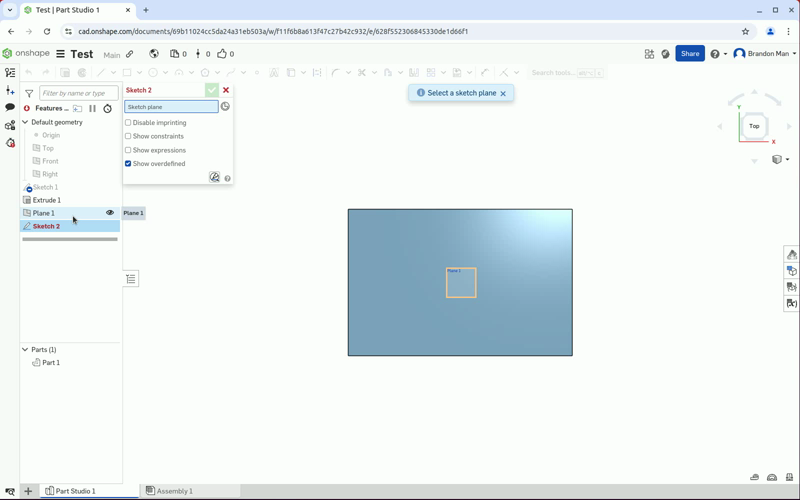
click(73, 215)
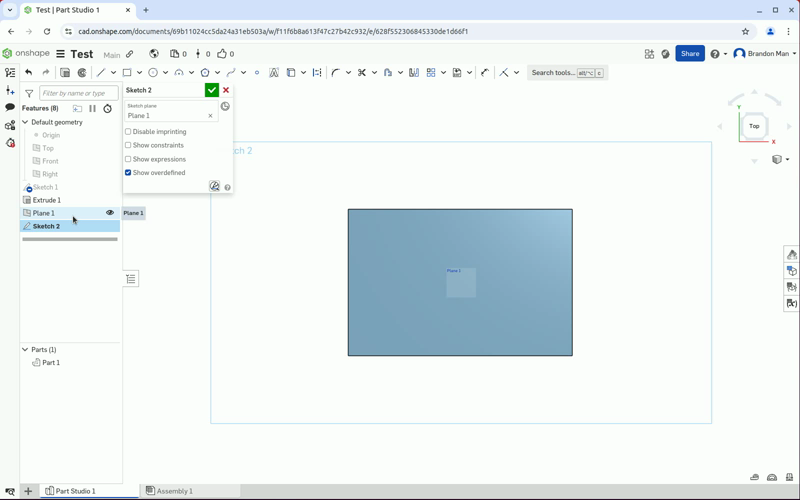
mouse_move(73, 352)
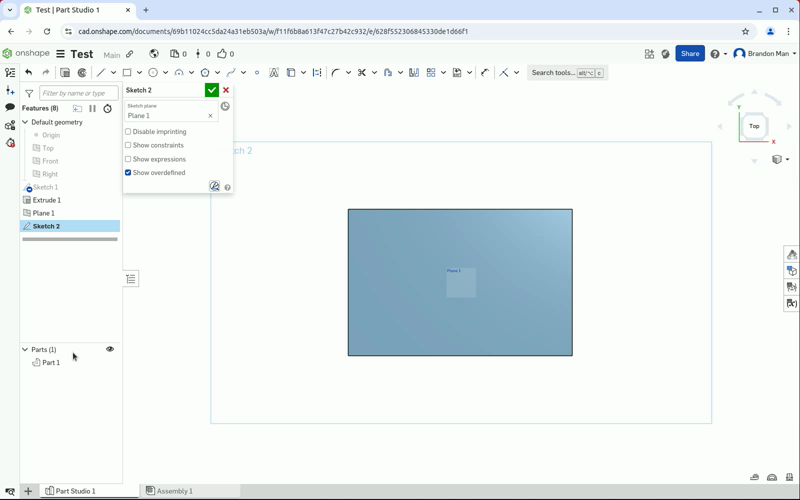
key(y)
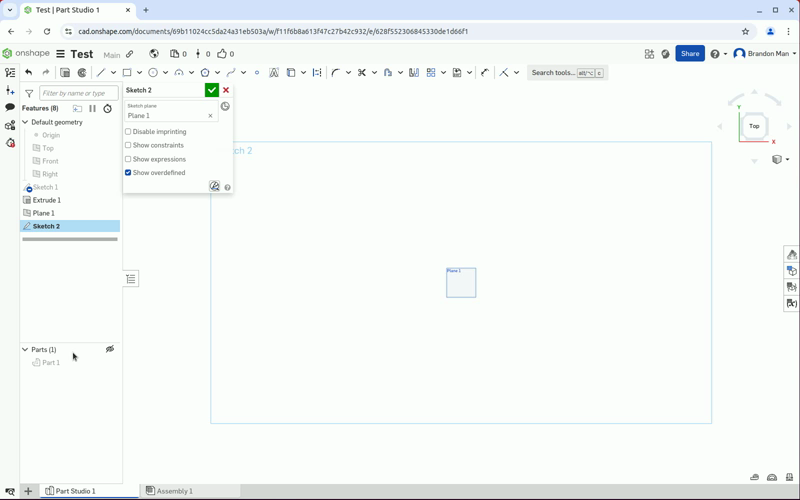
key(l)
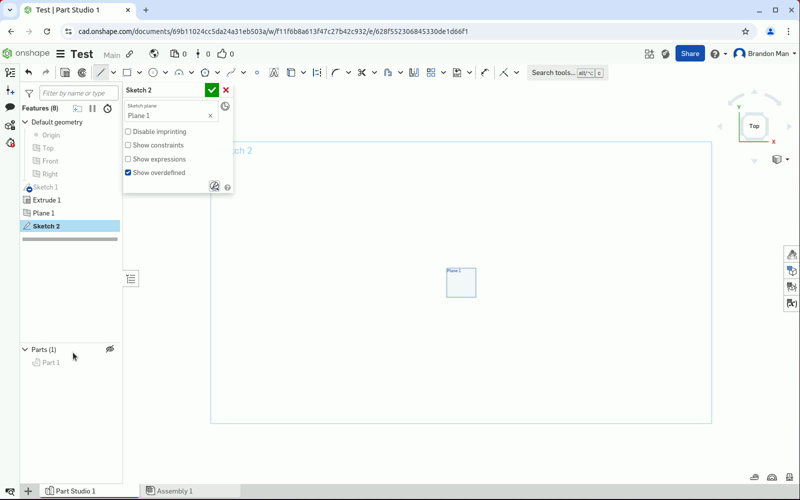
key_down(shift)
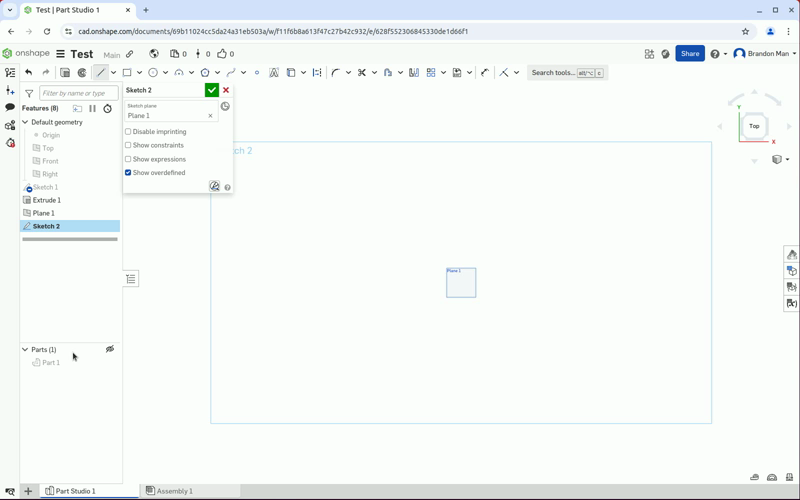
mouse_move(348, 220)
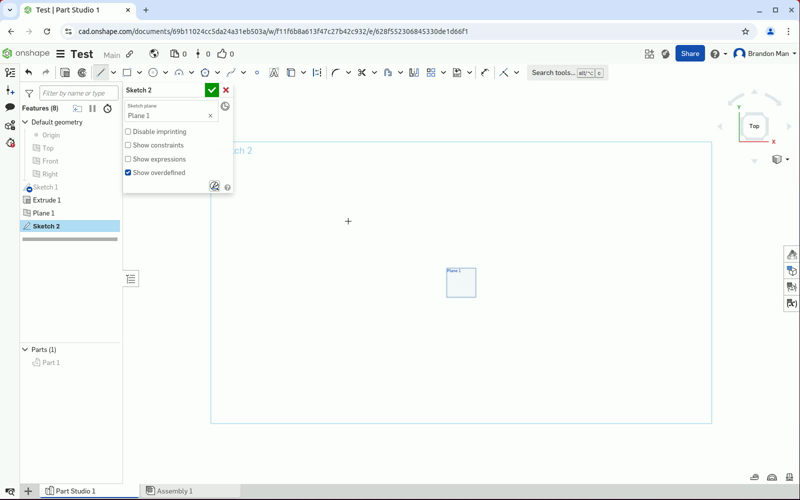
click(348, 220)
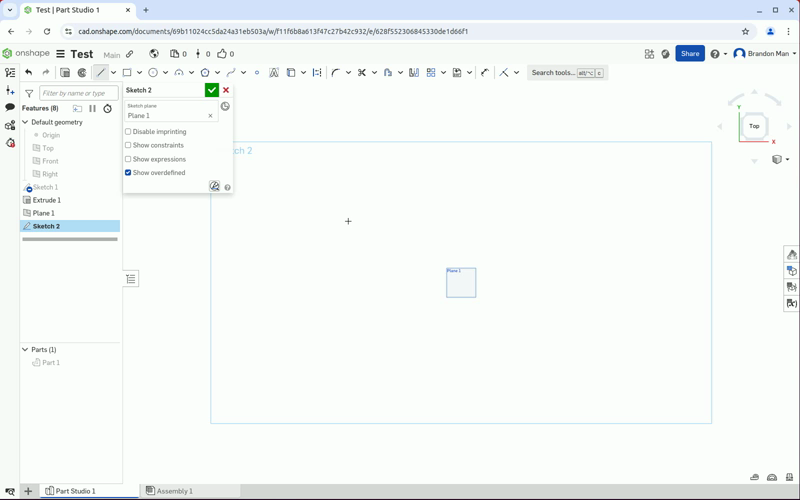
key_up(shift)
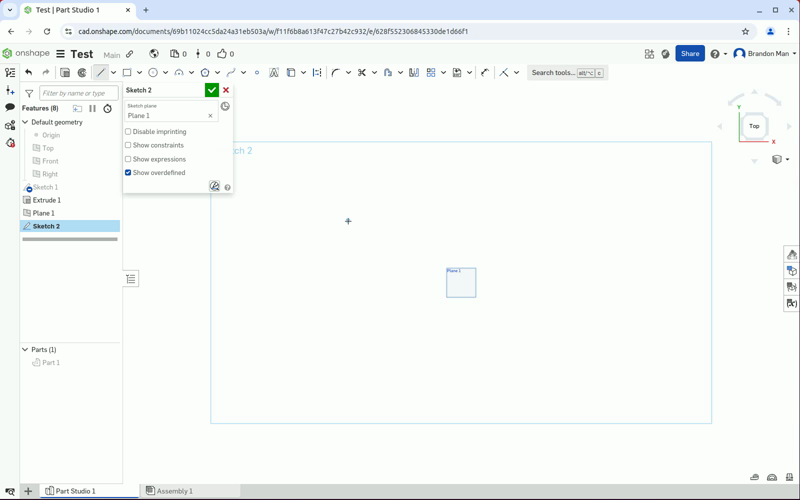
key_down(shift)
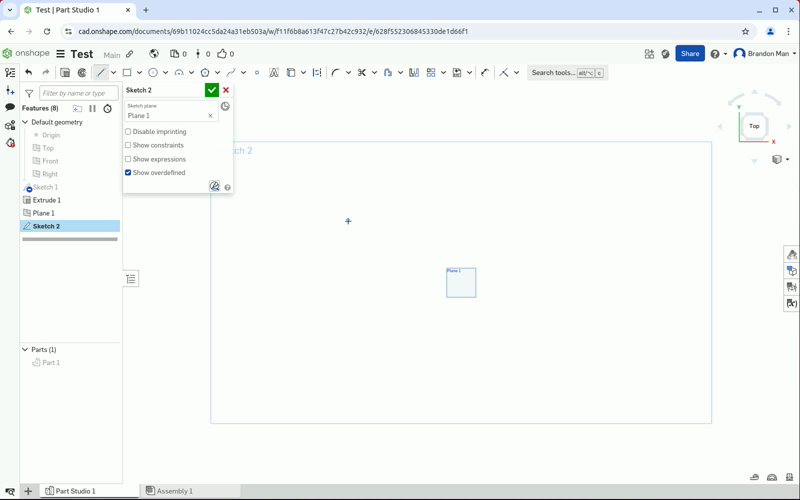
mouse_move(572, 220)
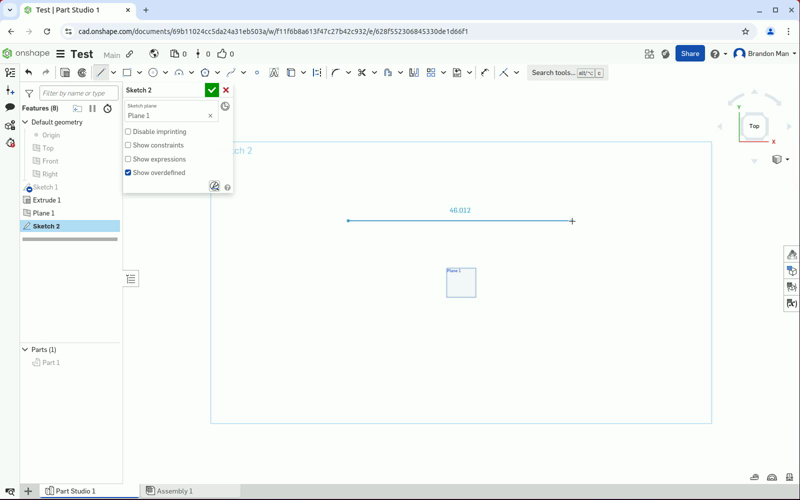
click(572, 220)
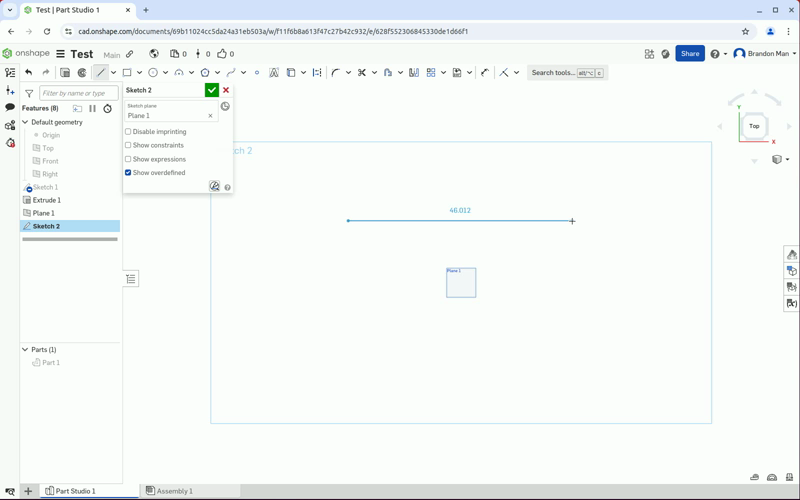
key_up(shift)
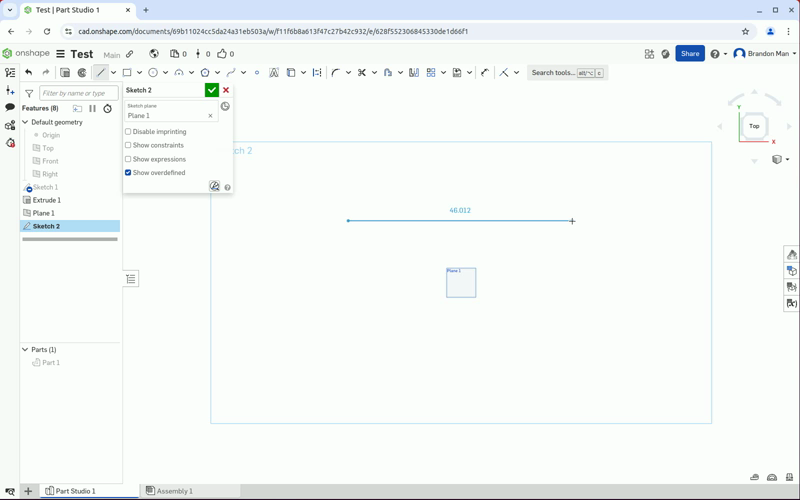
key_down(shift)
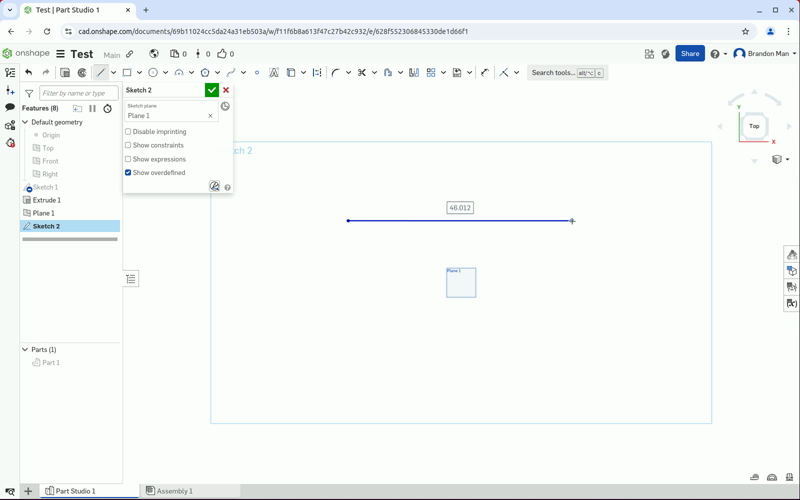
mouse_move(589, 220)
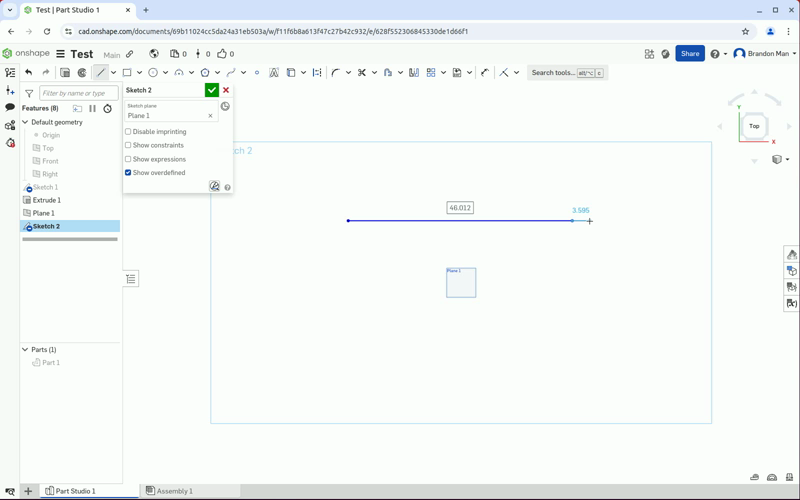
mouse_move(572, 209)
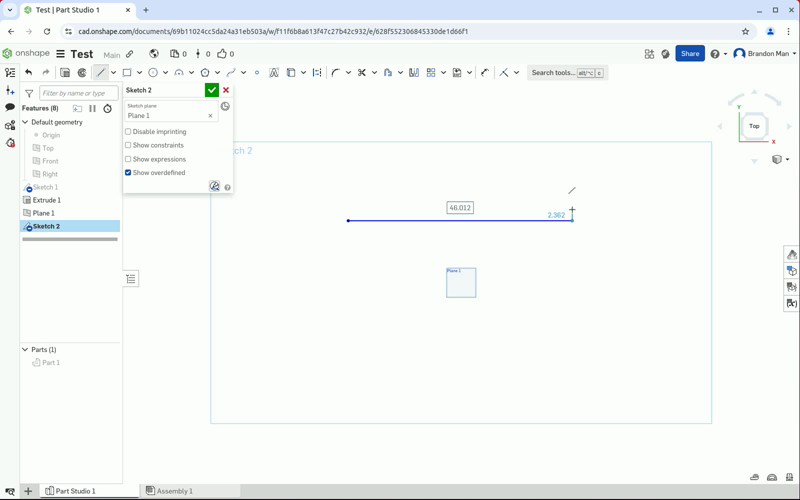
click(572, 209)
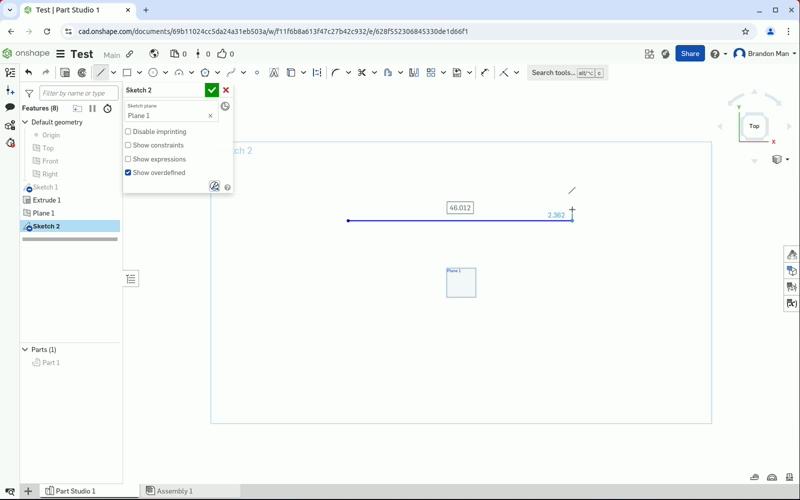
key_up(shift)
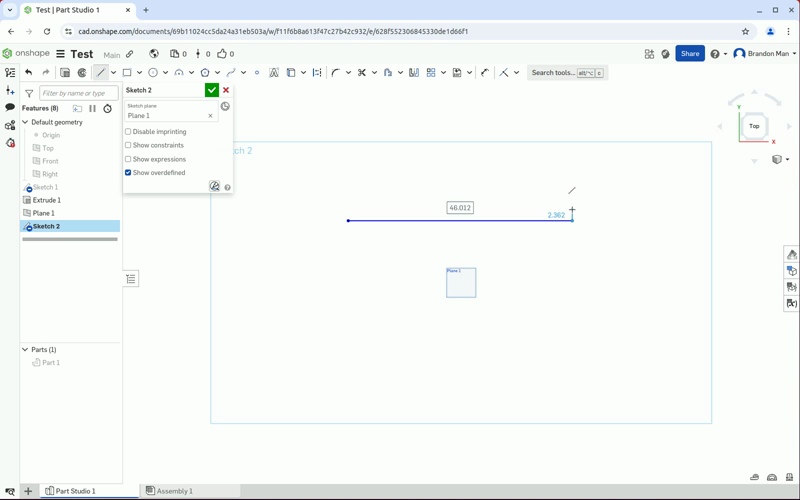
key_down(shift)
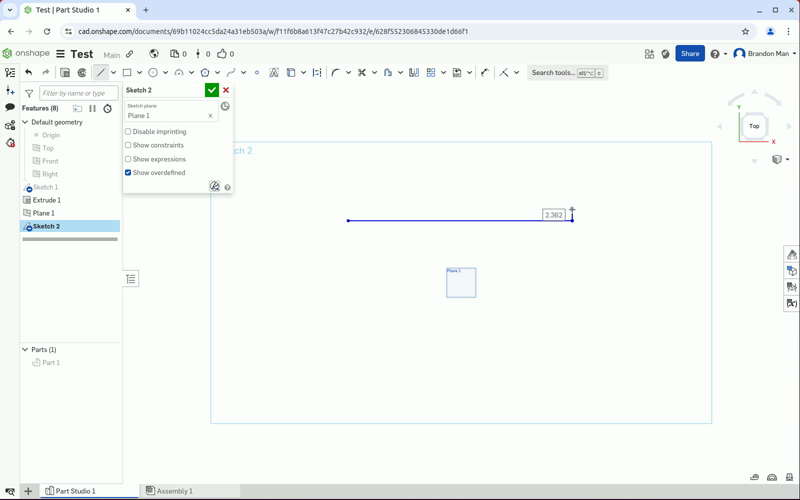
mouse_move(348, 209)
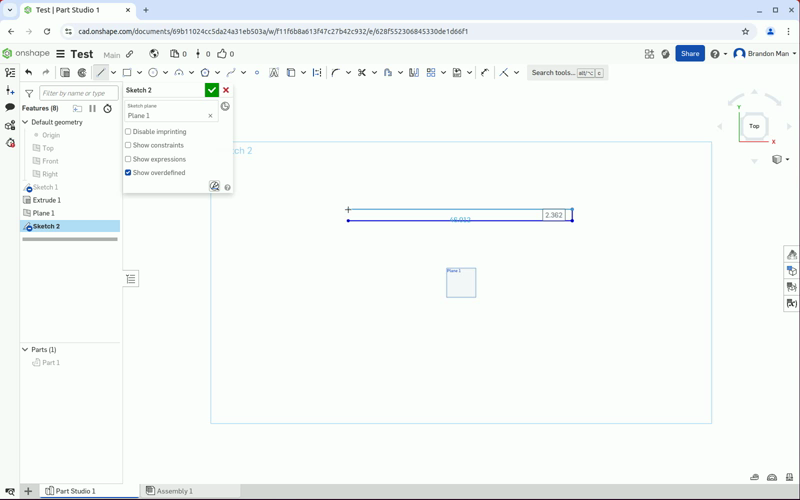
click(348, 209)
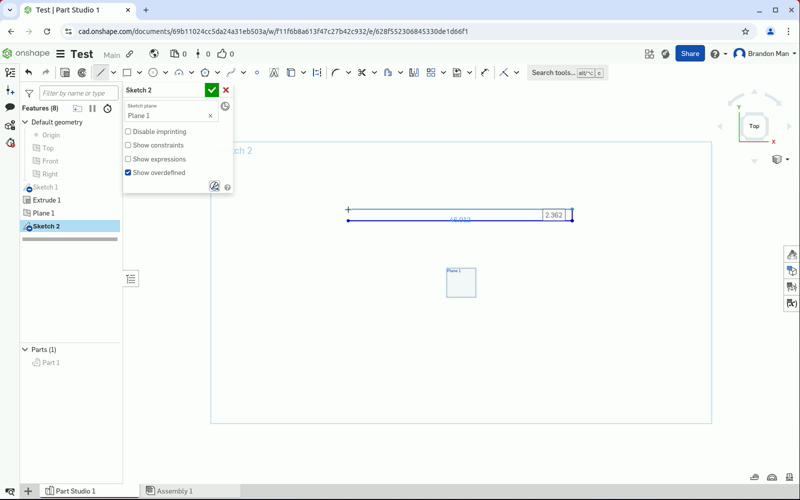
key_up(shift)
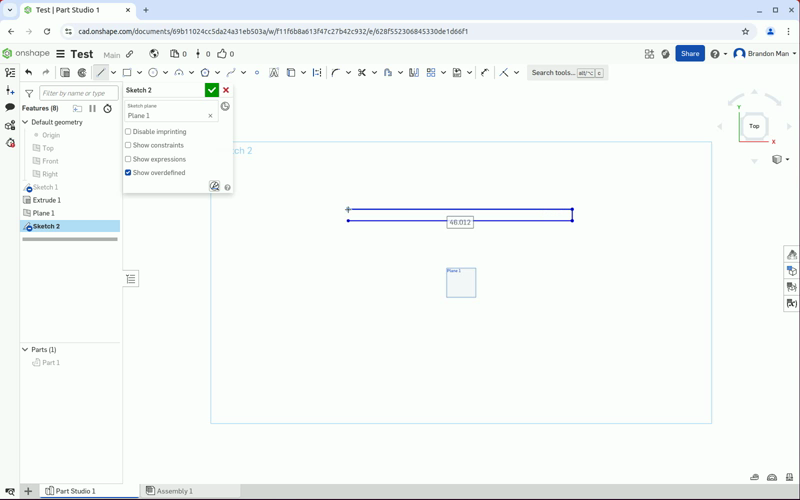
mouse_move(378, 209)
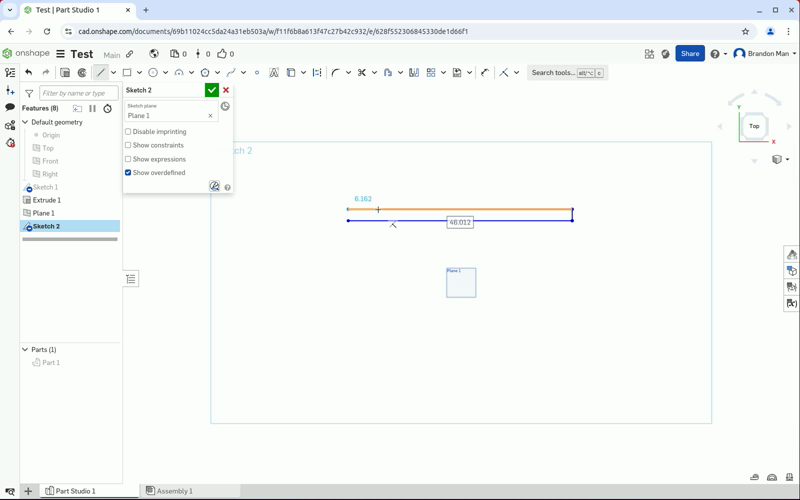
key_down(shift)
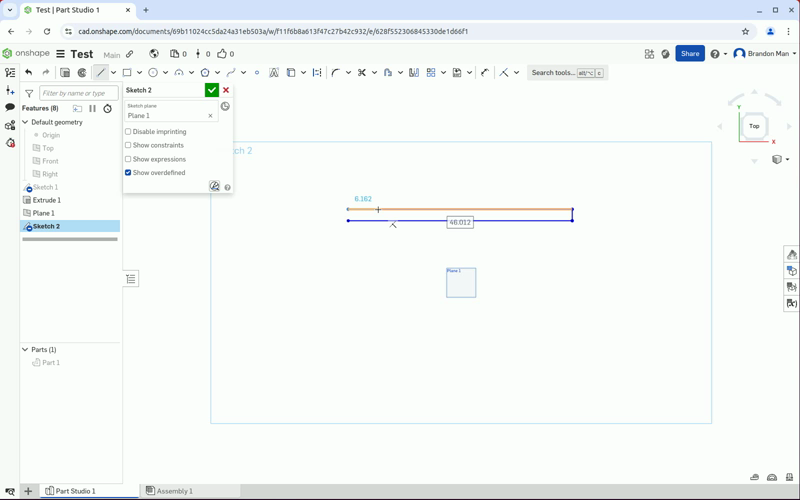
mouse_move(348, 220)
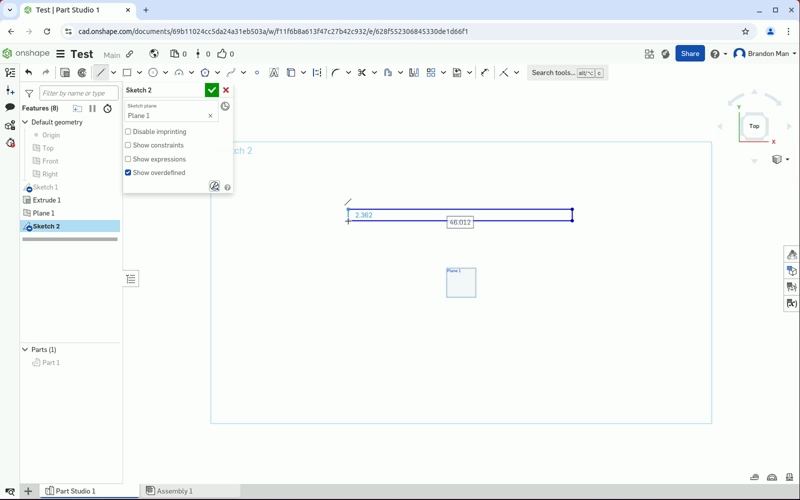
key_up(shift)
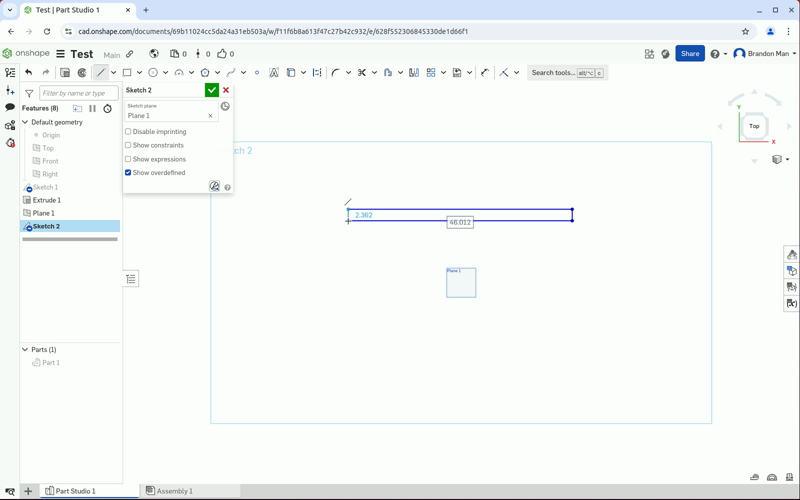
click(348, 220)
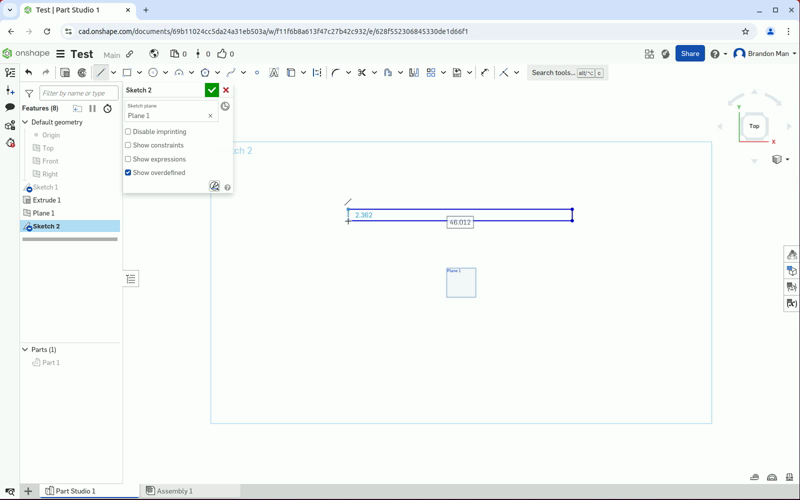
key(esc)
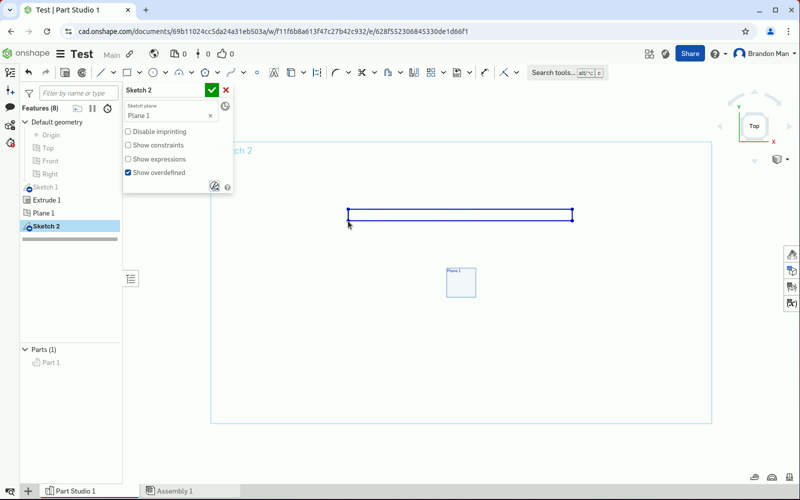
mouse_move(528, 212)
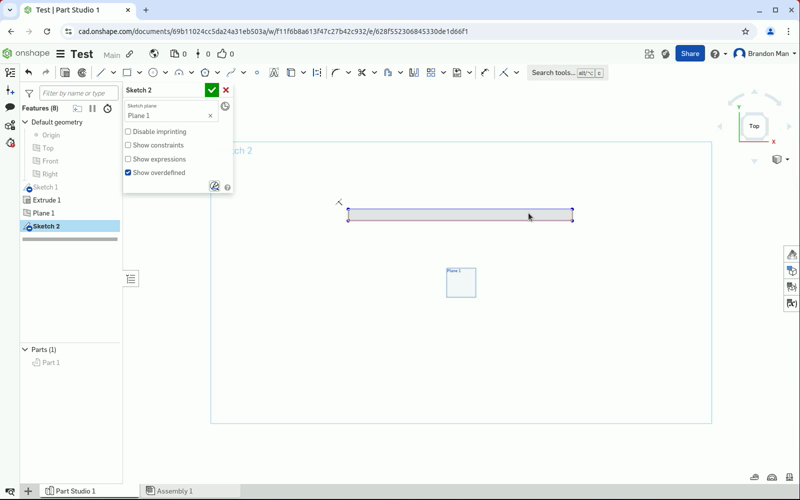
click(528, 212)
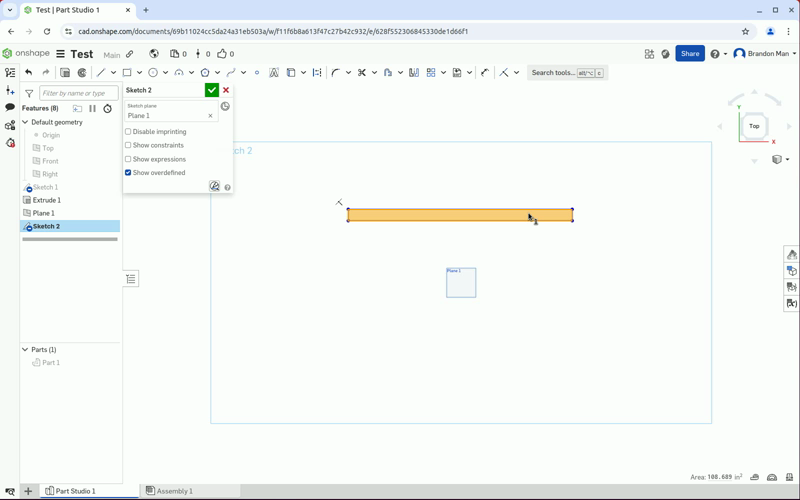
mouse_move(73, 352)
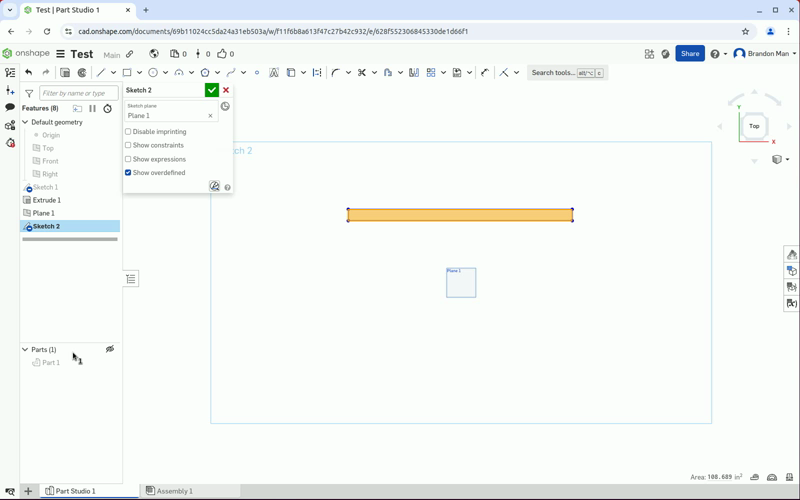
key(shift+y)
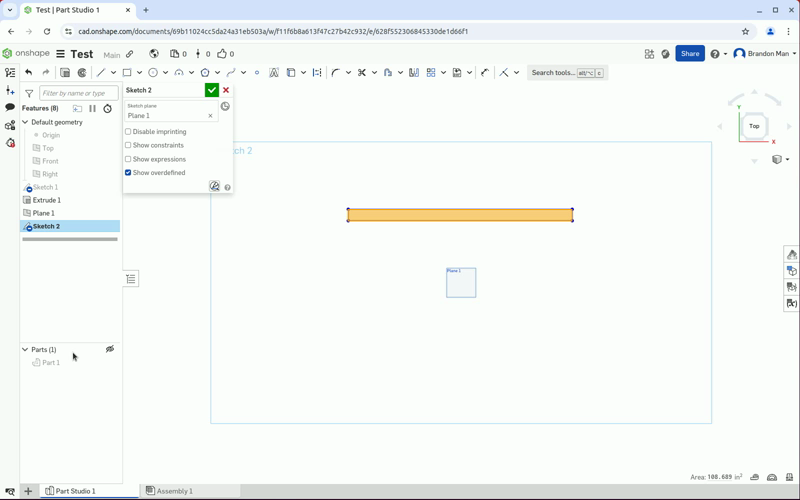
key(shift+e)
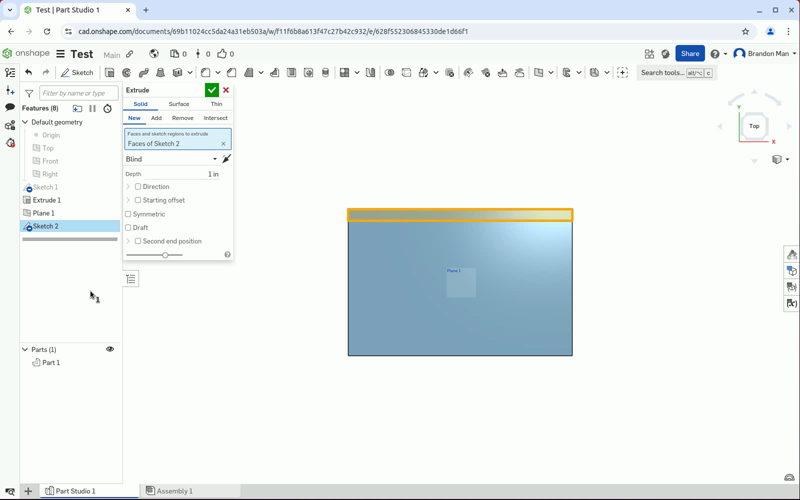
mouse_move(143, 106)
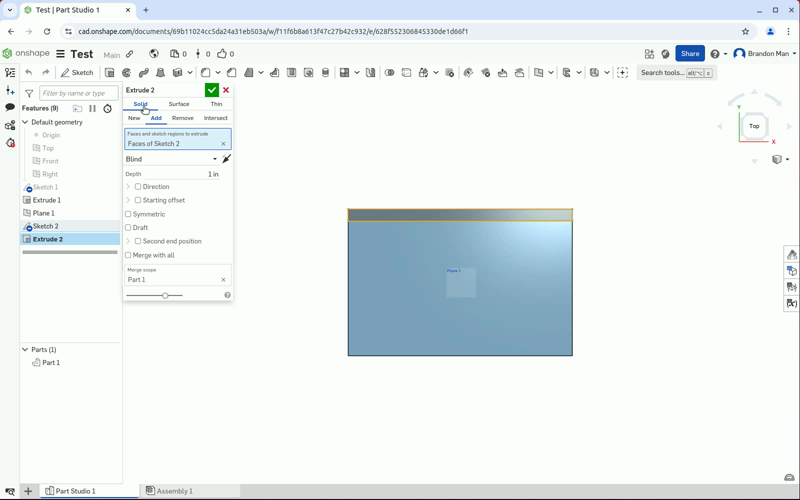
click(143, 106)
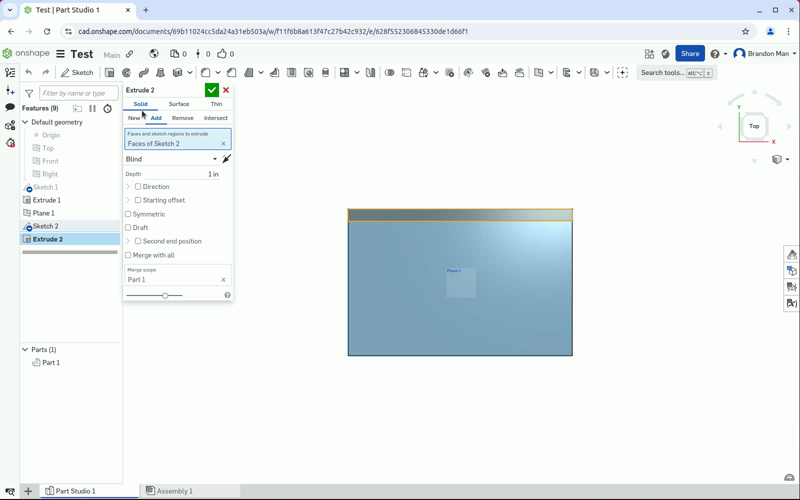
mouse_move(137, 120)
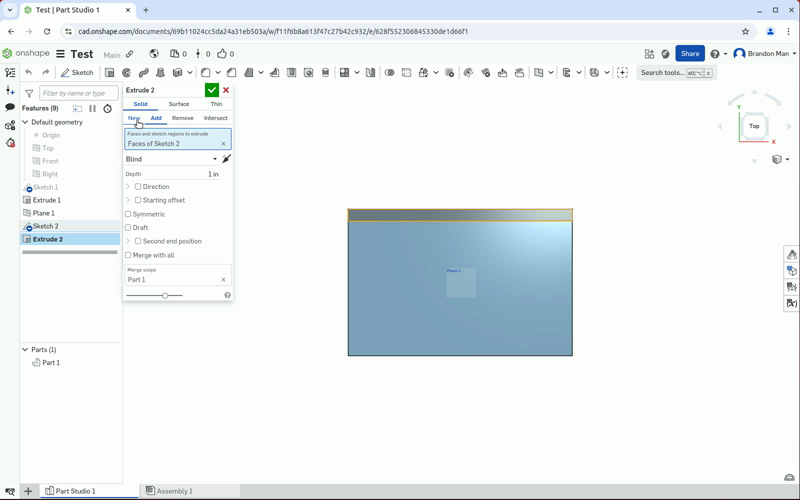
click(137, 120)
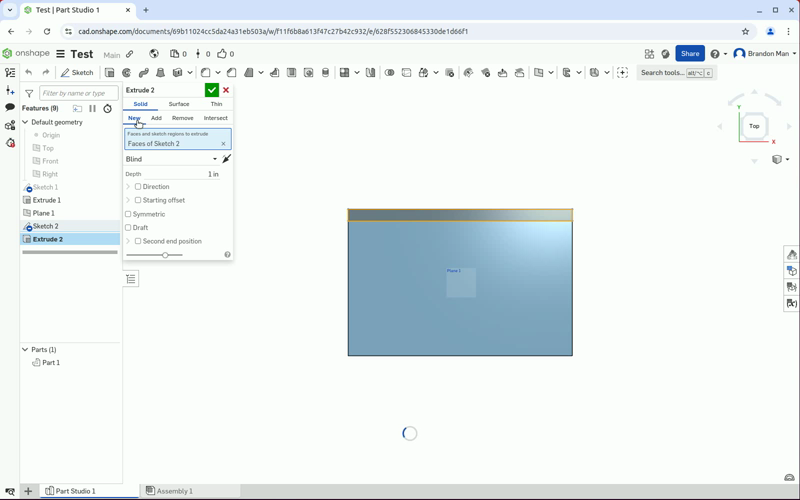
key(tab, 4)
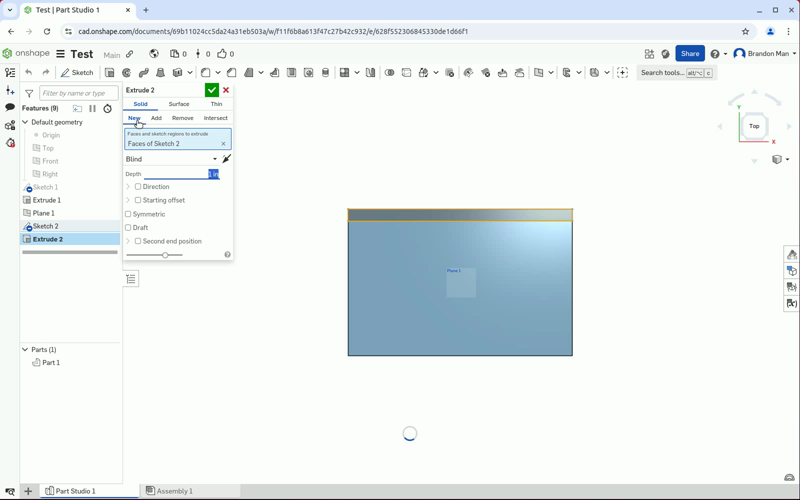
text(7.462)
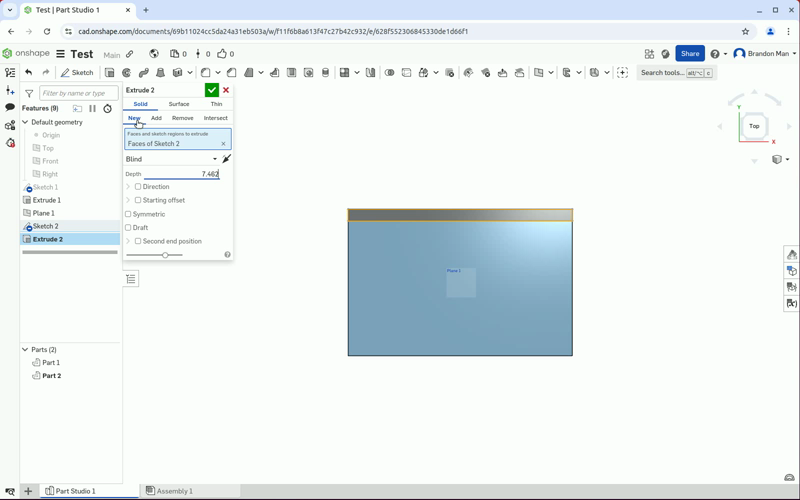
key(enter)
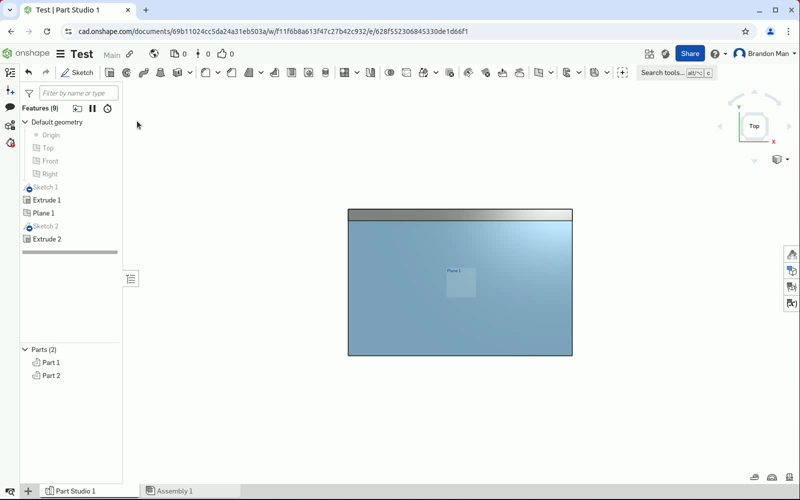
key(shift+h)
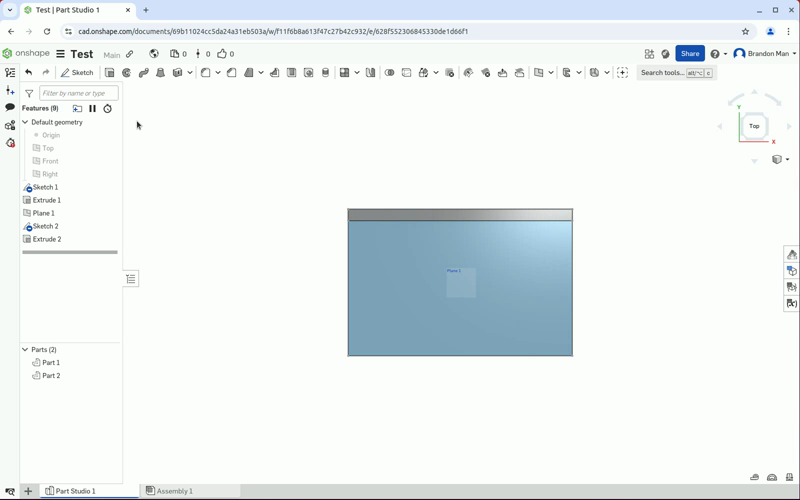
key(shift+h)
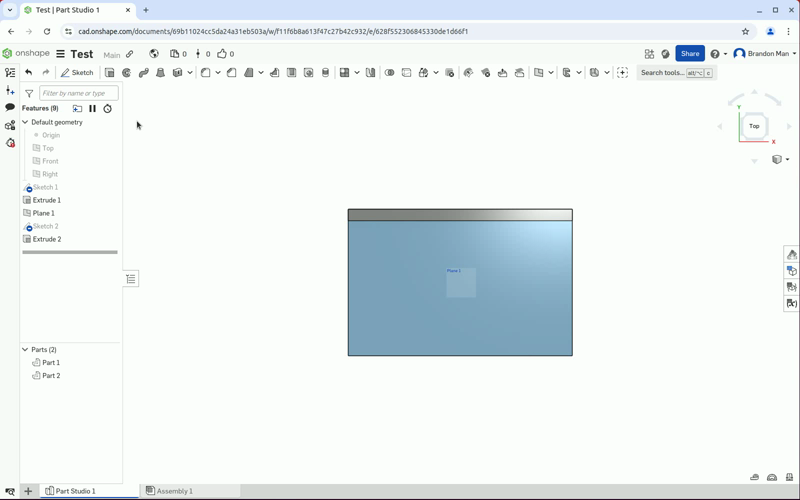
mouse_move(73, 189)
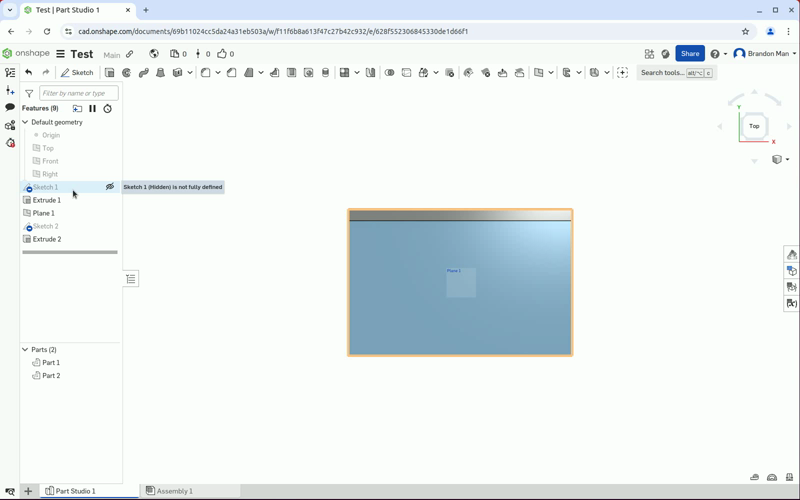
click(73, 189)
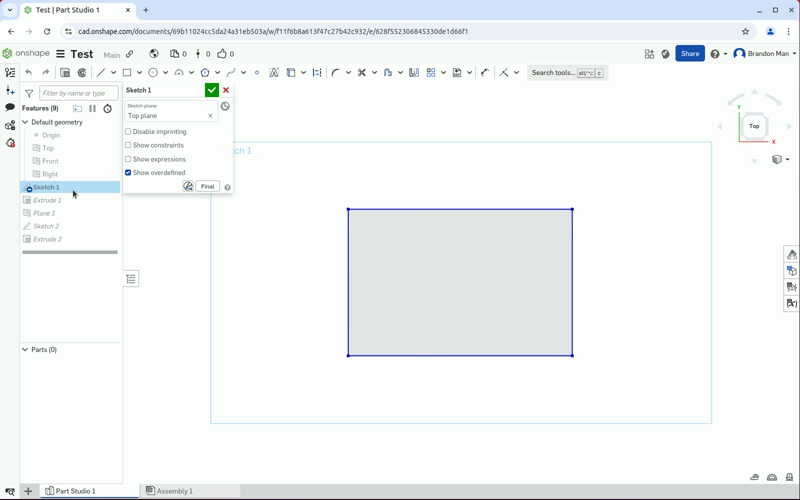
mouse_move(229, 92)
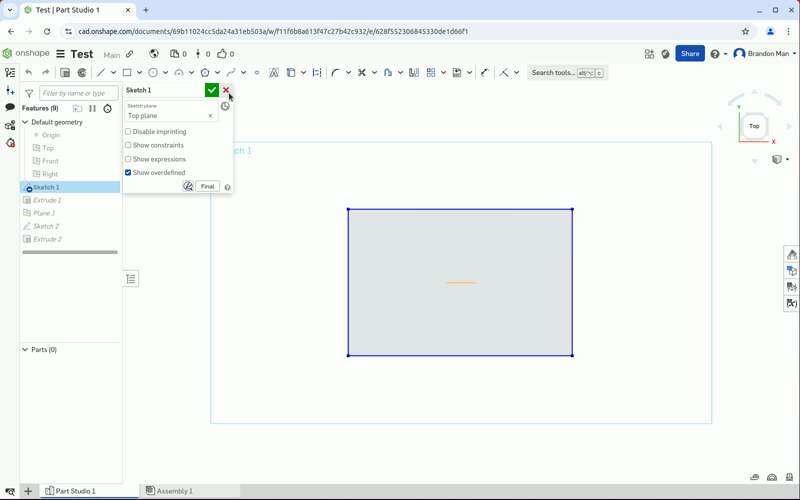
click(229, 92)
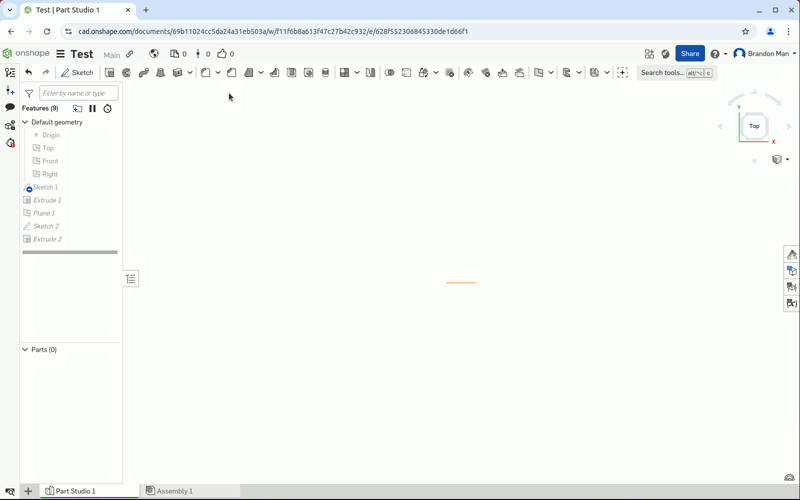
mouse_move(541, 75)
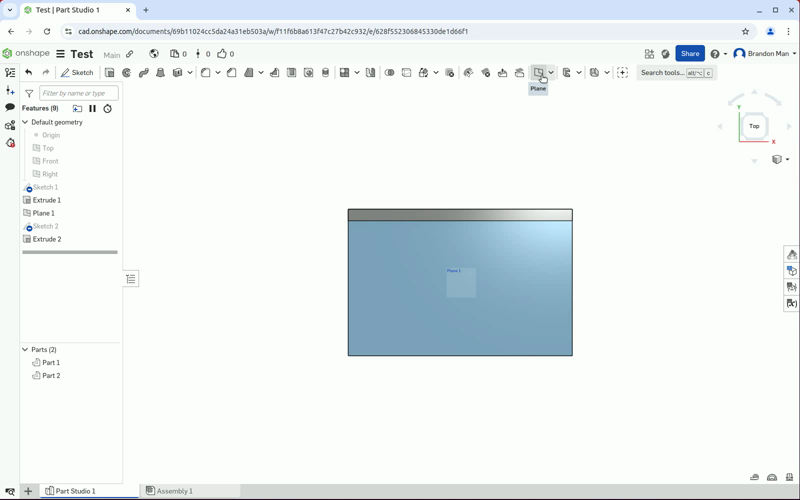
click(541, 75)
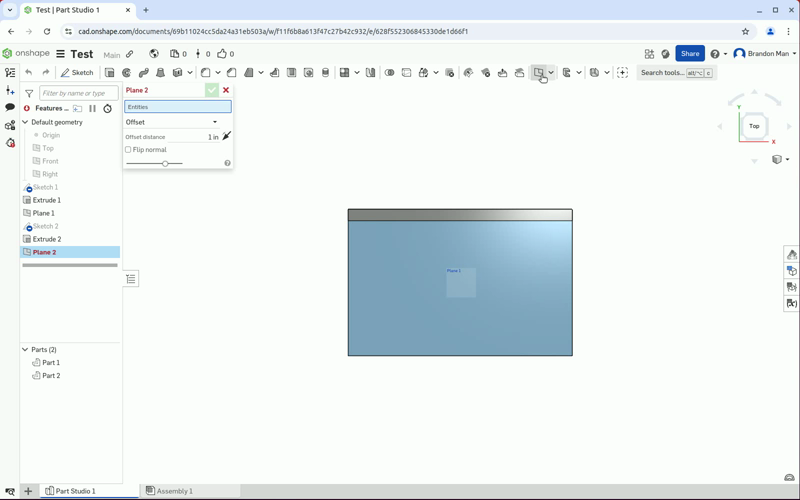
mouse_move(73, 150)
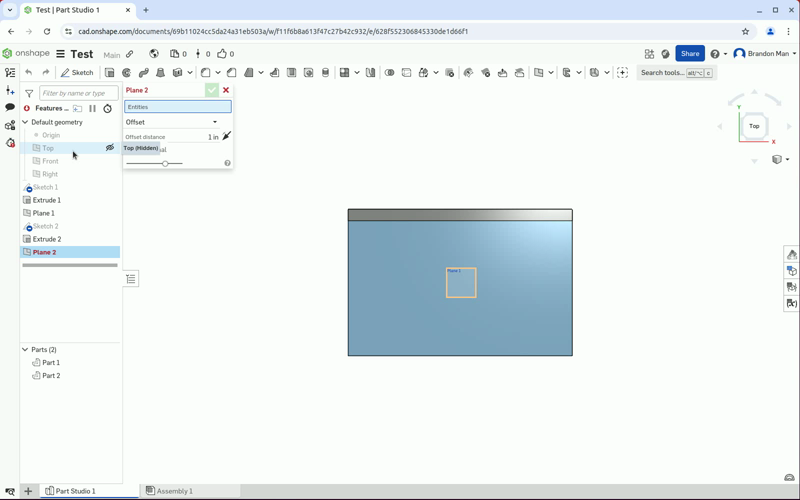
click(73, 150)
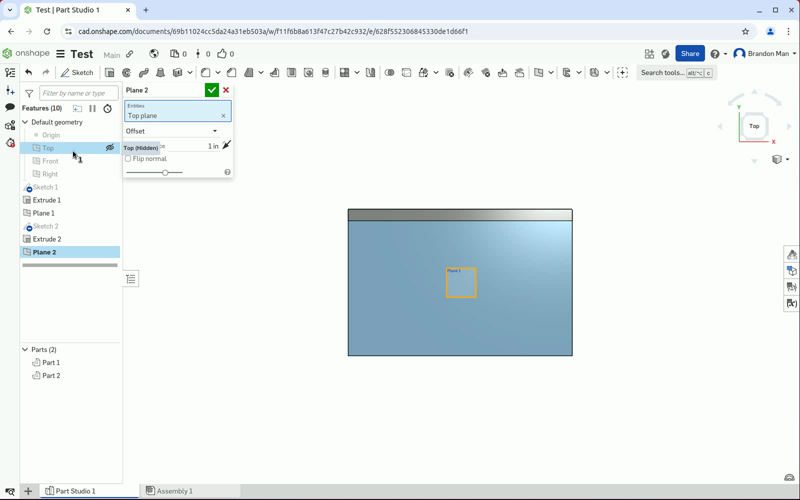
key(tab, 2)
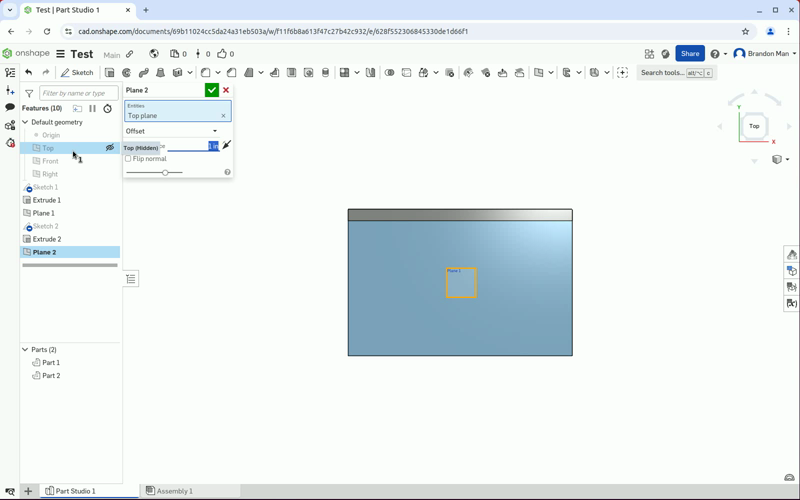
text(8.658)
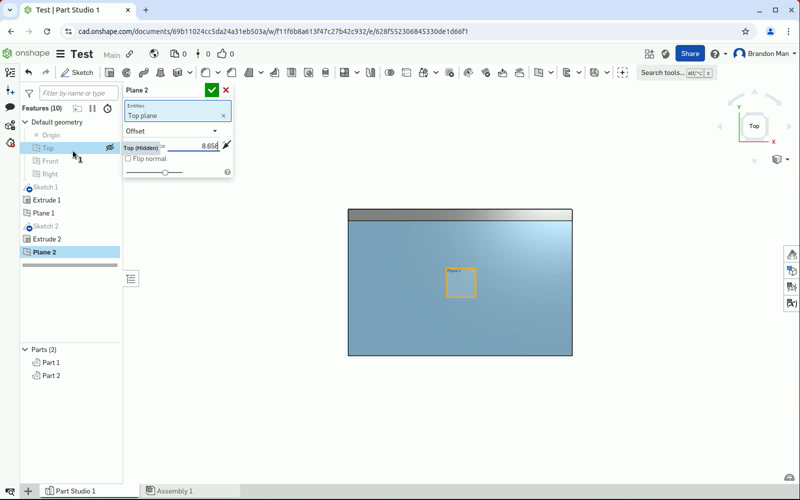
key(enter, 2)
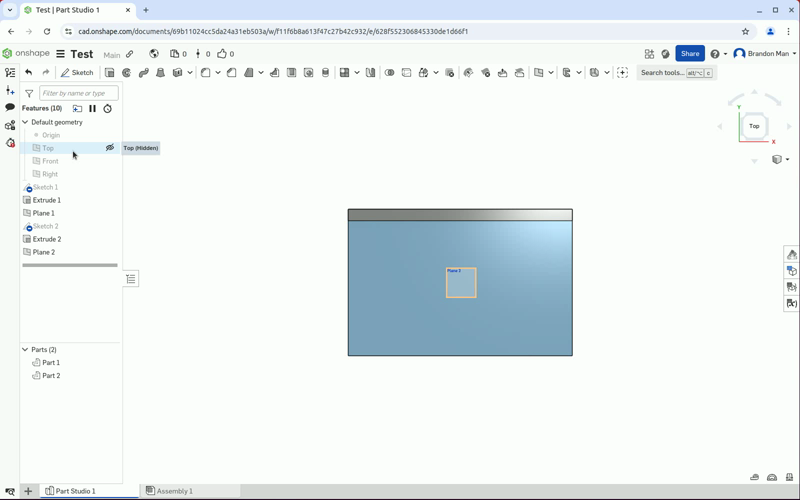
key(shift+s)
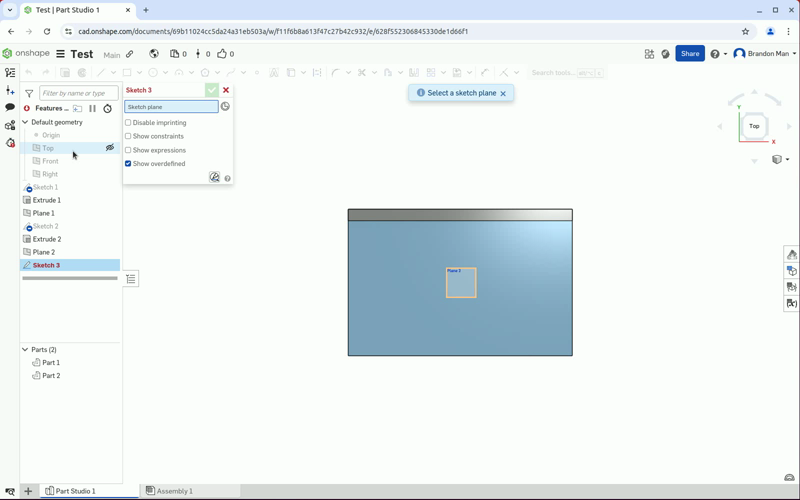
mouse_move(73, 254)
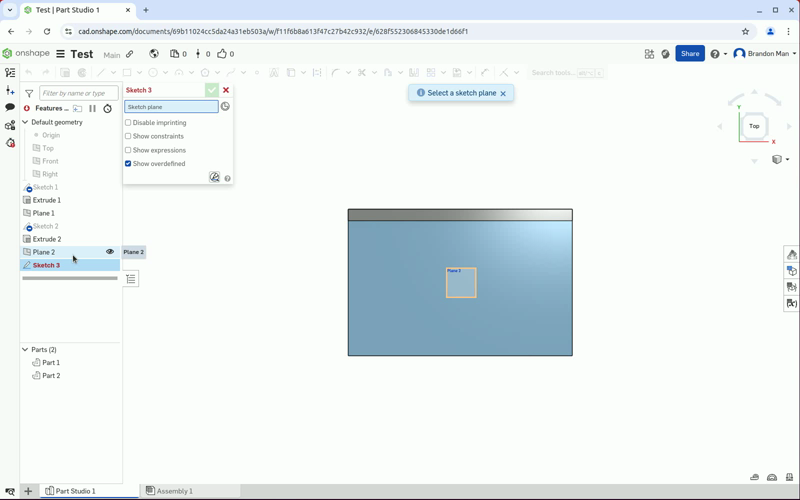
click(73, 254)
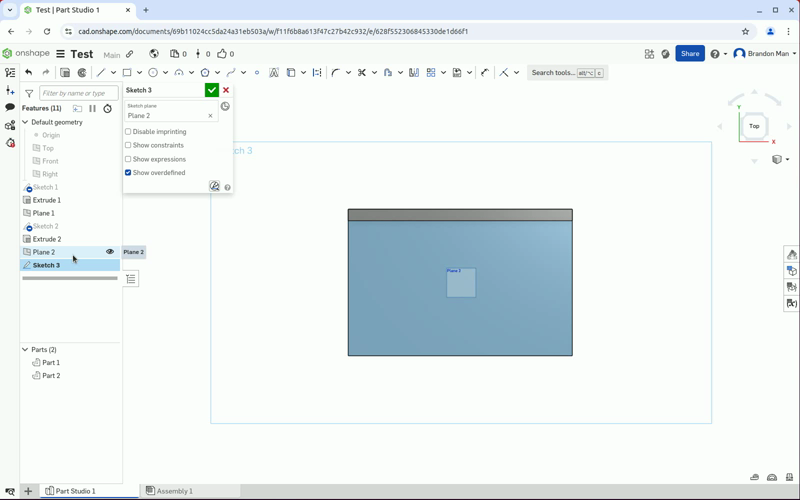
mouse_move(73, 352)
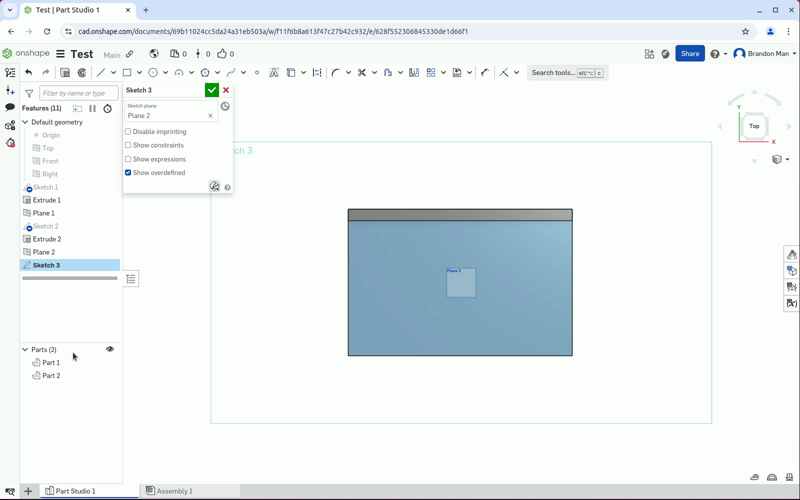
key(y)
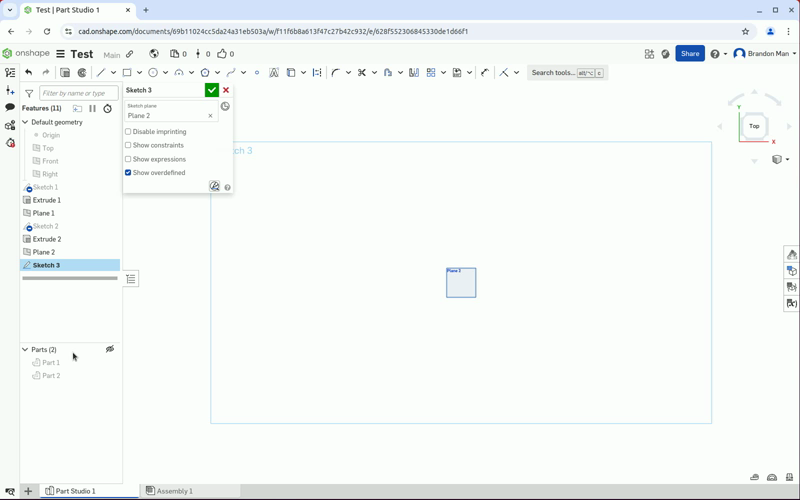
key(l)
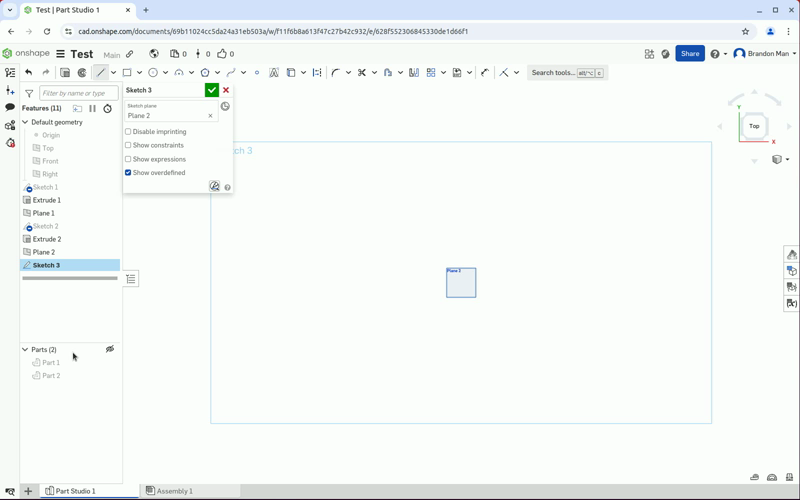
key_down(shift)
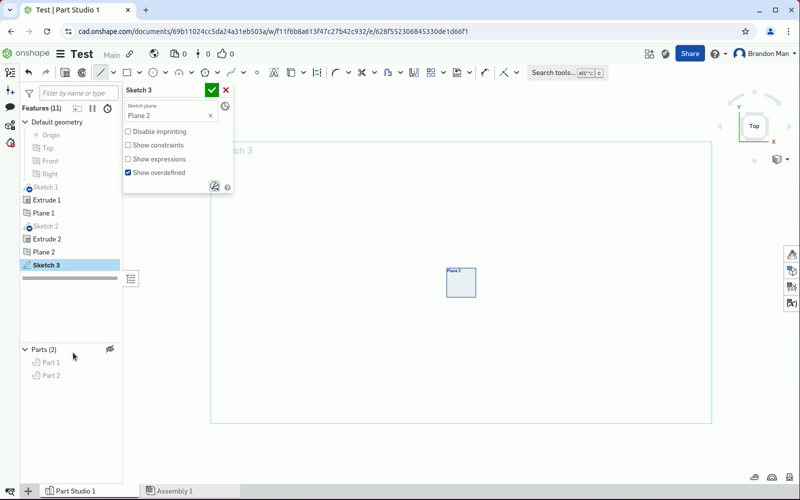
mouse_move(348, 215)
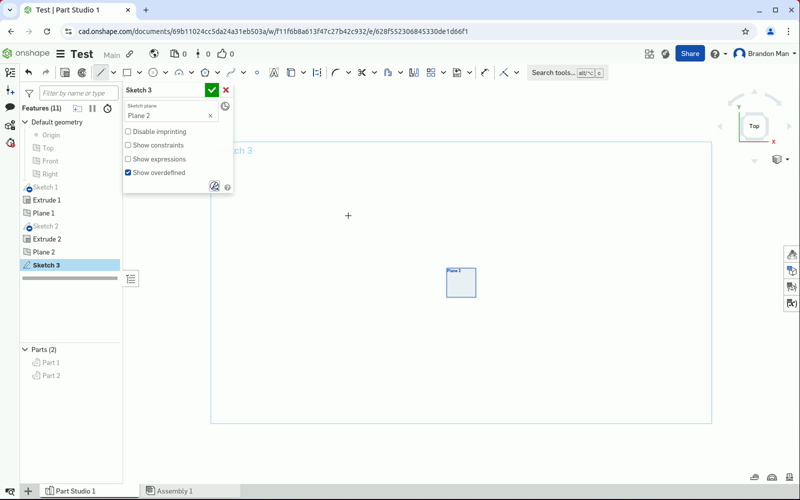
click(348, 215)
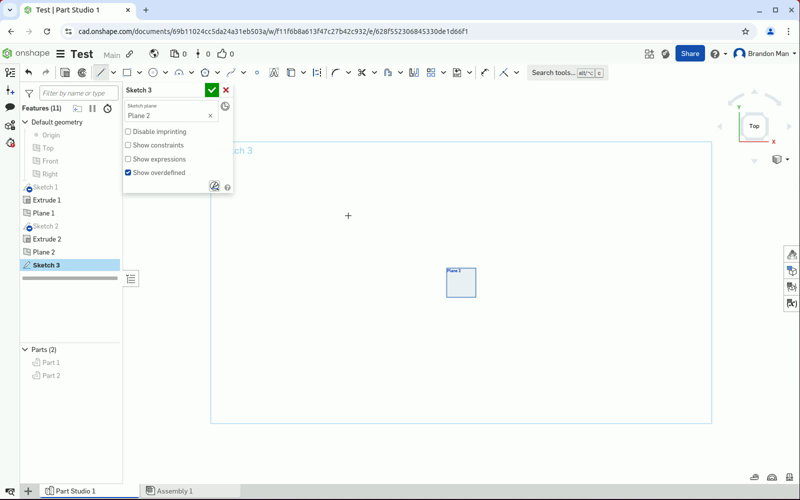
key_up(shift)
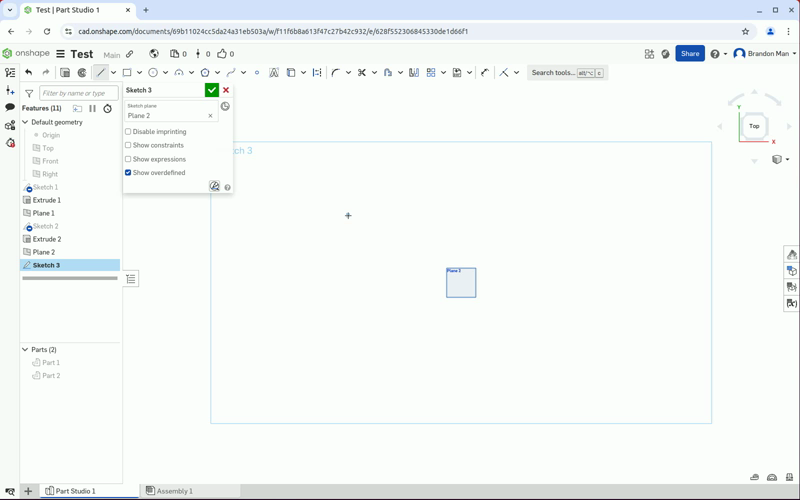
key_down(shift)
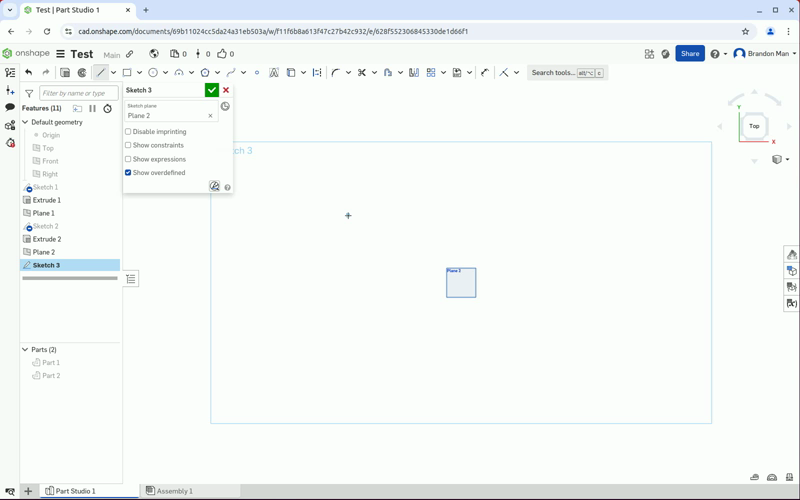
mouse_move(572, 215)
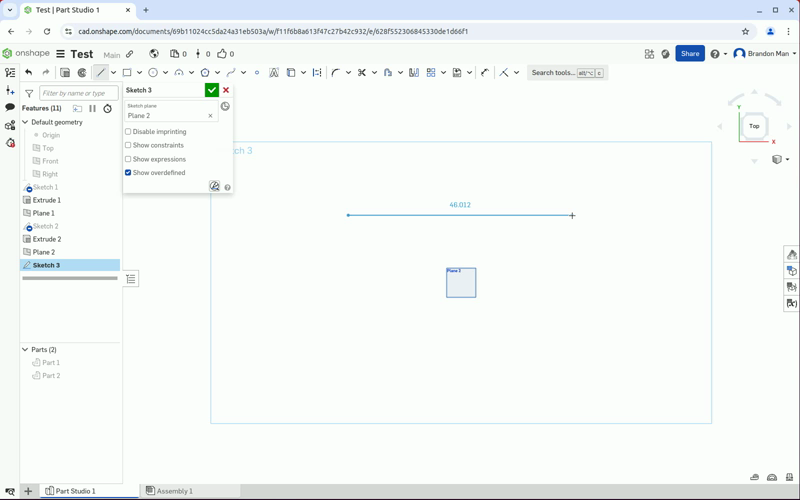
click(572, 215)
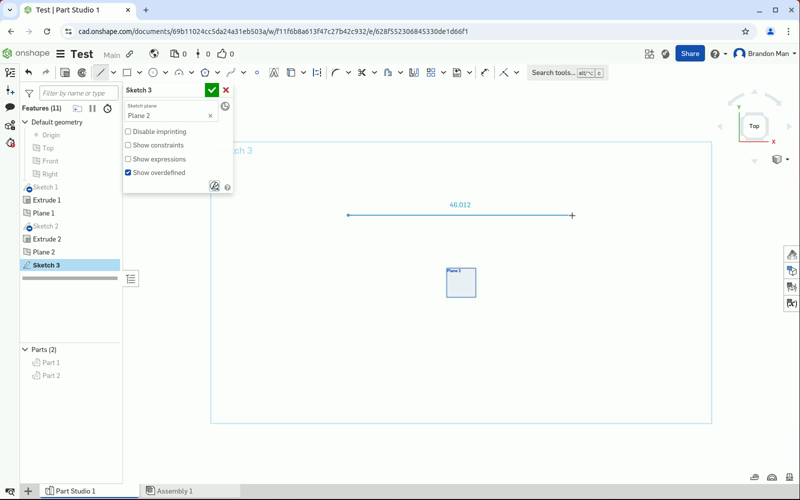
key_up(shift)
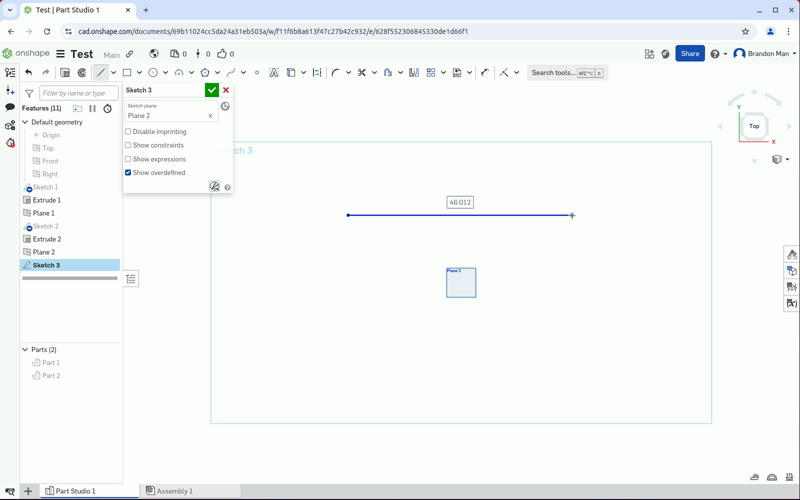
key_down(shift)
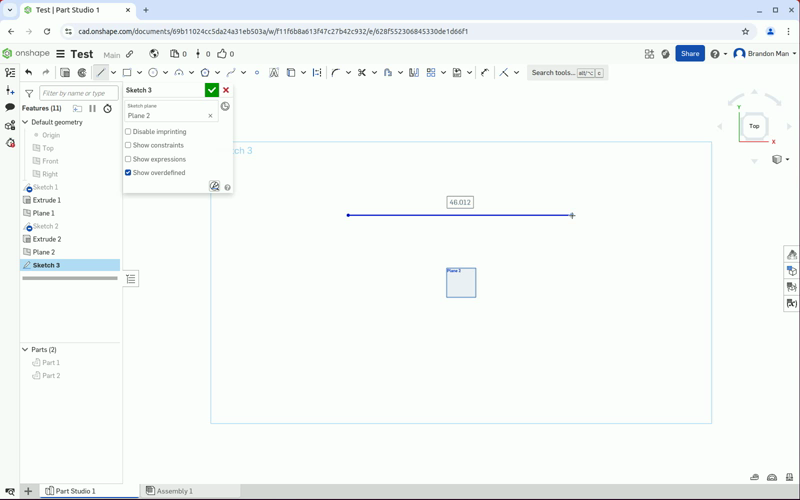
mouse_move(589, 215)
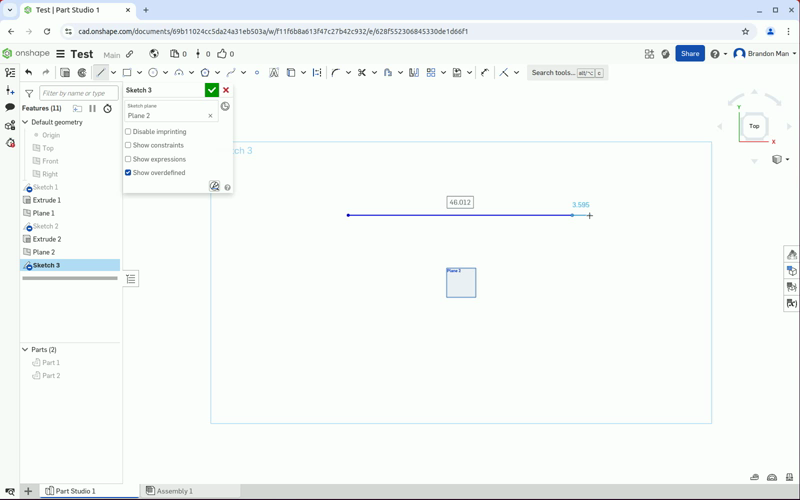
mouse_move(572, 210)
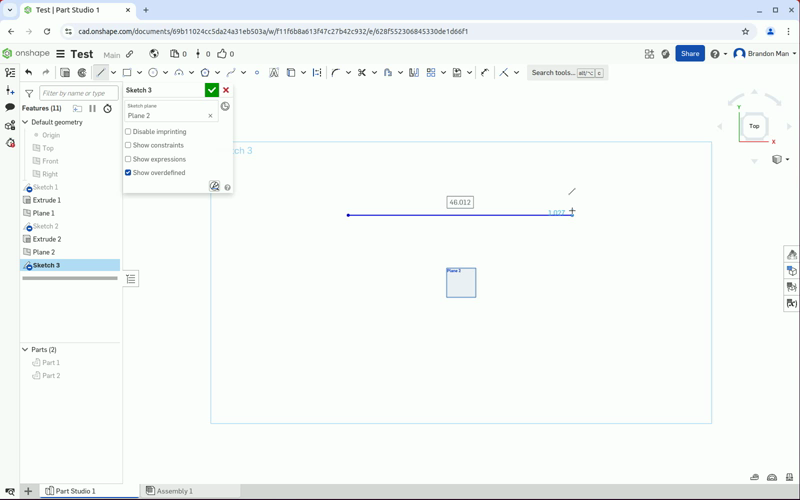
scroll(6)
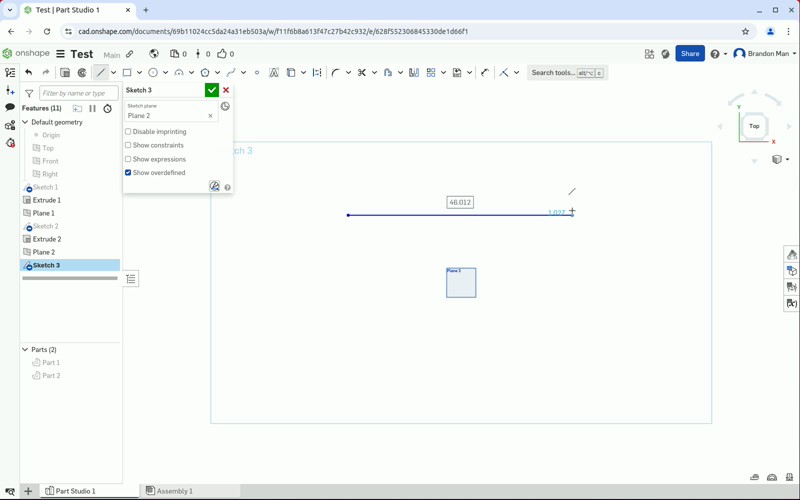
scroll(6)
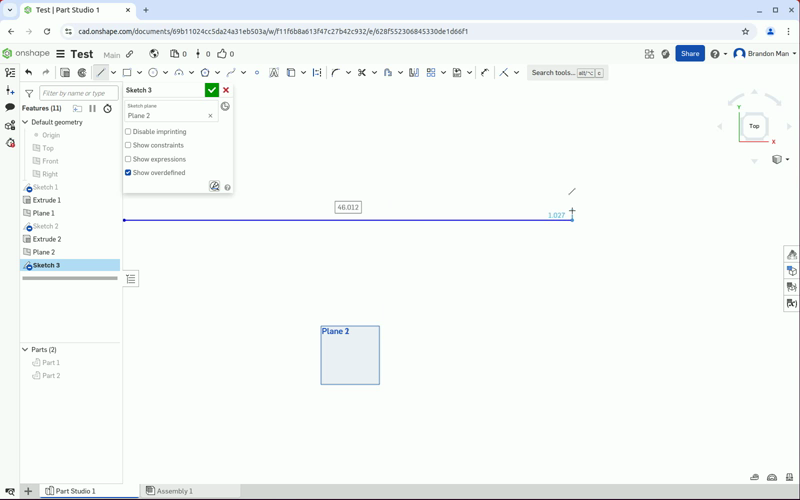
scroll(6)
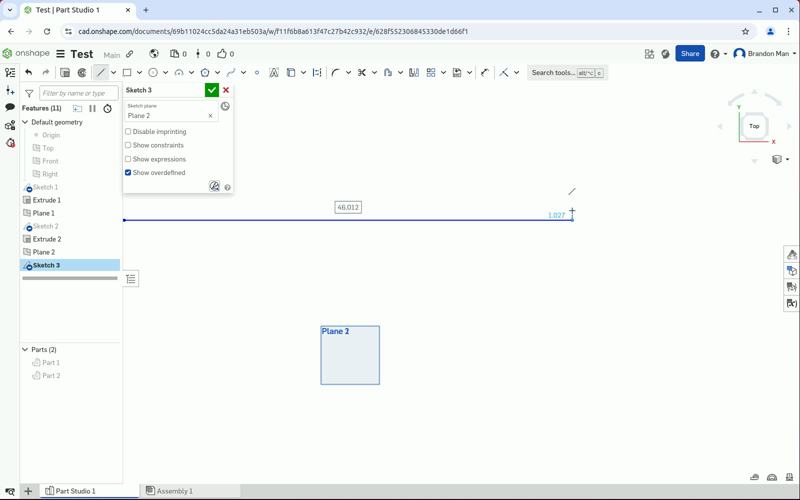
scroll(6)
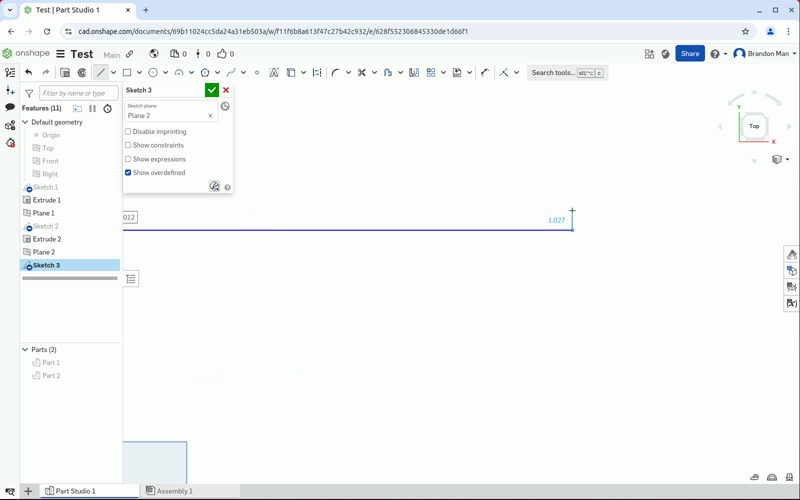
scroll(6)
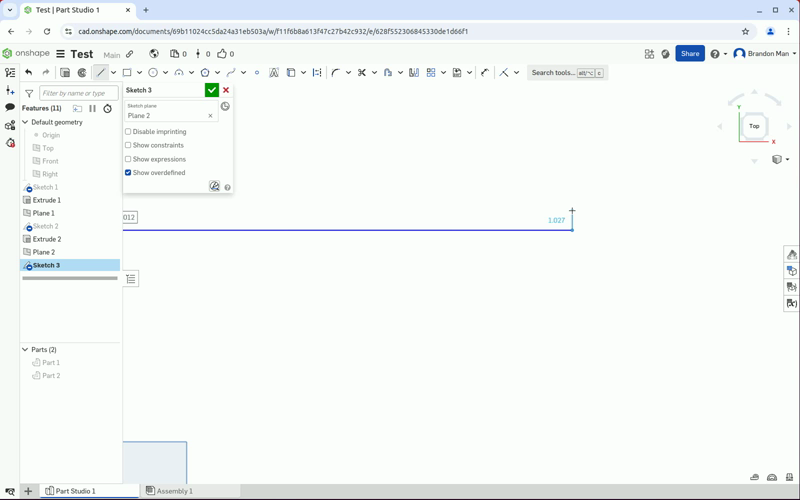
scroll(6)
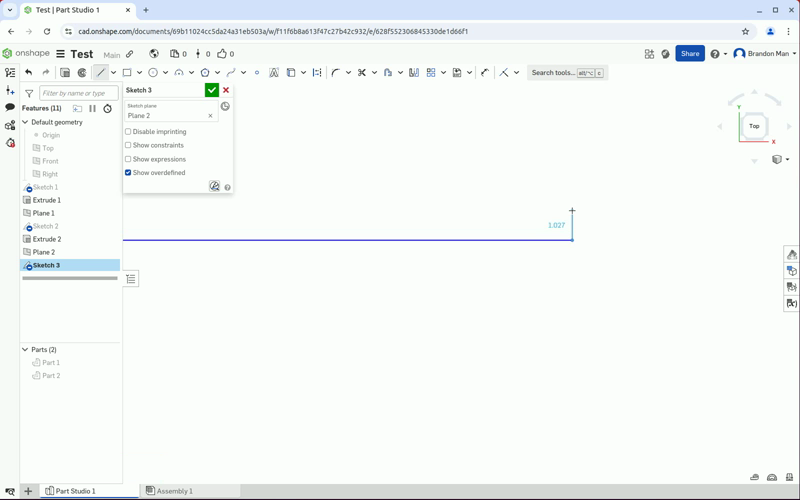
scroll(6)
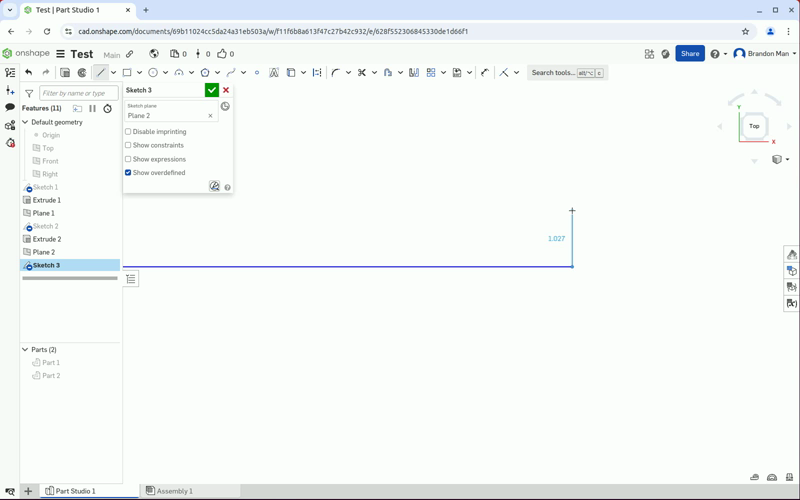
click(572, 210)
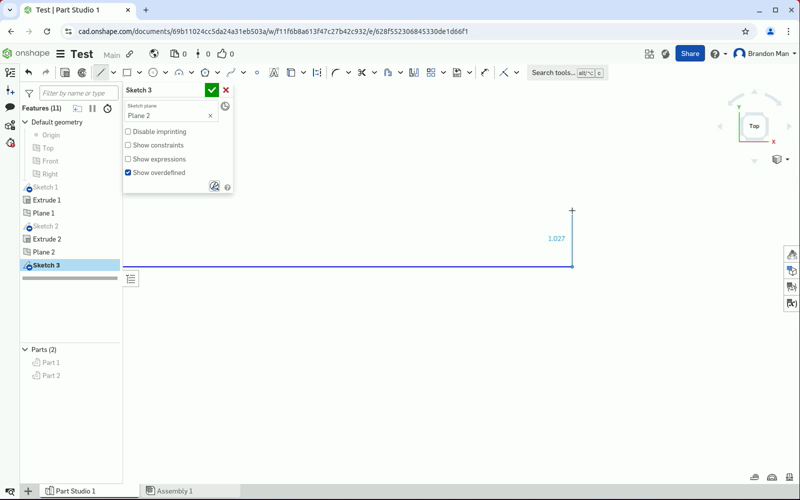
scroll(-6)
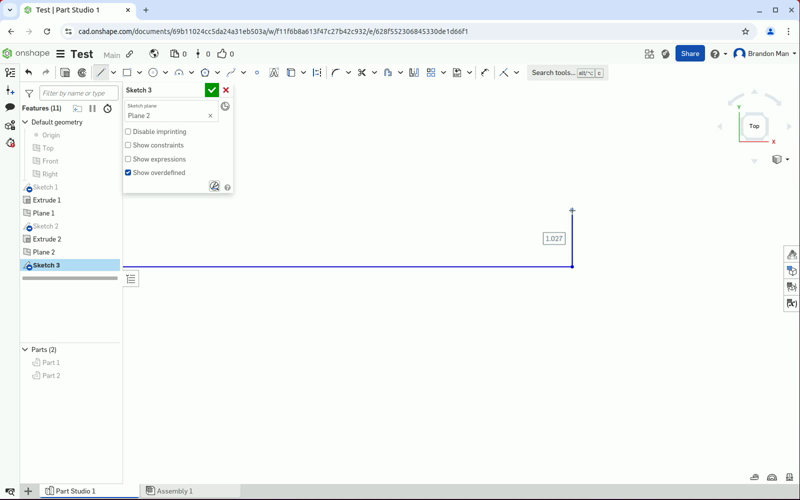
scroll(-6)
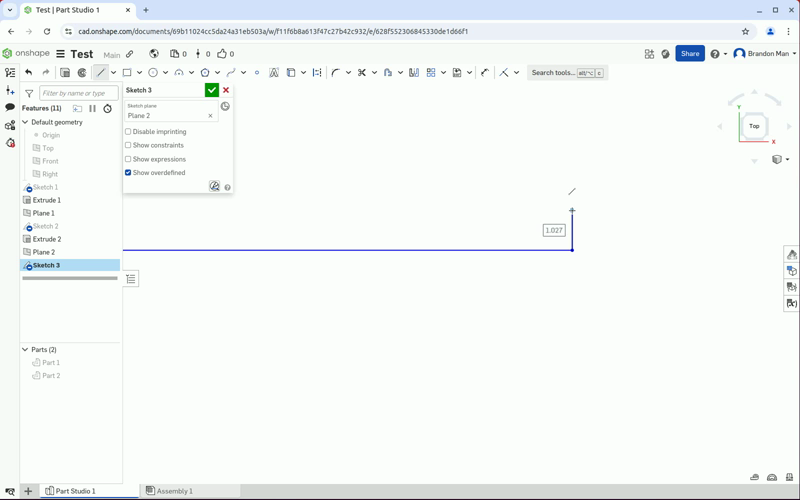
scroll(-6)
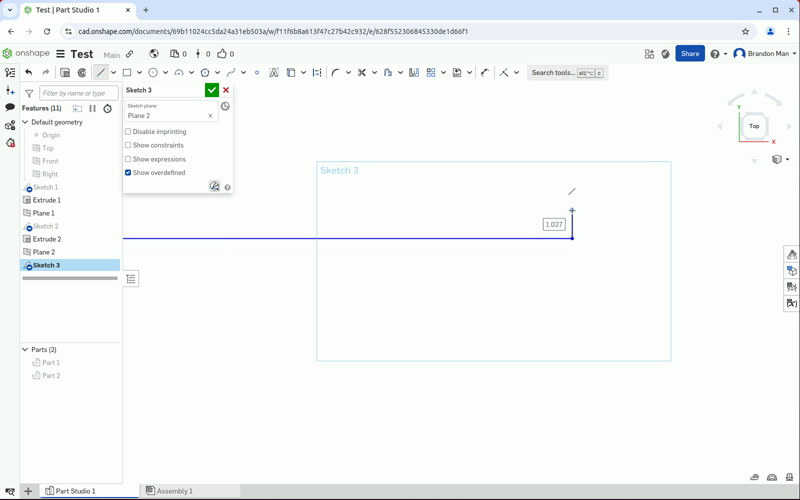
scroll(-6)
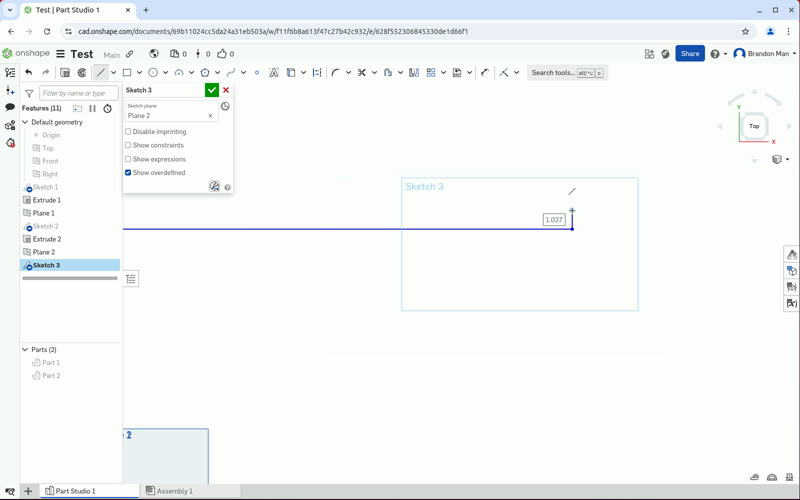
scroll(-6)
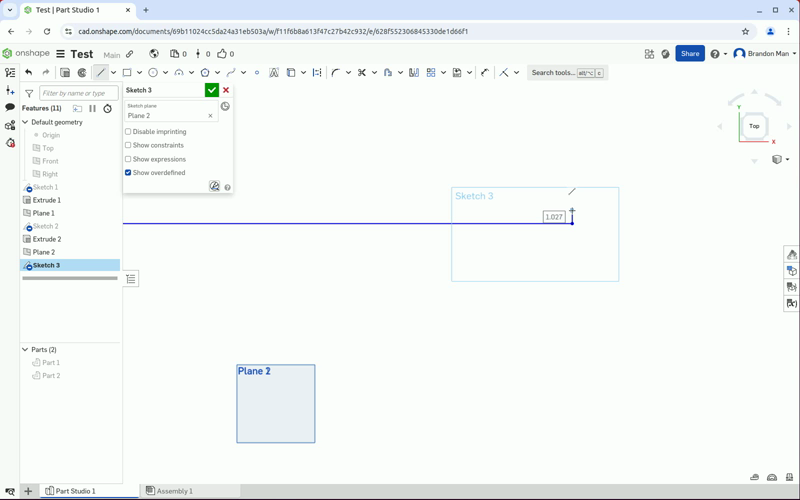
scroll(-6)
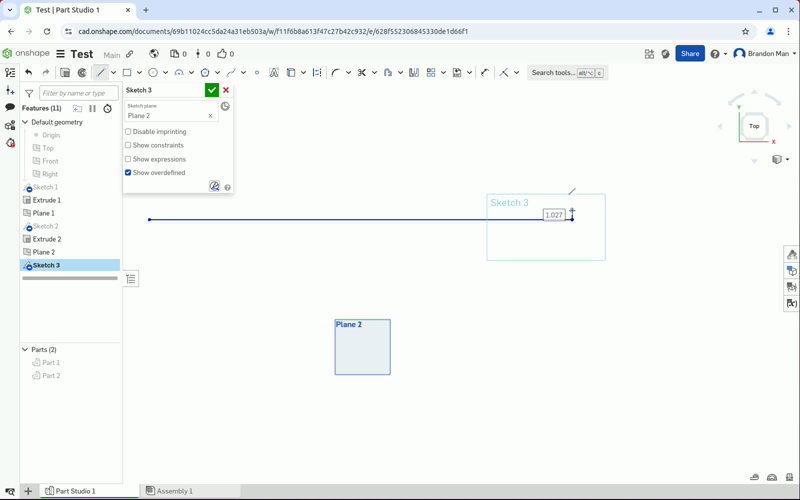
scroll(-6)
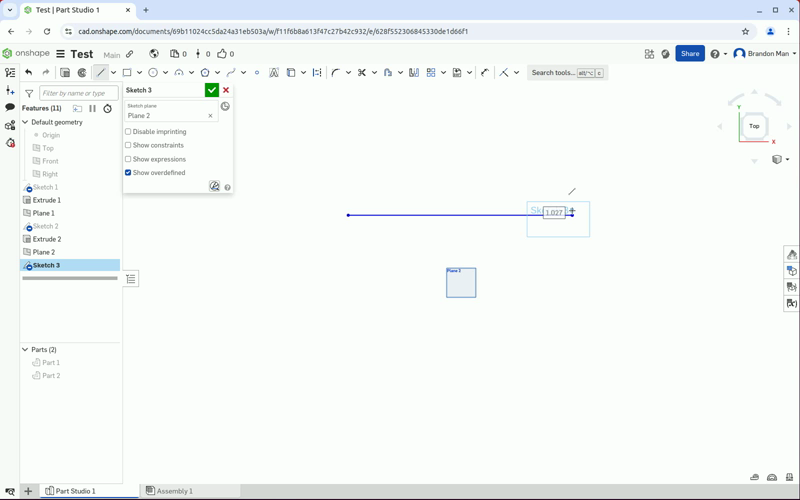
key_up(shift)
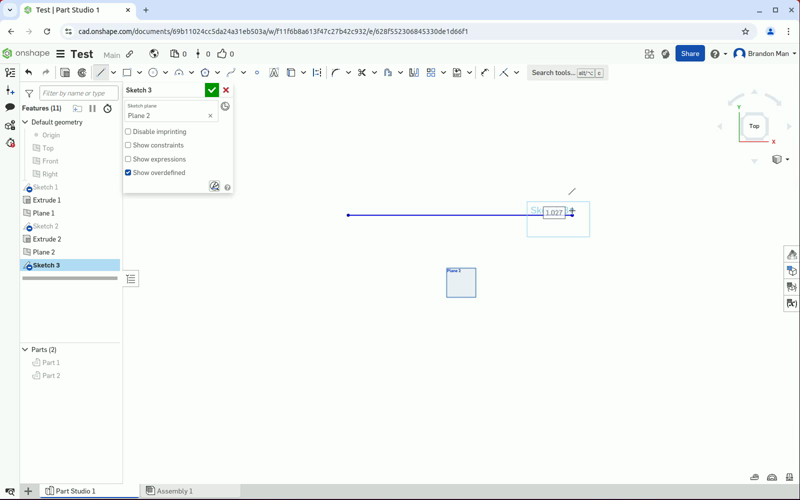
key_down(shift)
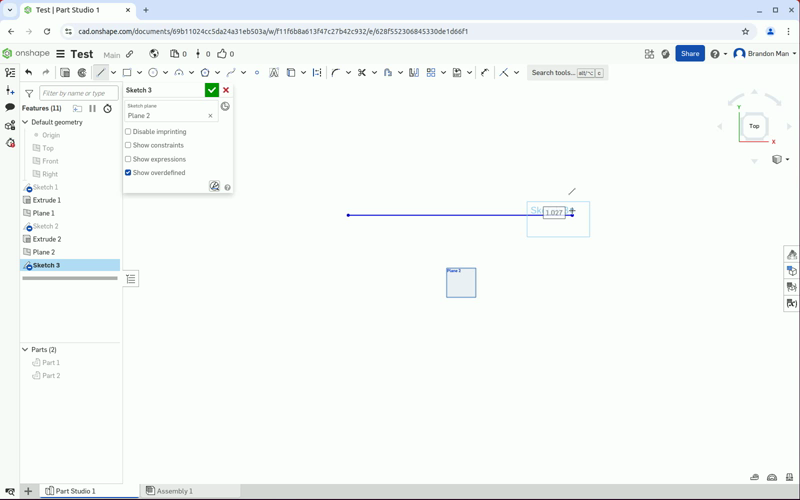
mouse_move(348, 210)
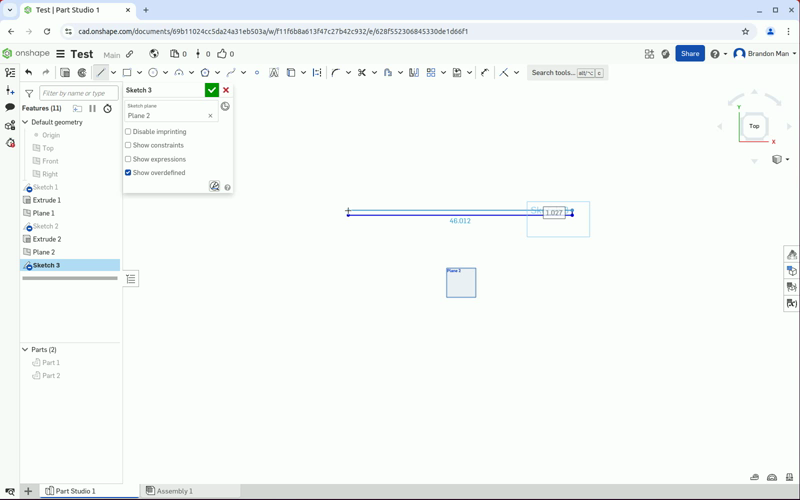
click(348, 210)
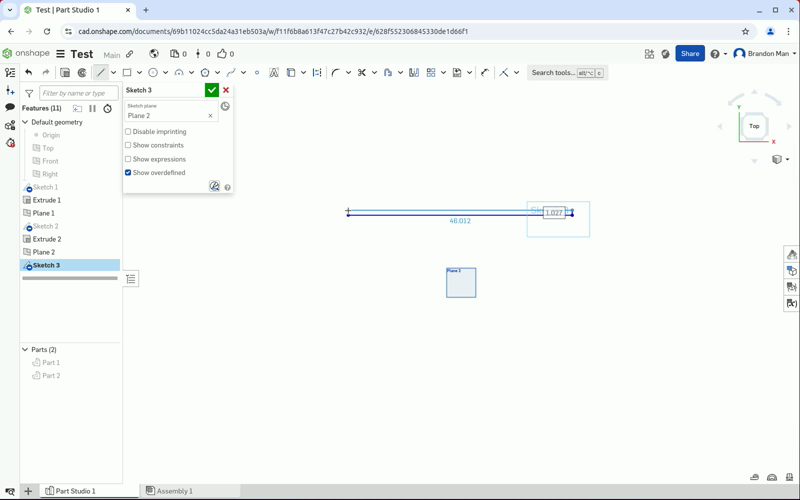
key_up(shift)
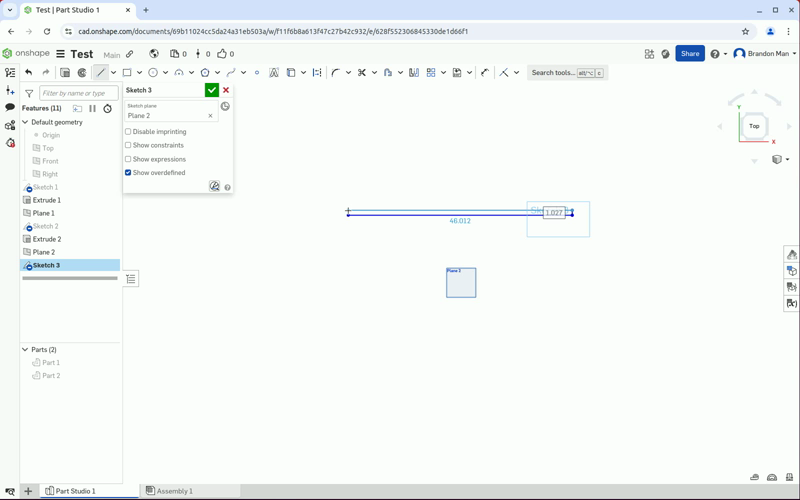
mouse_move(378, 210)
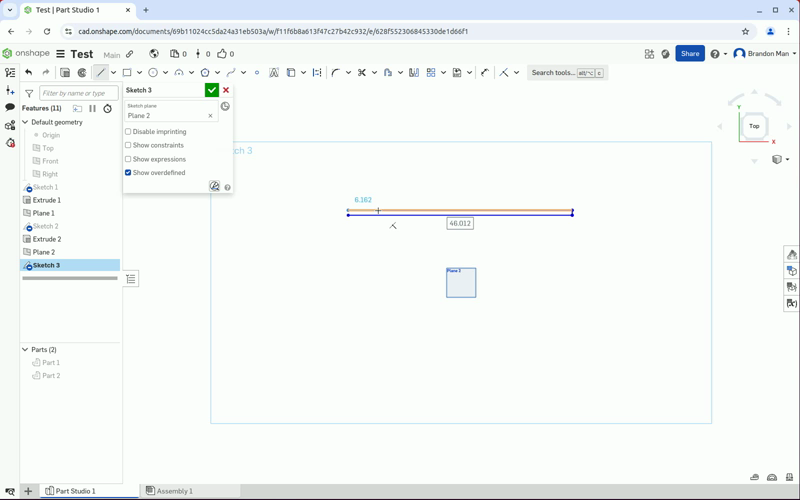
key_down(shift)
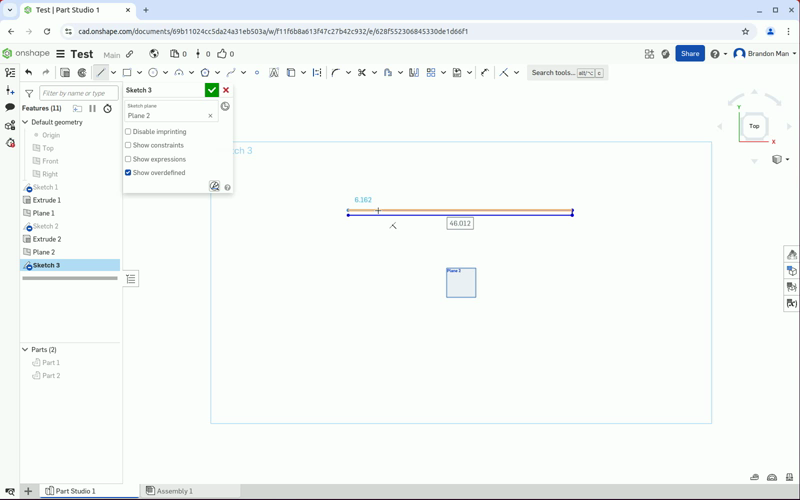
mouse_move(348, 215)
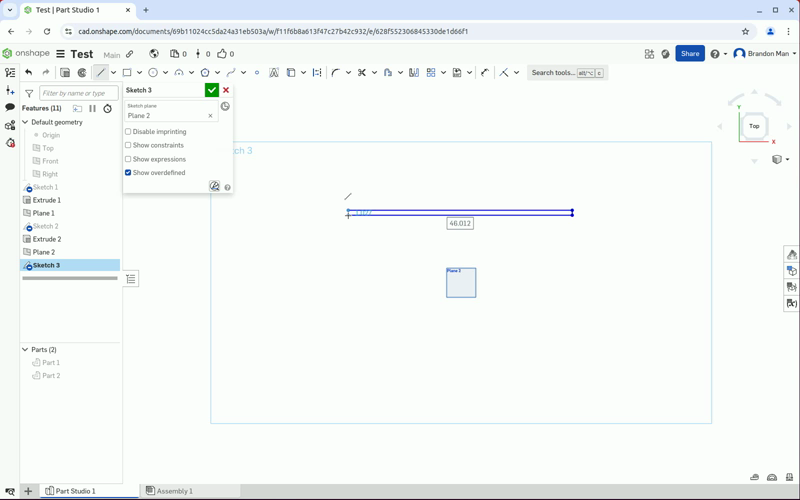
scroll(6)
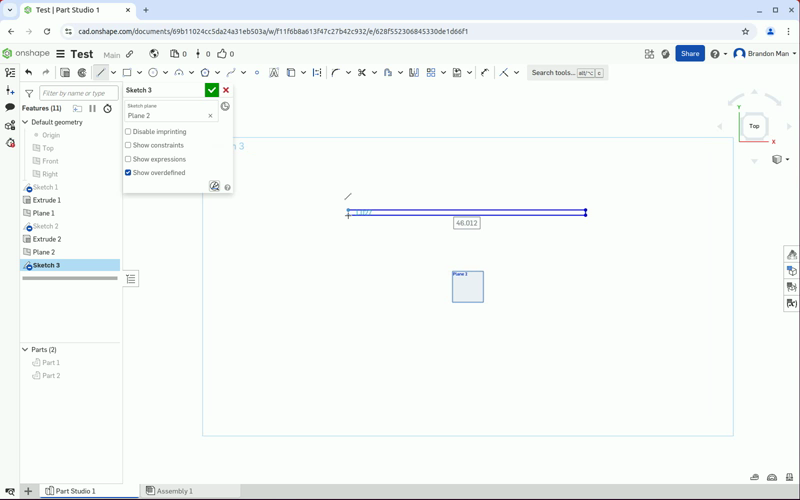
scroll(6)
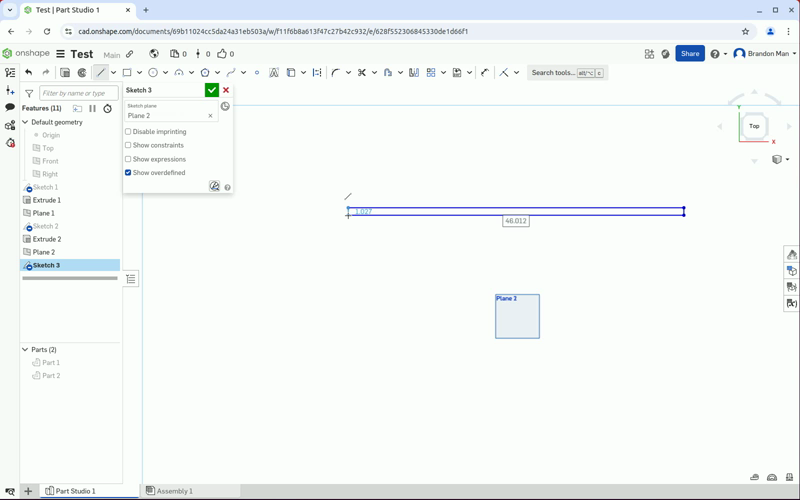
scroll(6)
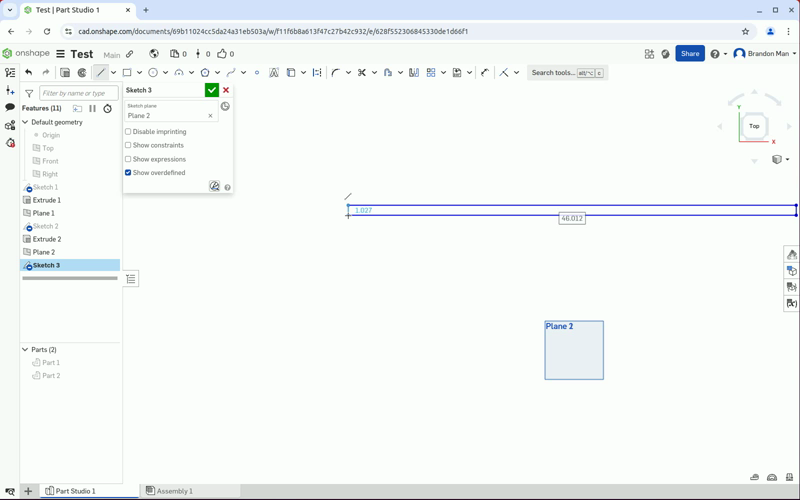
scroll(6)
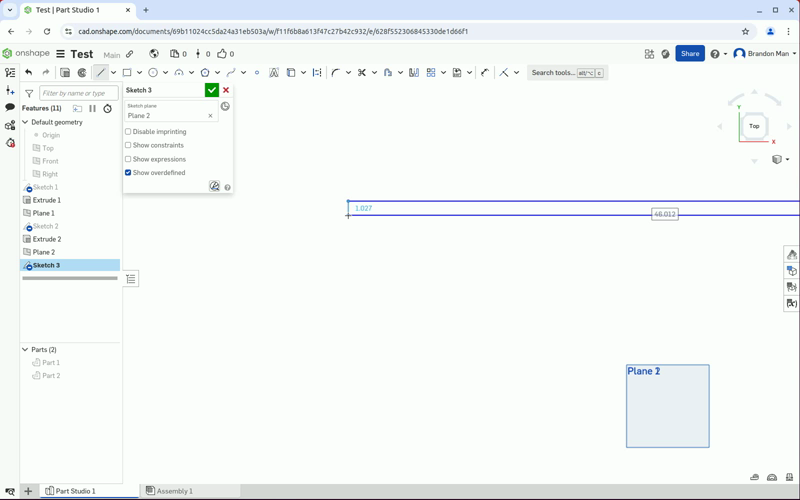
scroll(6)
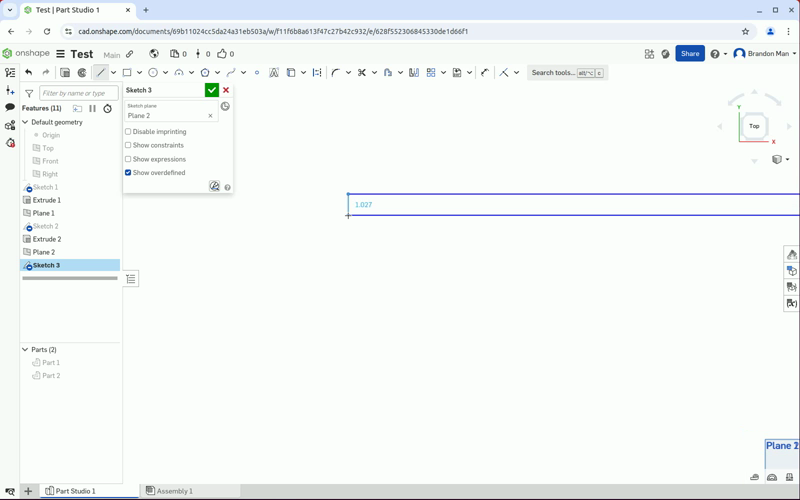
scroll(6)
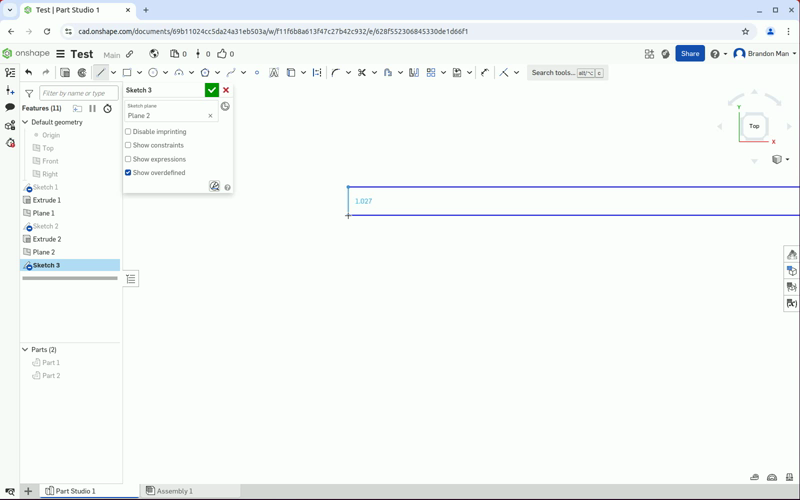
scroll(6)
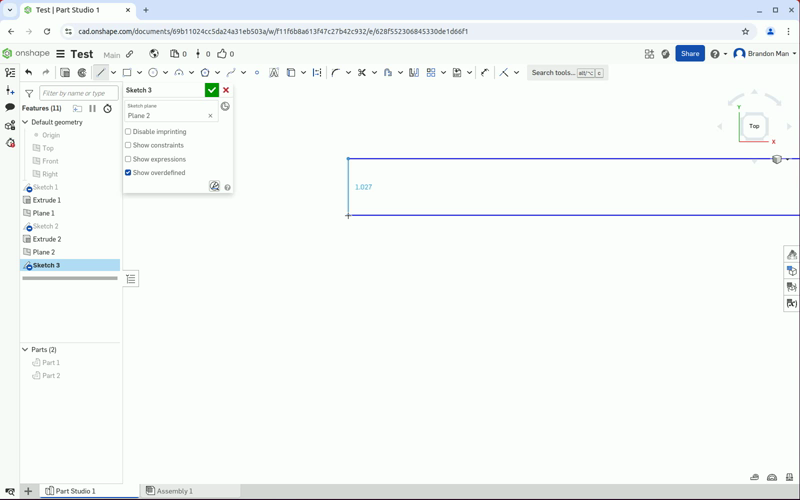
key_up(shift)
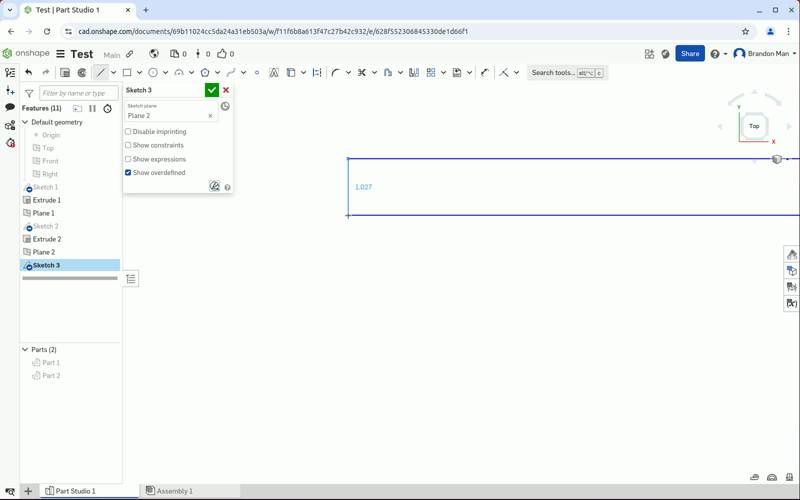
click(348, 215)
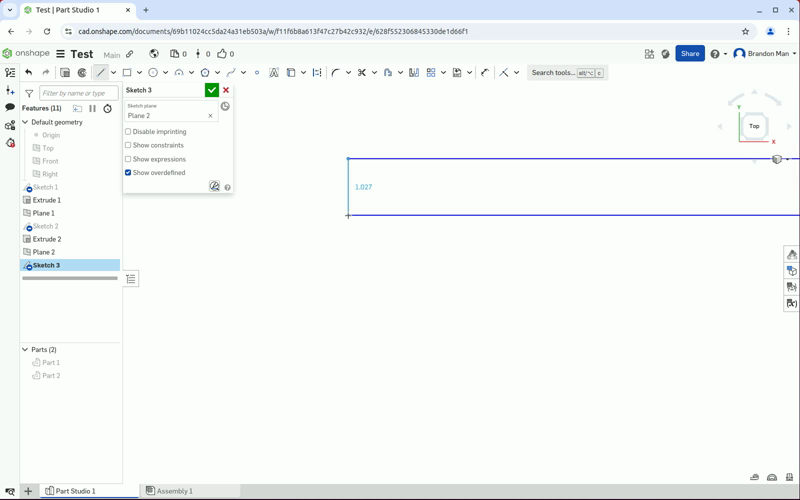
scroll(-6)
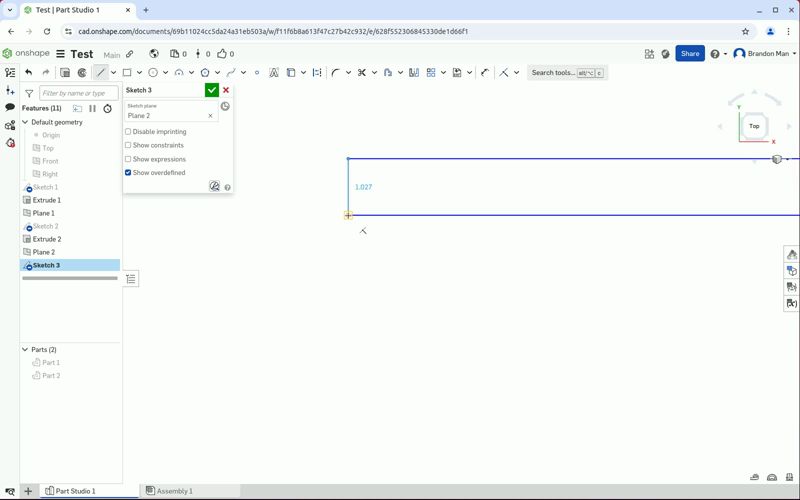
scroll(-6)
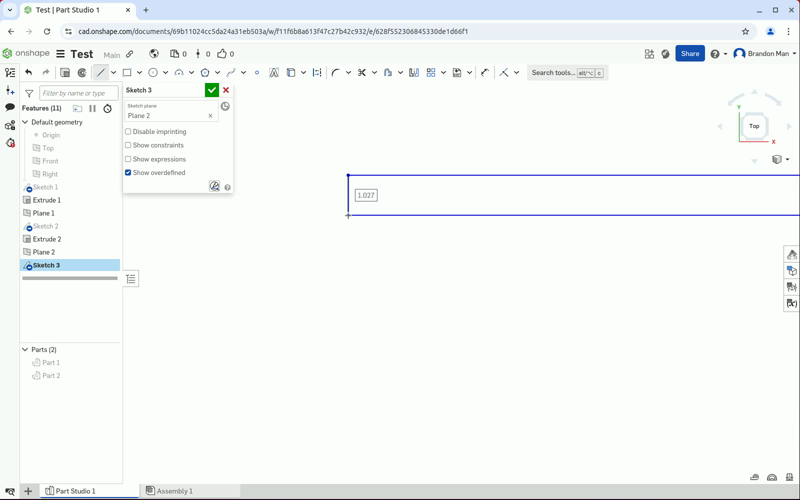
scroll(-6)
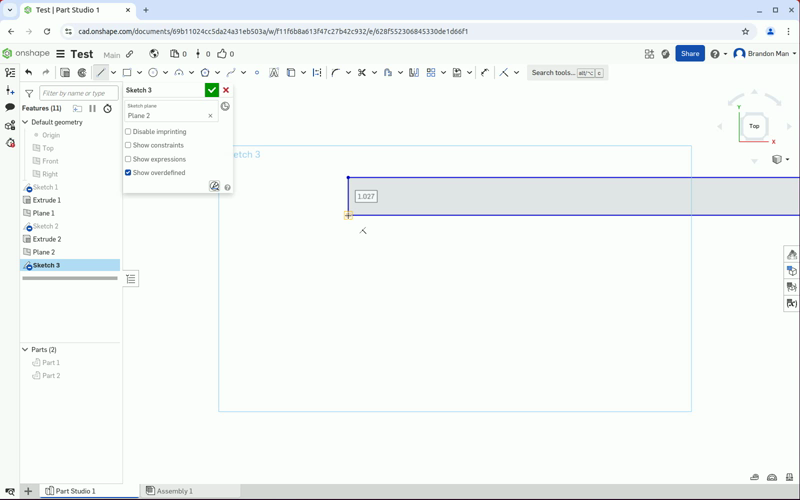
scroll(-6)
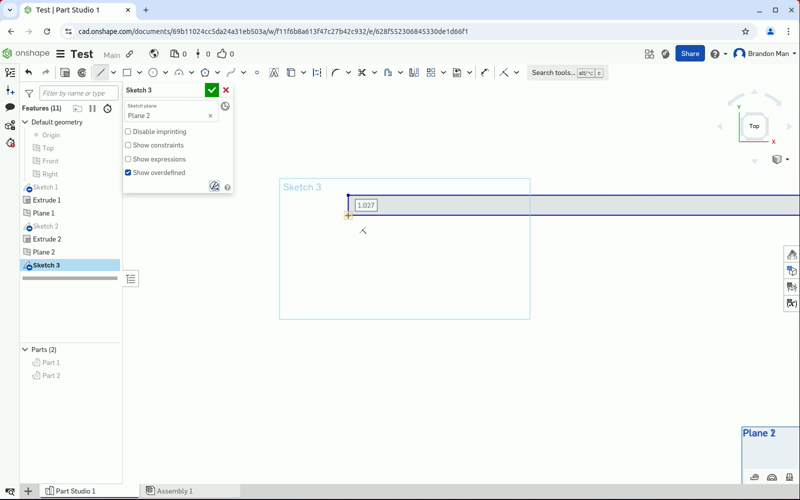
scroll(-6)
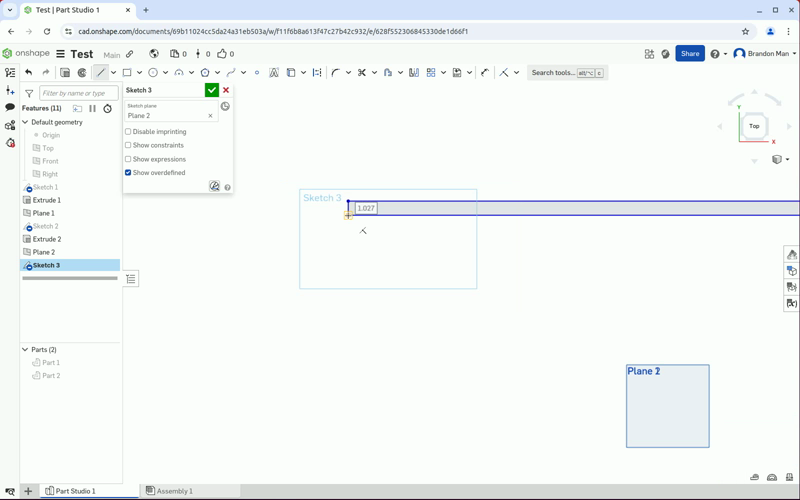
scroll(-6)
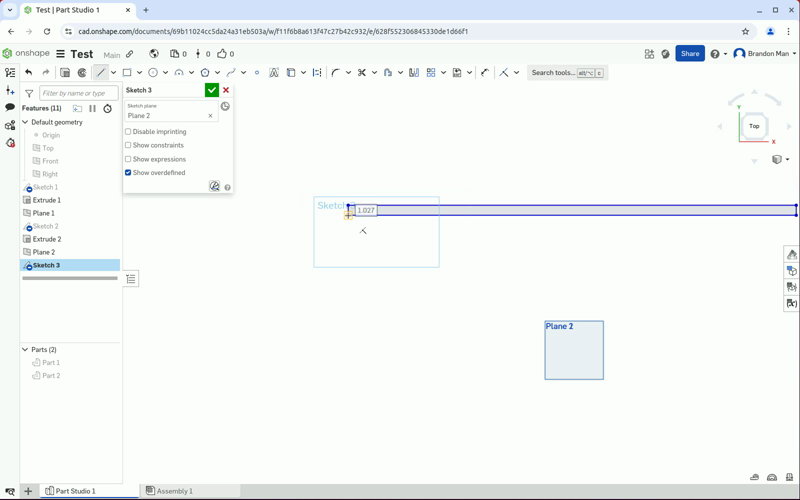
scroll(-6)
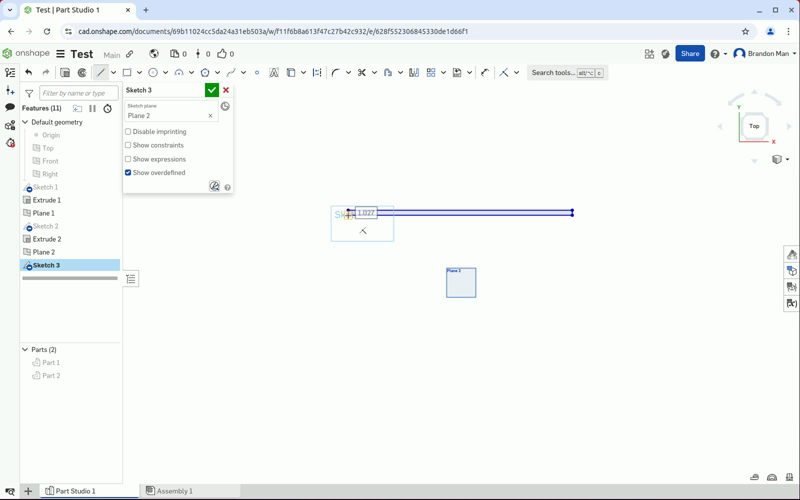
key(esc)
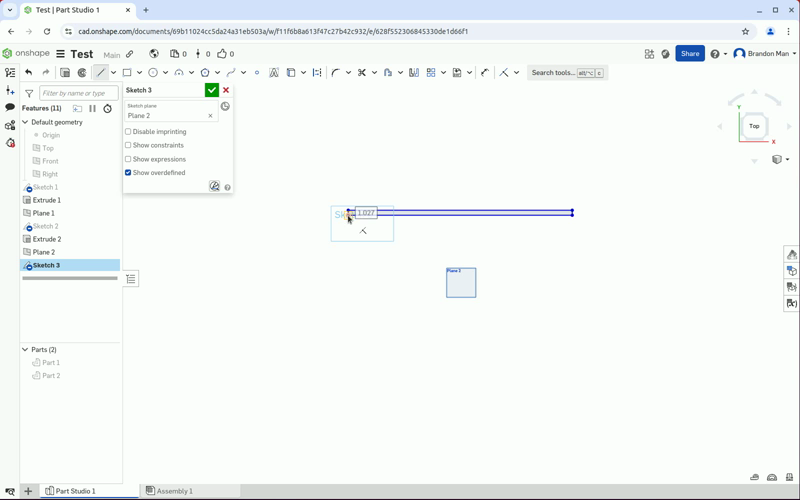
mouse_move(462, 211)
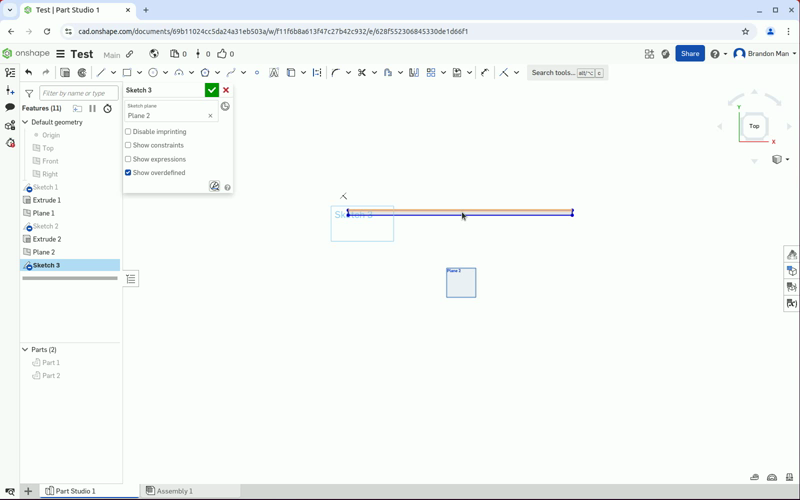
scroll(6)
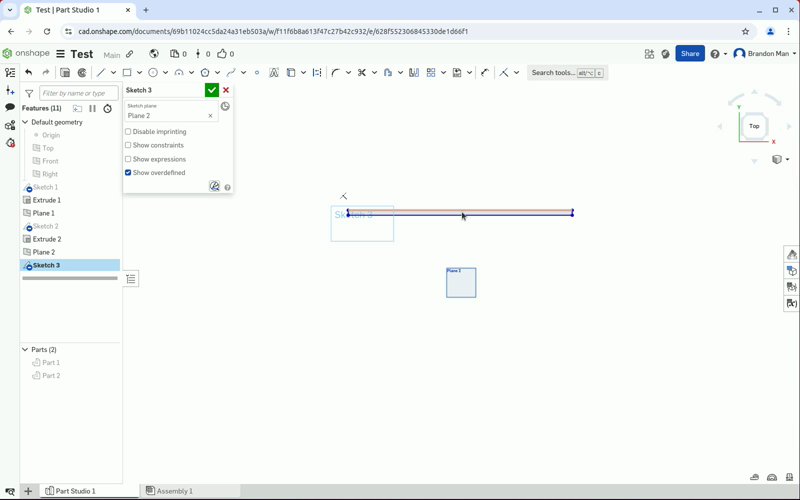
scroll(6)
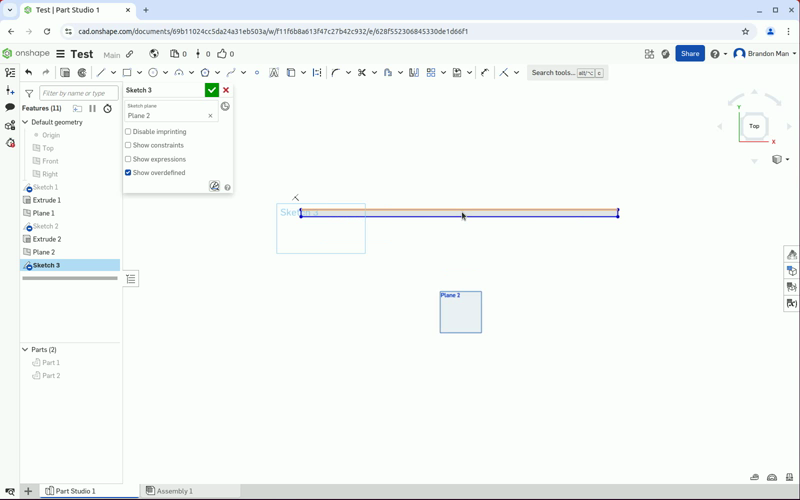
scroll(6)
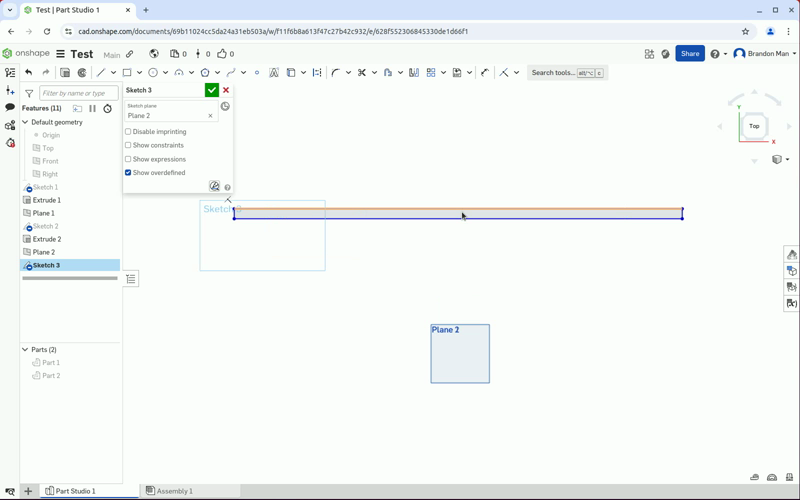
scroll(6)
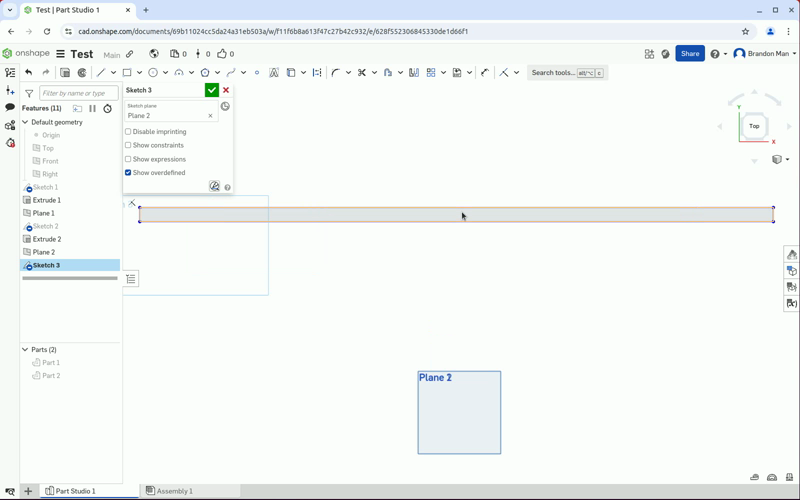
scroll(6)
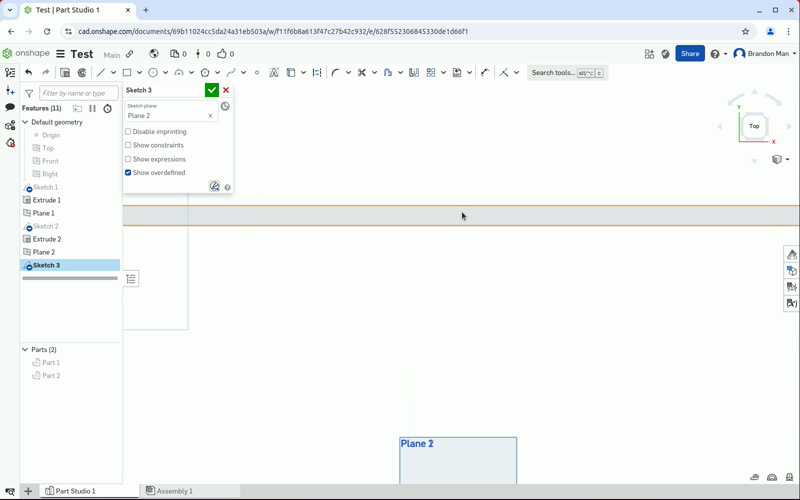
scroll(6)
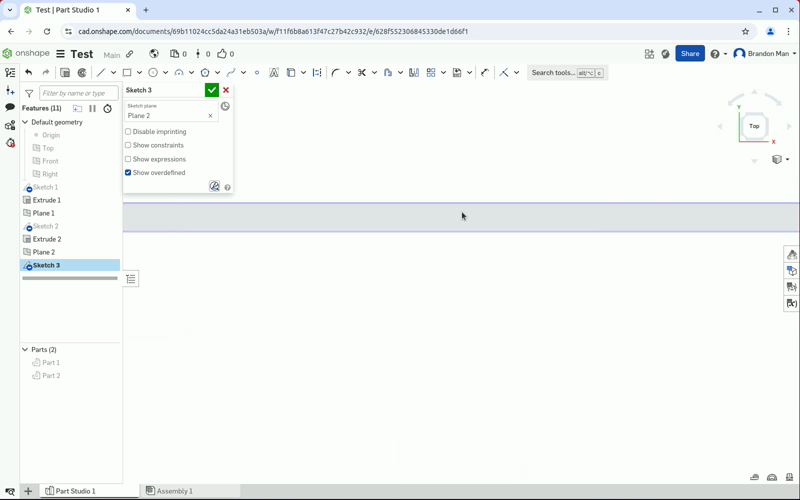
scroll(6)
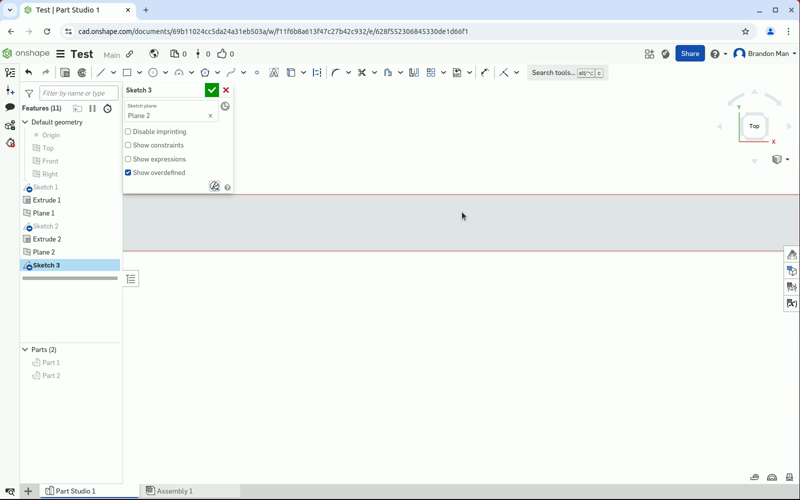
click(462, 211)
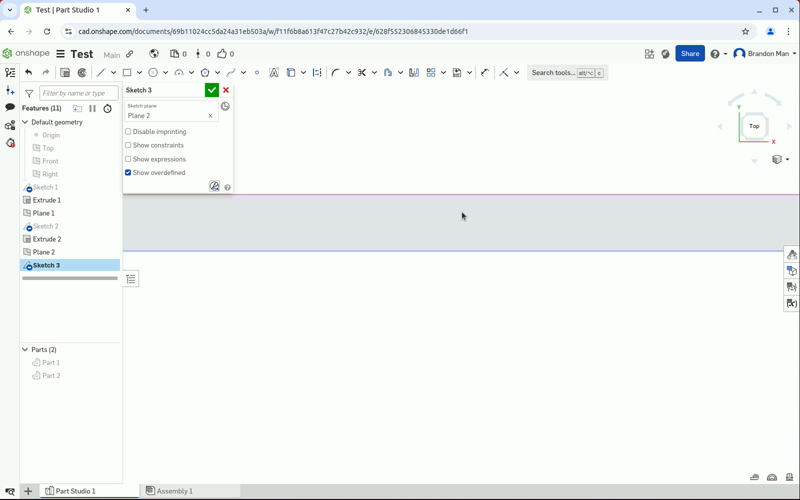
scroll(-6)
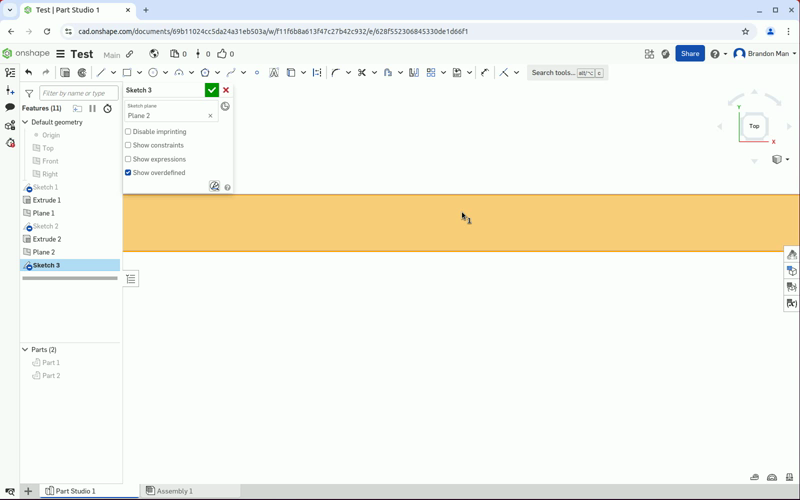
scroll(-6)
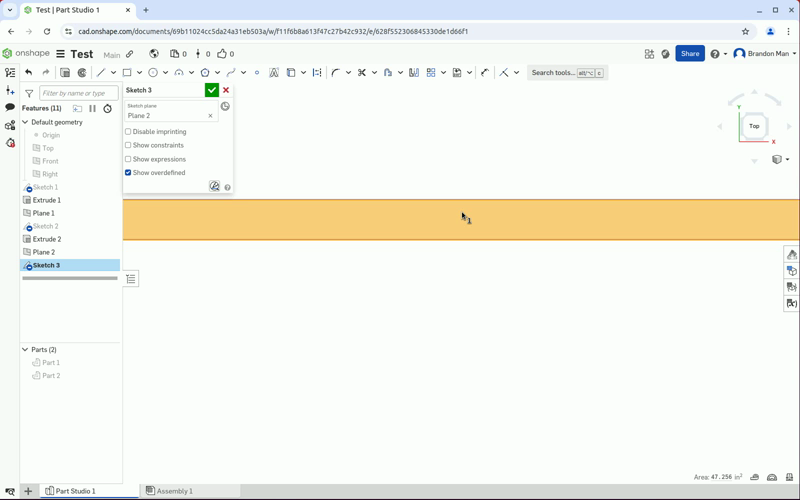
scroll(-6)
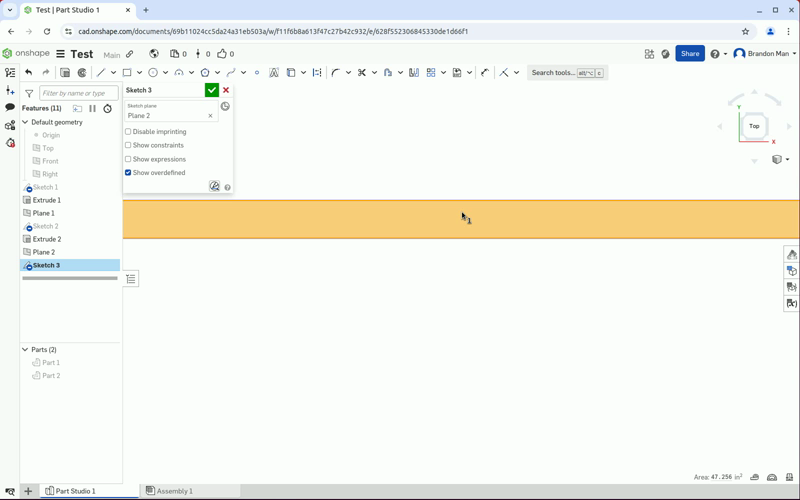
scroll(-6)
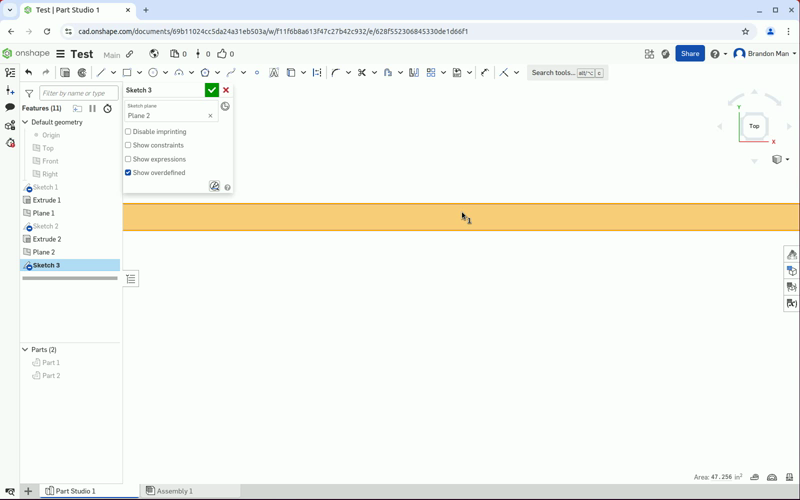
scroll(-6)
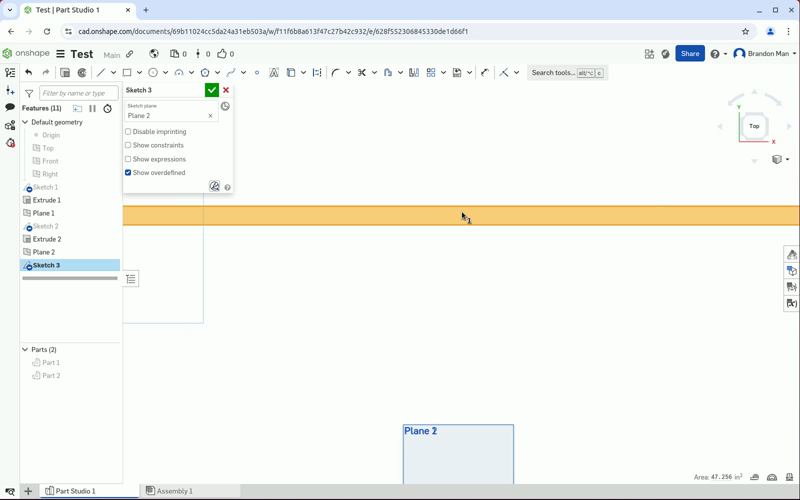
scroll(-6)
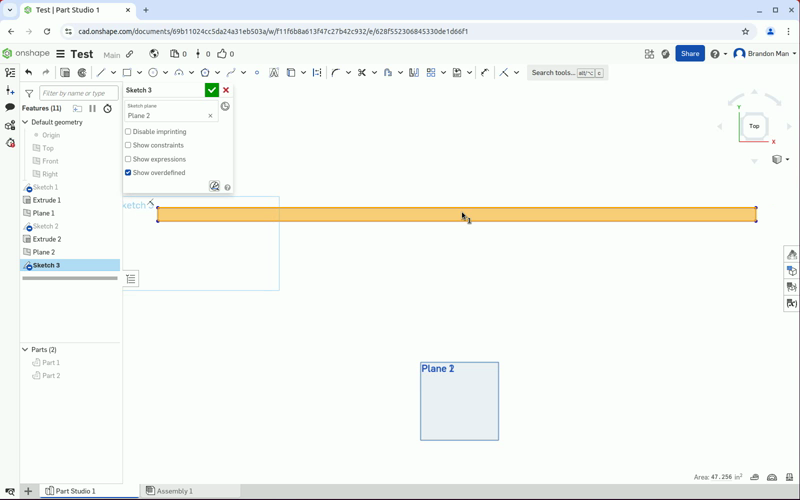
scroll(-6)
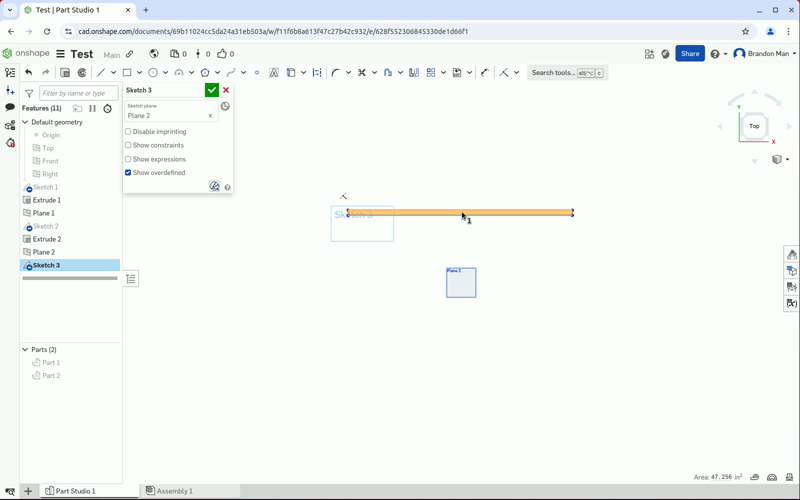
mouse_move(73, 352)
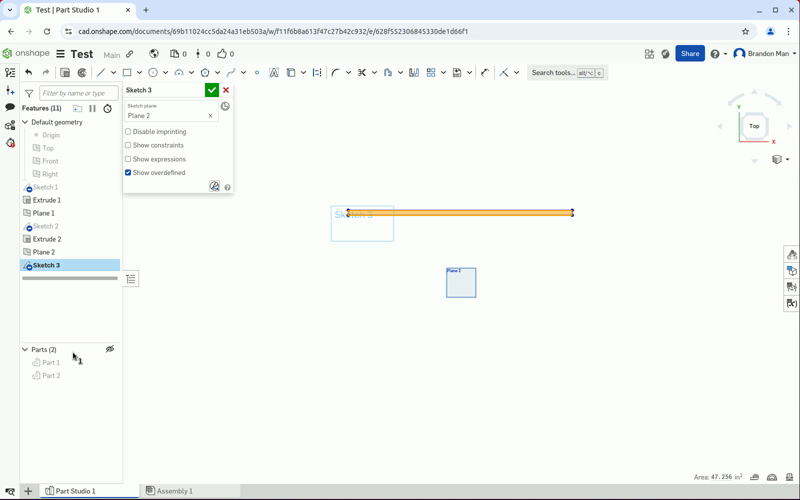
key(shift+y)
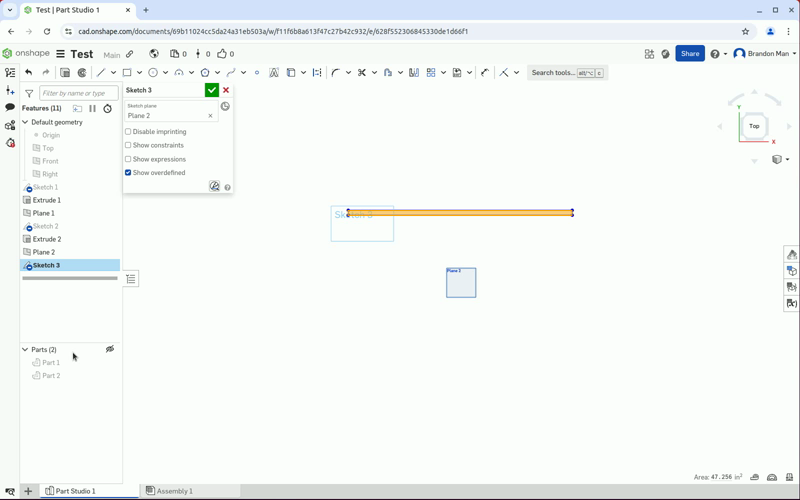
key(shift+e)
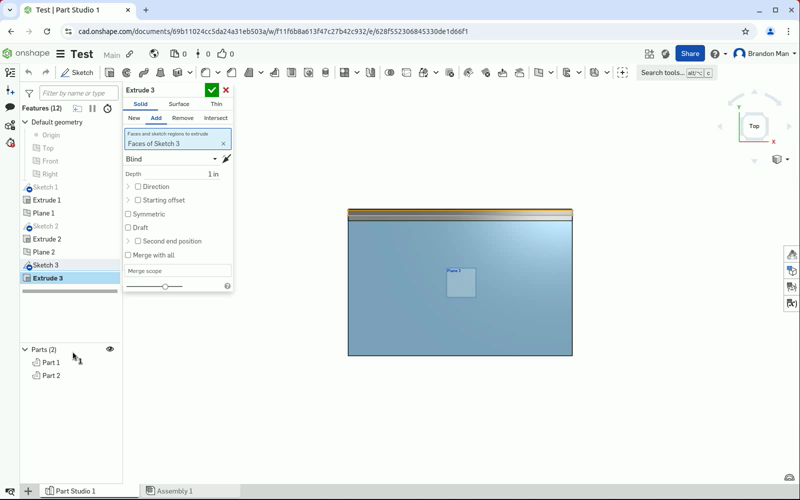
mouse_move(143, 106)
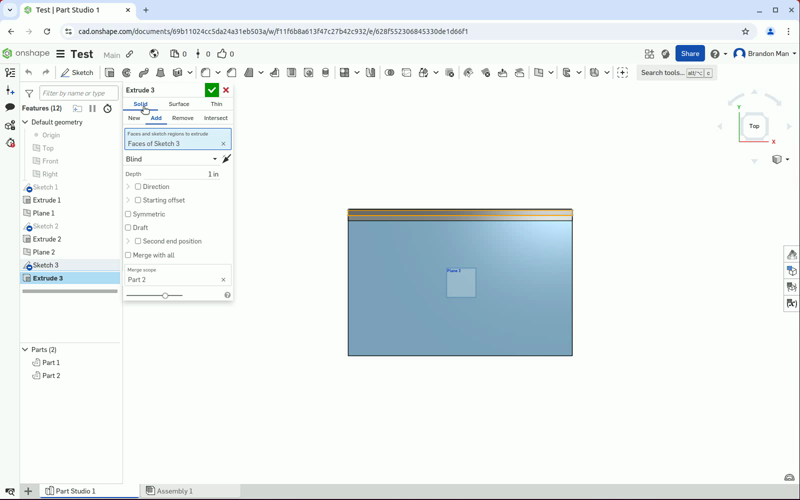
click(143, 106)
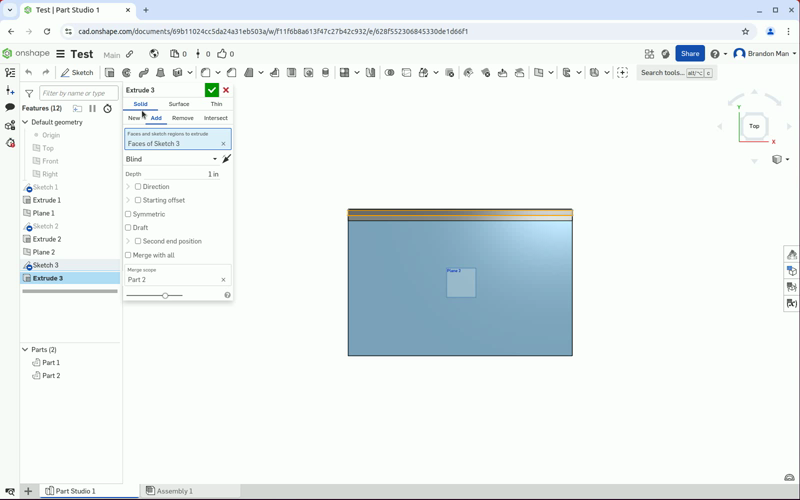
mouse_move(137, 120)
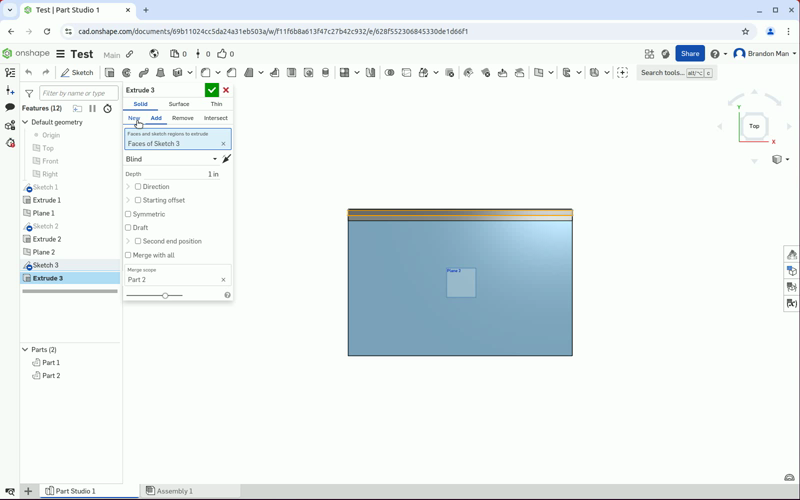
click(137, 120)
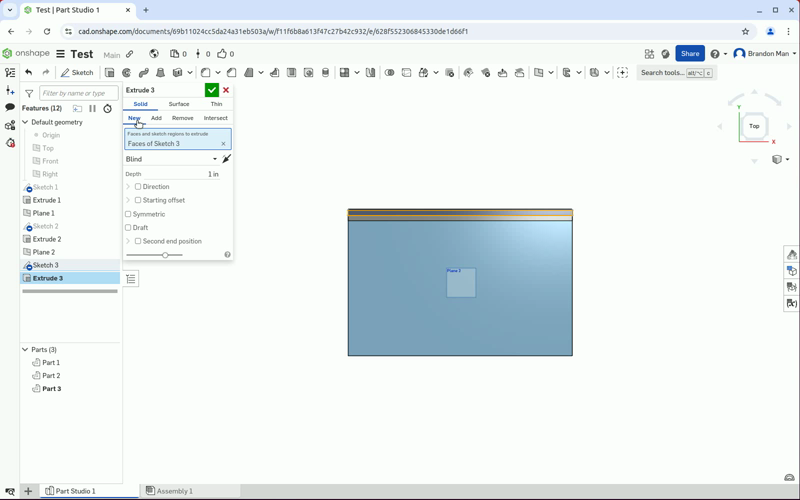
key(tab, 4)
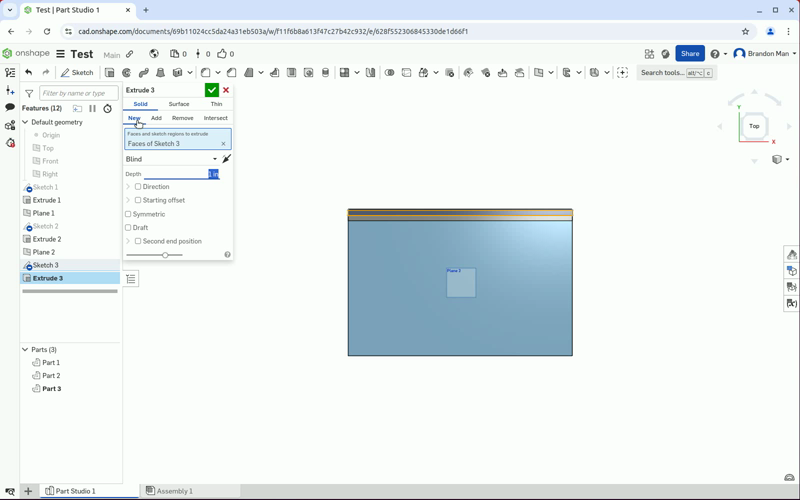
text(1.926)
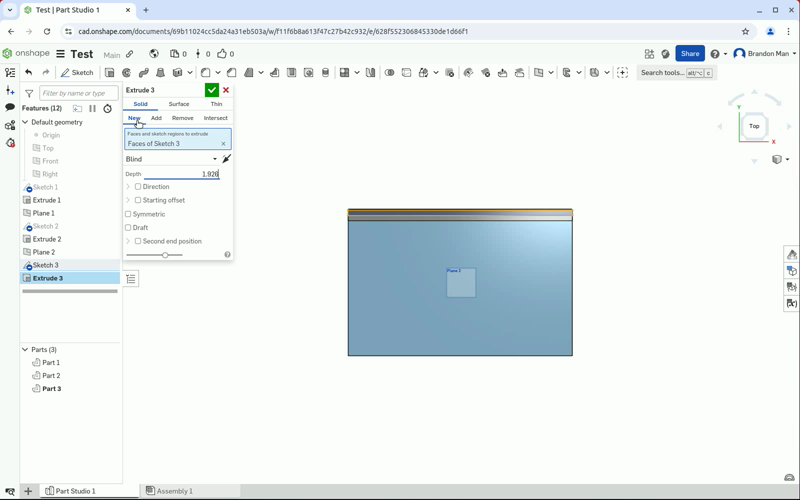
key(enter)
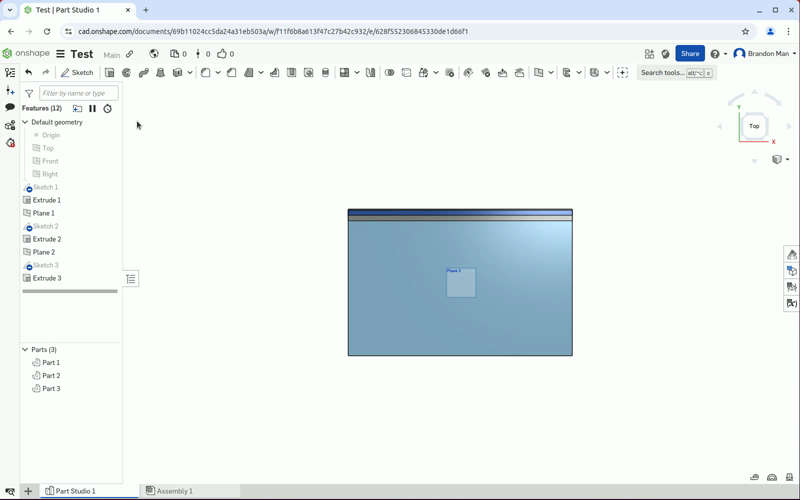
key(shift+h)
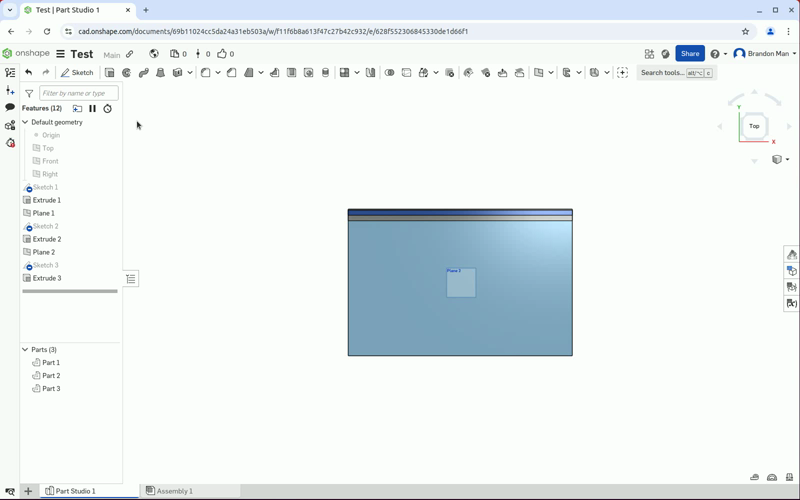
key(shift+h)
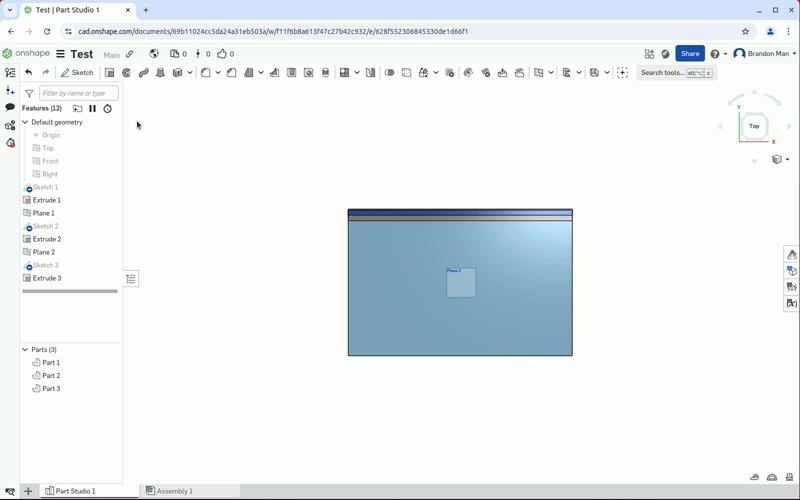
mouse_move(73, 189)
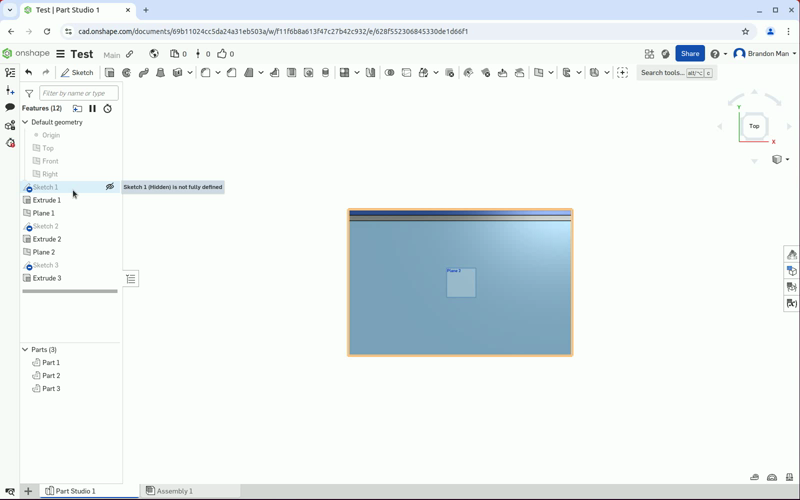
click(73, 189)
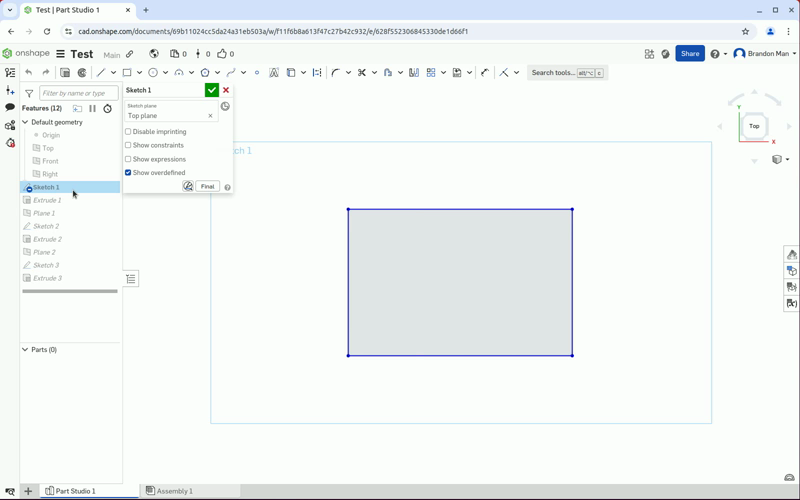
mouse_move(229, 92)
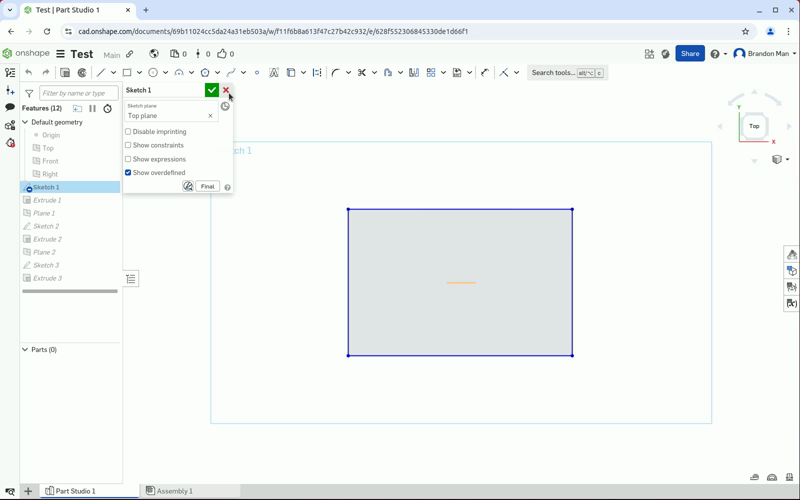
click(229, 92)
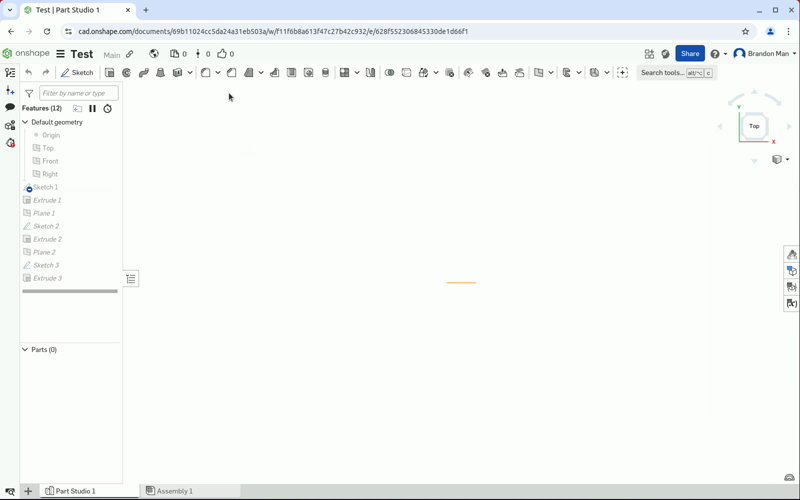
key(shift+s)
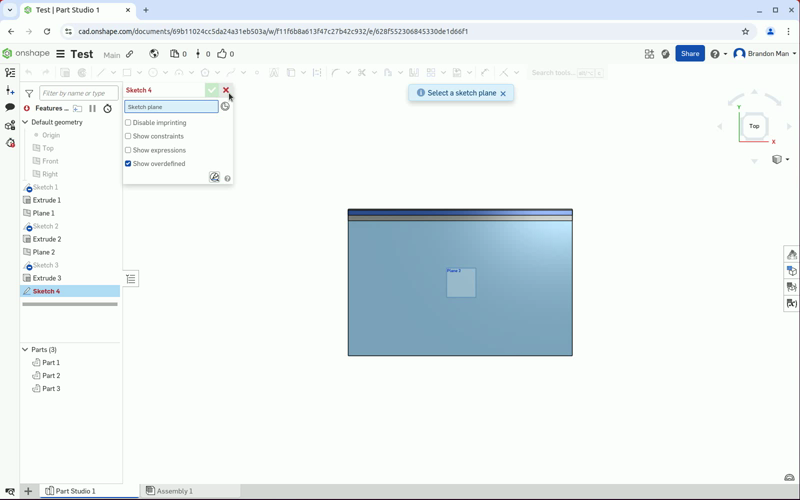
mouse_move(73, 215)
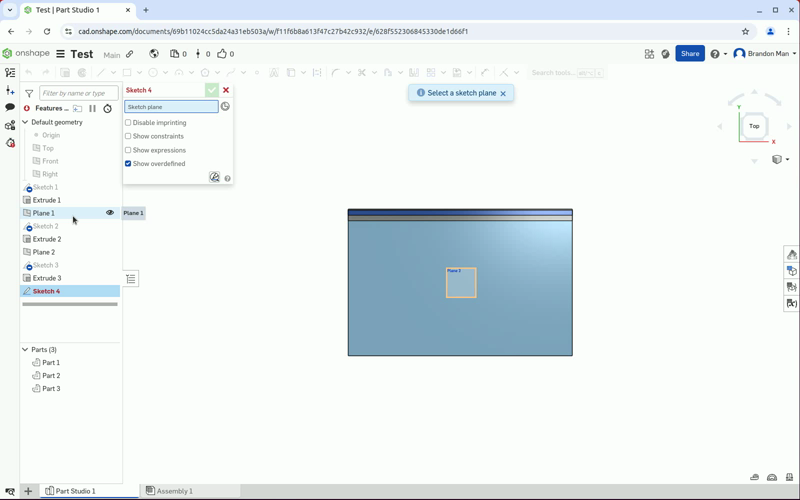
click(73, 215)
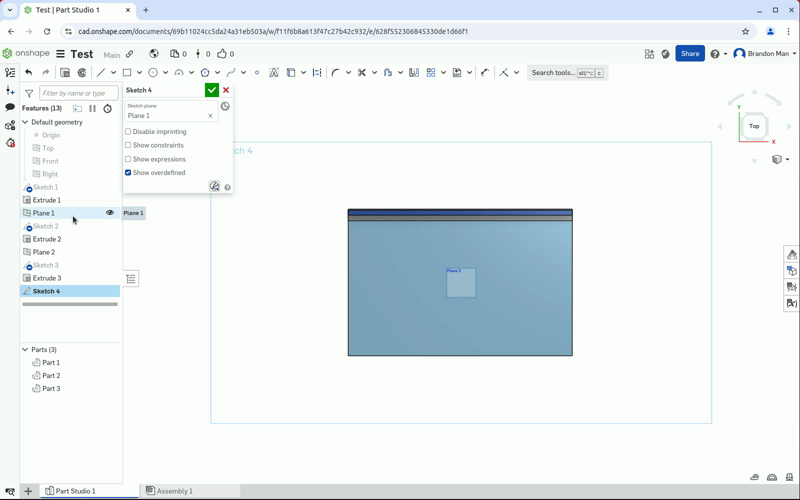
mouse_move(73, 352)
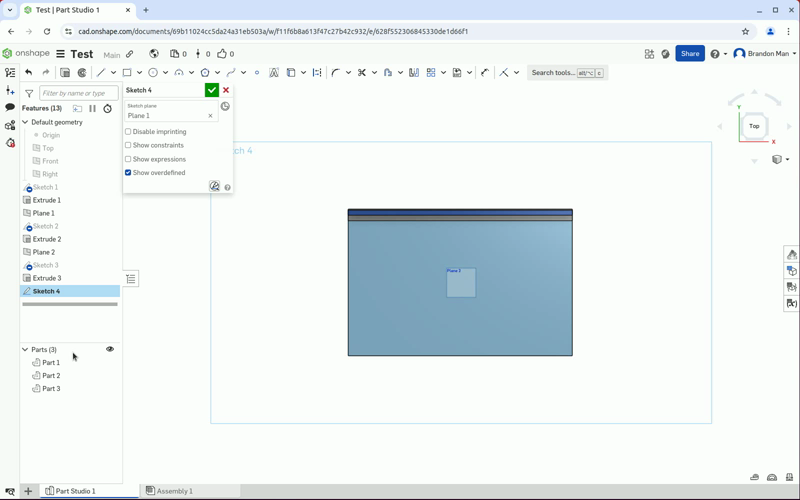
key(y)
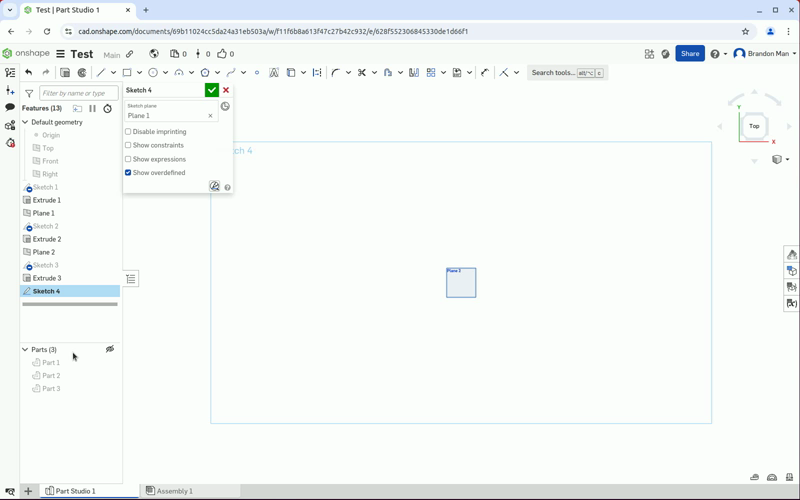
key(l)
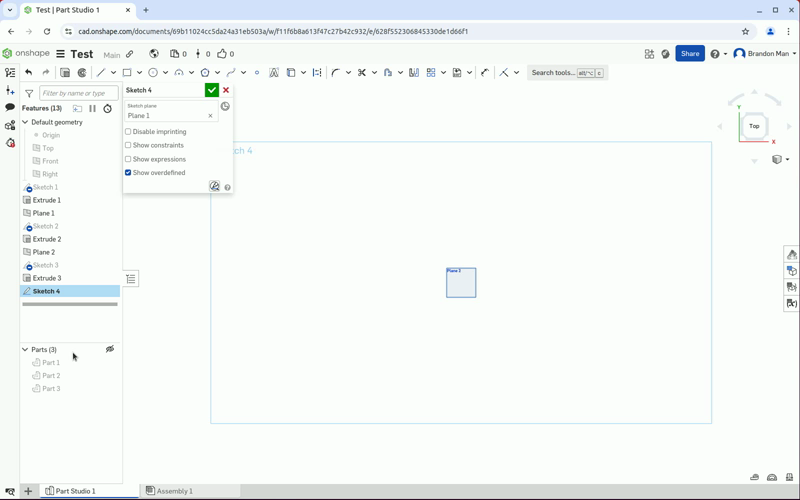
key_down(shift)
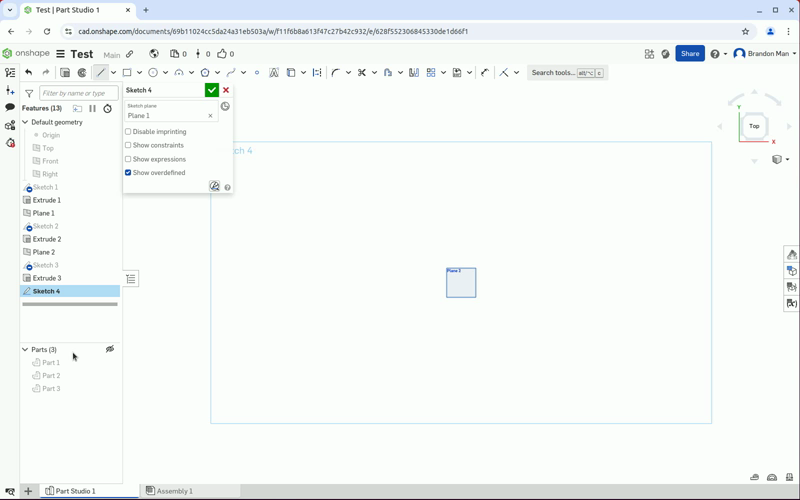
mouse_move(348, 355)
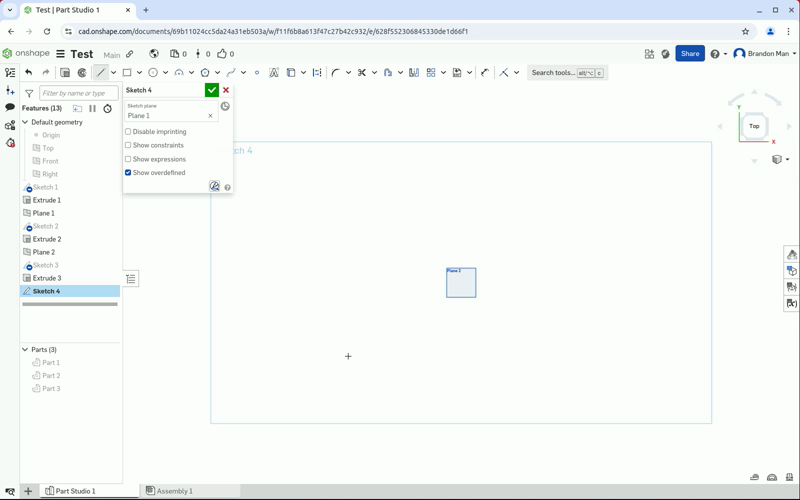
click(348, 355)
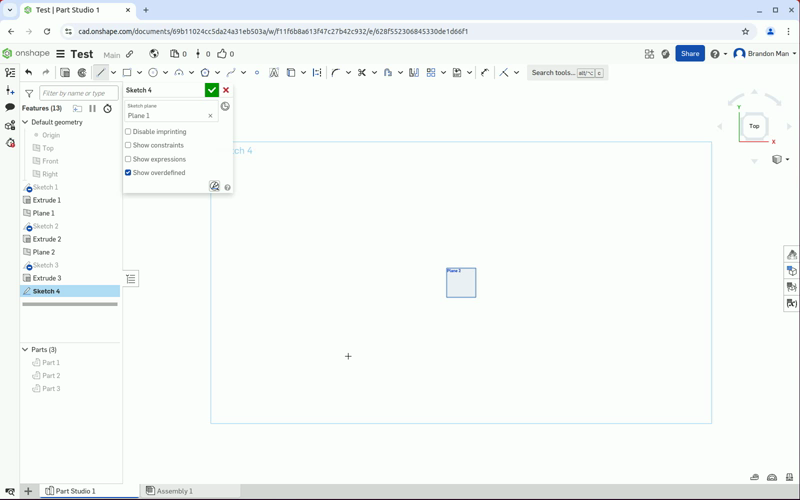
key_up(shift)
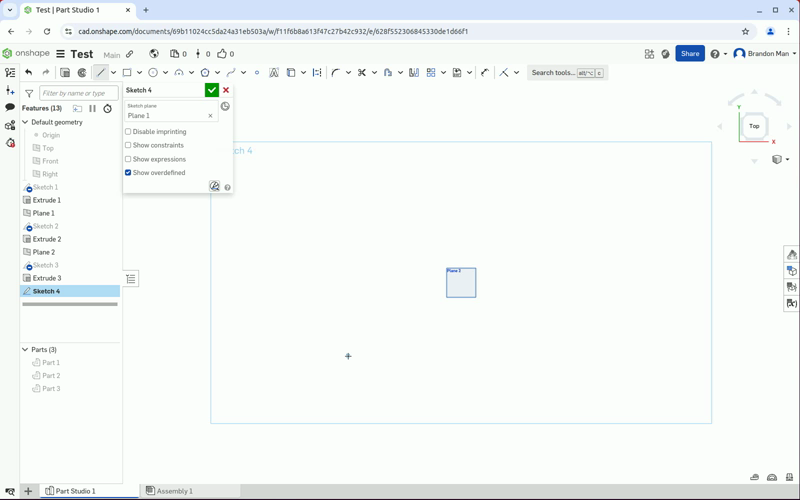
key_down(shift)
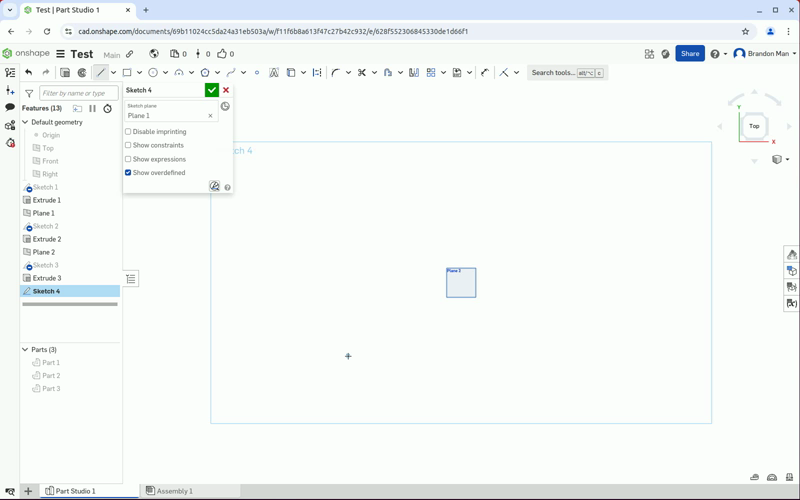
mouse_move(378, 355)
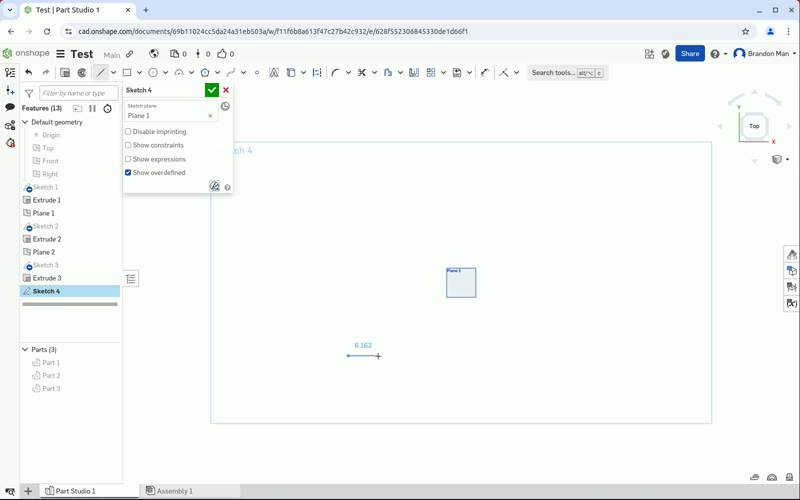
mouse_move(359, 355)
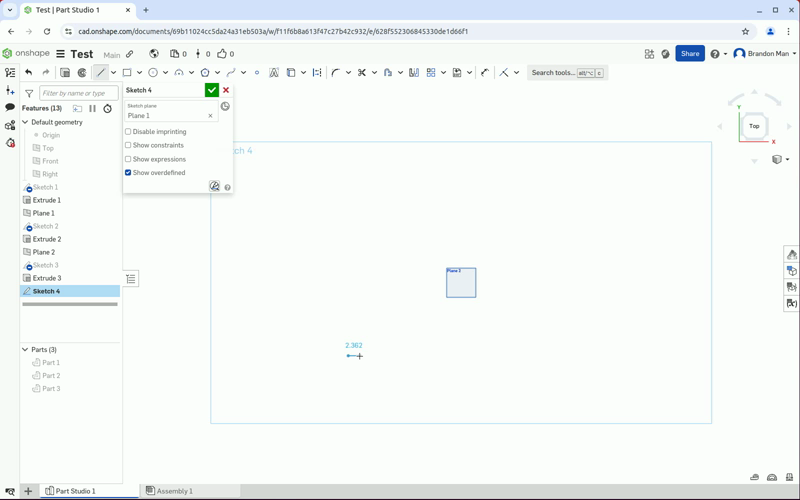
click(359, 355)
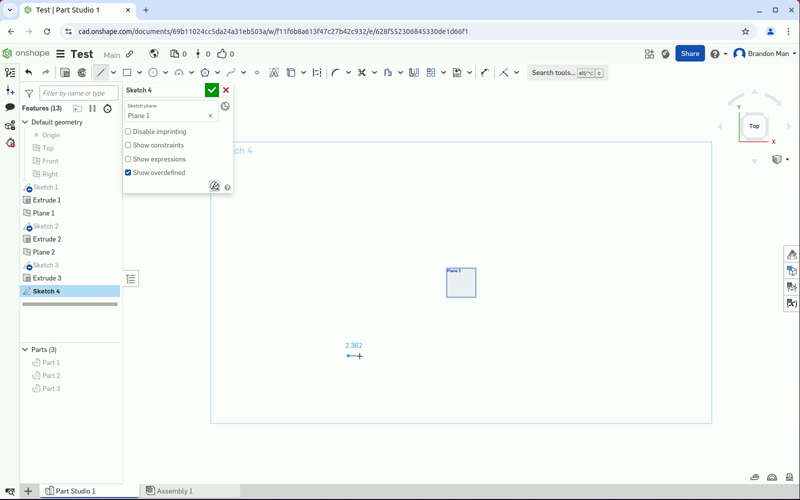
key_up(shift)
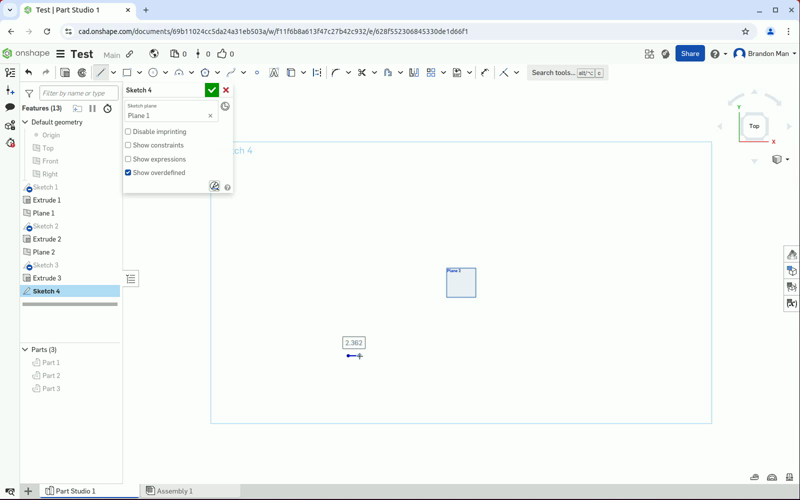
key_down(shift)
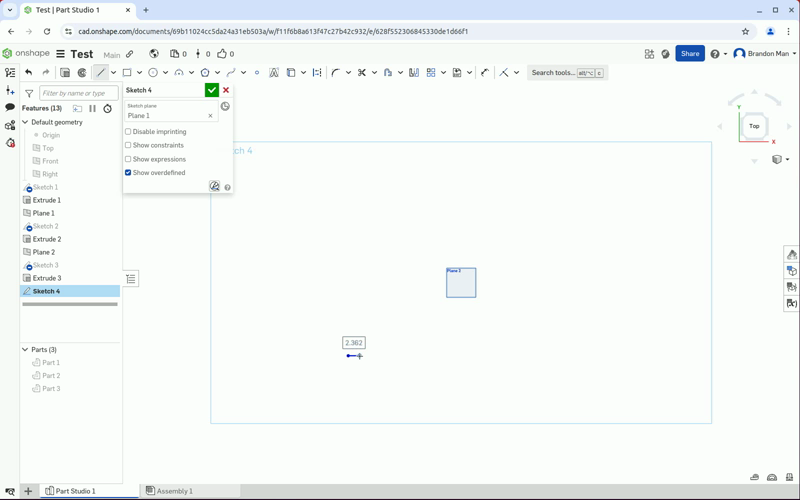
mouse_move(359, 221)
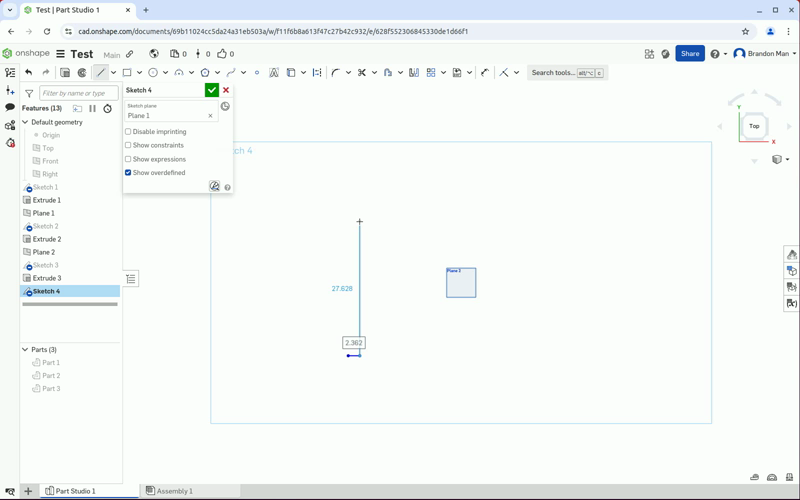
click(359, 221)
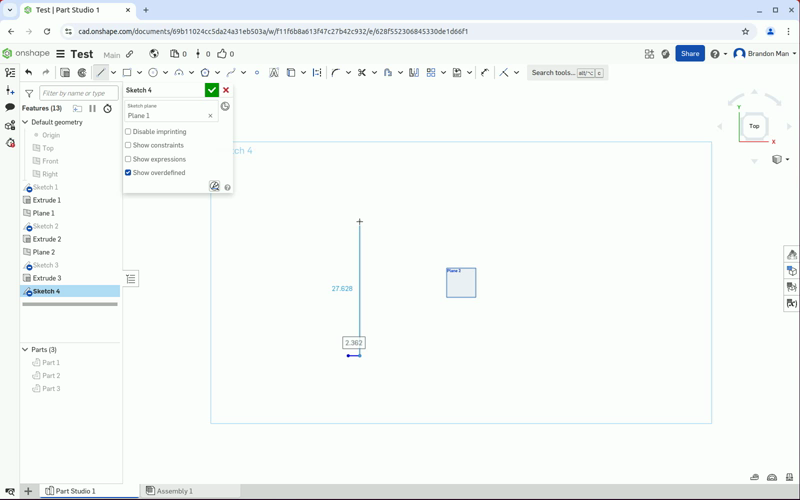
key_up(shift)
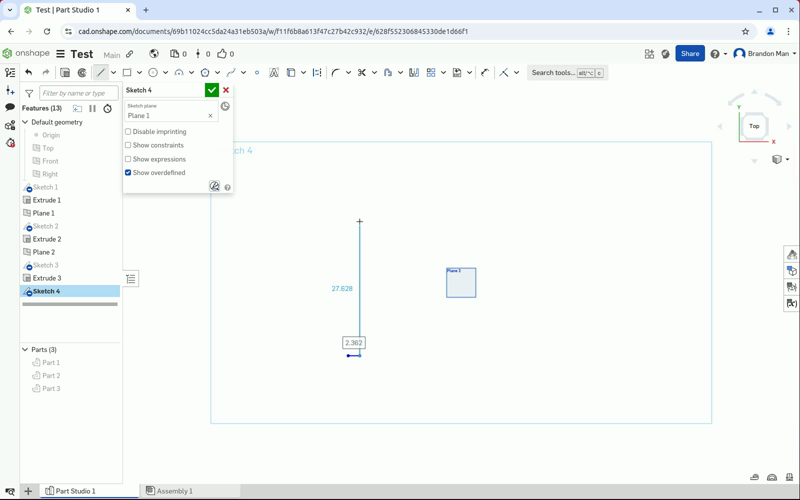
key_down(shift)
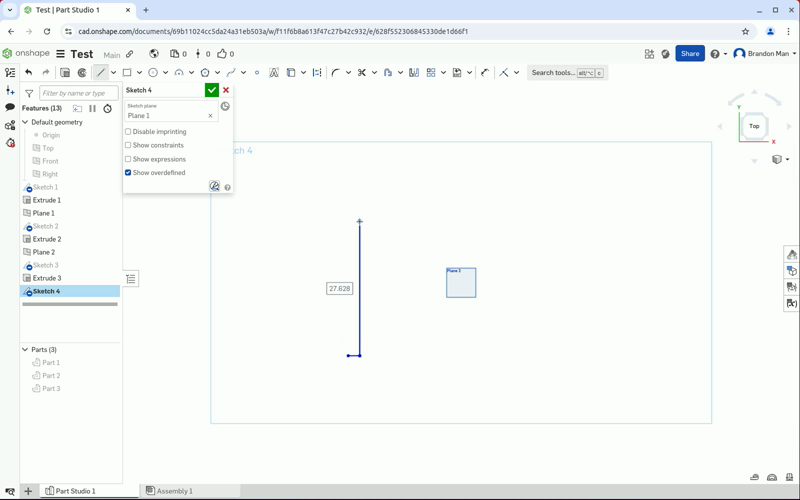
mouse_move(389, 221)
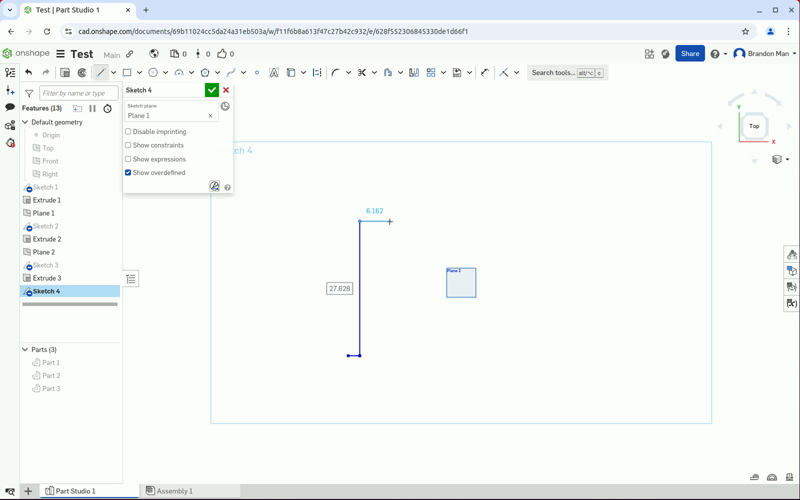
mouse_move(348, 221)
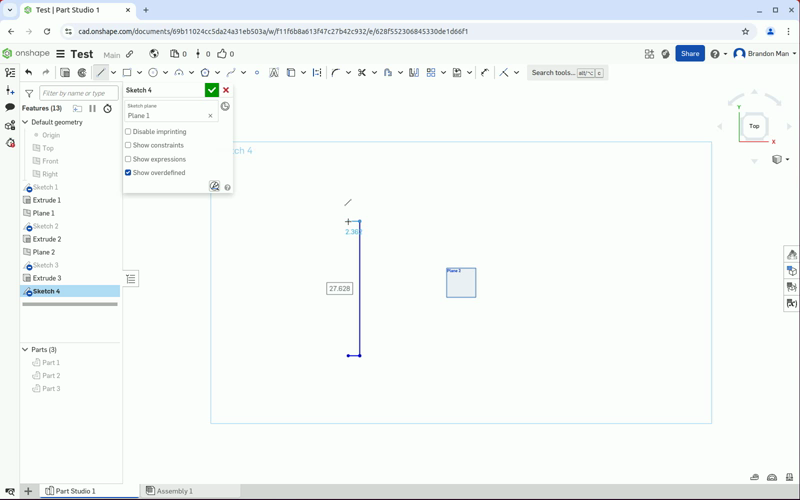
click(348, 221)
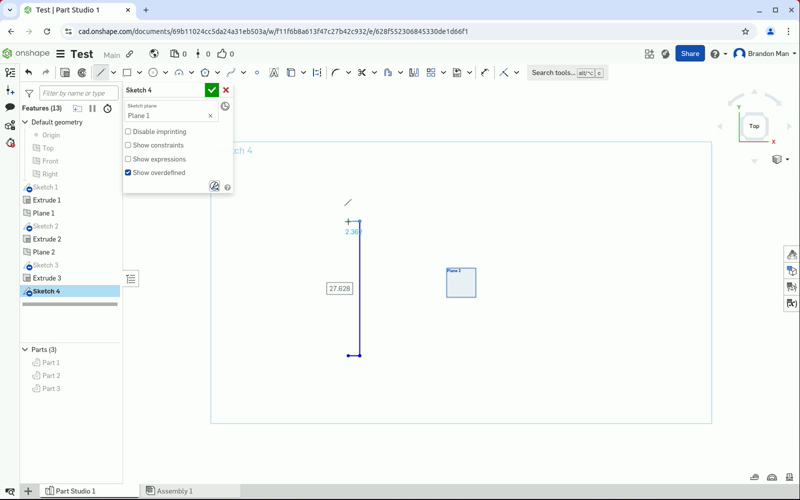
key_up(shift)
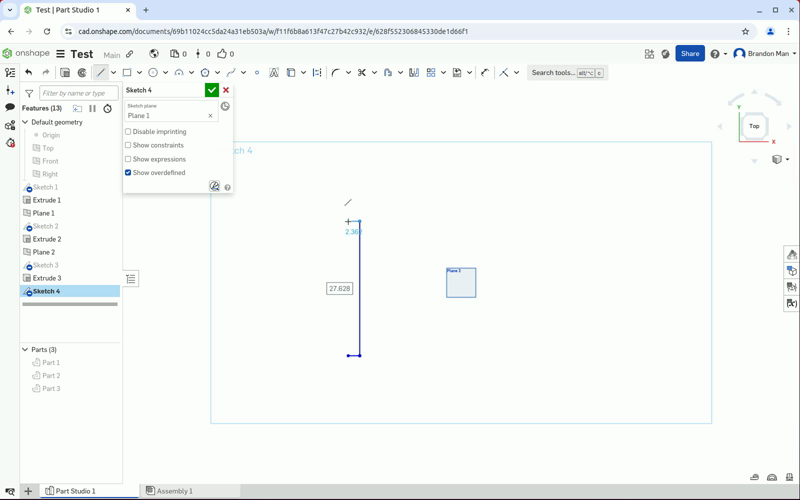
key_down(shift)
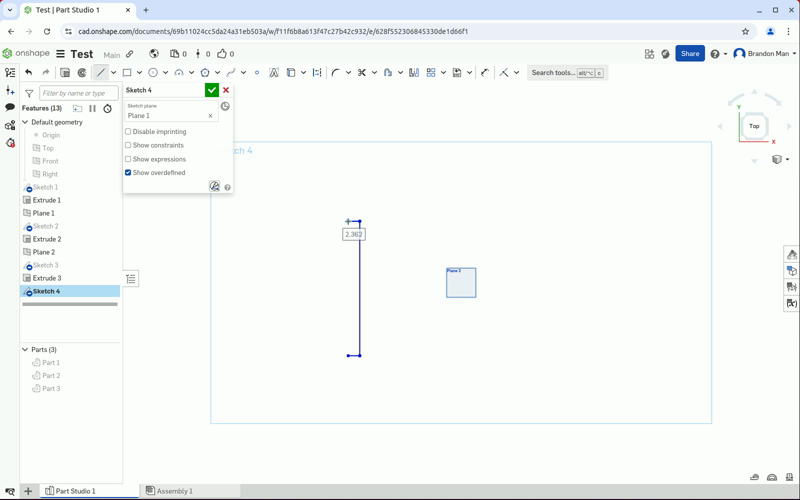
mouse_move(348, 355)
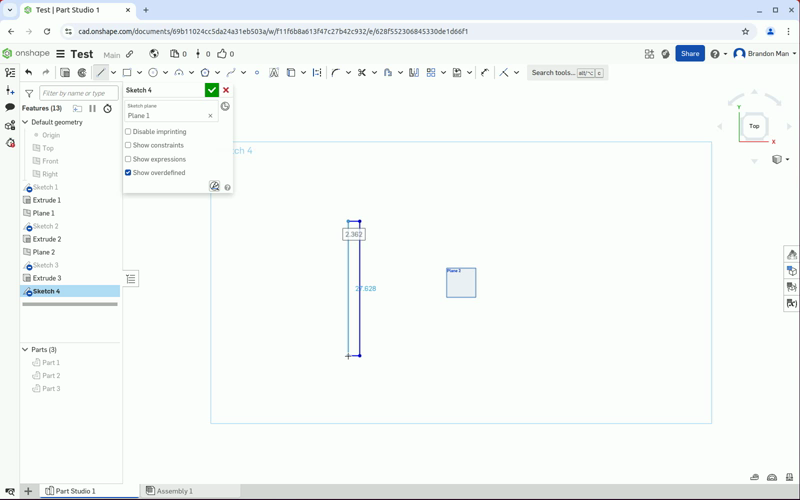
key_up(shift)
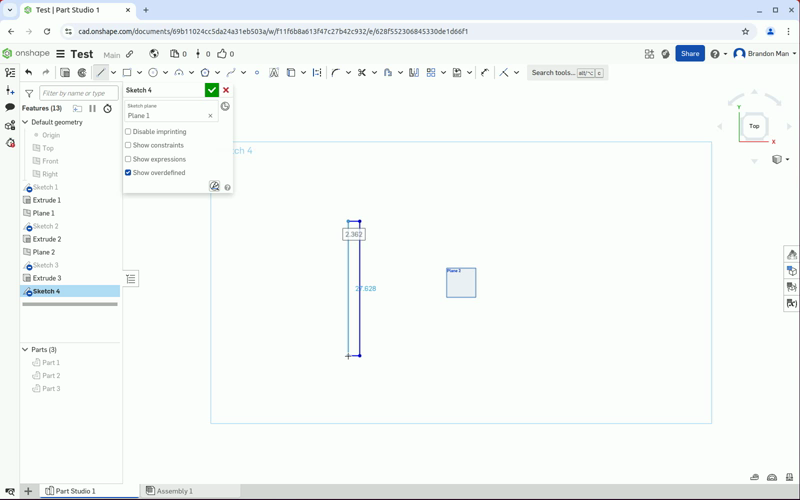
click(348, 355)
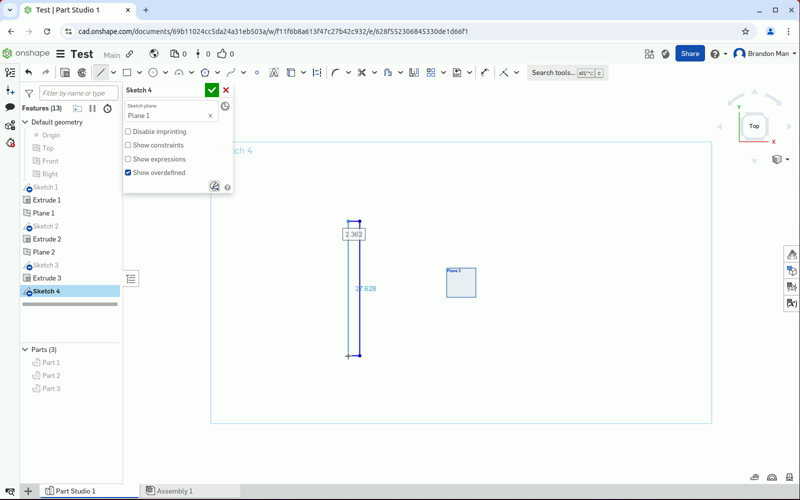
key(esc)
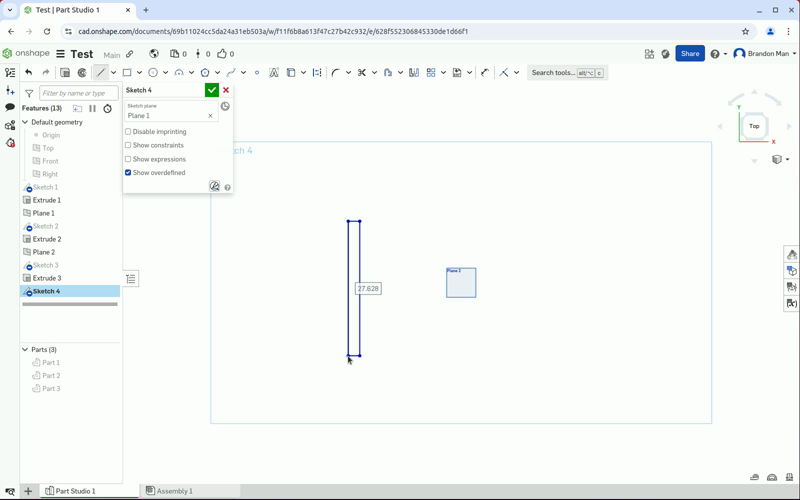
mouse_move(349, 293)
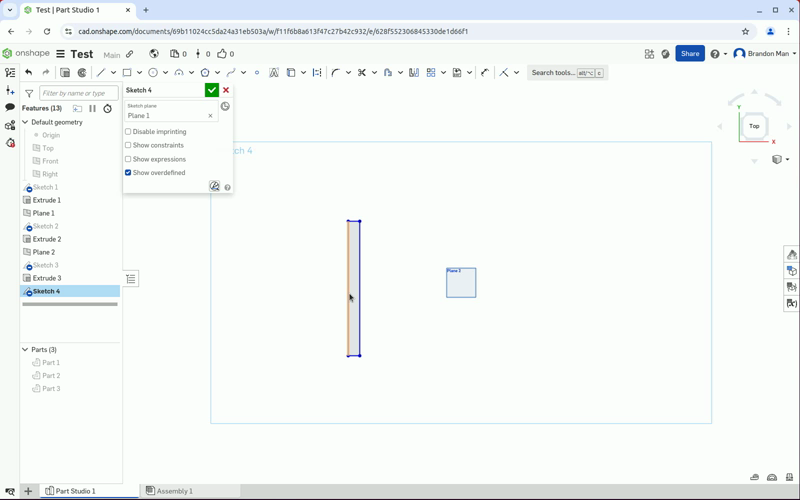
scroll(6)
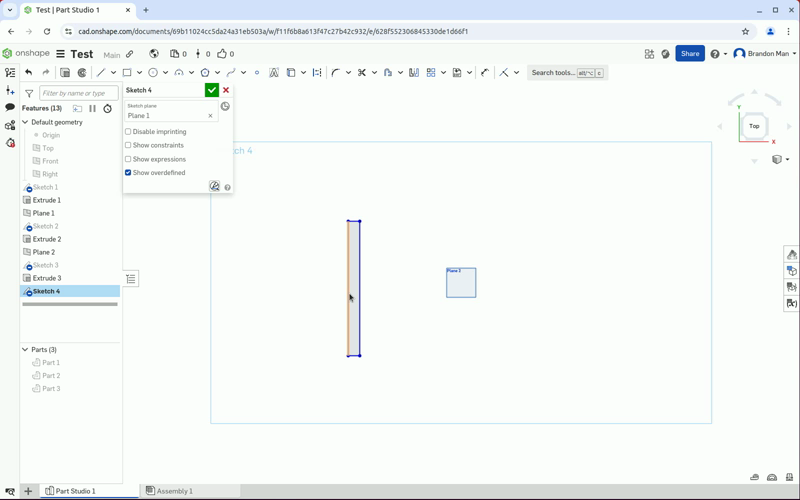
scroll(6)
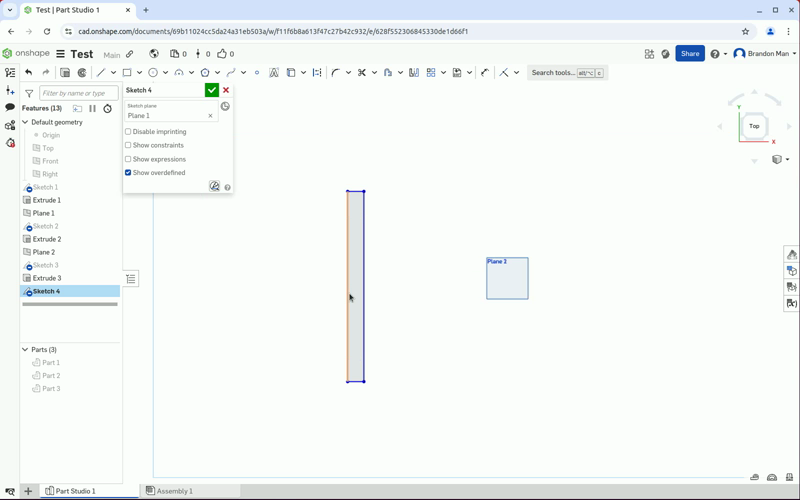
scroll(6)
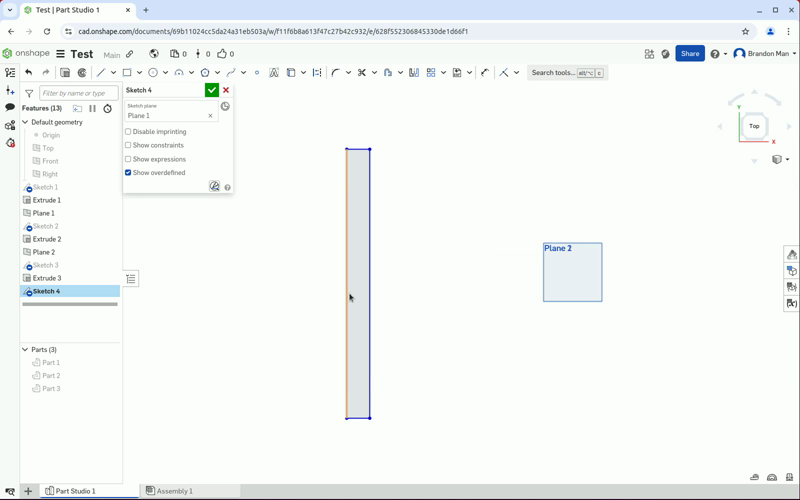
scroll(6)
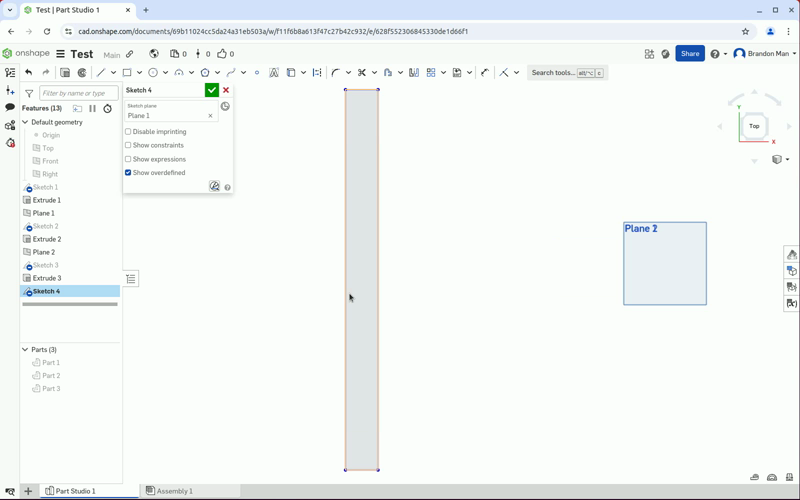
scroll(6)
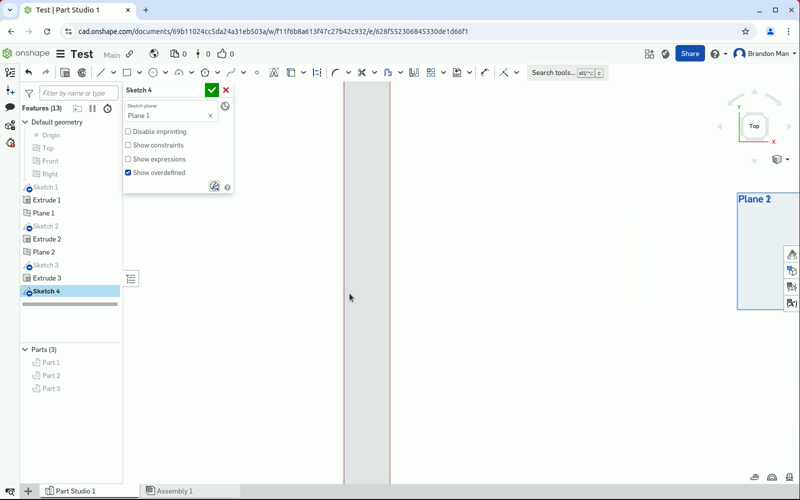
scroll(6)
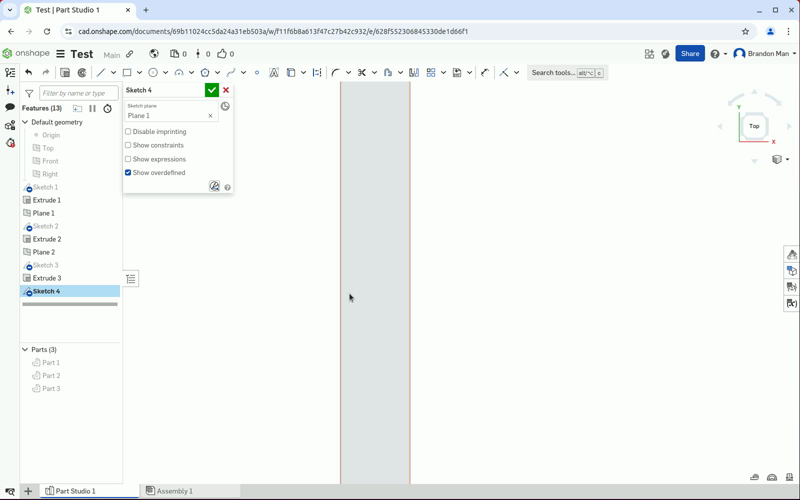
scroll(6)
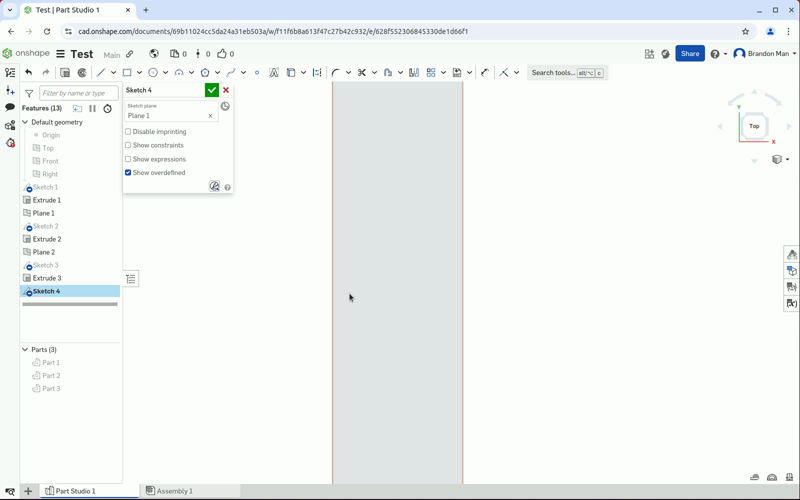
click(349, 293)
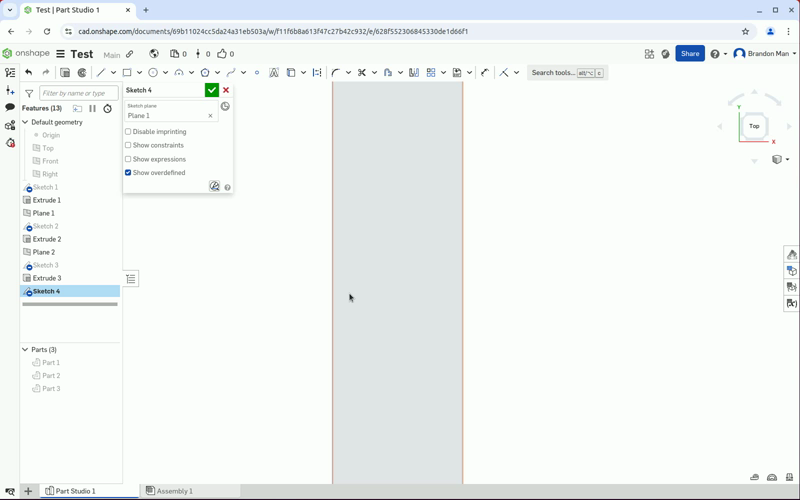
scroll(-6)
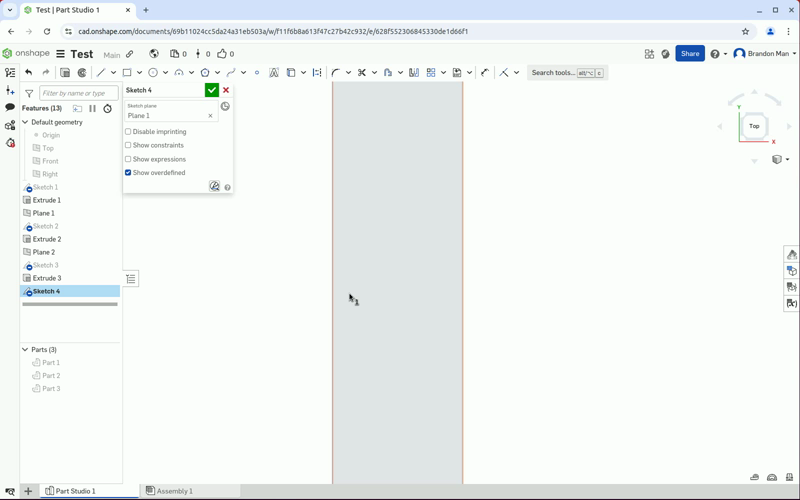
scroll(-6)
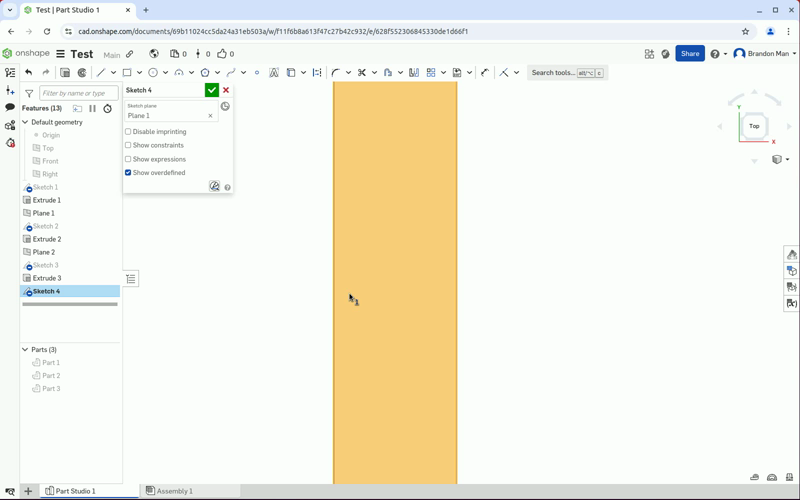
scroll(-6)
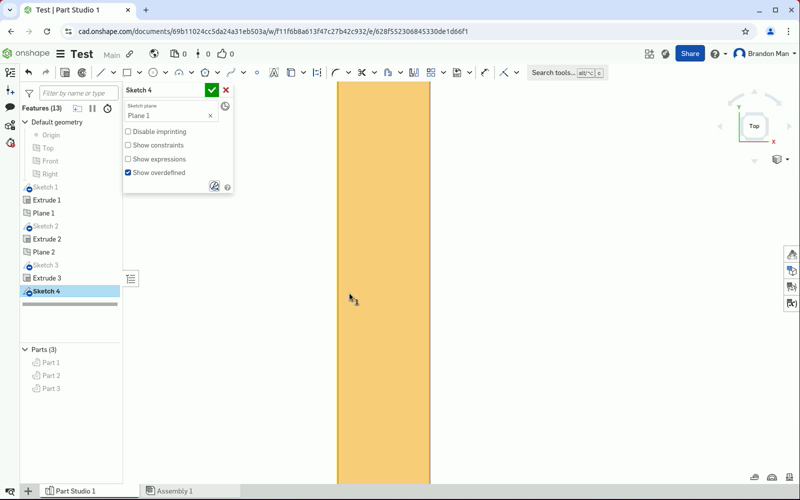
scroll(-6)
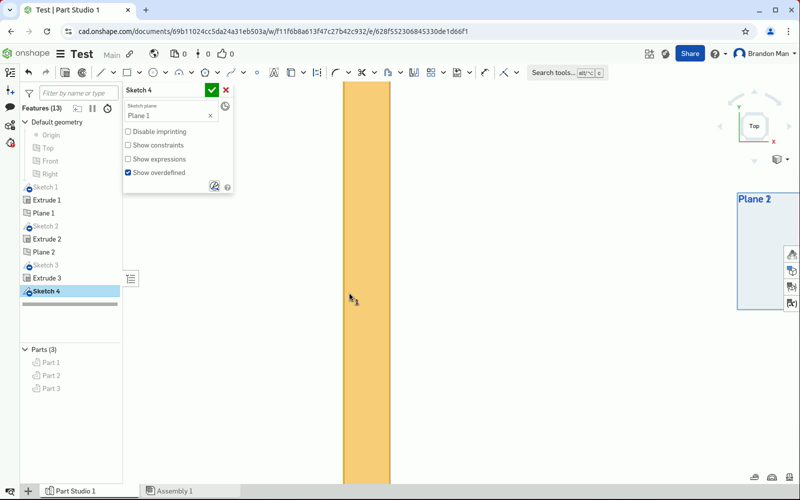
scroll(-6)
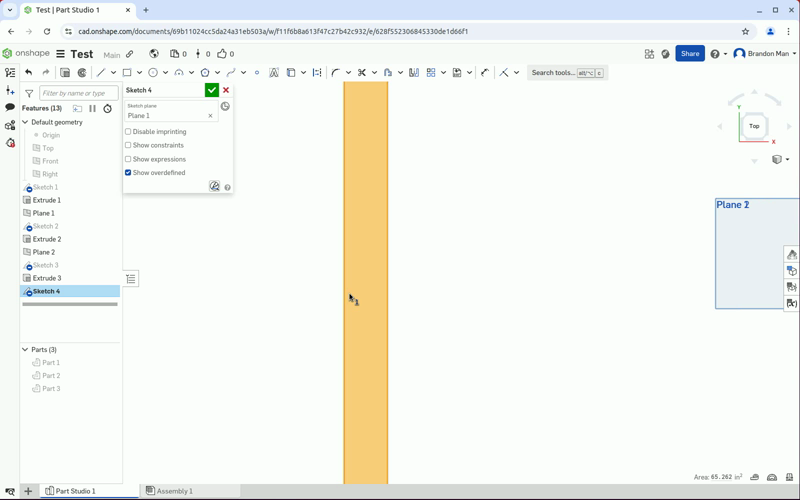
scroll(-6)
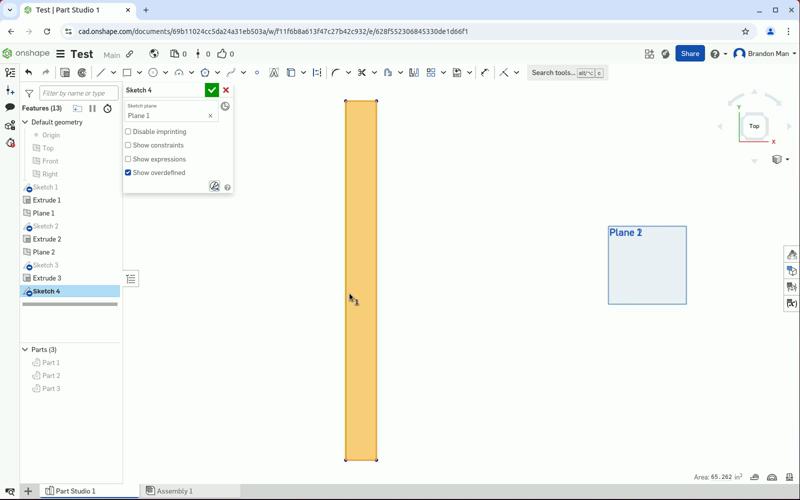
scroll(-6)
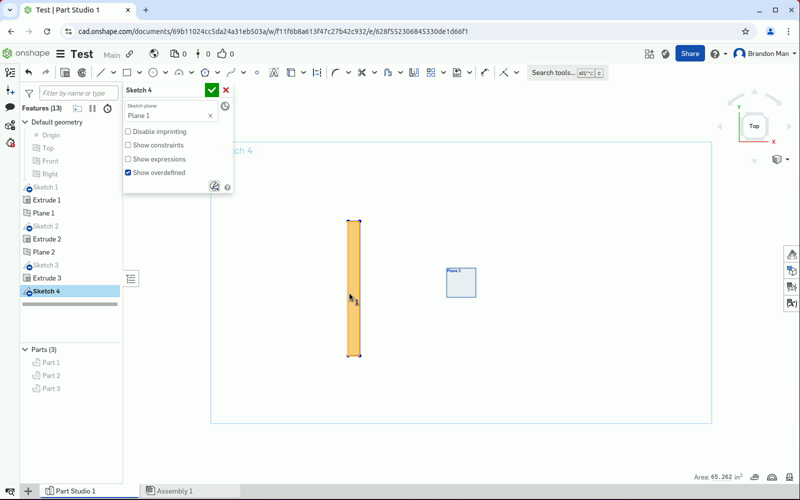
mouse_move(73, 352)
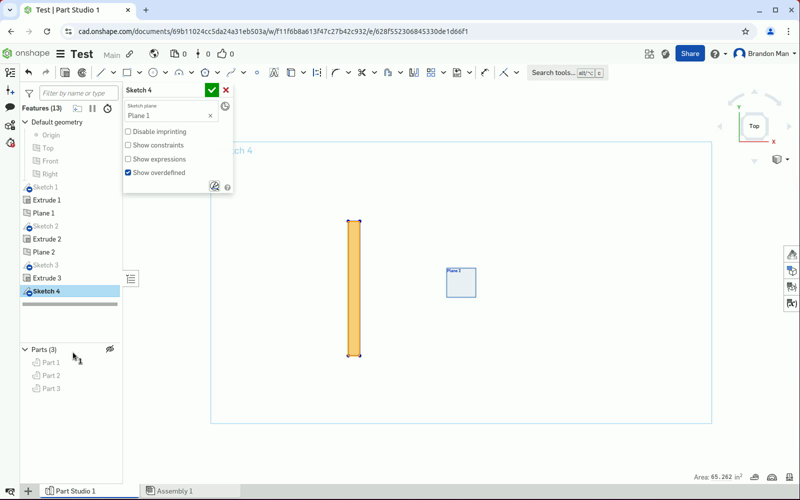
key(shift+y)
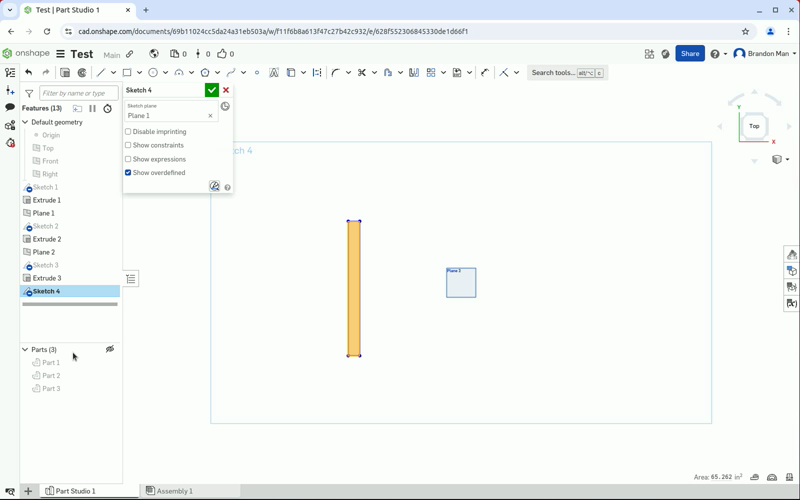
key(shift+e)
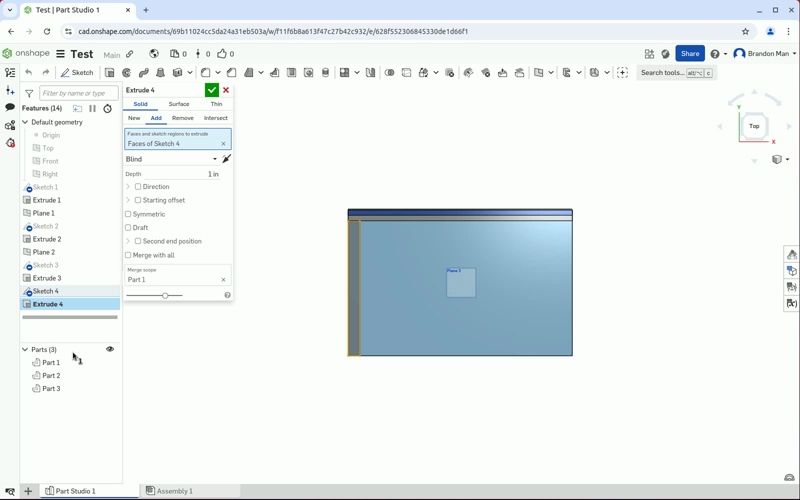
mouse_move(143, 106)
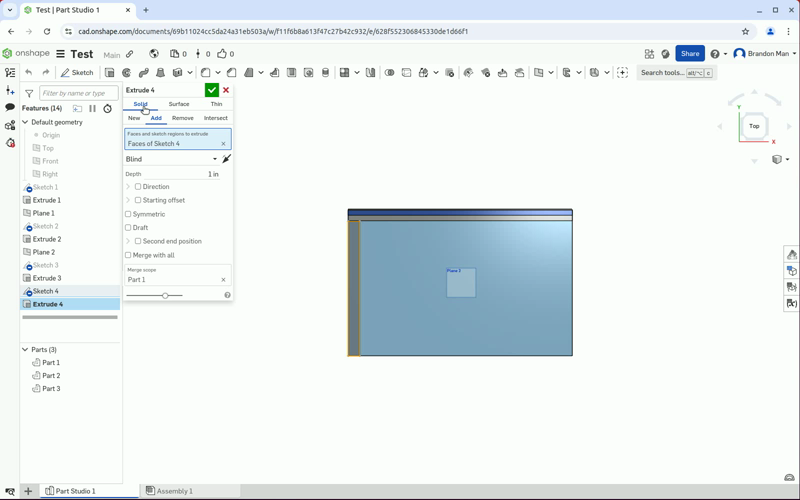
click(143, 106)
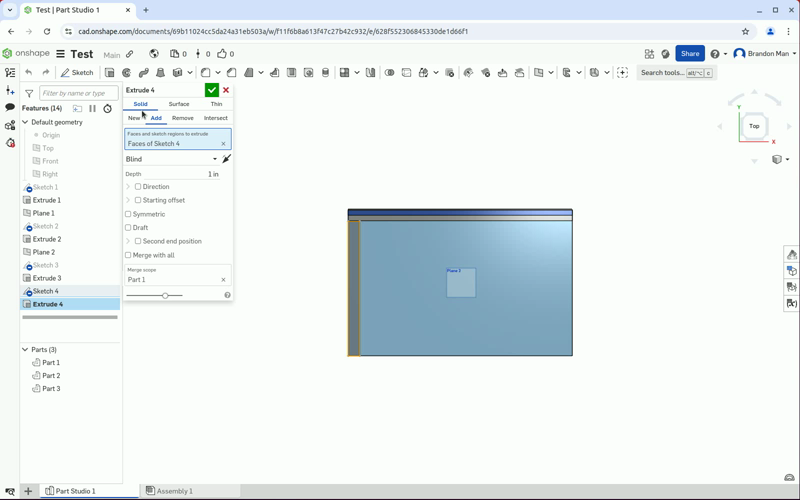
mouse_move(137, 120)
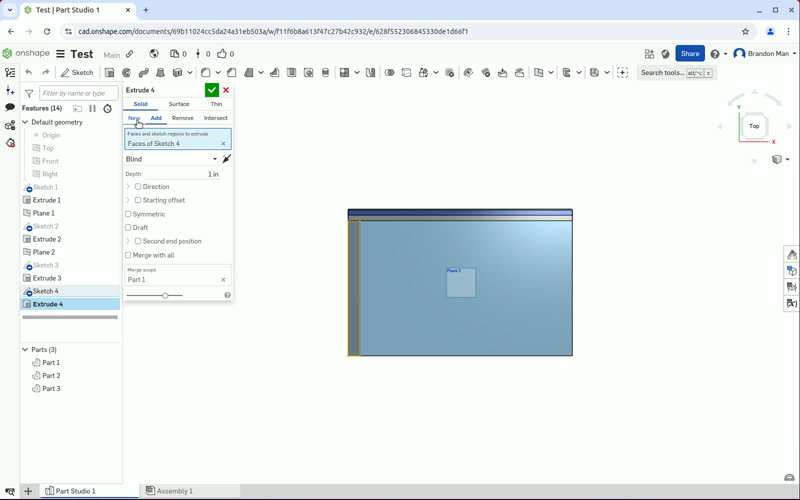
click(137, 120)
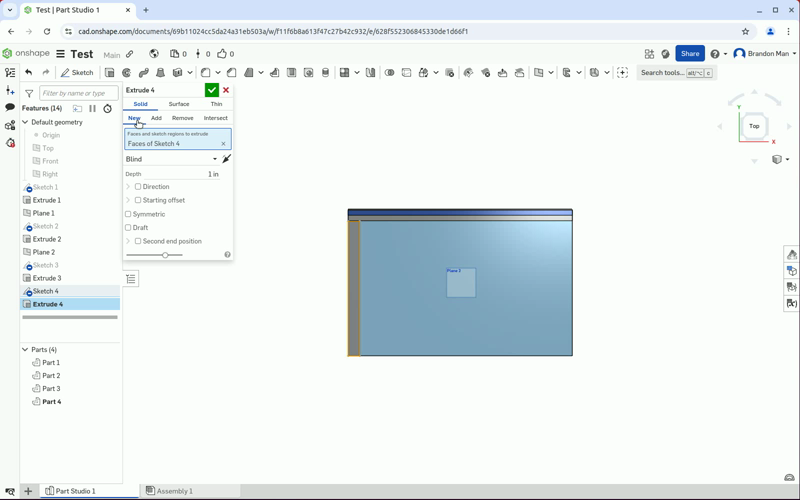
key(tab, 4)
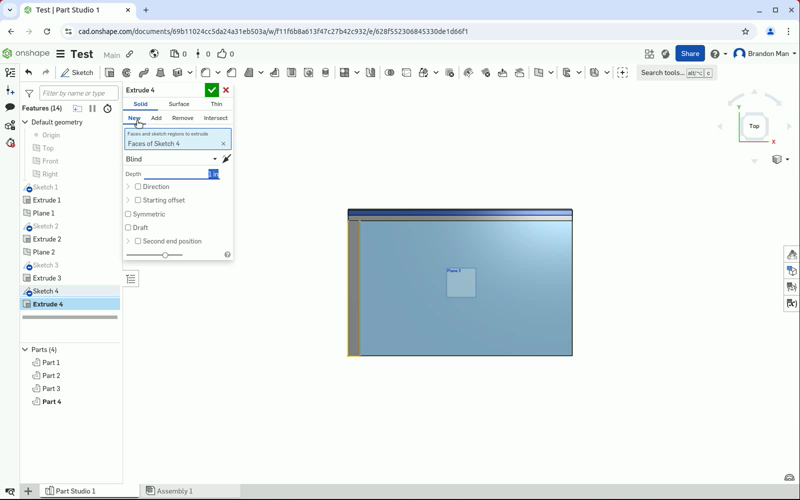
text(7.462)
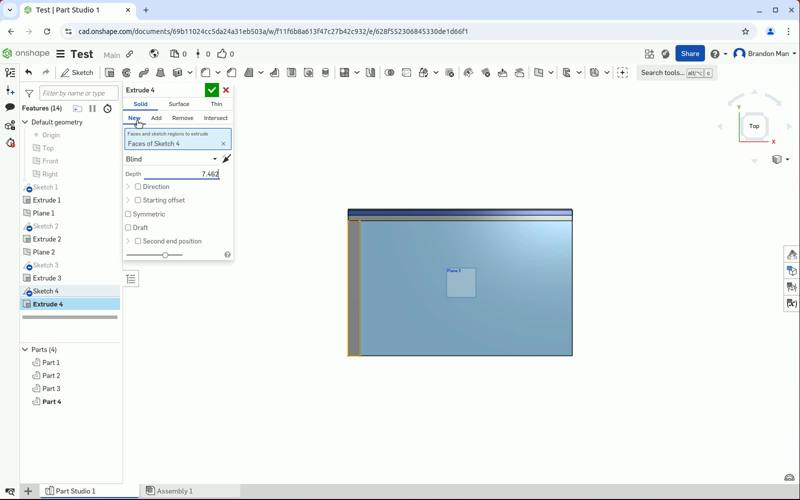
key(enter)
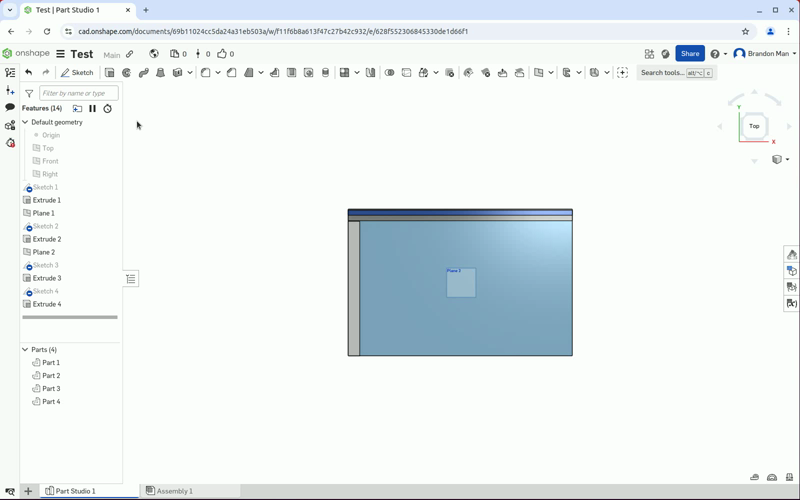
key(shift+h)
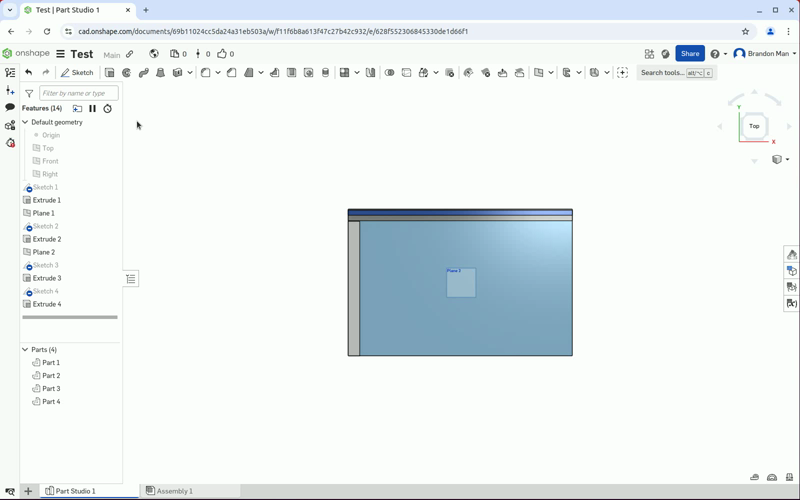
key(shift+h)
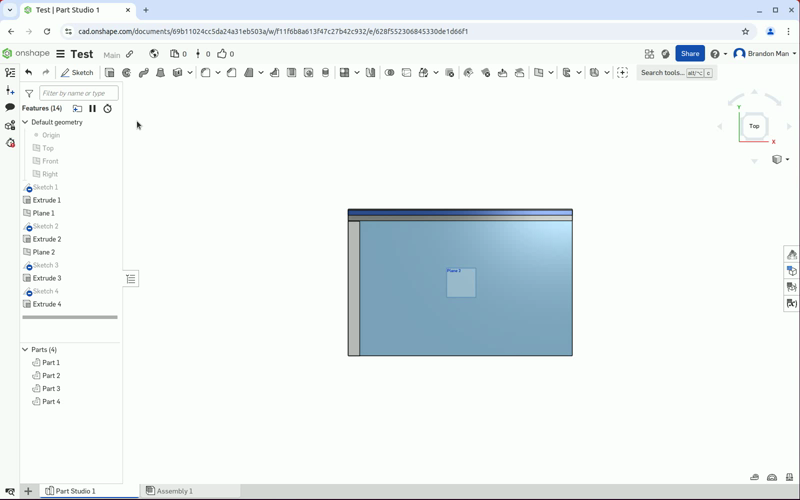
mouse_move(73, 189)
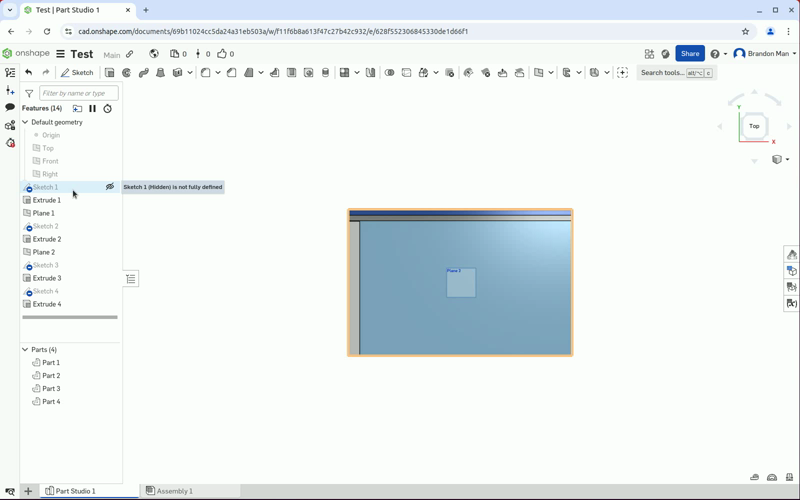
click(73, 189)
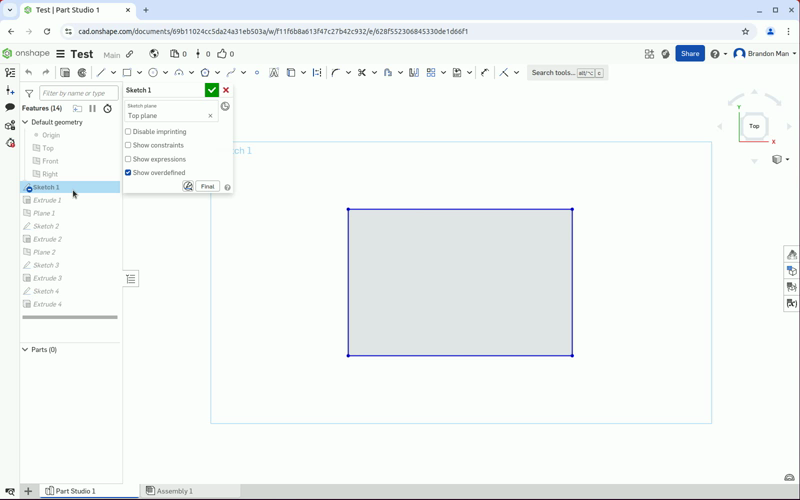
mouse_move(229, 92)
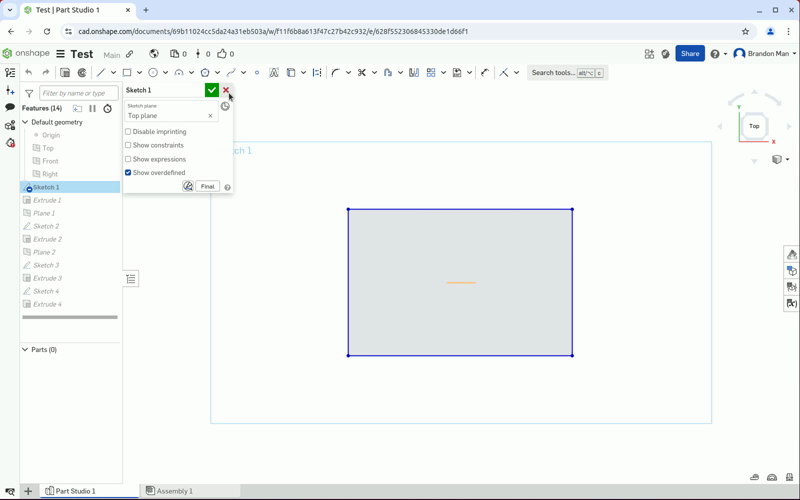
click(229, 92)
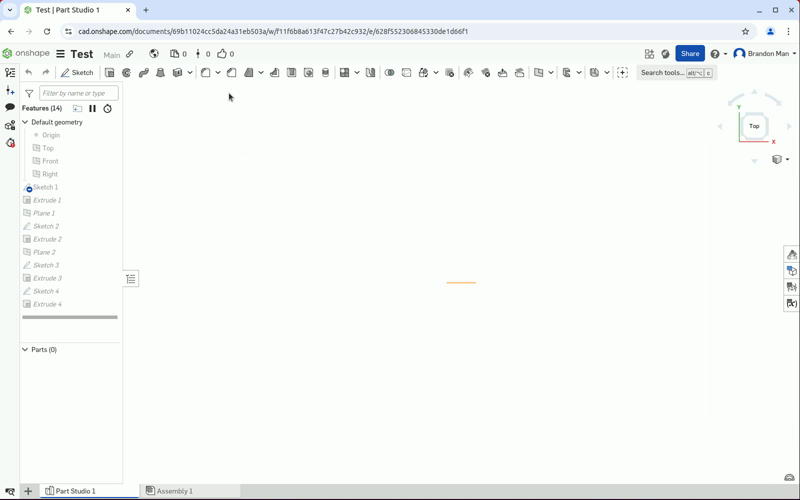
key(shift+s)
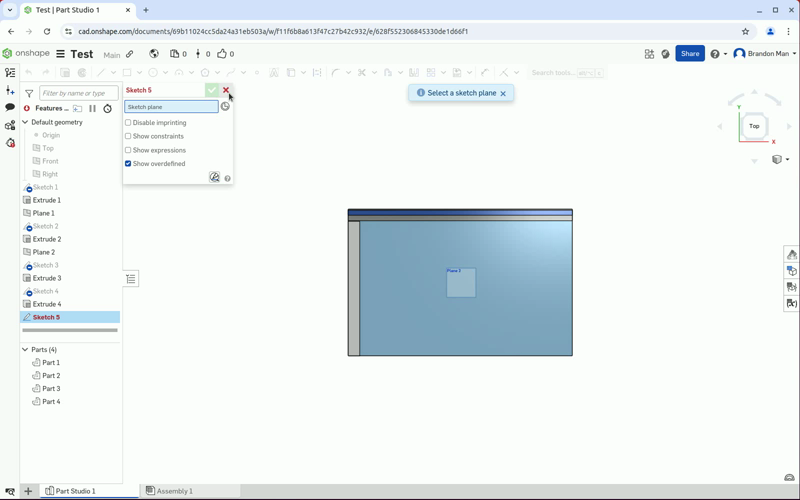
mouse_move(73, 215)
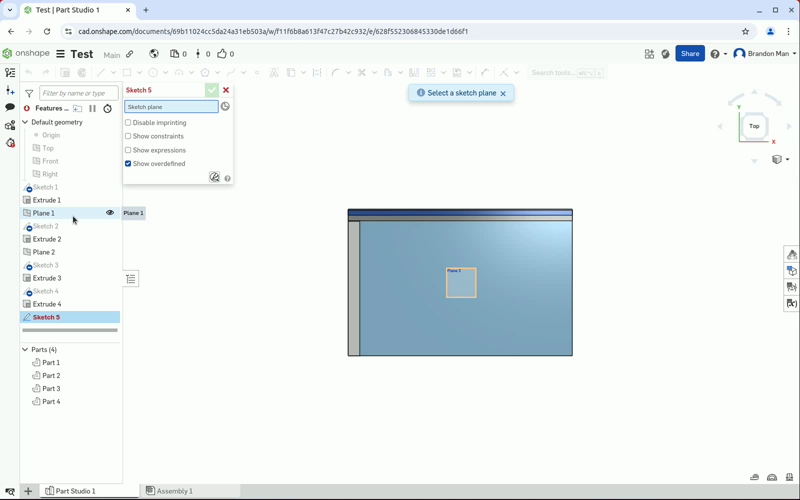
click(73, 215)
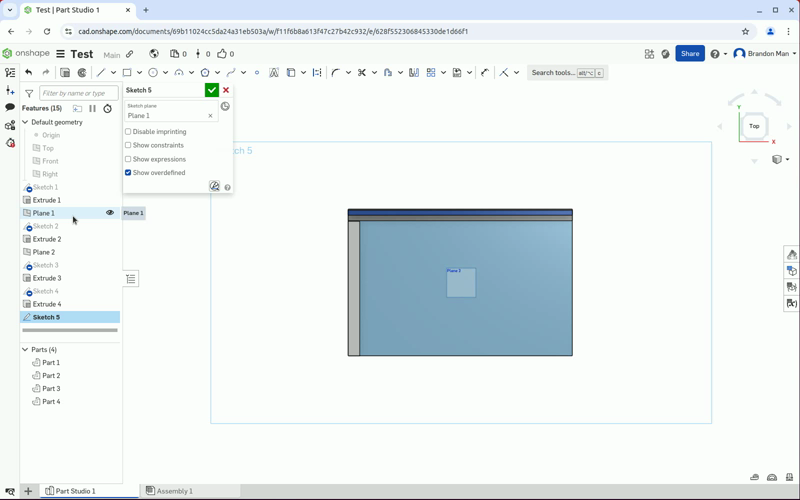
mouse_move(73, 352)
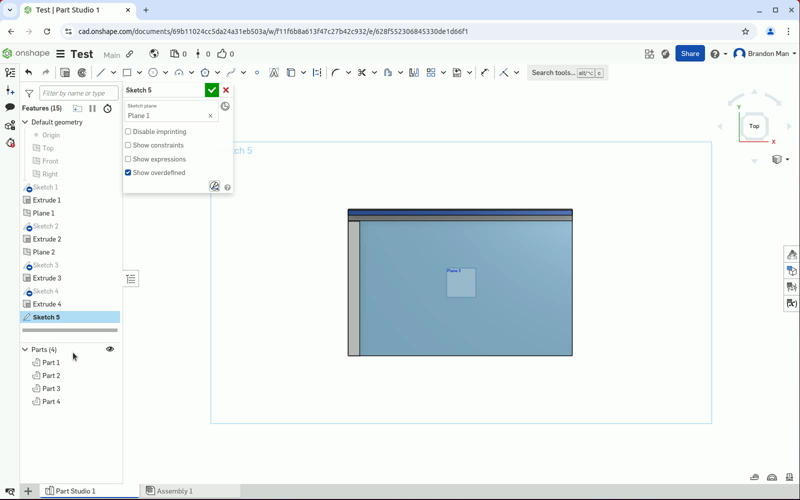
key(y)
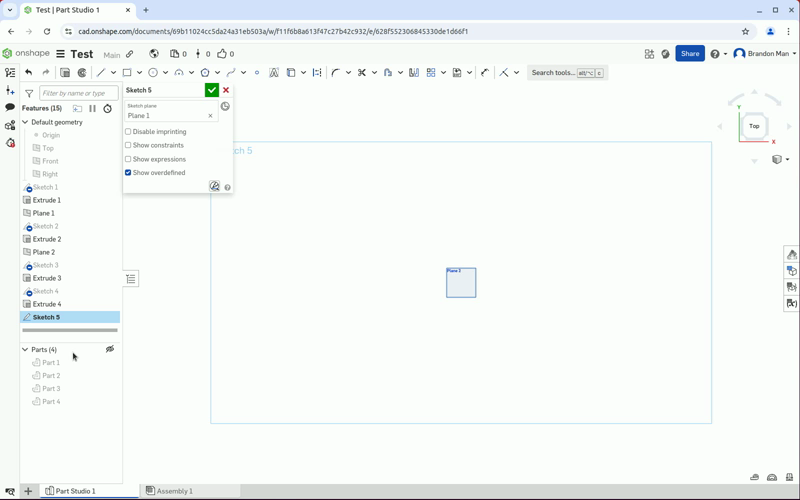
key(l)
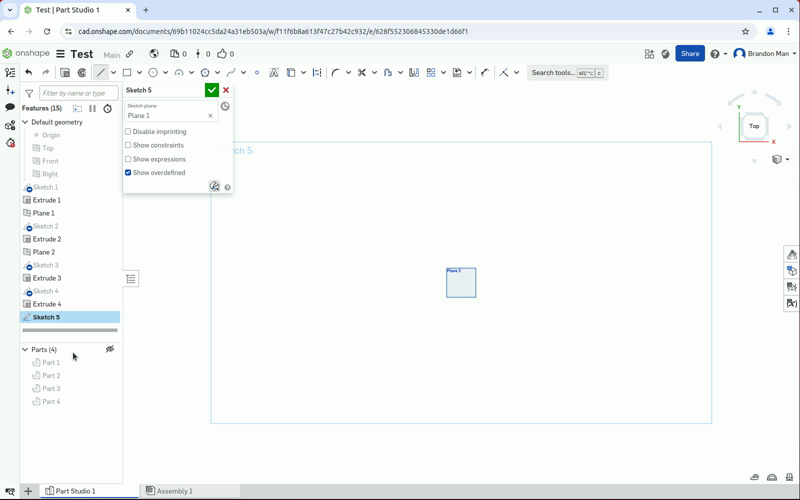
key_down(shift)
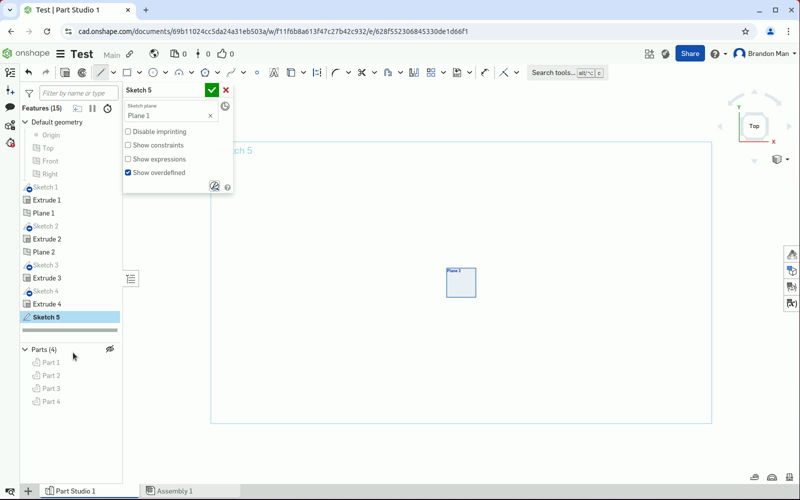
mouse_move(561, 355)
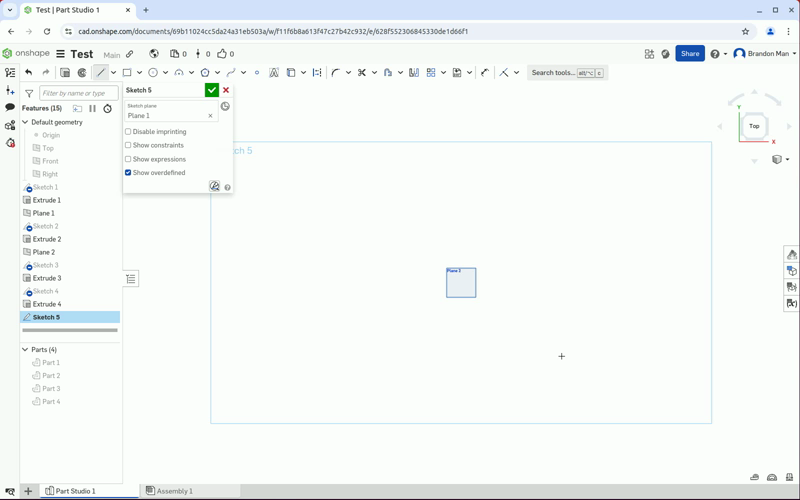
click(561, 355)
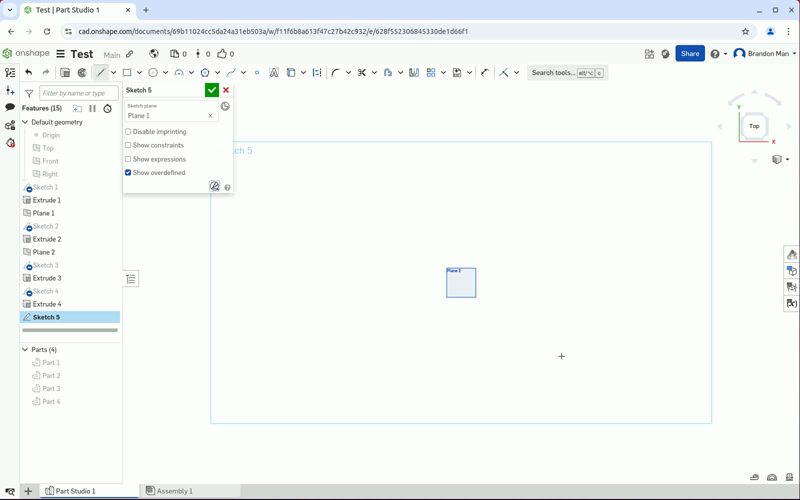
key_up(shift)
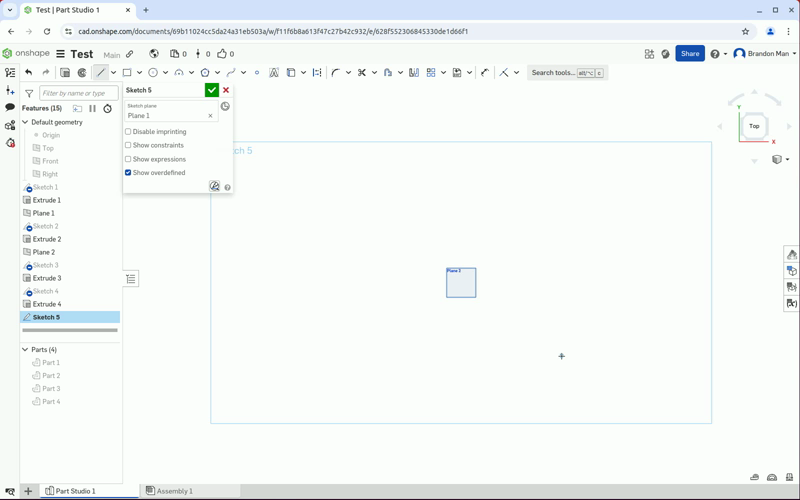
key_down(shift)
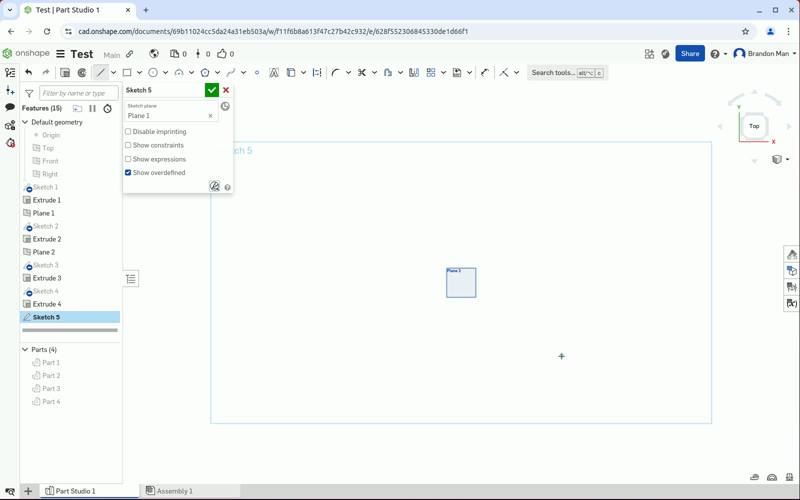
mouse_move(589, 355)
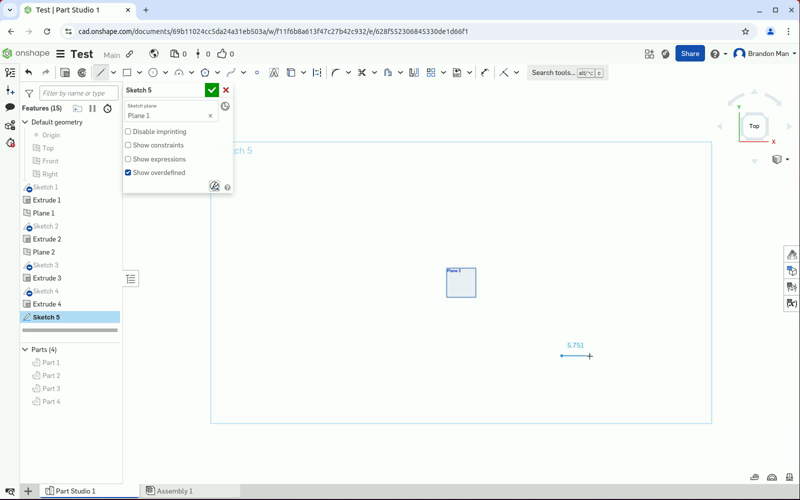
mouse_move(573, 355)
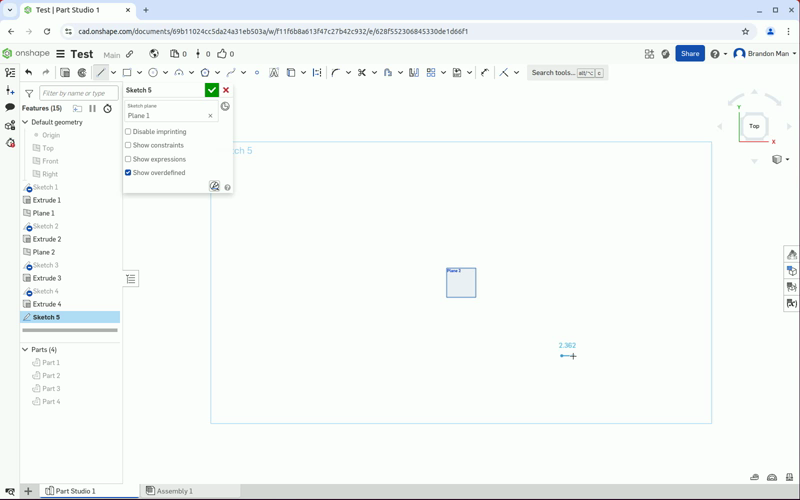
click(573, 355)
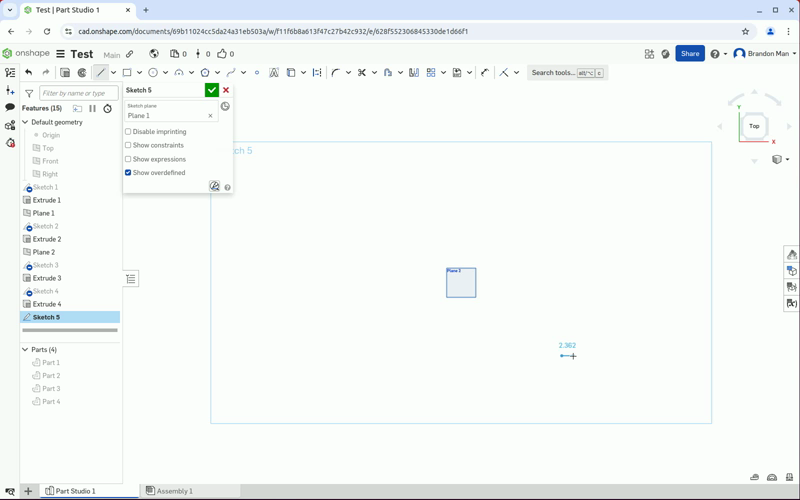
key_up(shift)
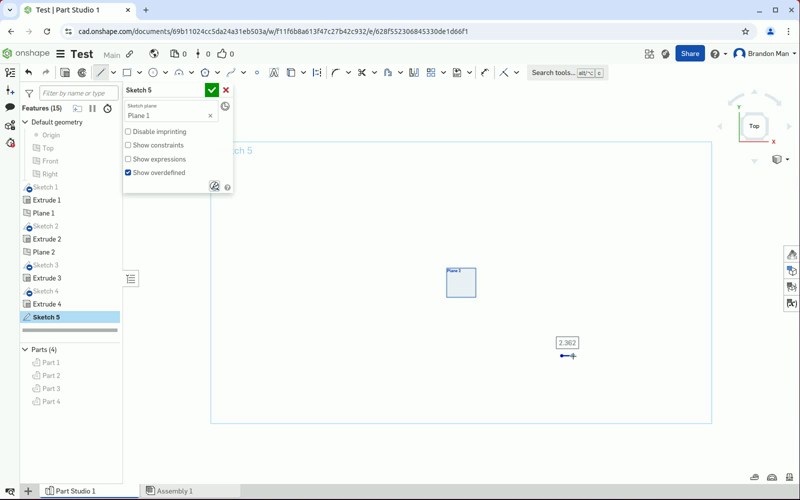
key_down(shift)
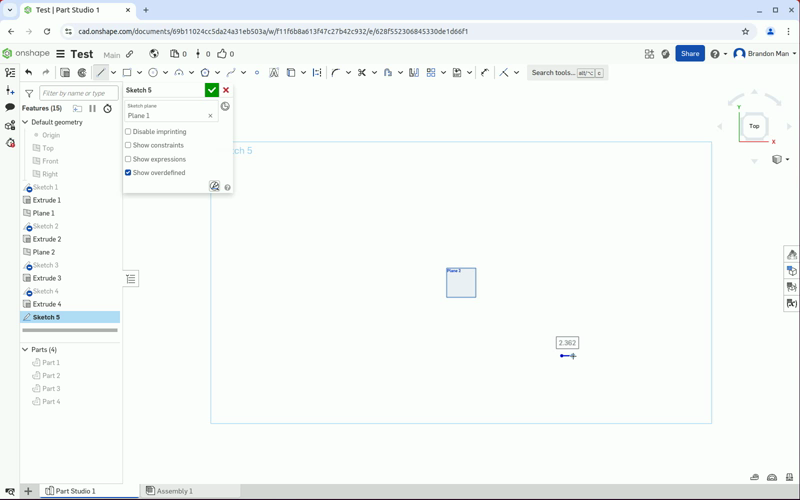
mouse_move(573, 221)
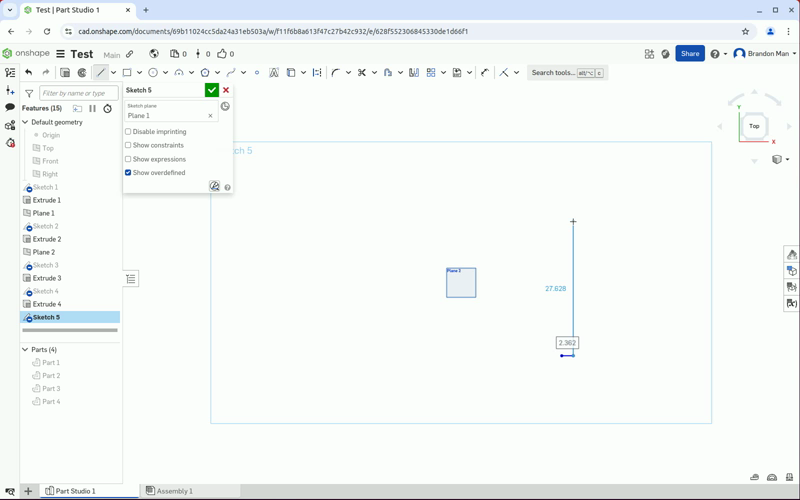
click(573, 221)
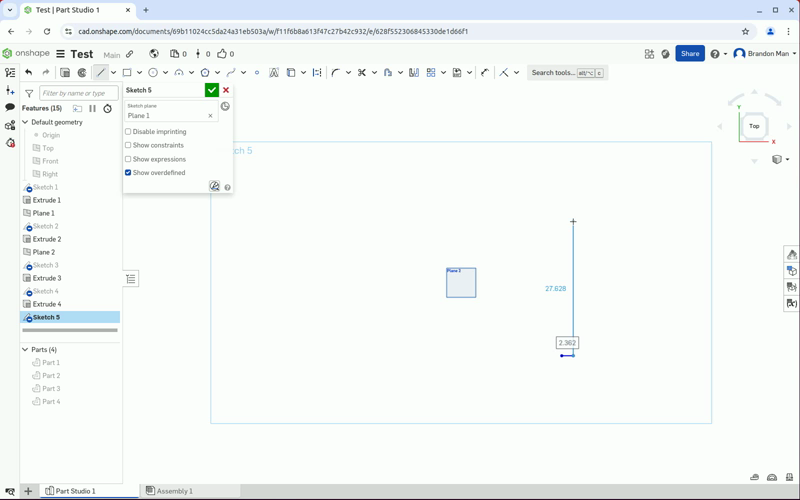
key_up(shift)
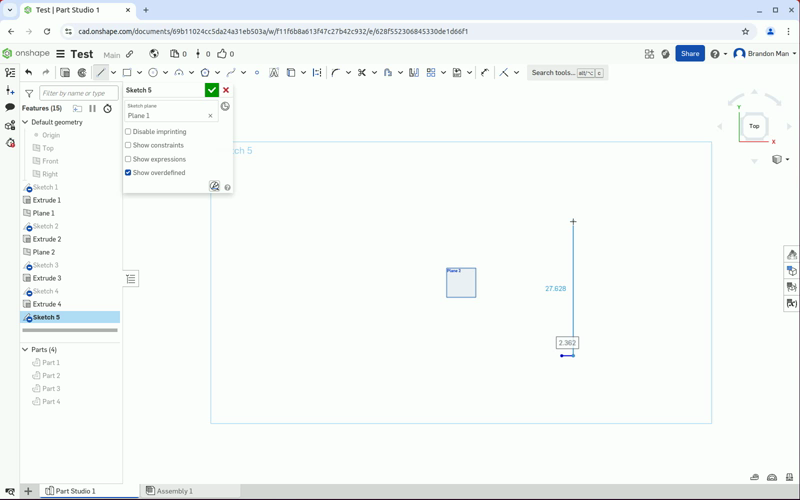
key_down(shift)
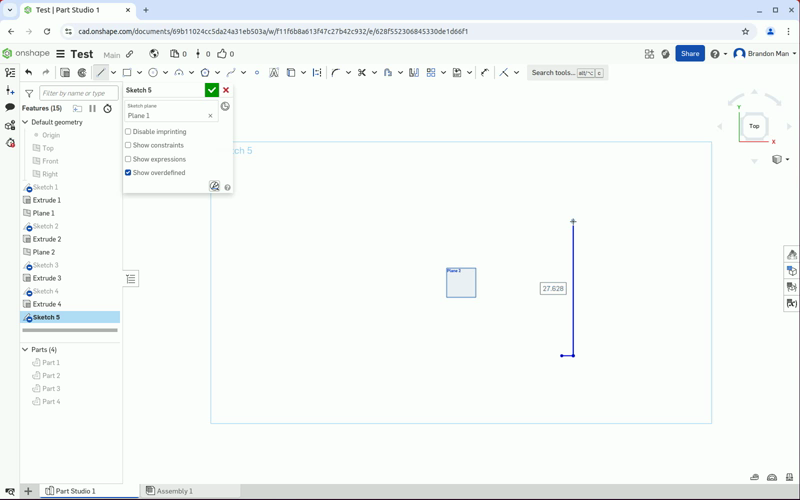
mouse_move(589, 221)
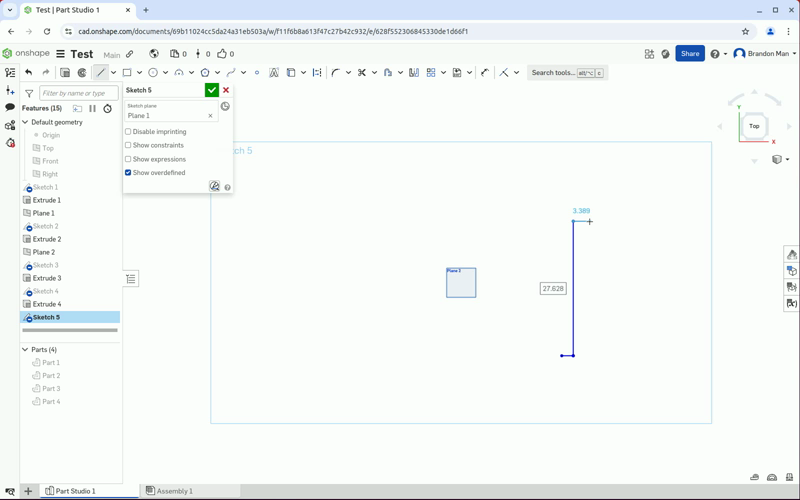
mouse_move(561, 221)
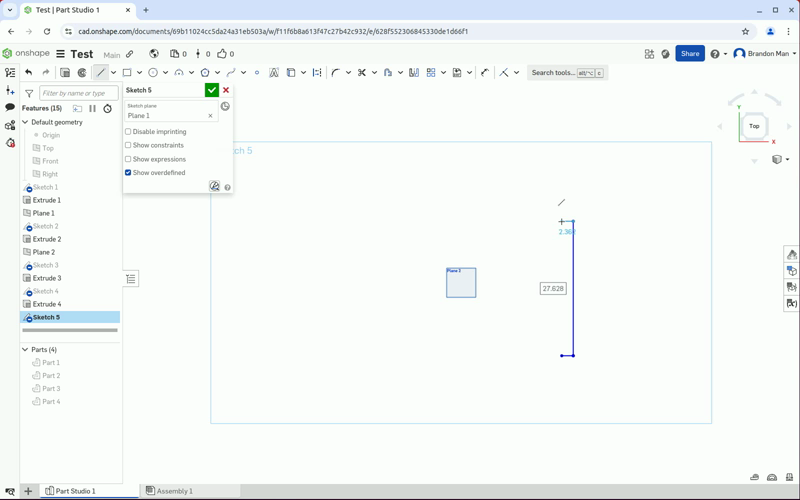
click(561, 221)
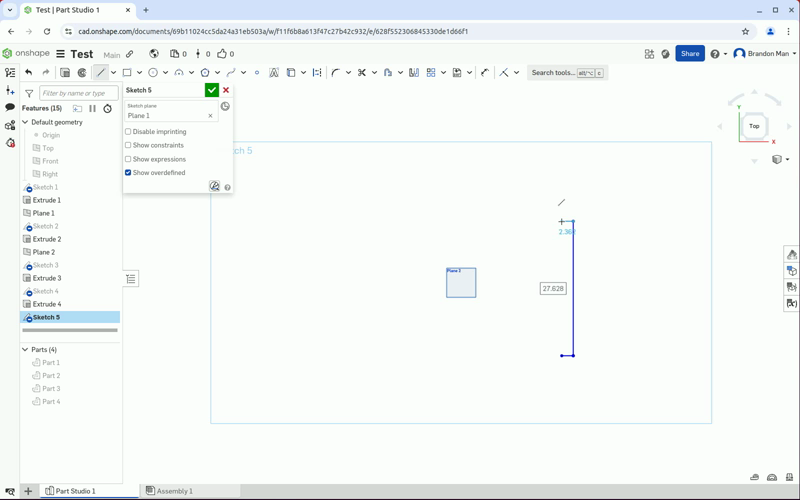
key_up(shift)
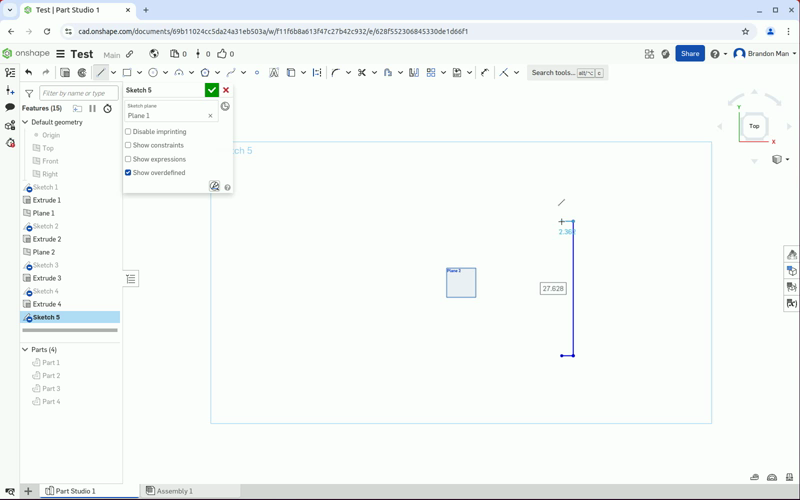
key_down(shift)
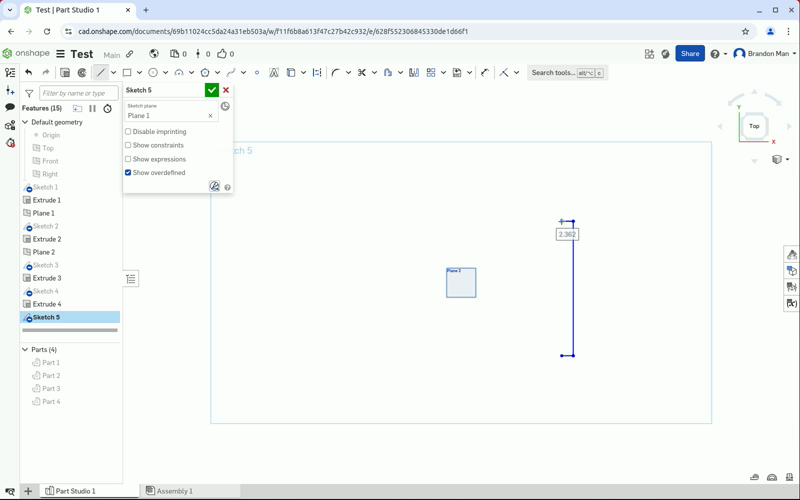
mouse_move(561, 355)
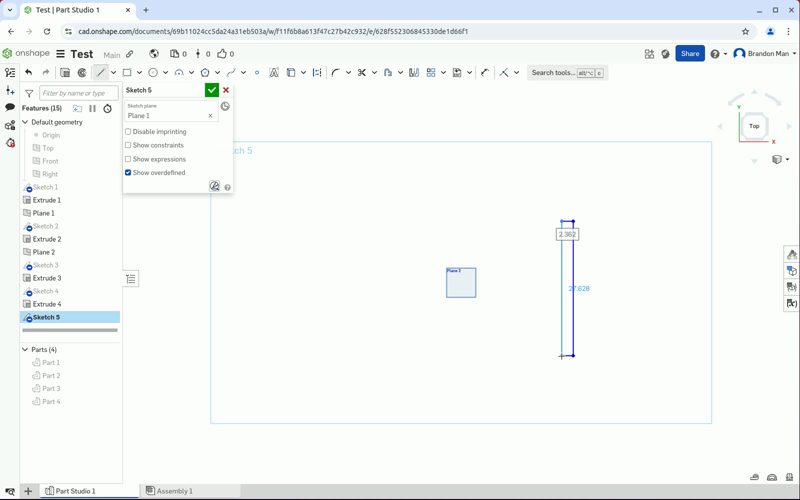
key_up(shift)
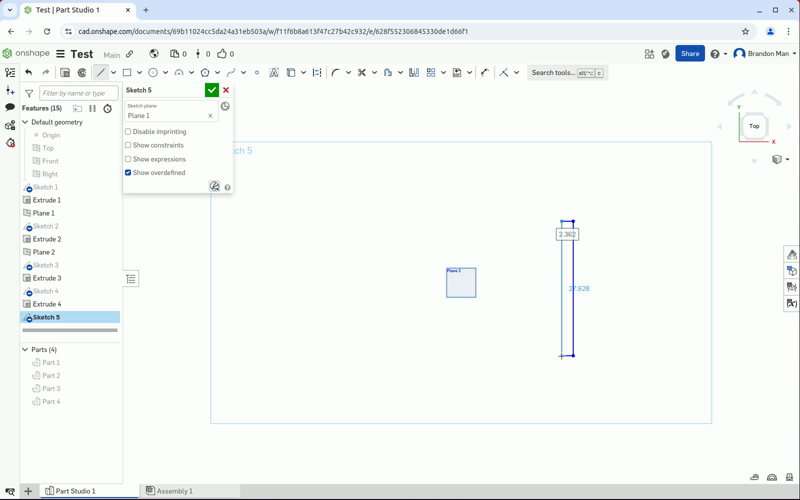
click(561, 355)
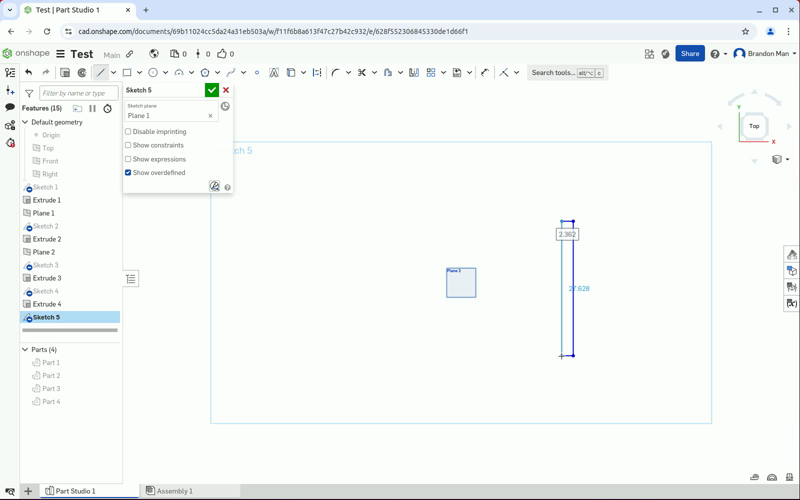
key(esc)
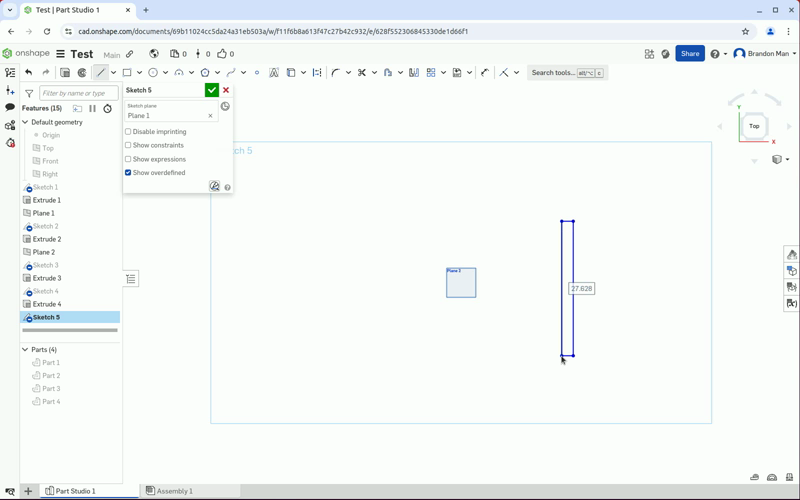
mouse_move(566, 332)
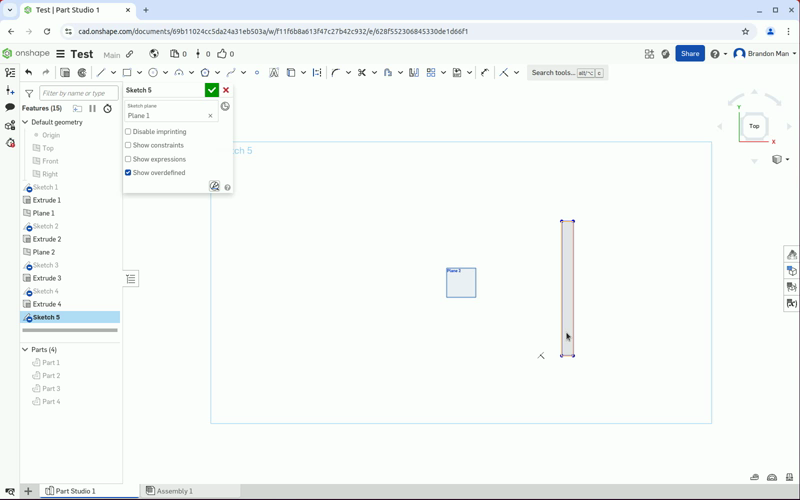
scroll(6)
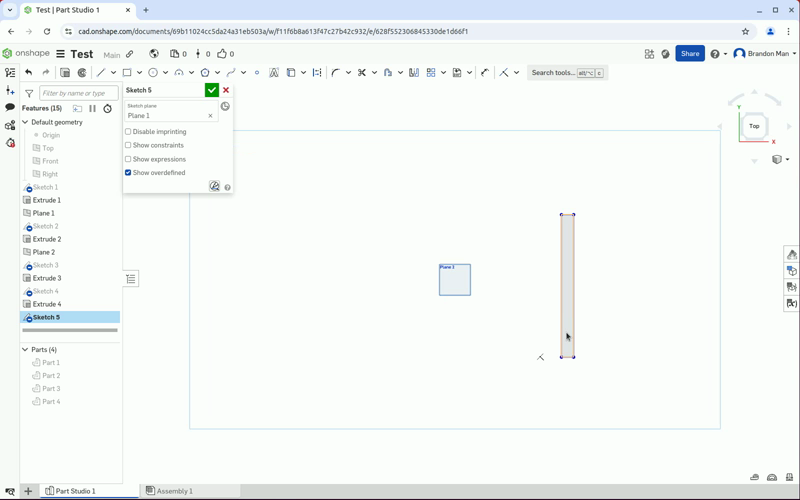
scroll(6)
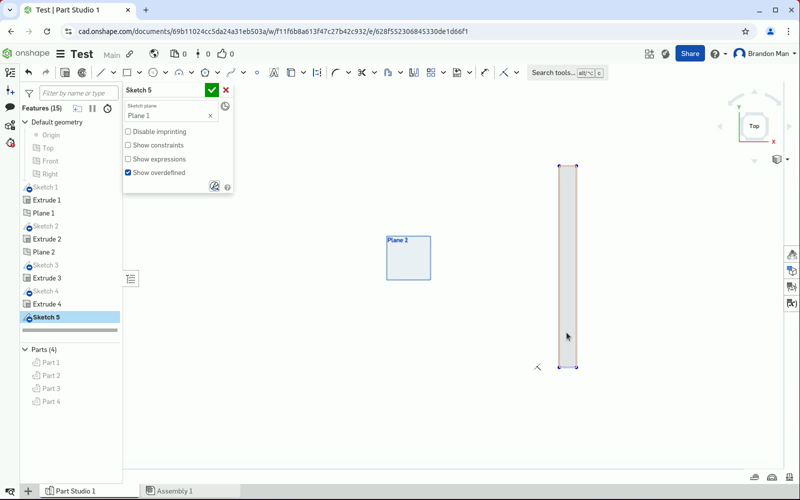
scroll(6)
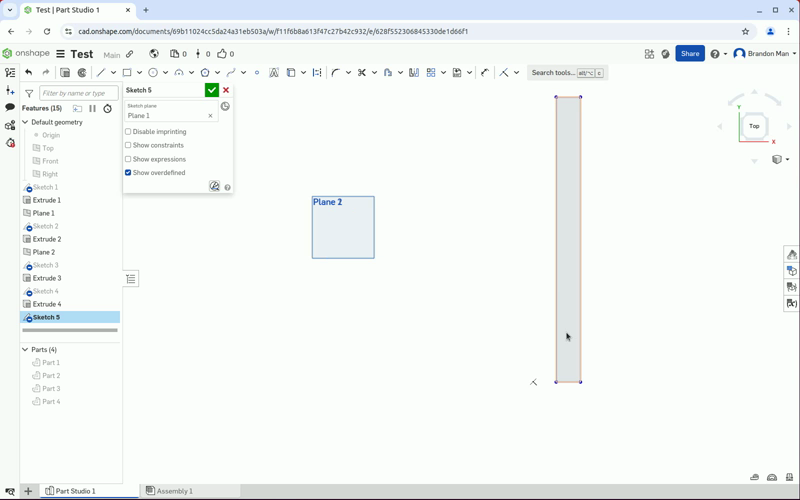
scroll(6)
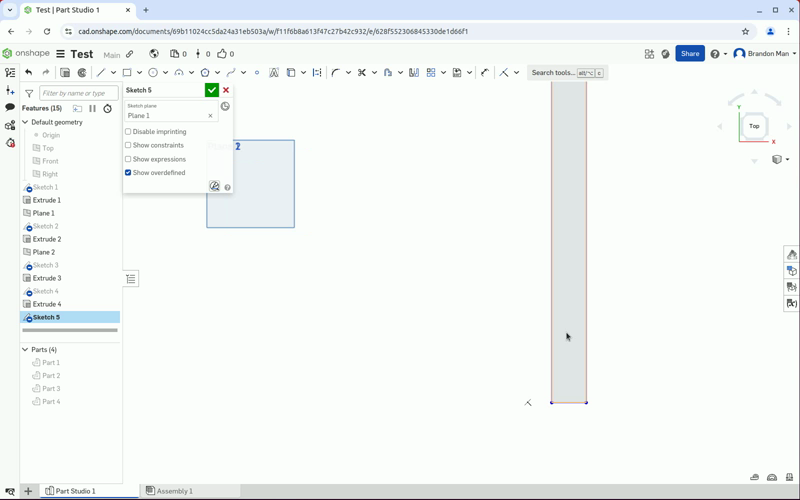
scroll(6)
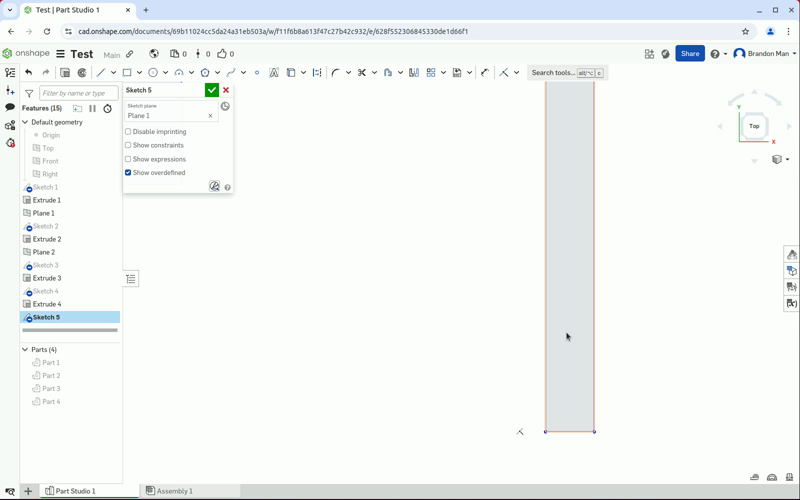
scroll(6)
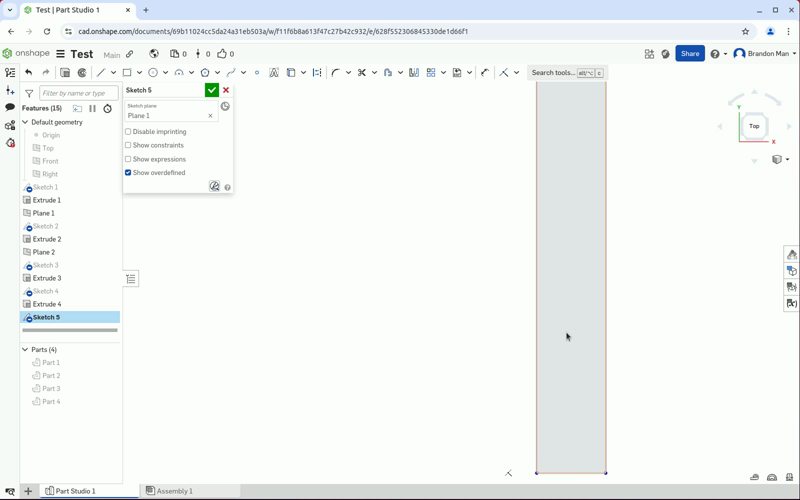
scroll(6)
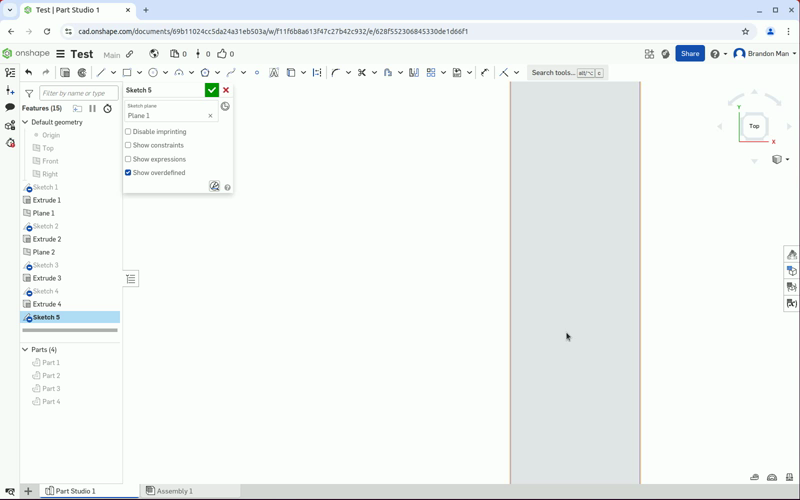
click(566, 332)
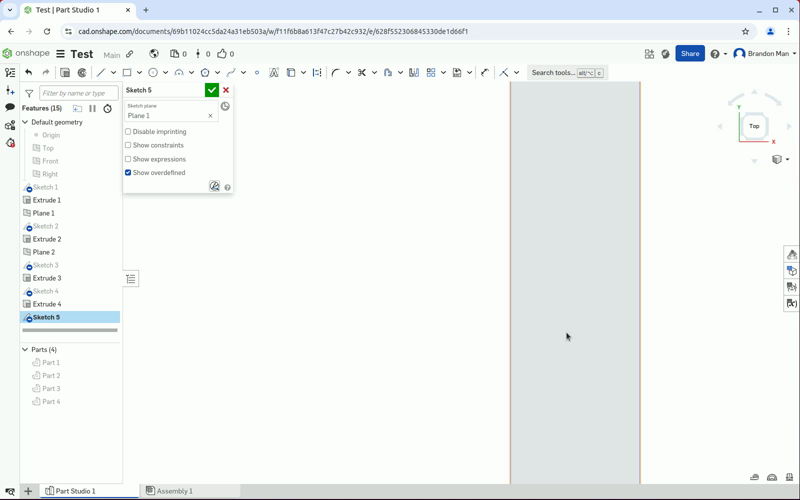
scroll(-6)
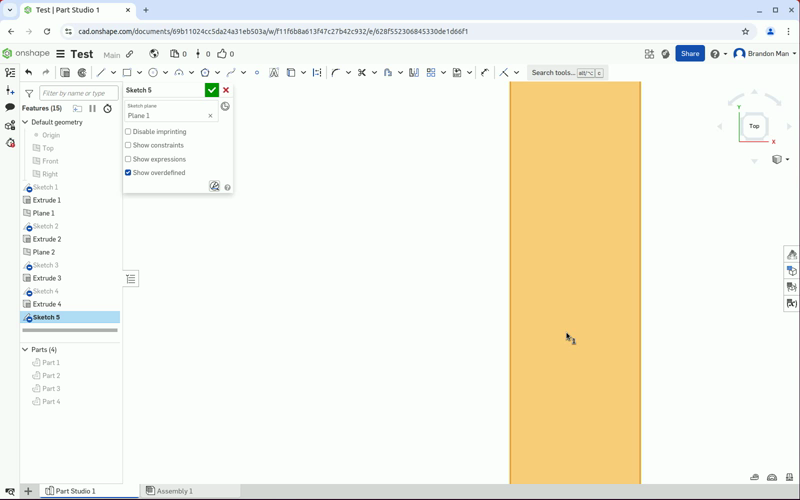
scroll(-6)
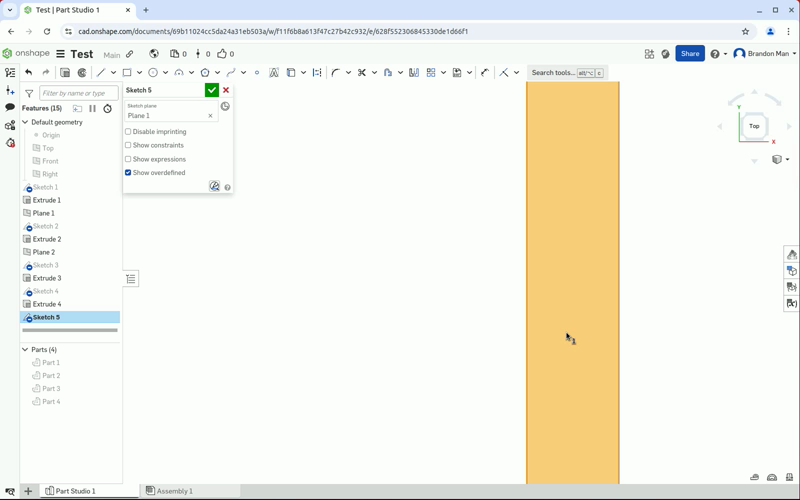
scroll(-6)
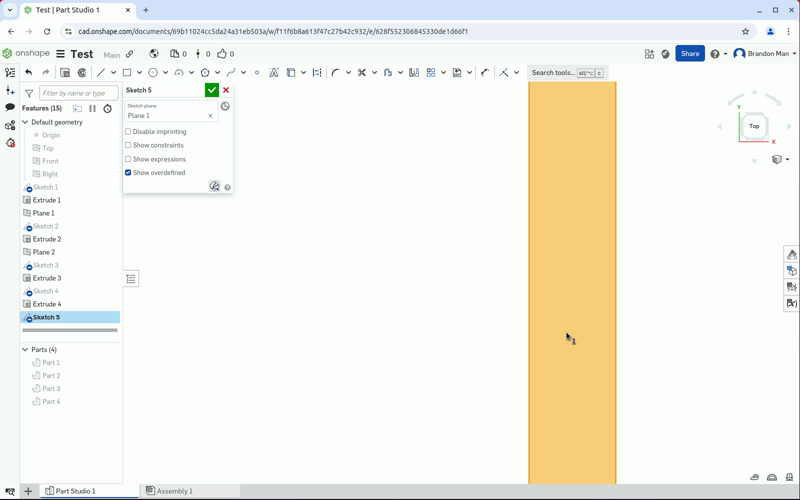
scroll(-6)
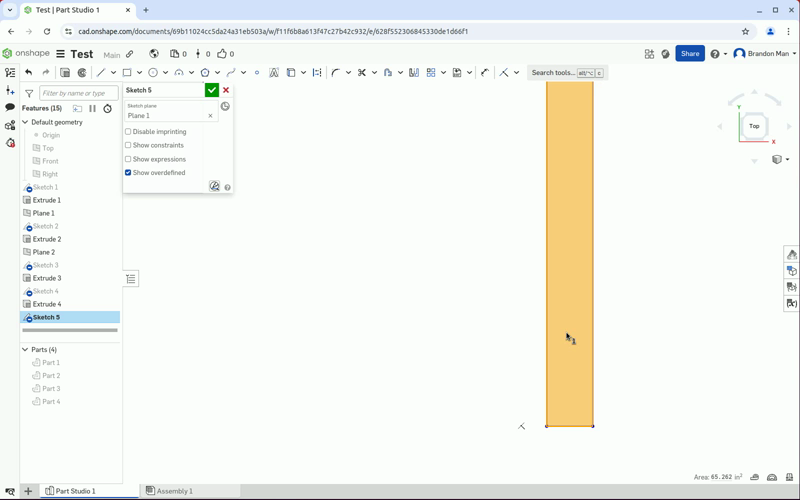
scroll(-6)
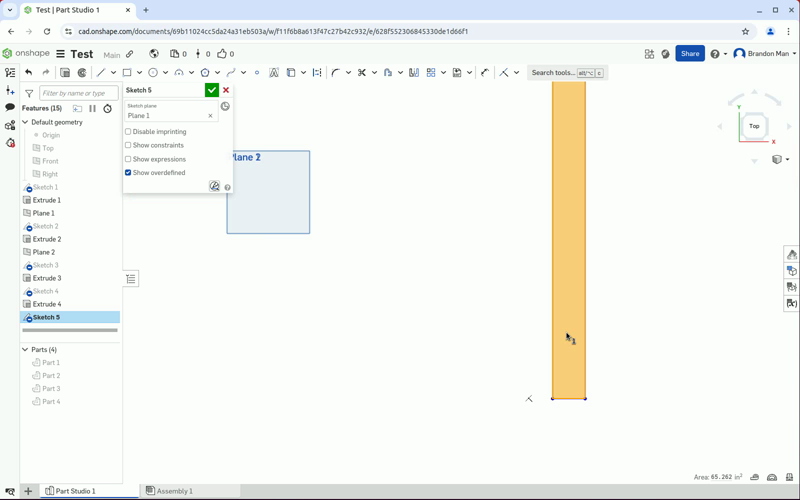
scroll(-6)
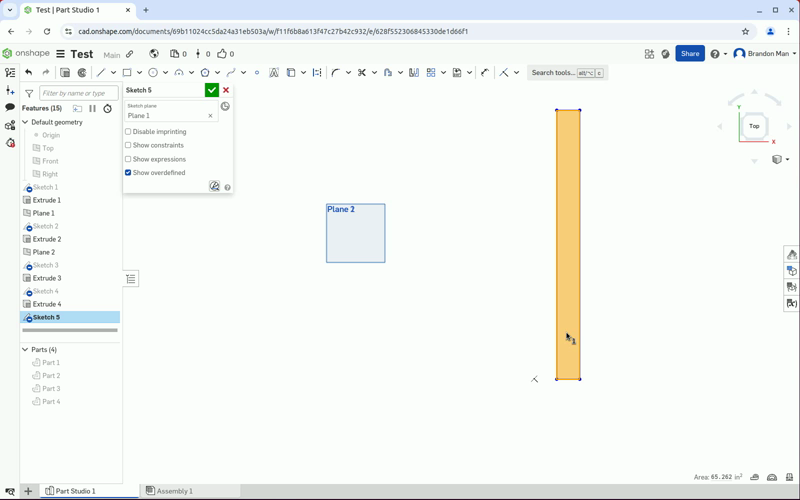
scroll(-6)
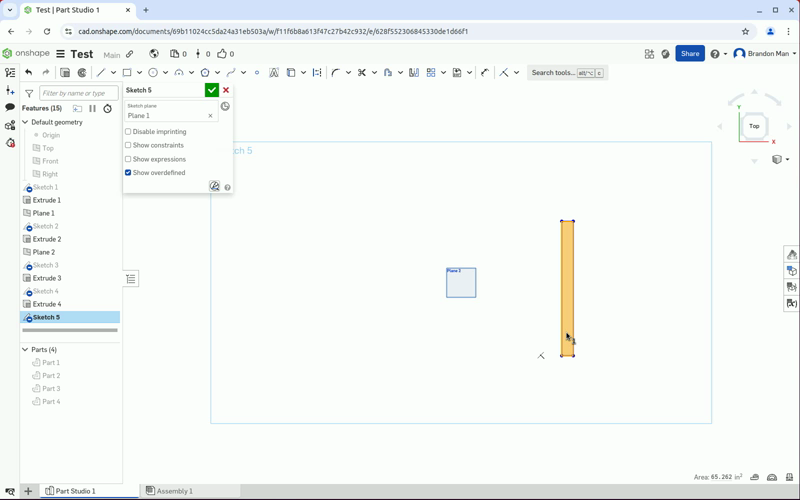
mouse_move(73, 352)
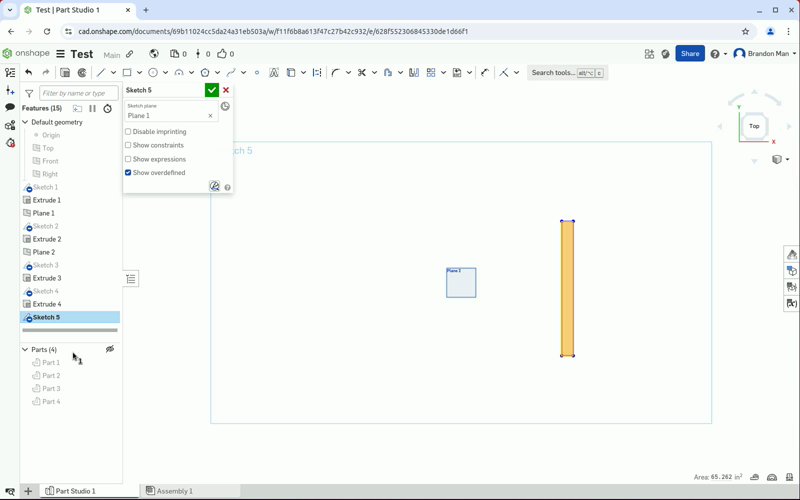
key(shift+y)
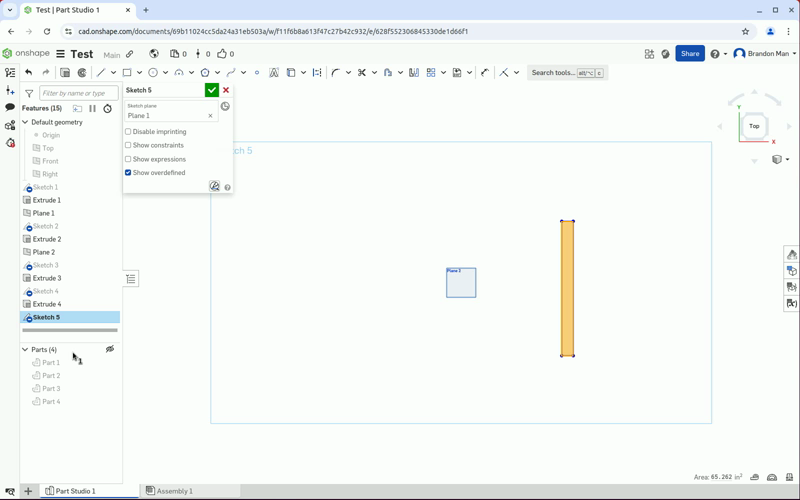
key(shift+e)
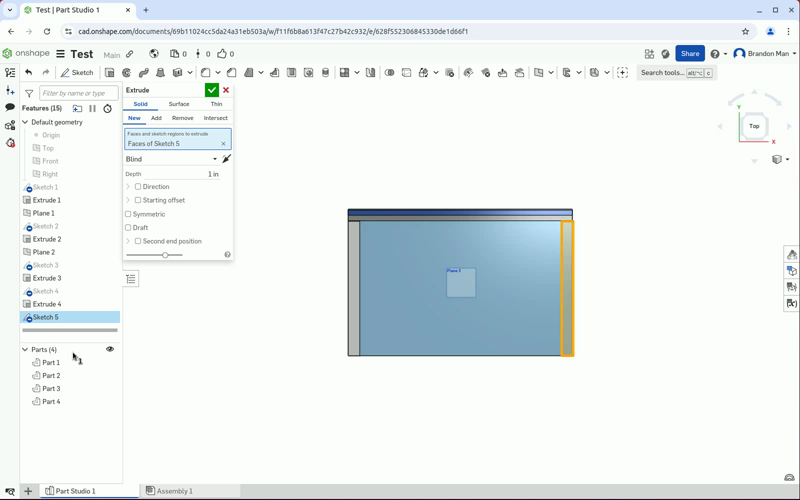
mouse_move(143, 106)
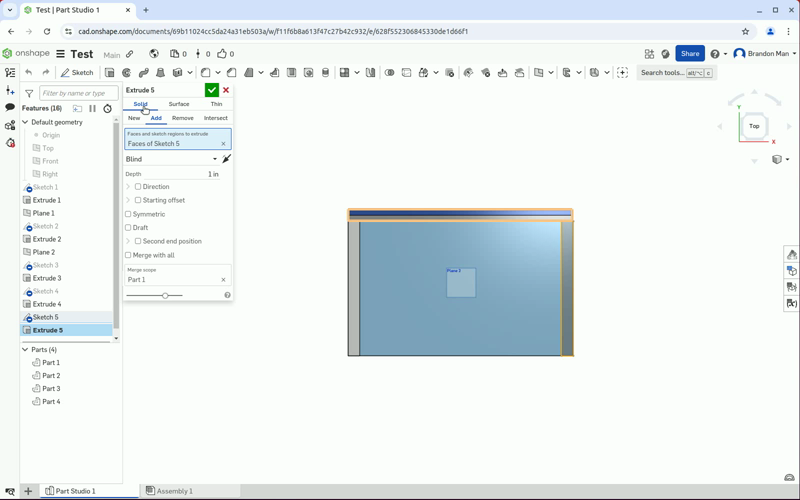
click(143, 106)
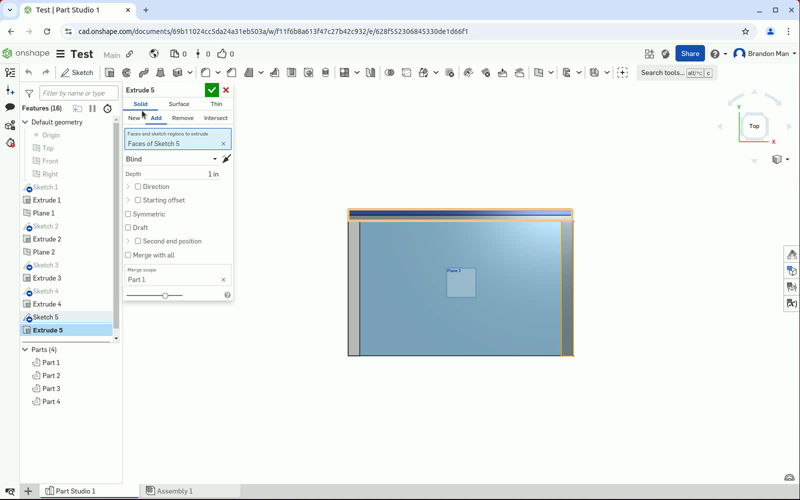
mouse_move(137, 120)
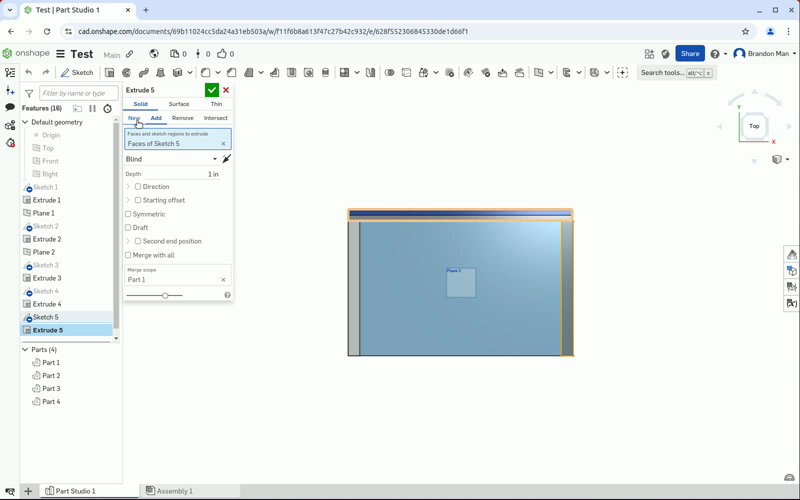
click(137, 120)
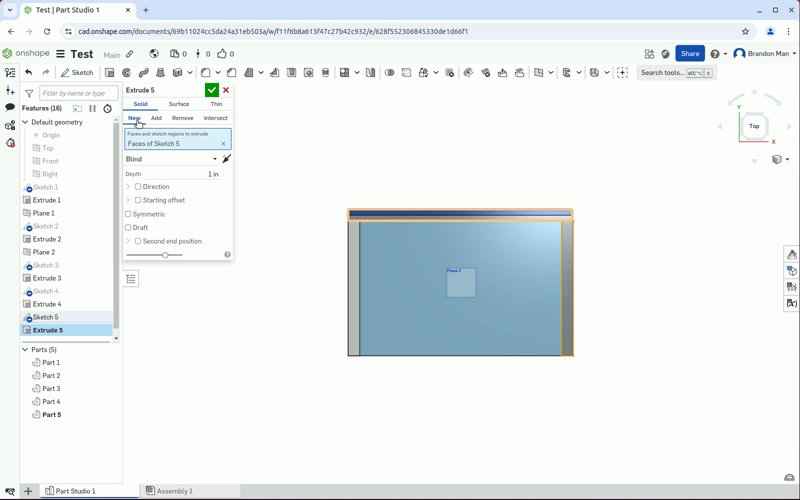
key(tab, 4)
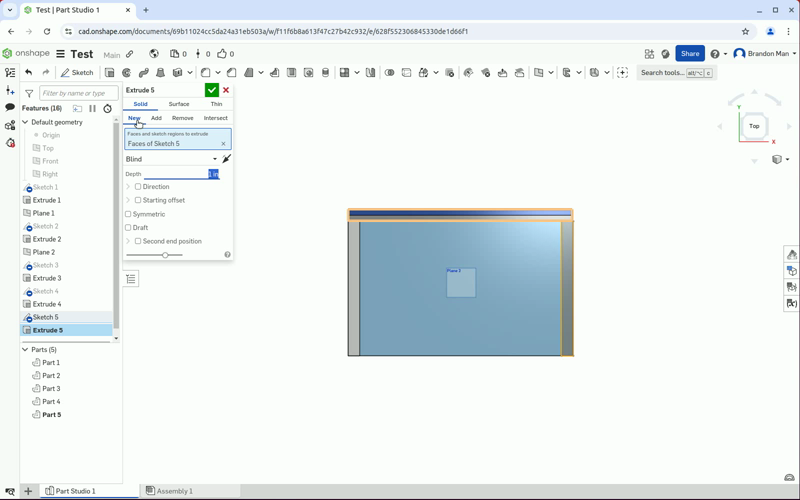
text(7.462)
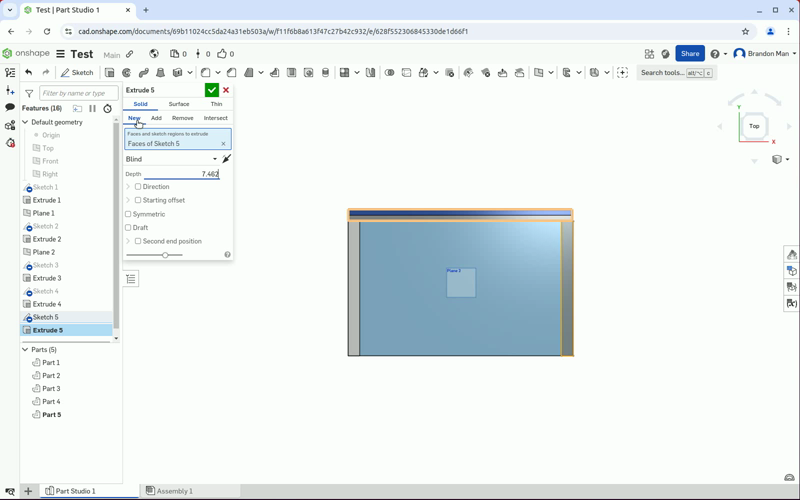
key(enter)
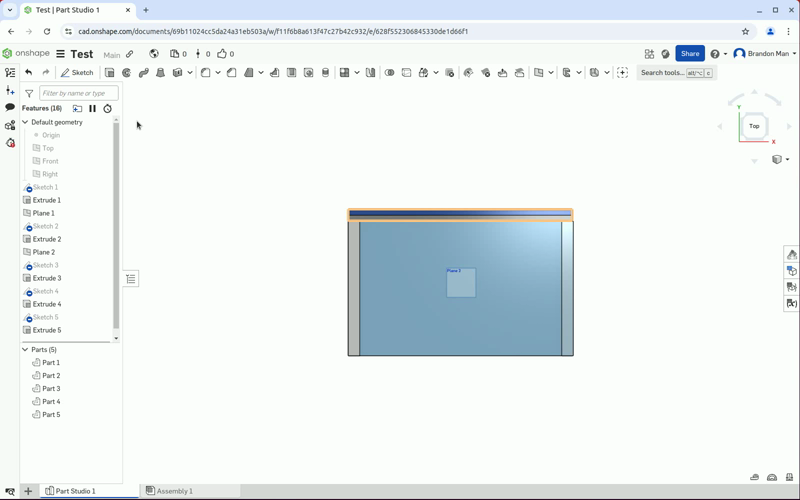
key(shift+h)
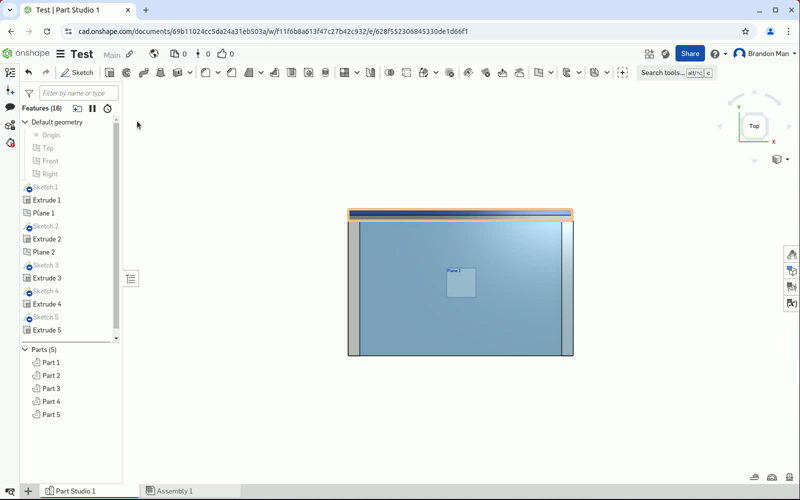
key(shift+h)
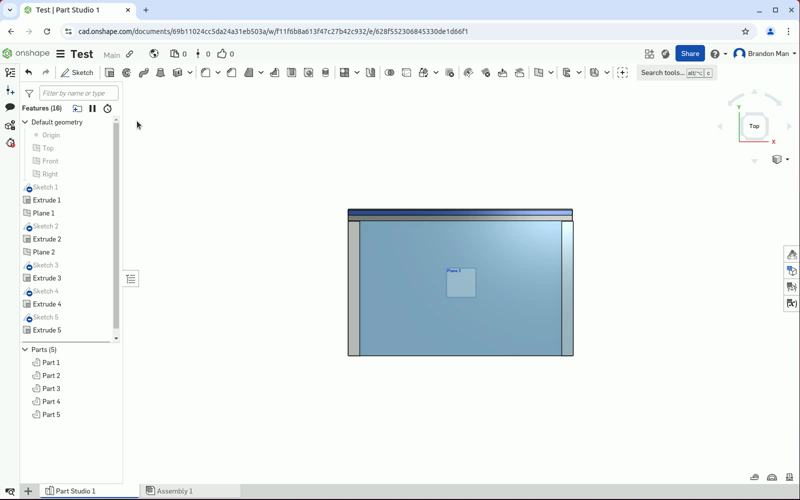
mouse_move(69, 189)
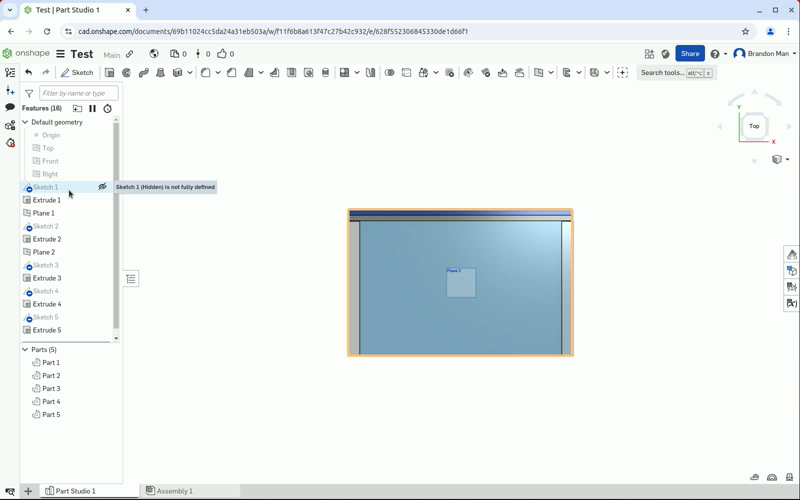
click(69, 189)
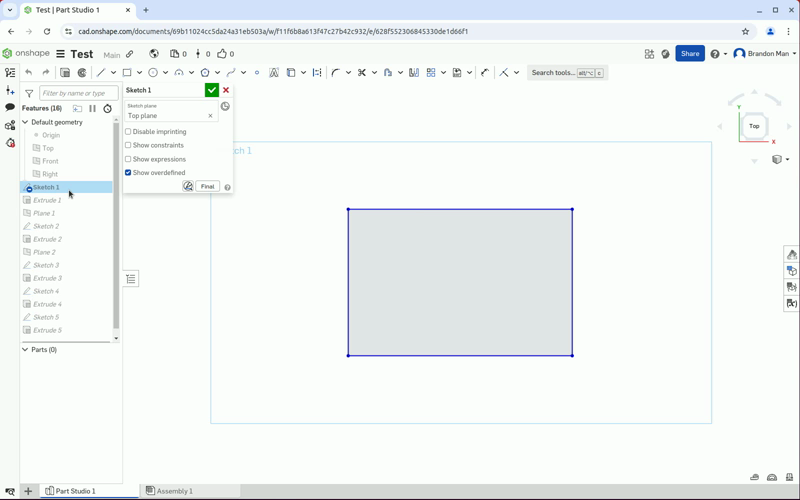
mouse_move(229, 92)
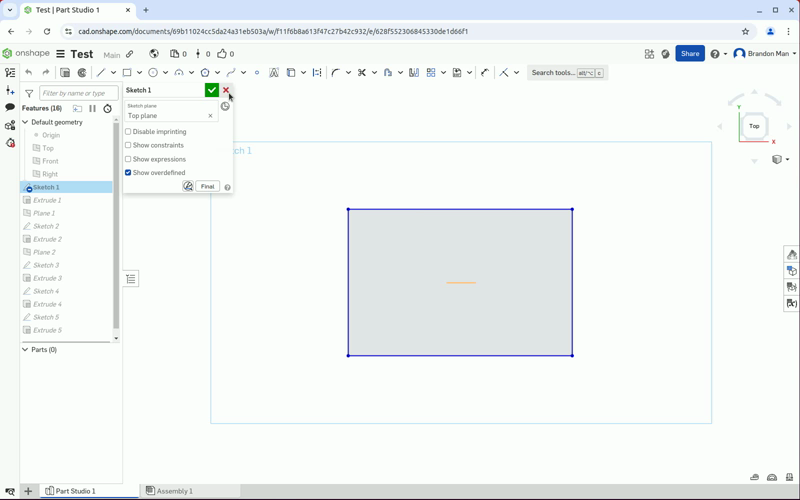
click(229, 92)
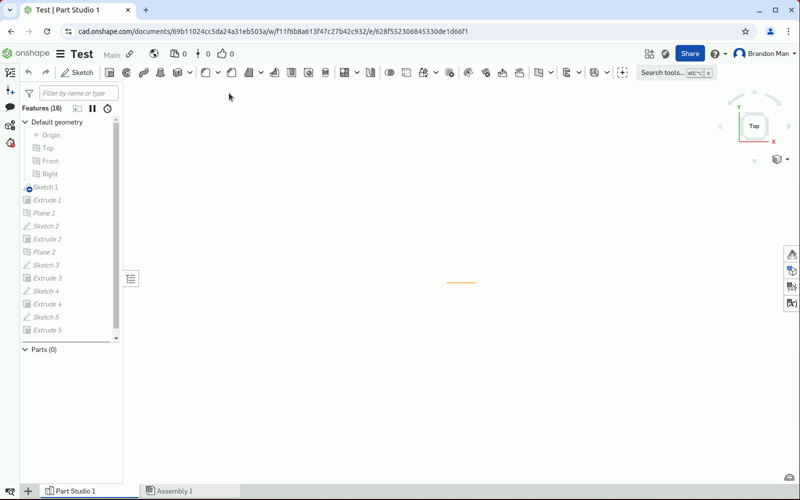
key(shift+s)
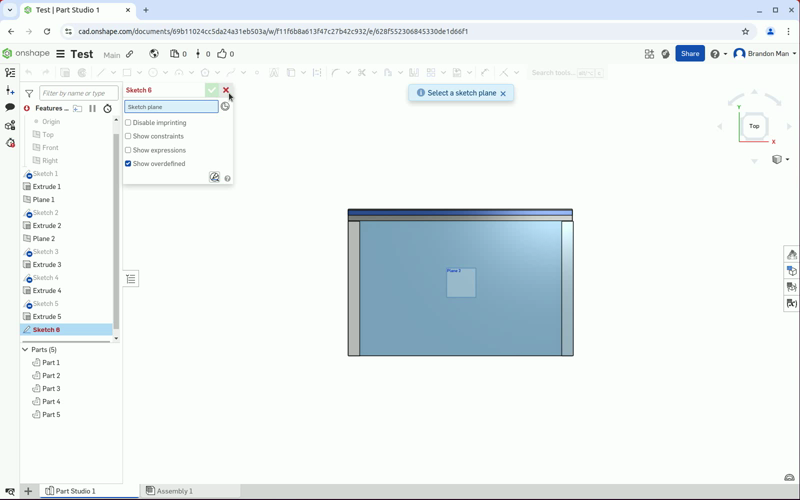
mouse_move(69, 202)
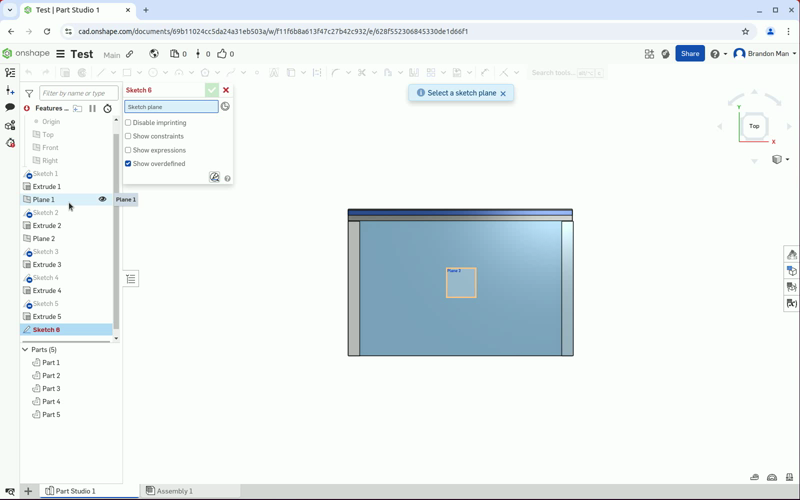
click(69, 202)
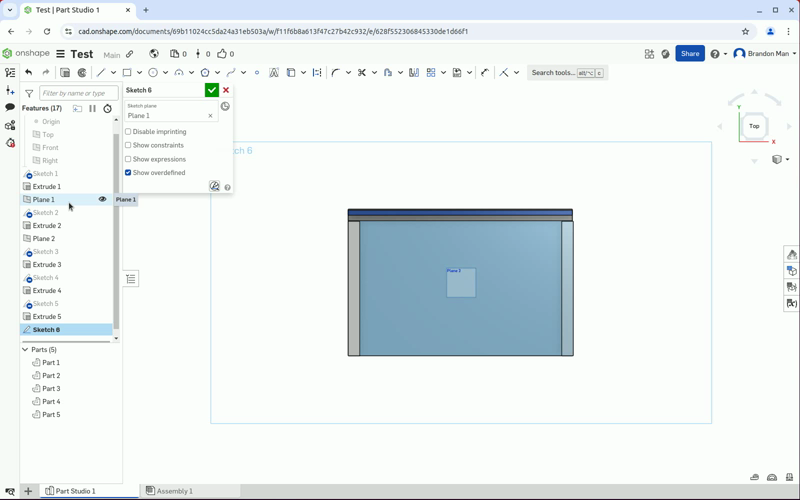
mouse_move(73, 352)
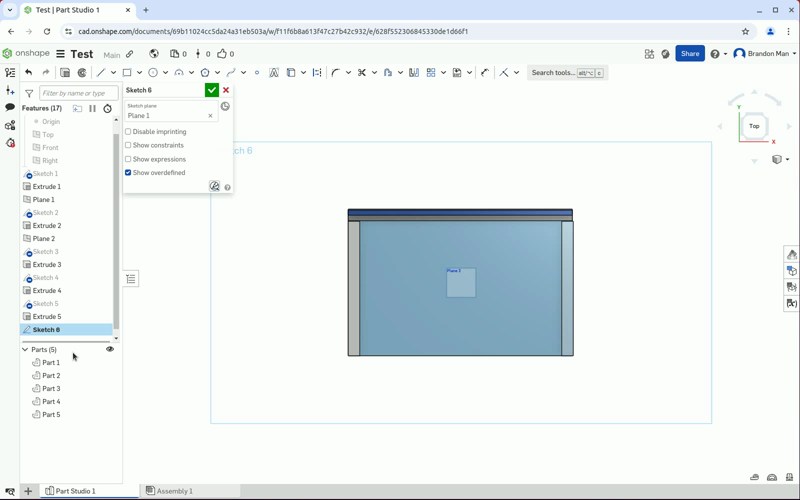
key(y)
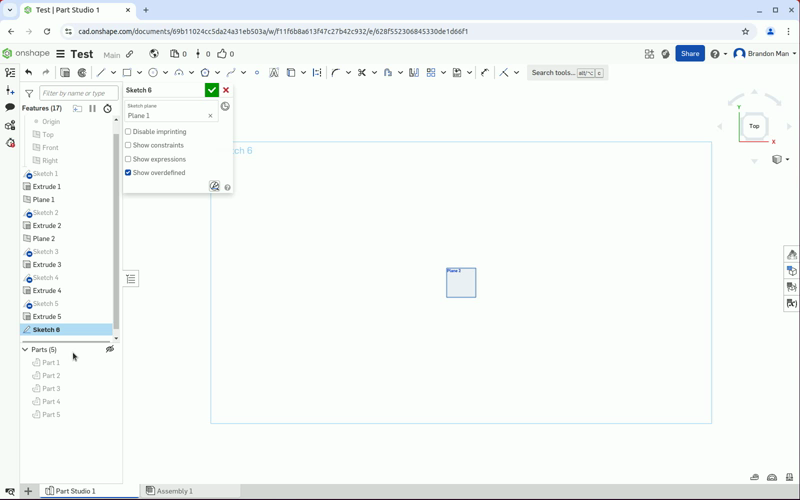
key(l)
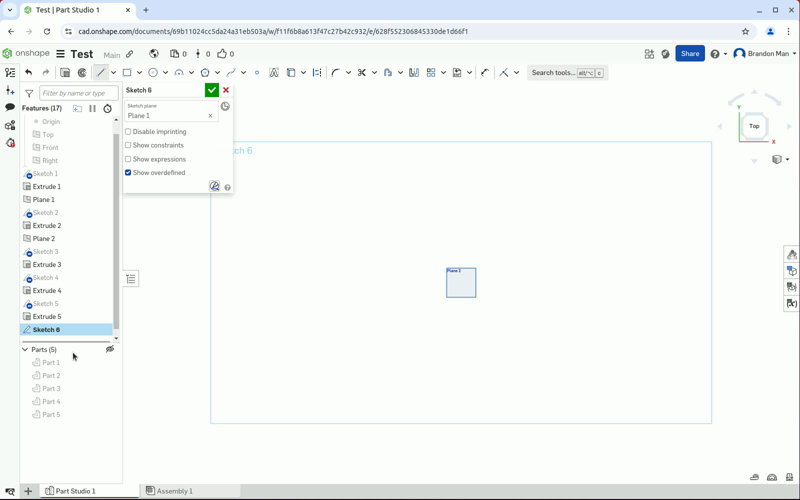
key_down(shift)
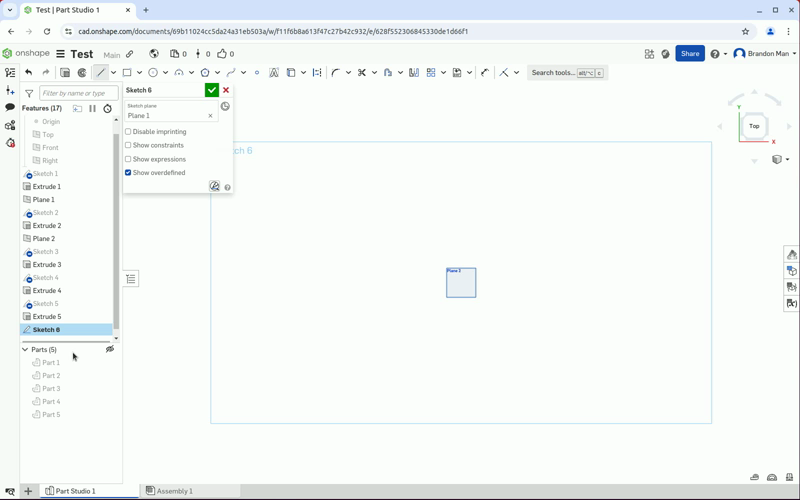
mouse_move(359, 355)
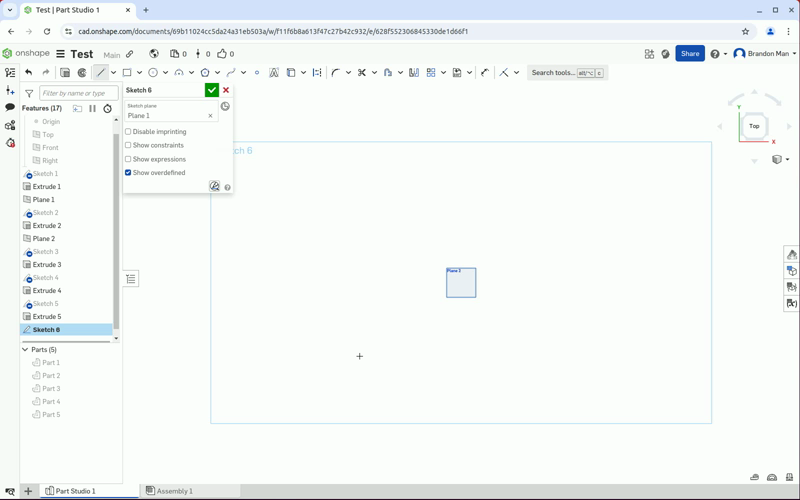
click(359, 355)
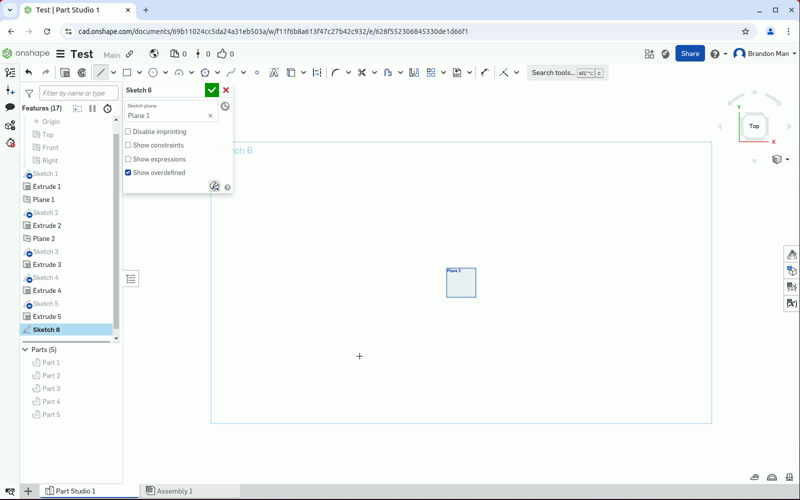
key_up(shift)
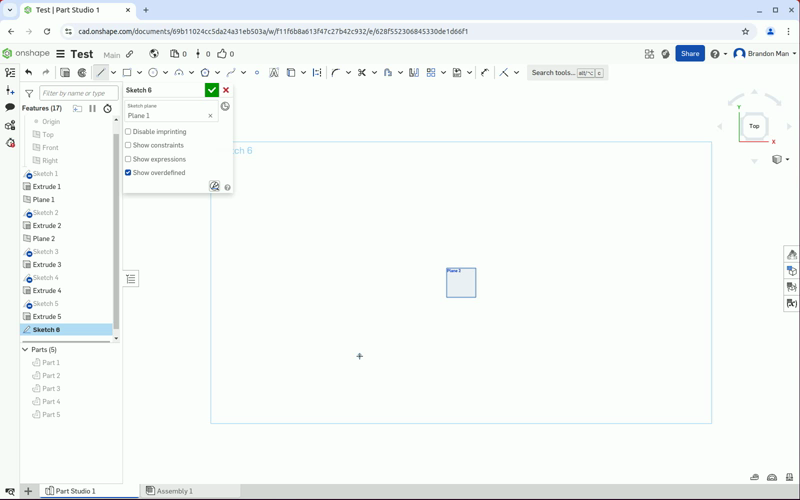
key_down(shift)
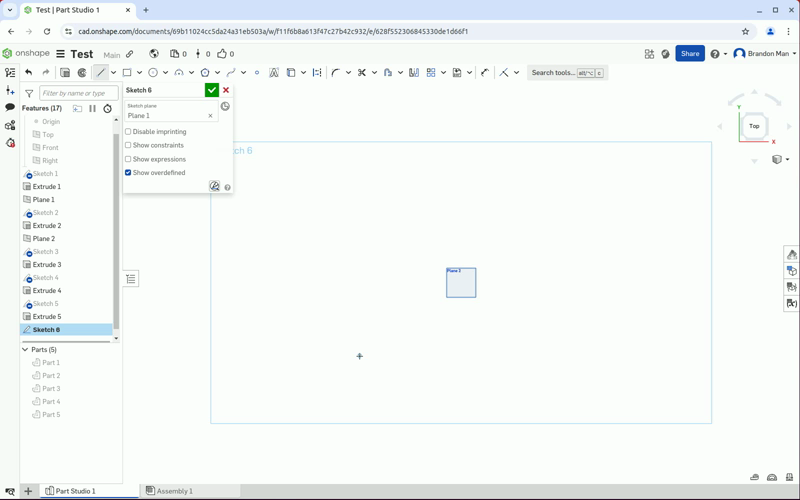
mouse_move(561, 355)
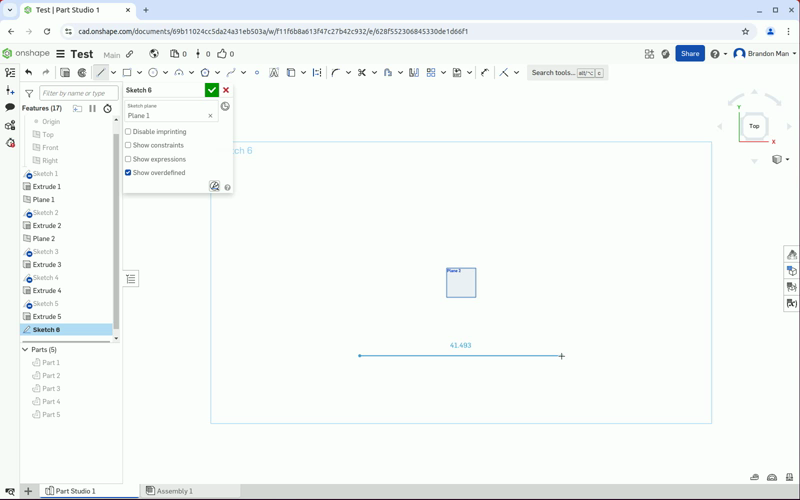
click(561, 355)
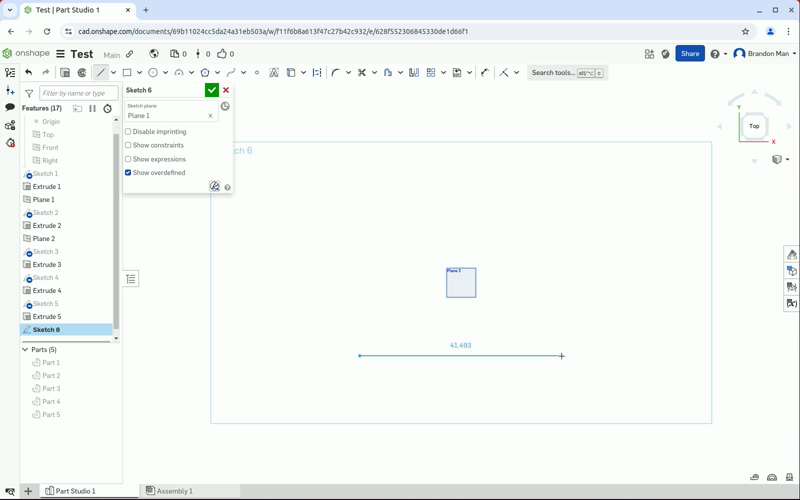
key_up(shift)
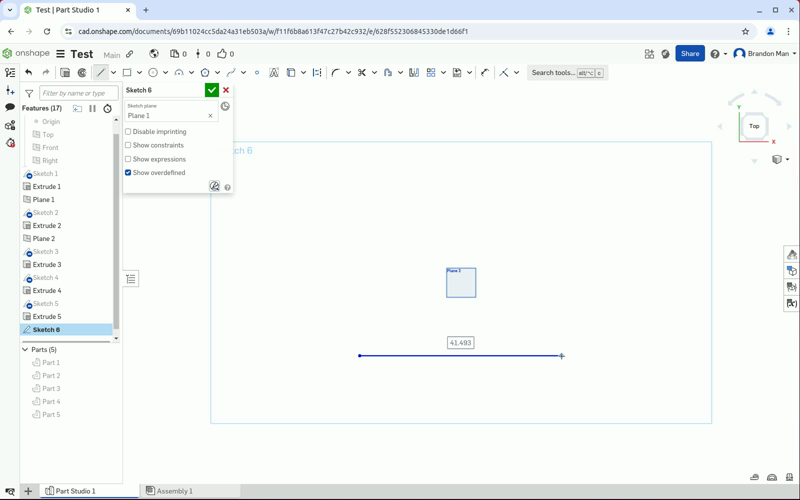
key_down(shift)
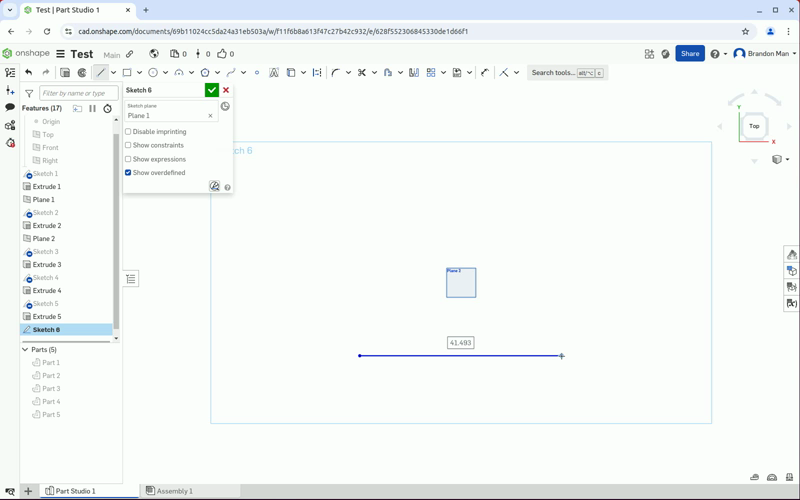
mouse_move(589, 355)
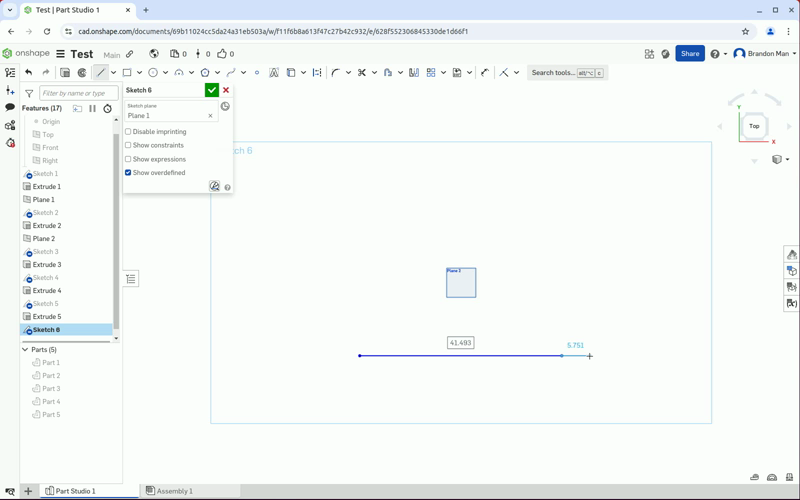
mouse_move(561, 345)
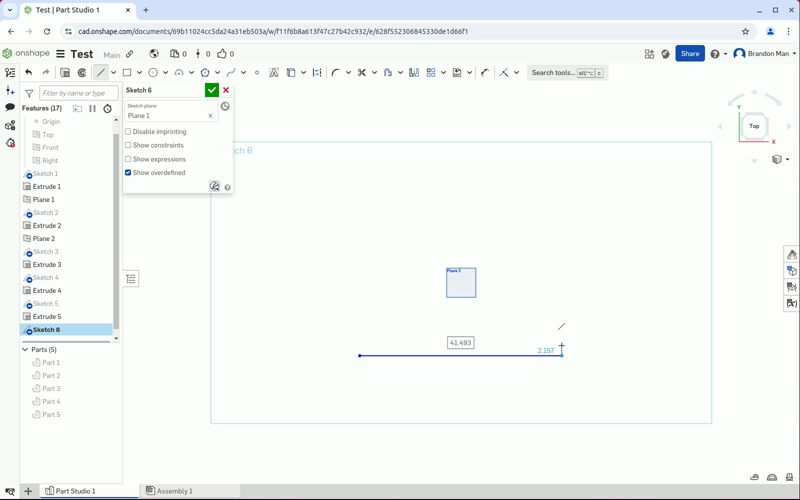
click(561, 345)
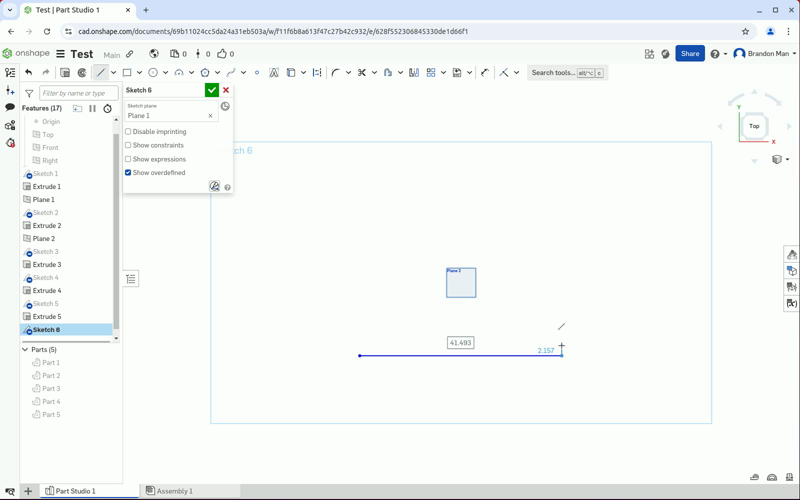
key_up(shift)
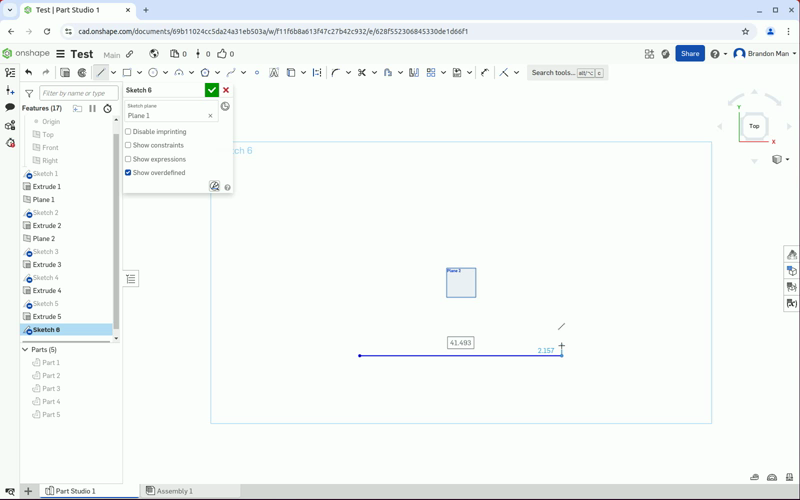
key_down(shift)
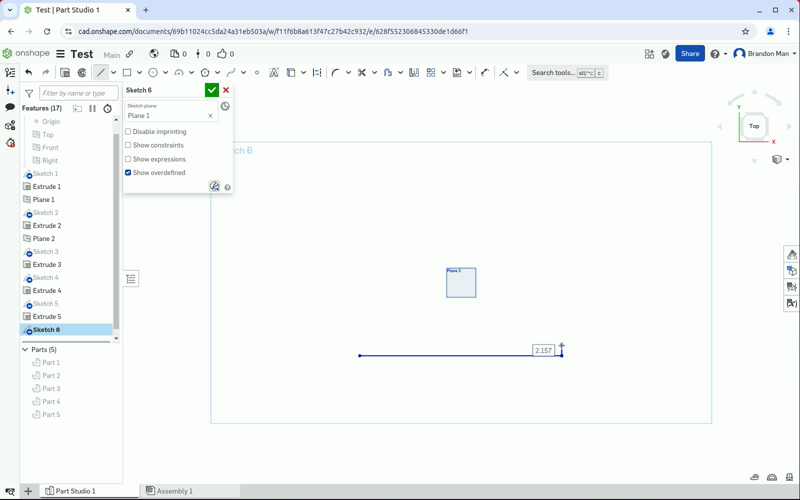
mouse_move(359, 345)
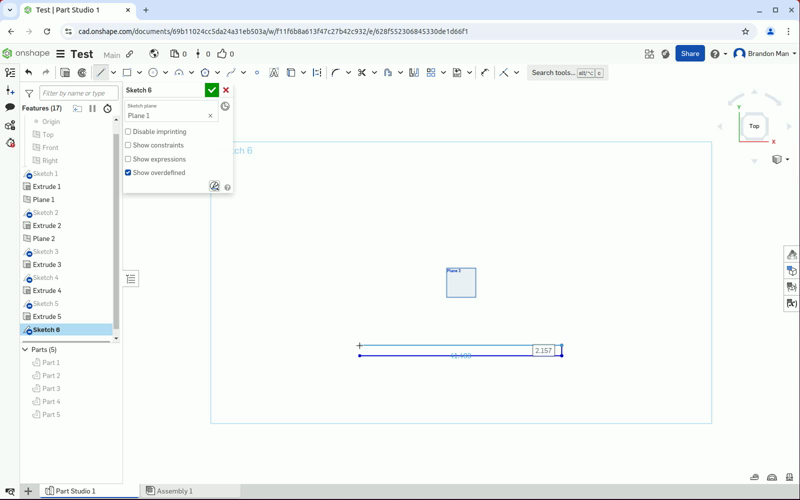
click(359, 345)
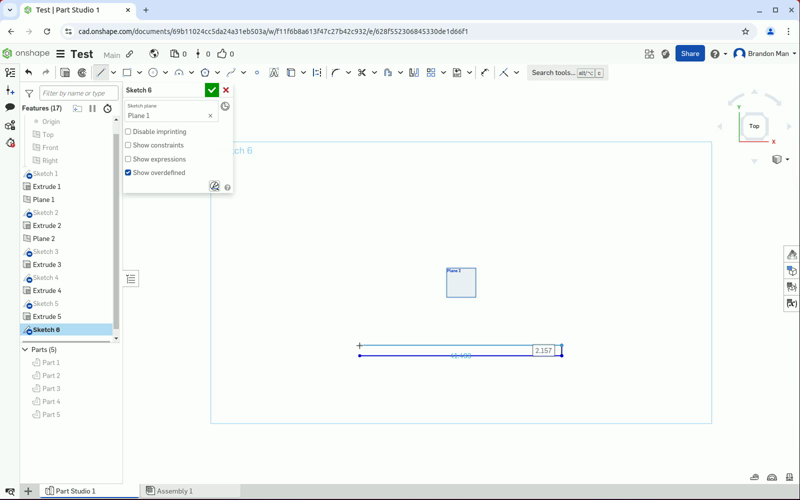
key_up(shift)
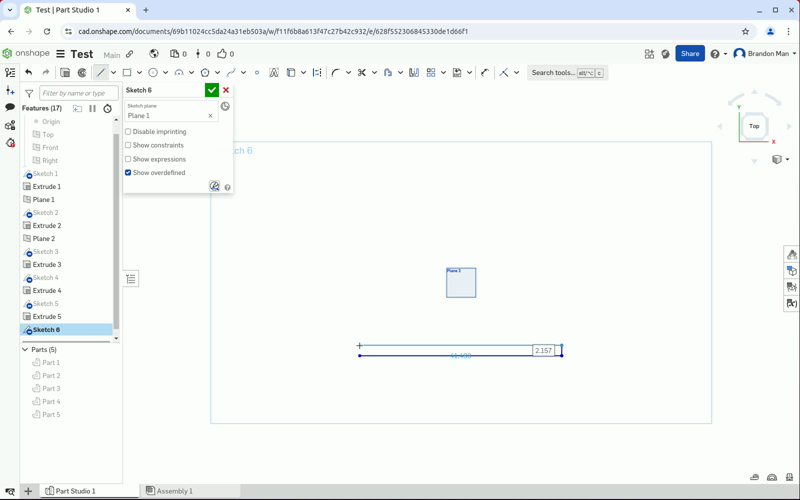
mouse_move(389, 345)
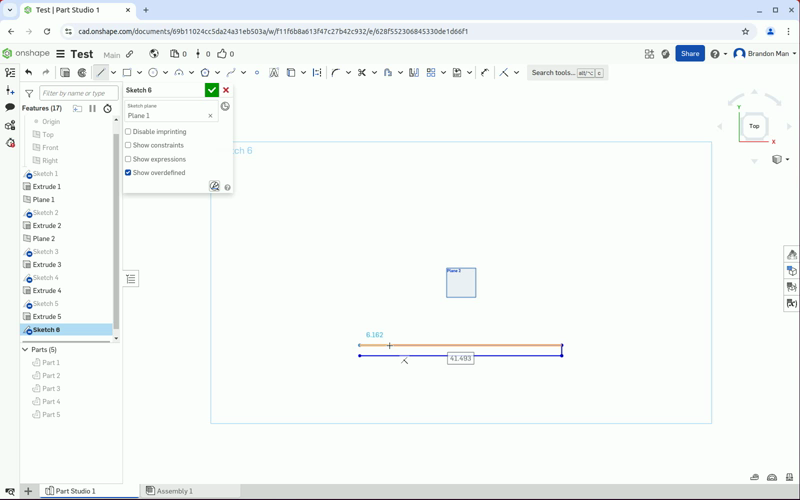
key_down(shift)
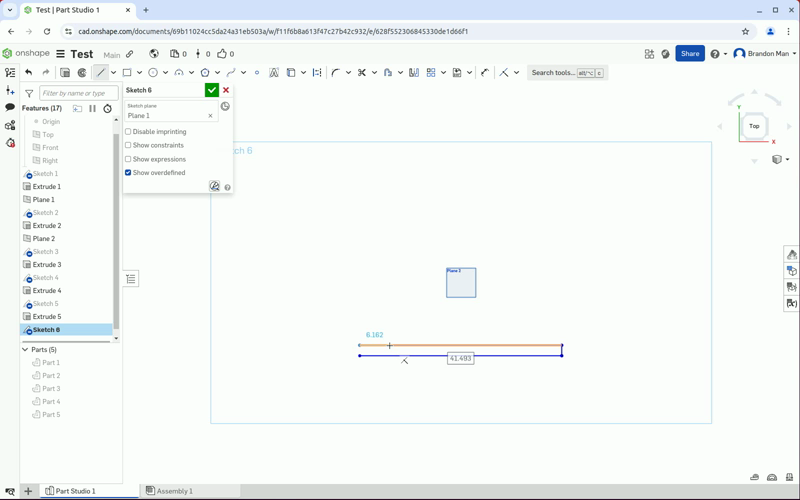
mouse_move(359, 355)
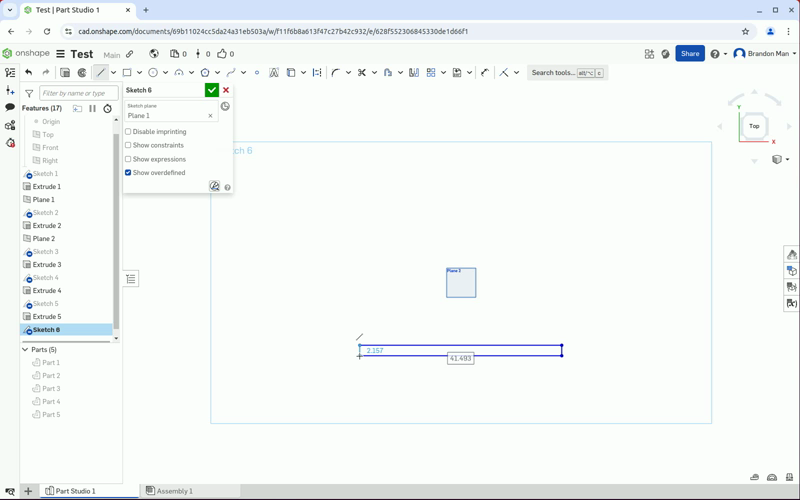
key_up(shift)
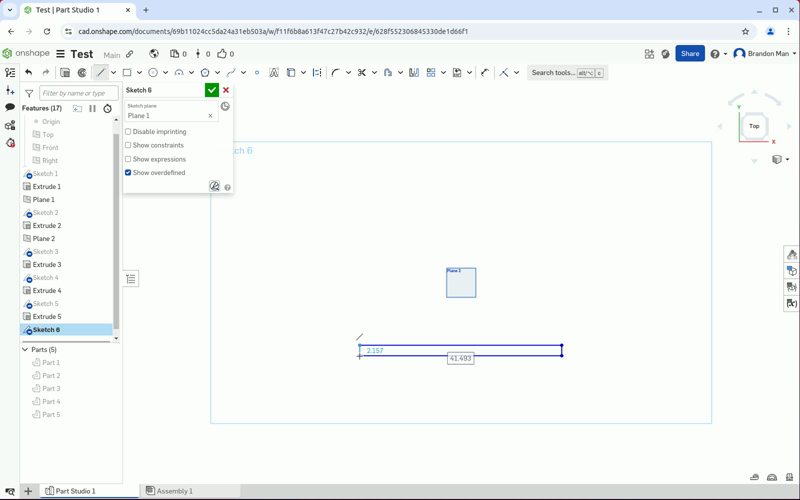
click(359, 355)
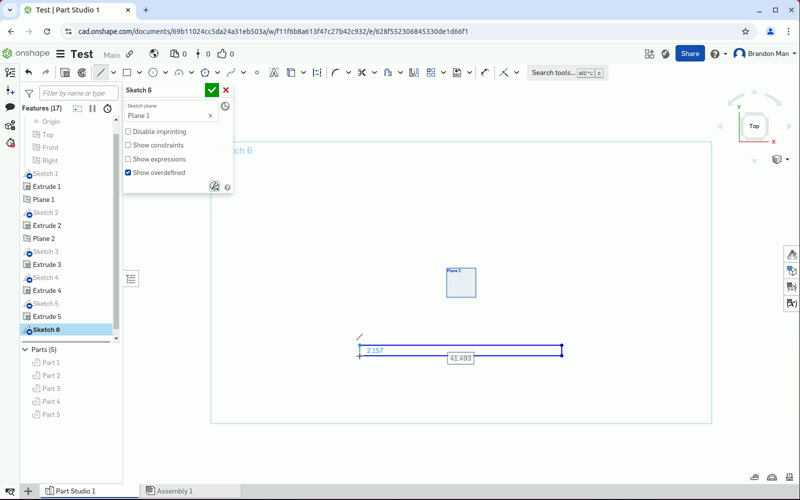
key(esc)
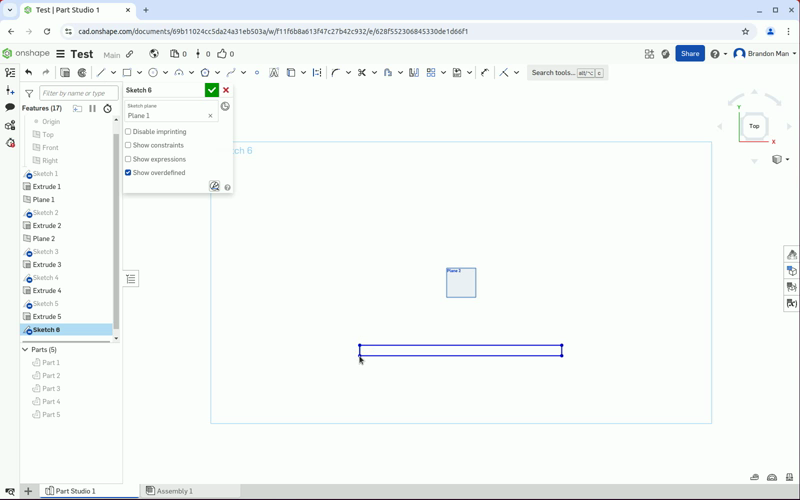
mouse_move(475, 351)
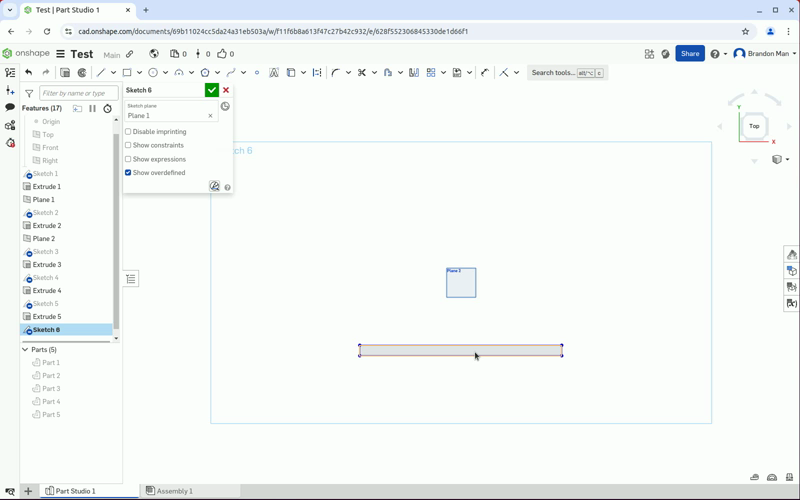
click(475, 351)
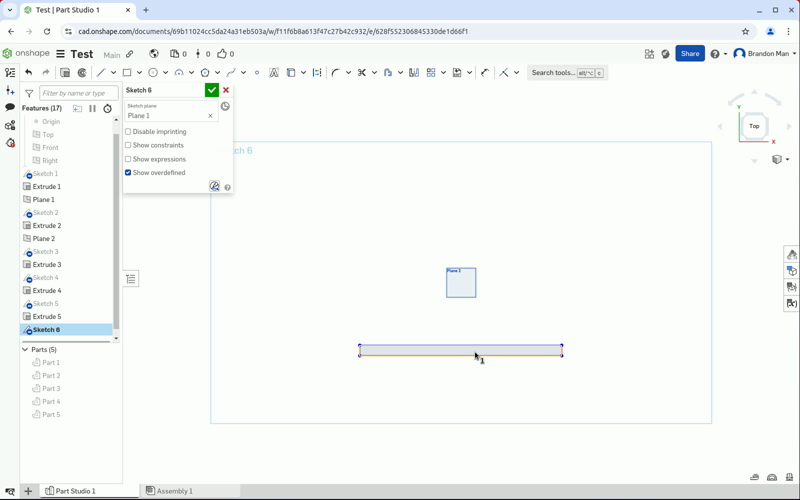
mouse_move(73, 352)
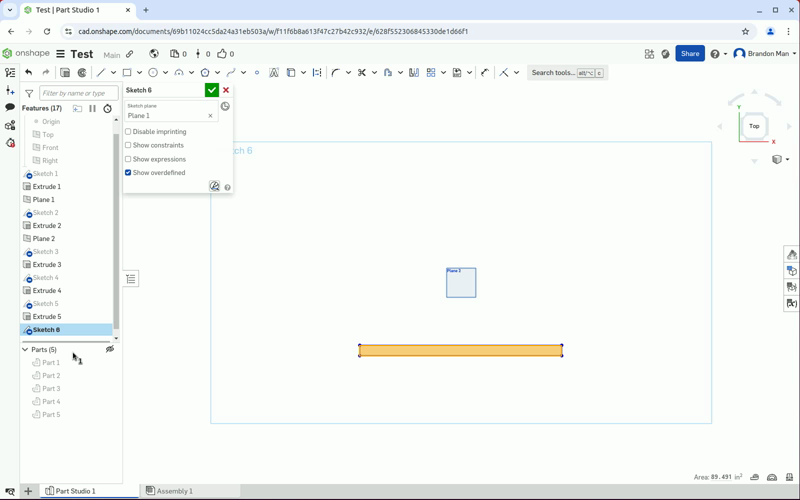
key(shift+y)
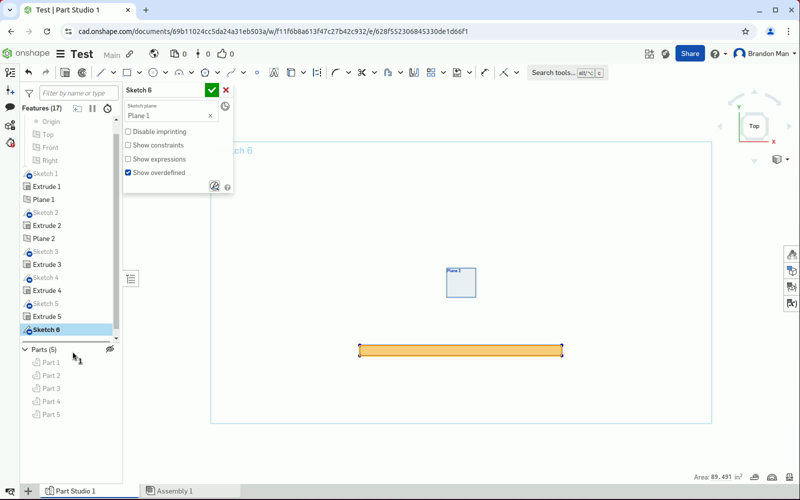
key(shift+e)
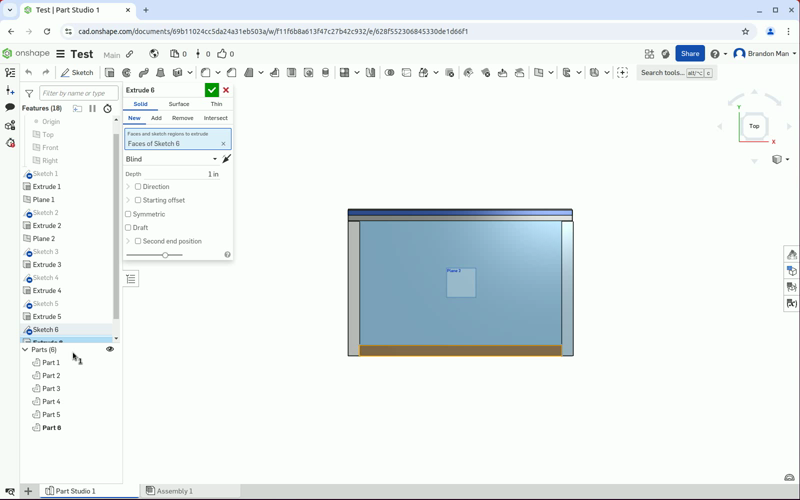
mouse_move(143, 106)
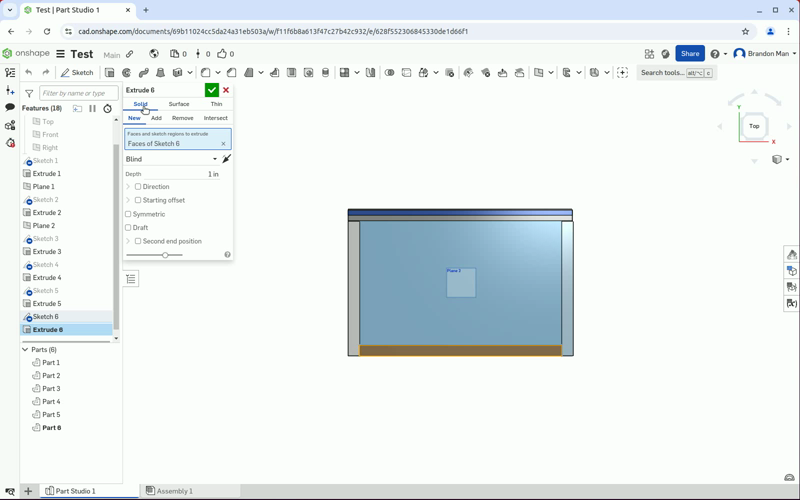
click(143, 106)
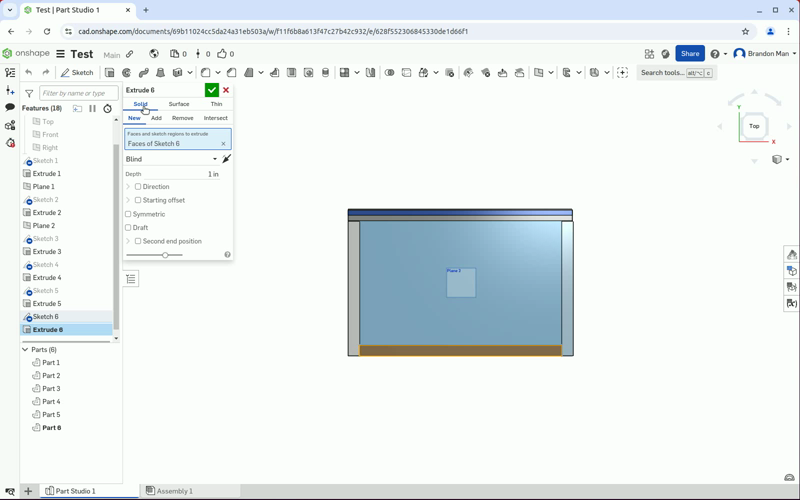
mouse_move(137, 120)
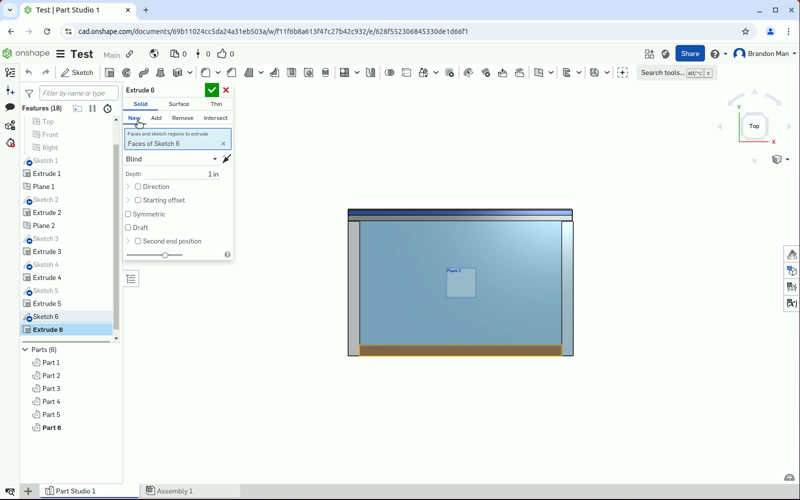
click(137, 120)
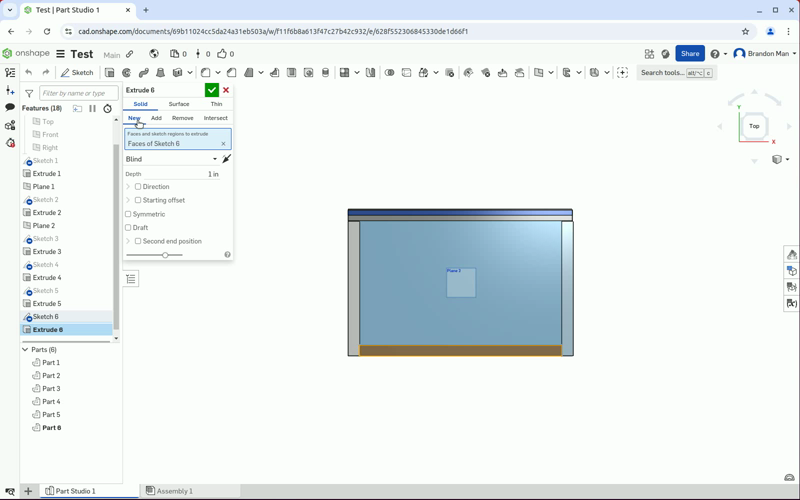
key(tab, 4)
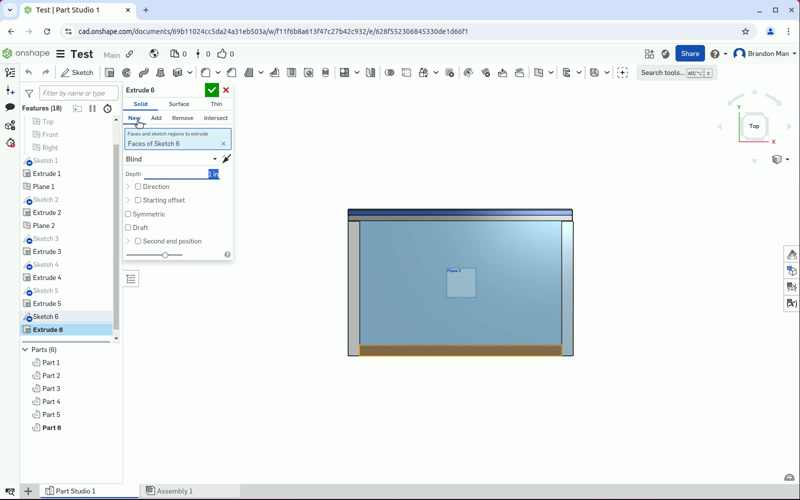
text(9.147)
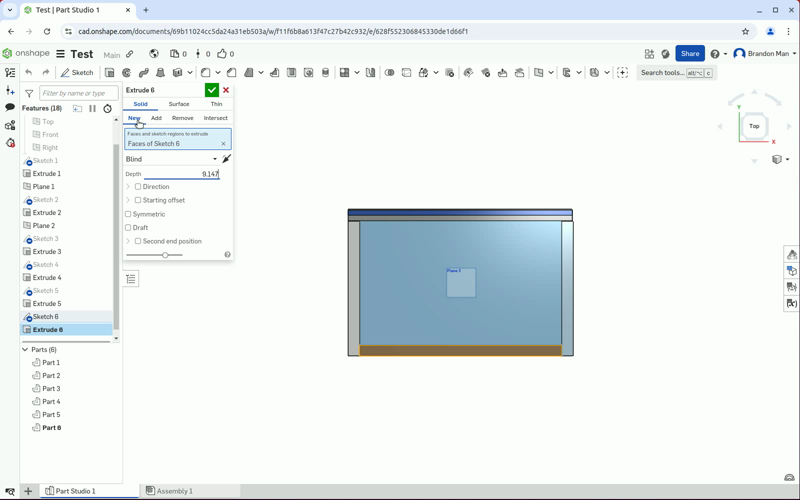
key(enter)
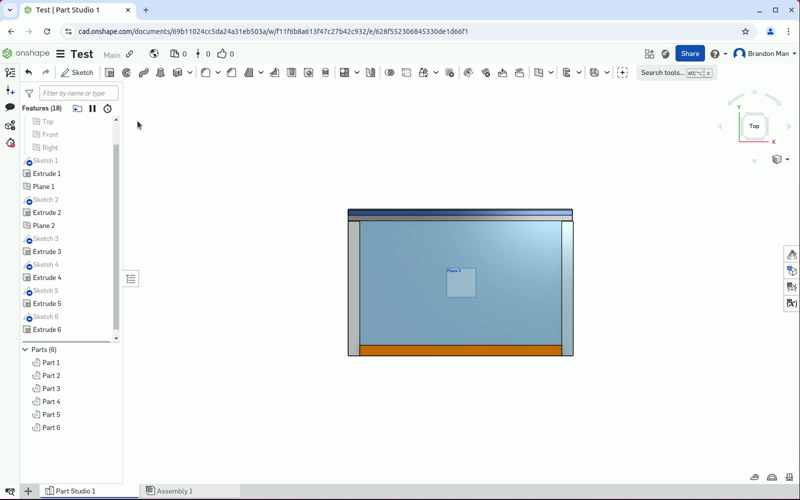
key(shift+h)
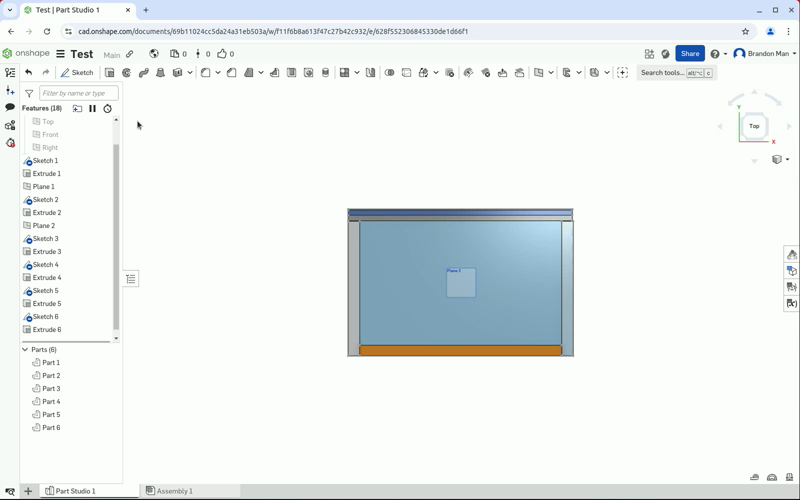
key(shift+h)
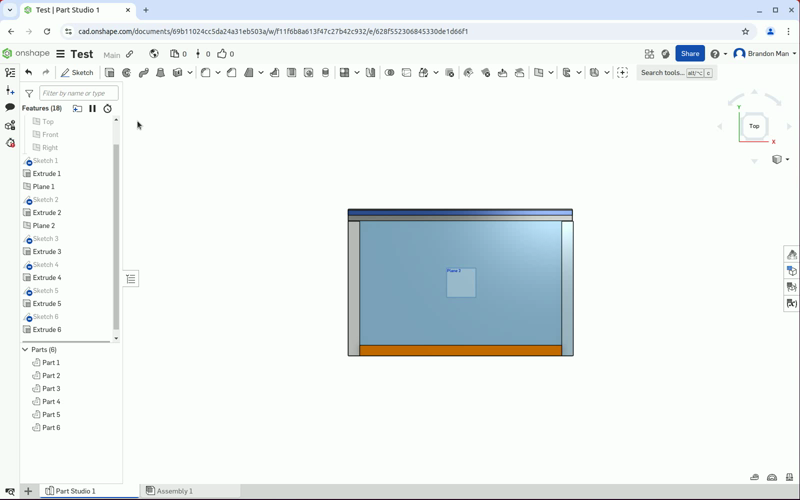
mouse_move(69, 163)
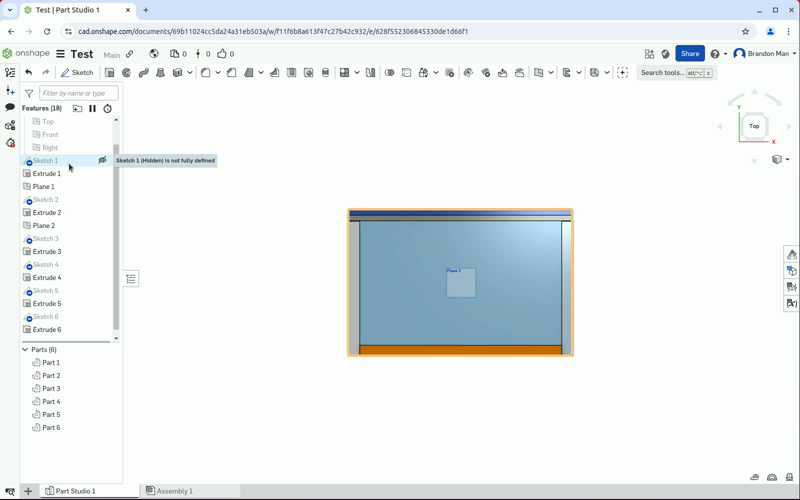
click(69, 163)
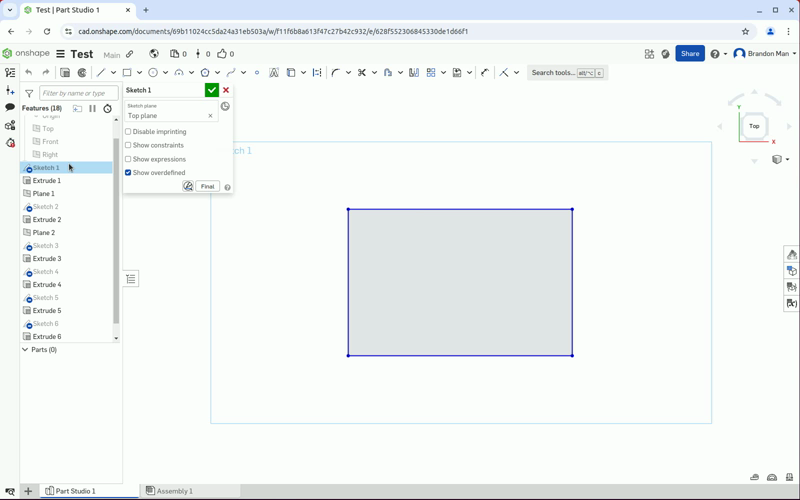
mouse_move(229, 92)
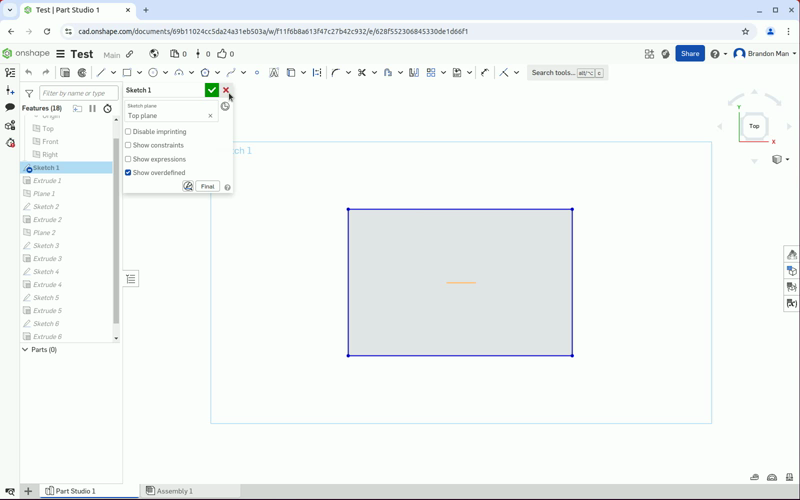
click(229, 92)
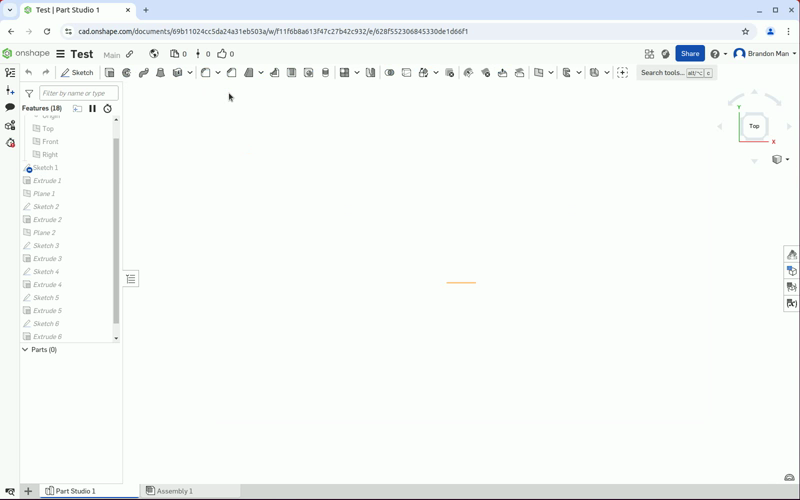
key(shift+s)
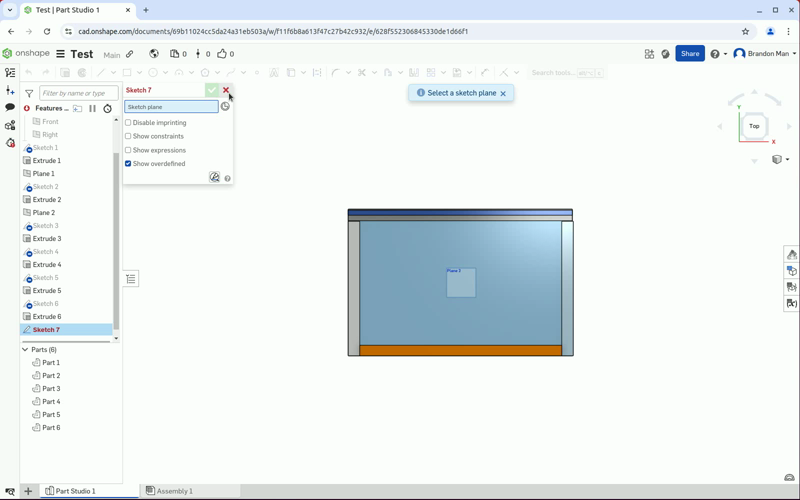
mouse_move(69, 215)
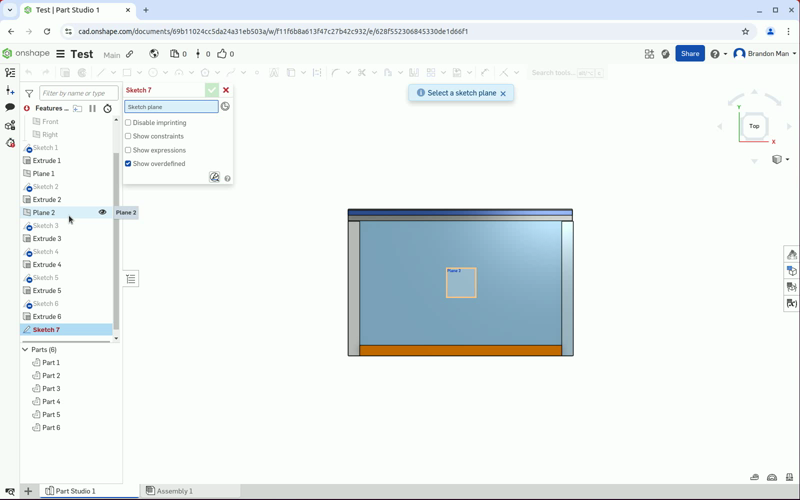
click(69, 215)
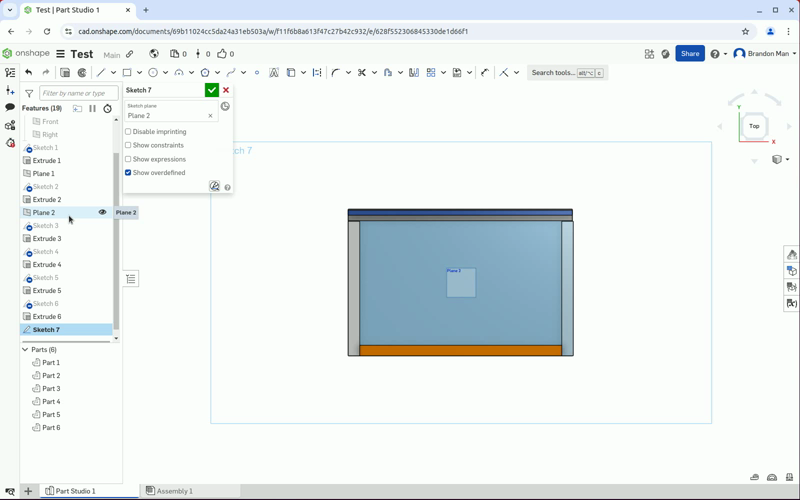
mouse_move(73, 352)
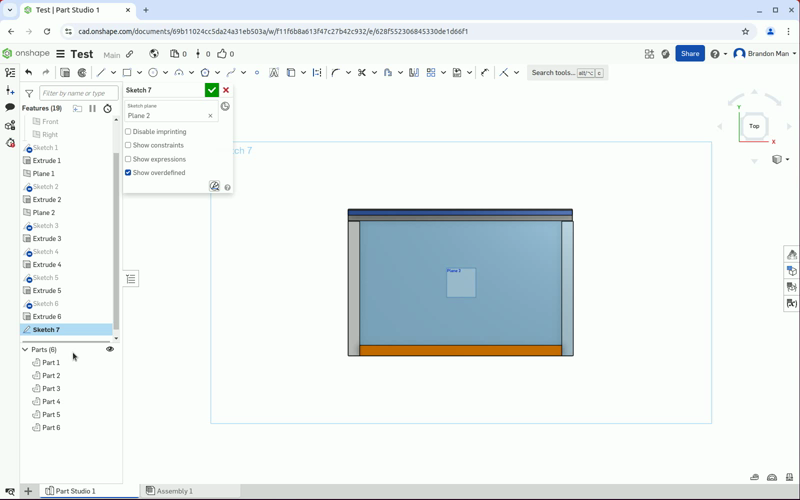
key(y)
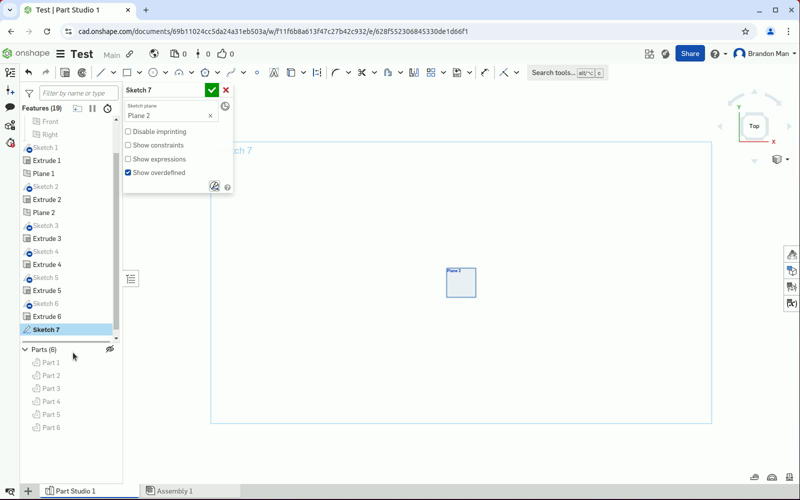
key(l)
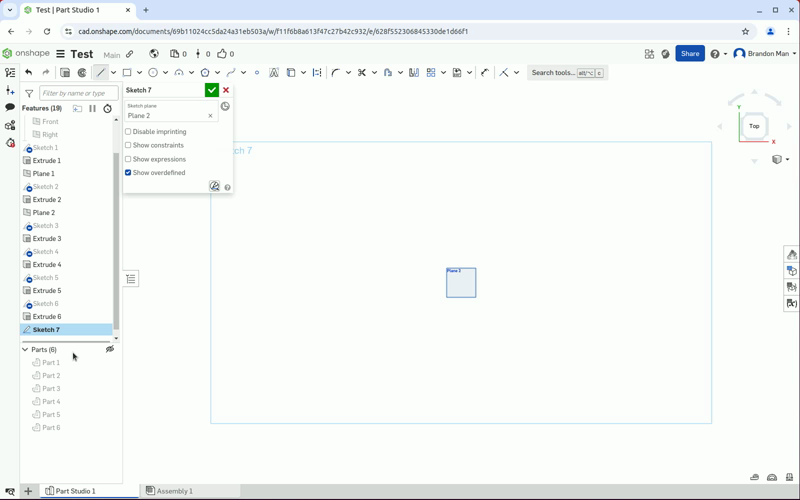
key_down(shift)
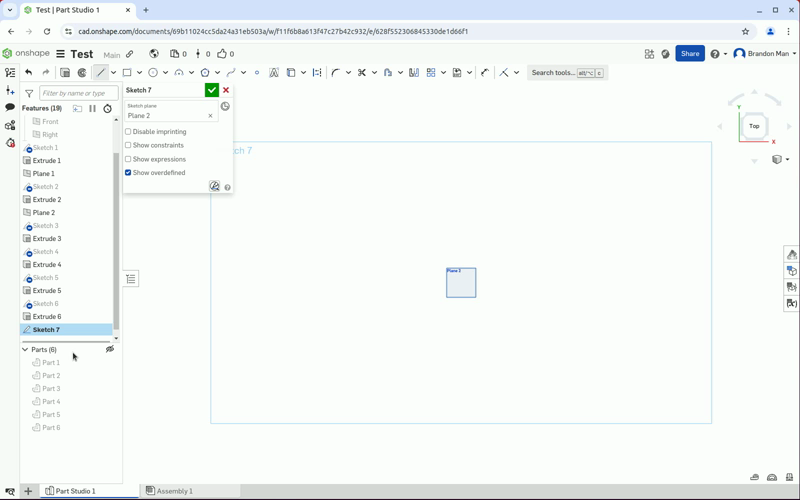
mouse_move(561, 355)
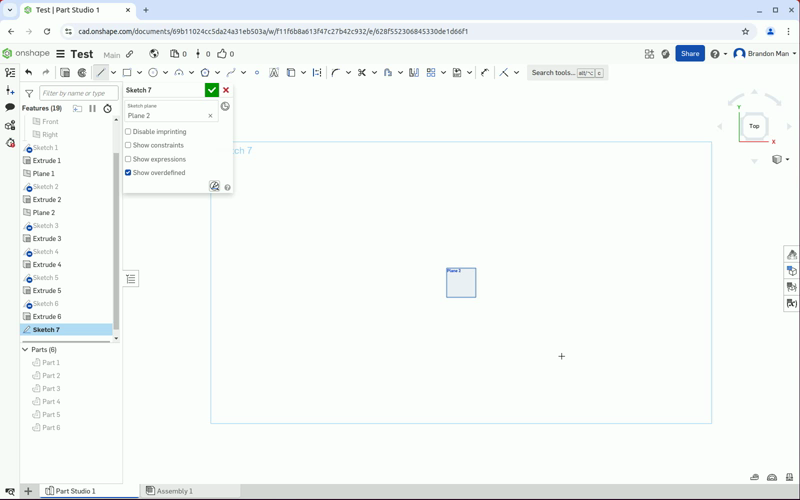
click(561, 355)
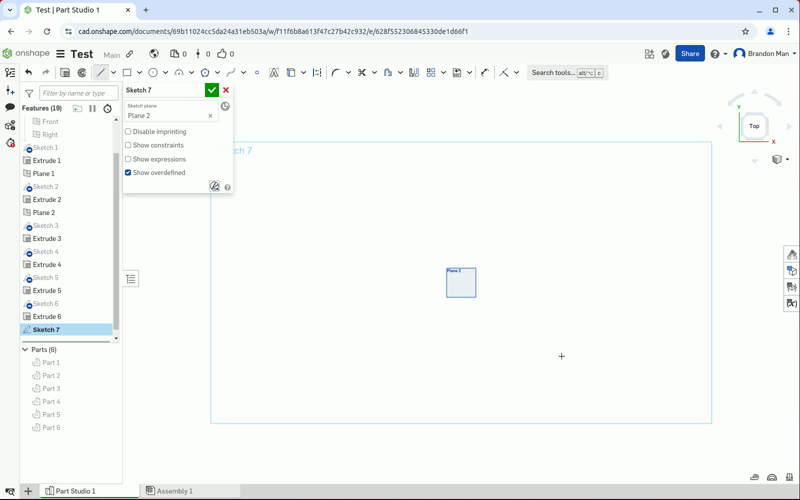
key_up(shift)
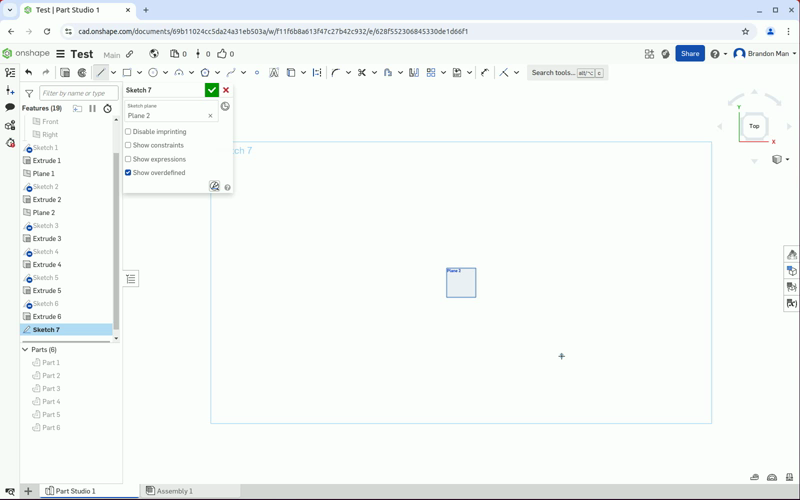
key_down(shift)
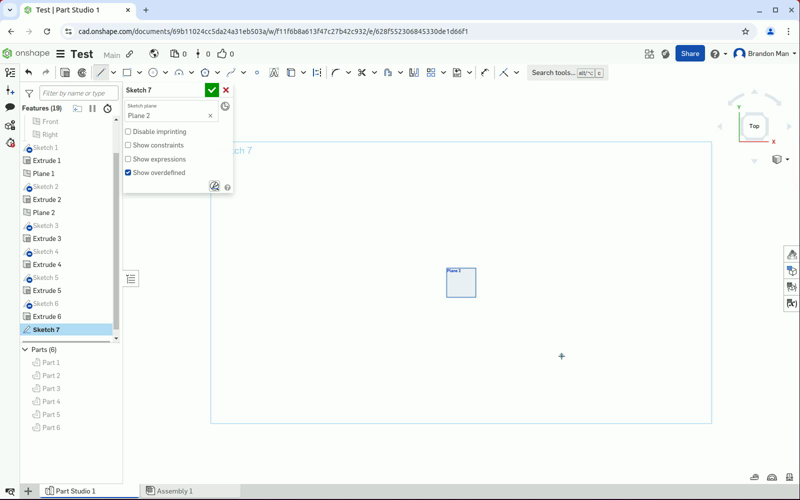
mouse_move(589, 355)
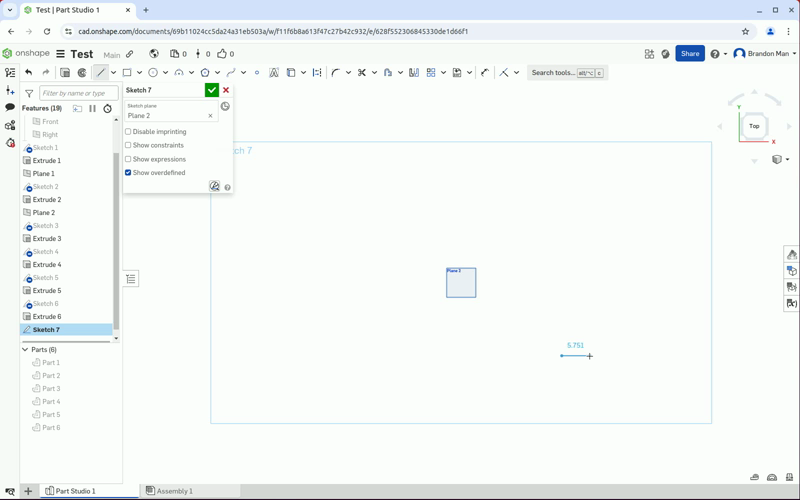
mouse_move(573, 355)
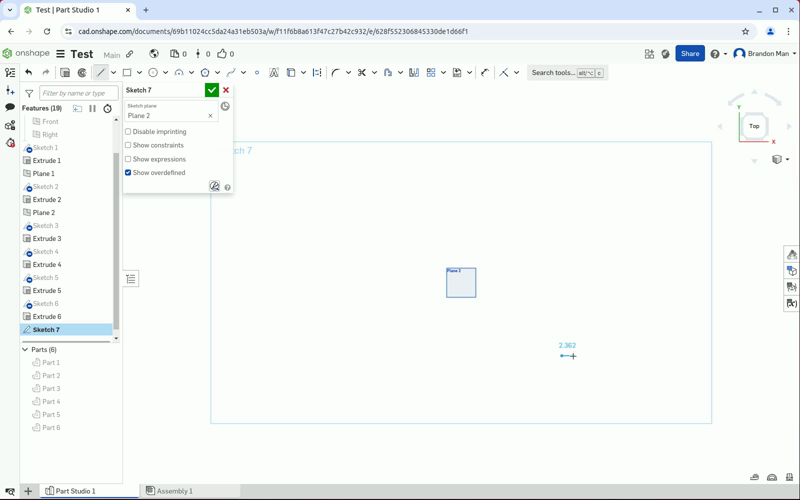
click(573, 355)
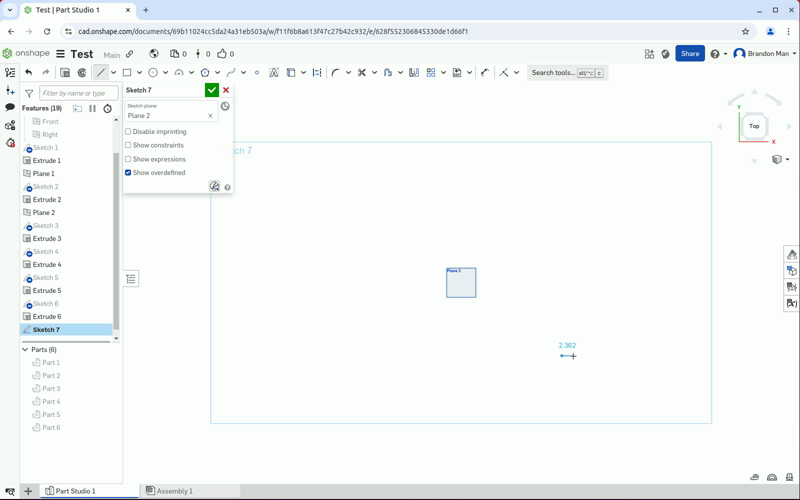
key_up(shift)
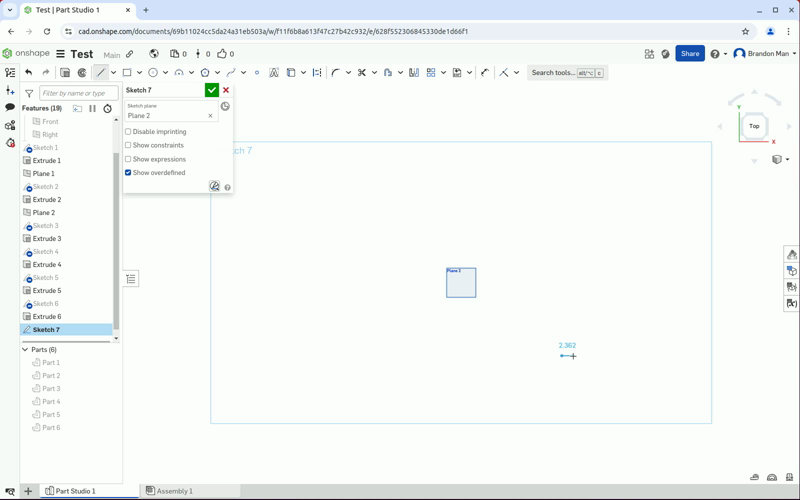
key_down(shift)
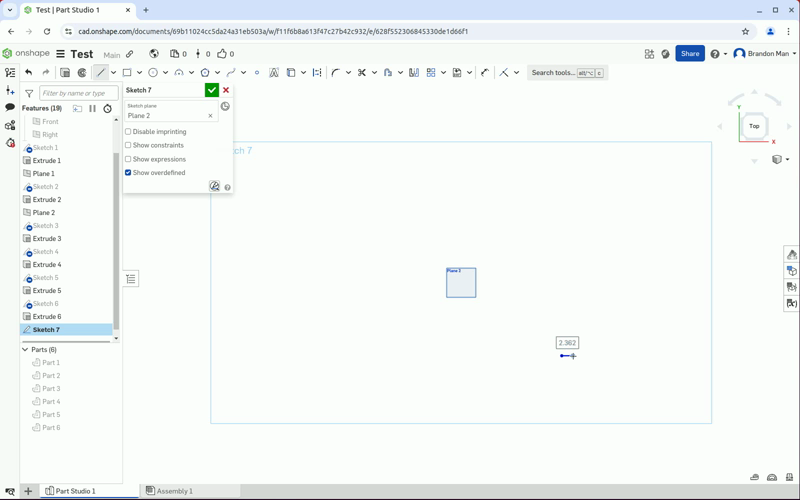
mouse_move(573, 264)
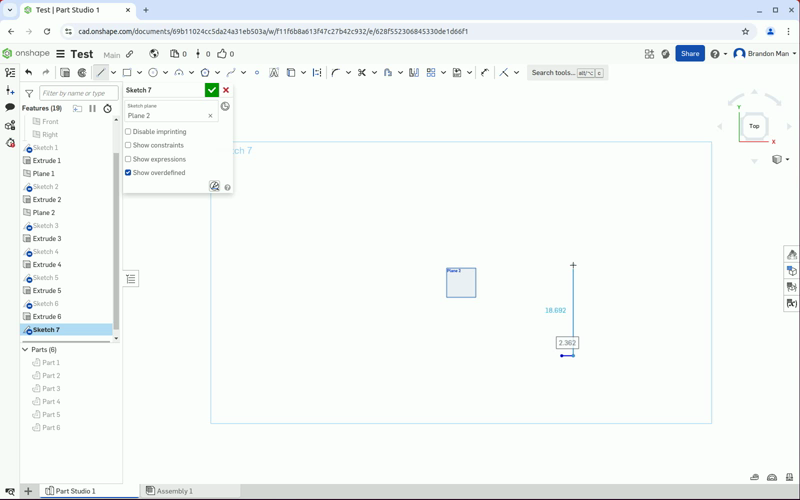
click(573, 264)
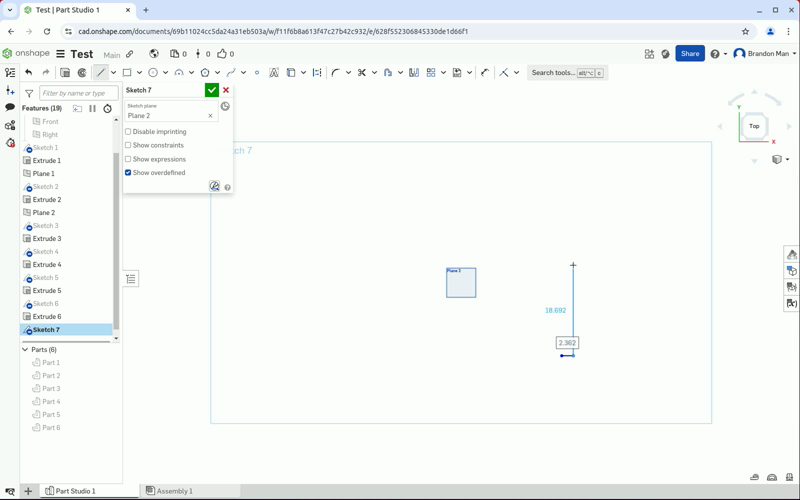
key_up(shift)
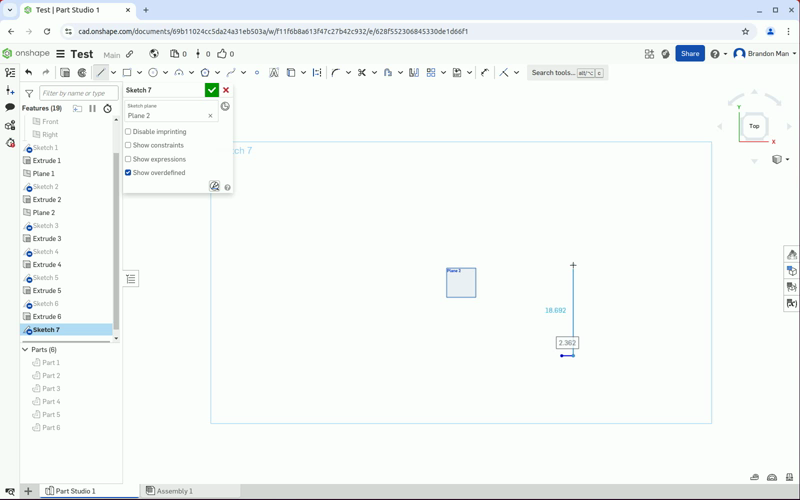
key_down(shift)
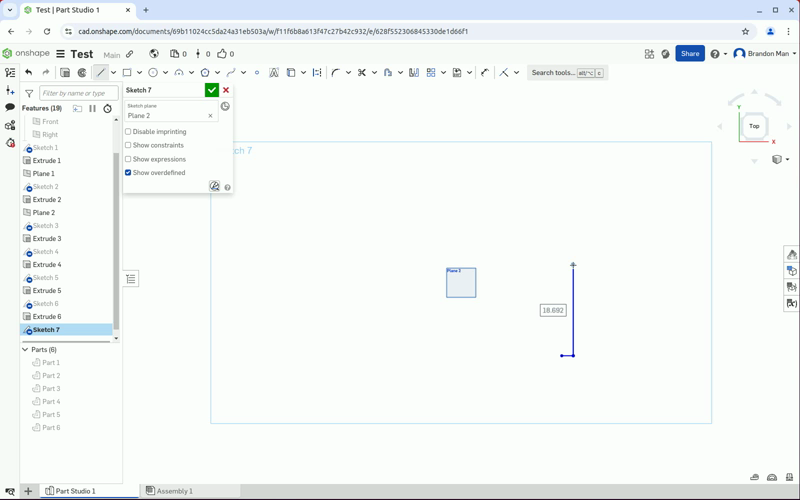
mouse_move(589, 264)
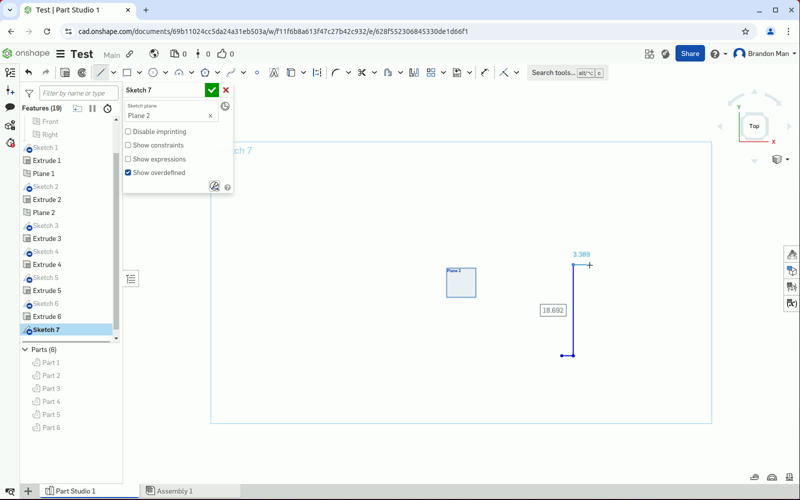
mouse_move(561, 264)
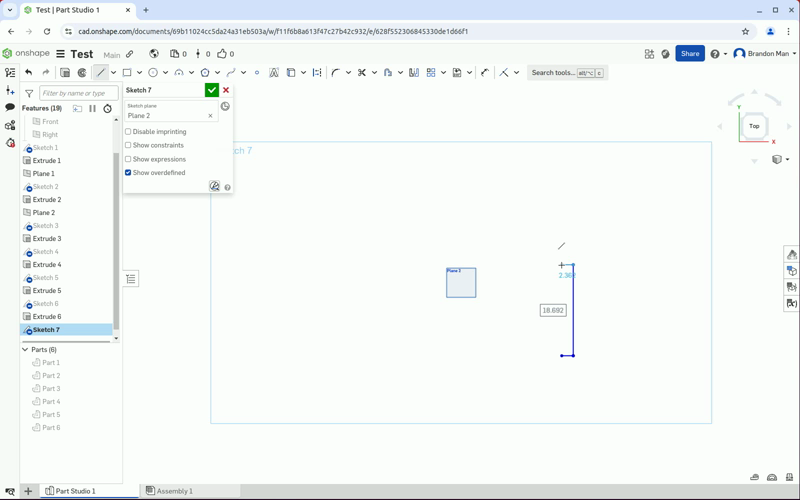
click(561, 264)
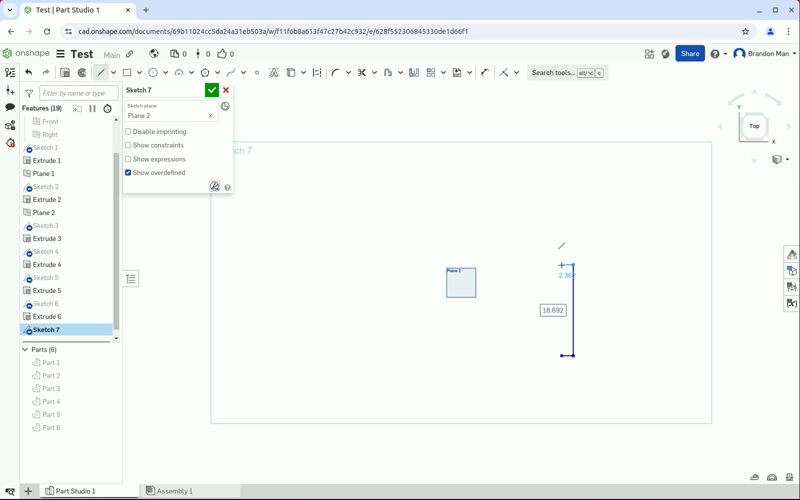
key_up(shift)
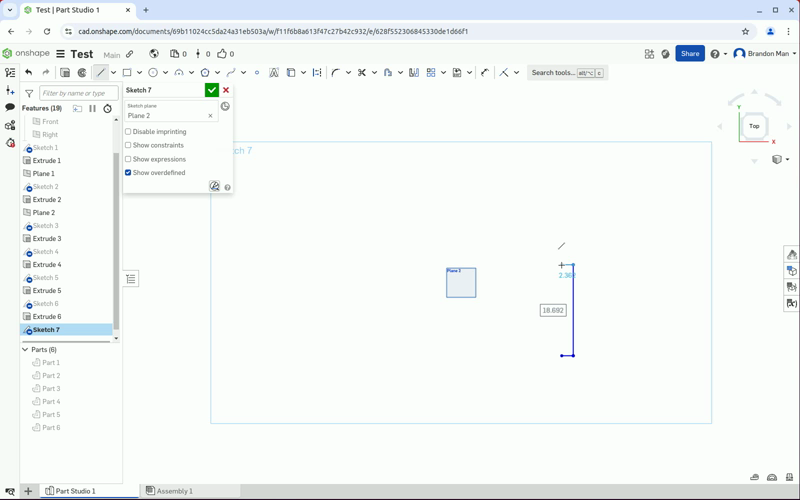
key_down(shift)
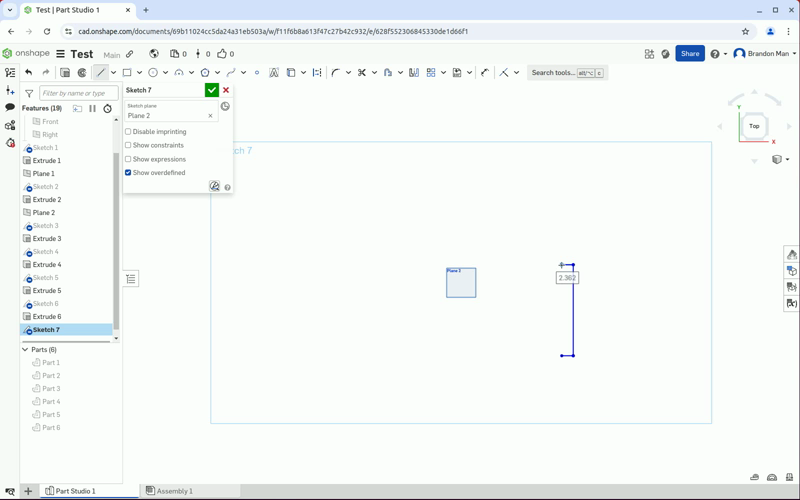
mouse_move(561, 344)
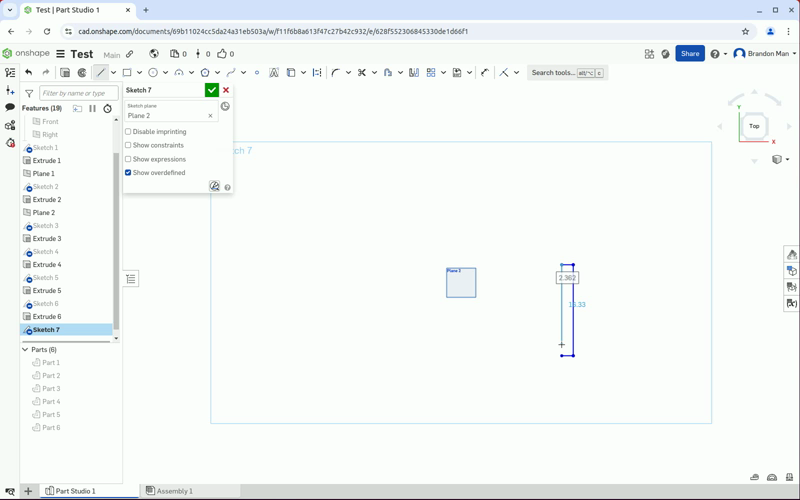
click(561, 344)
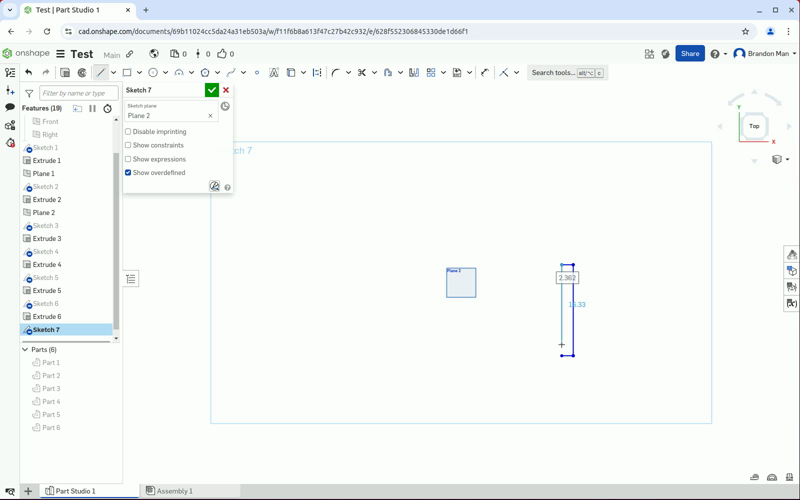
key_up(shift)
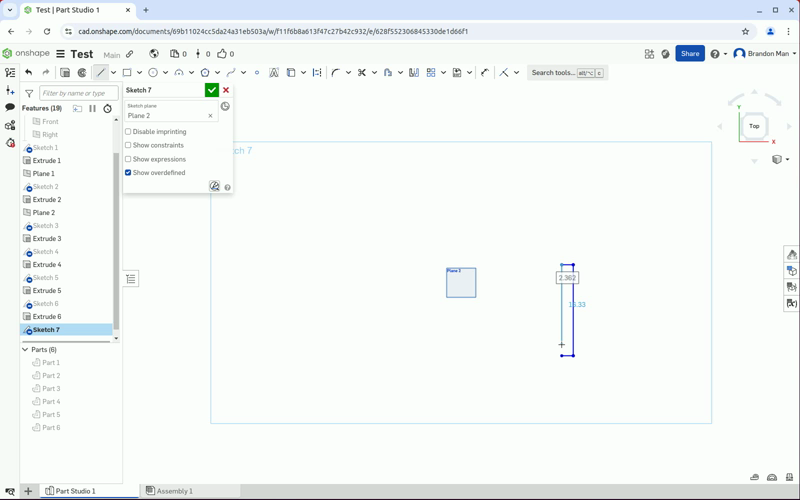
mouse_move(589, 344)
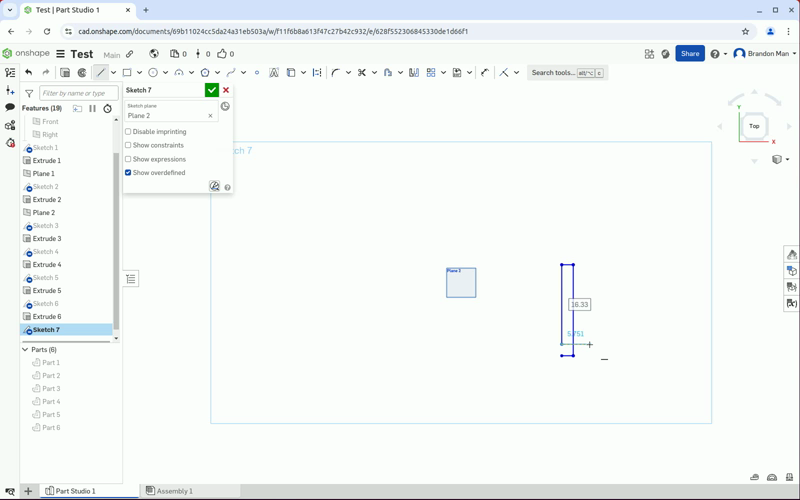
key_down(shift)
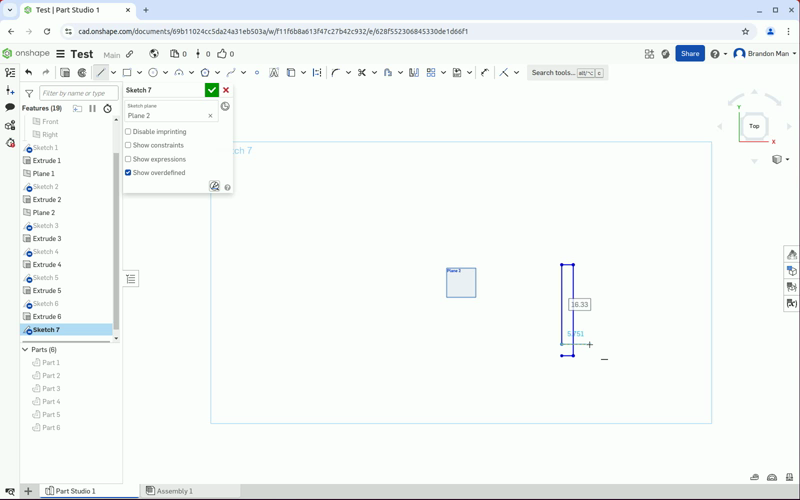
mouse_move(561, 355)
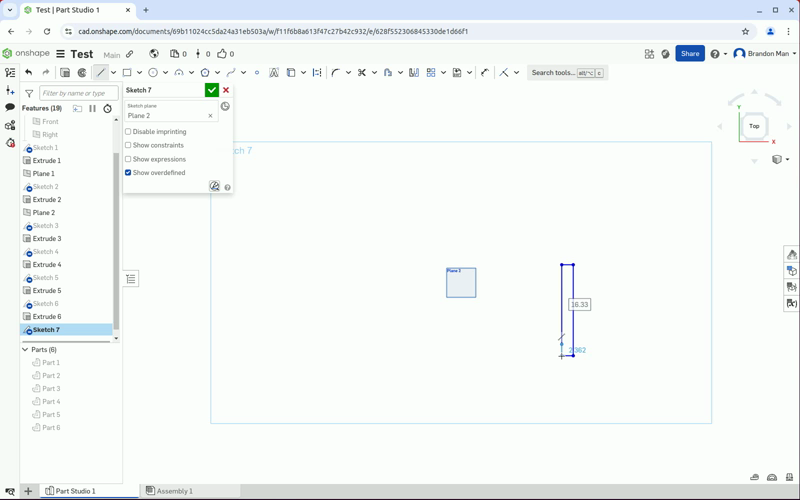
key_up(shift)
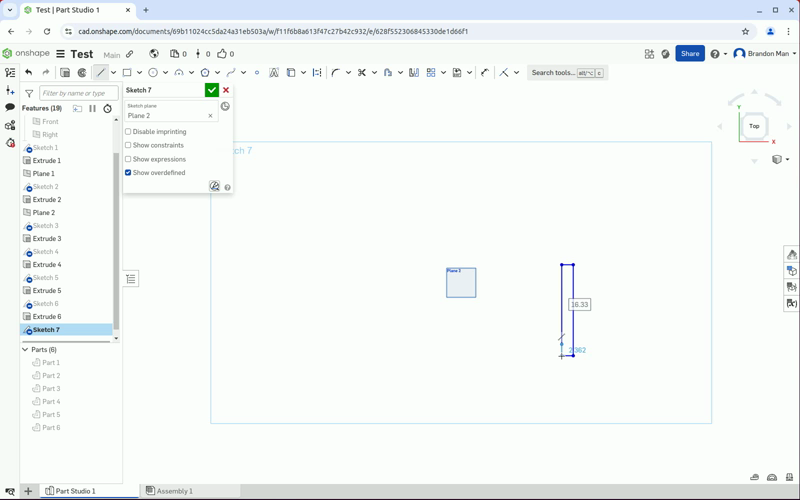
click(561, 355)
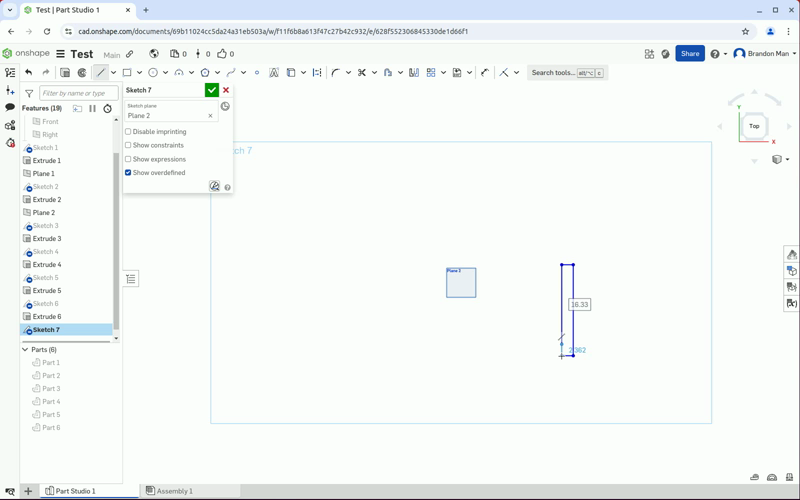
key(esc)
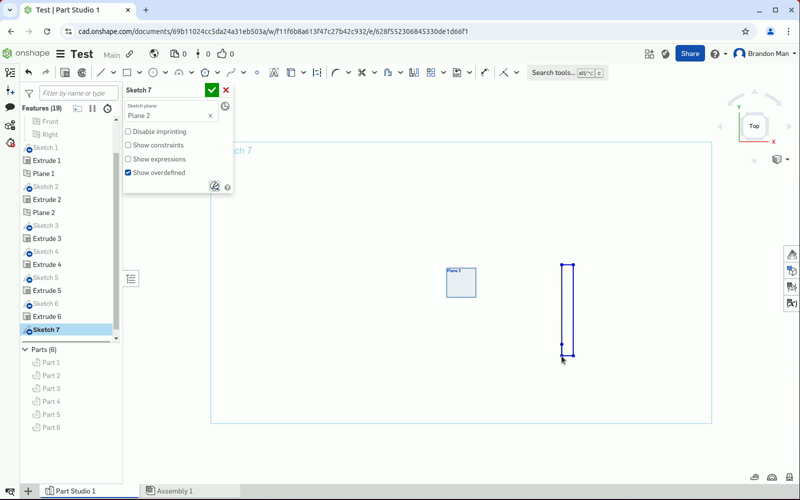
mouse_move(564, 286)
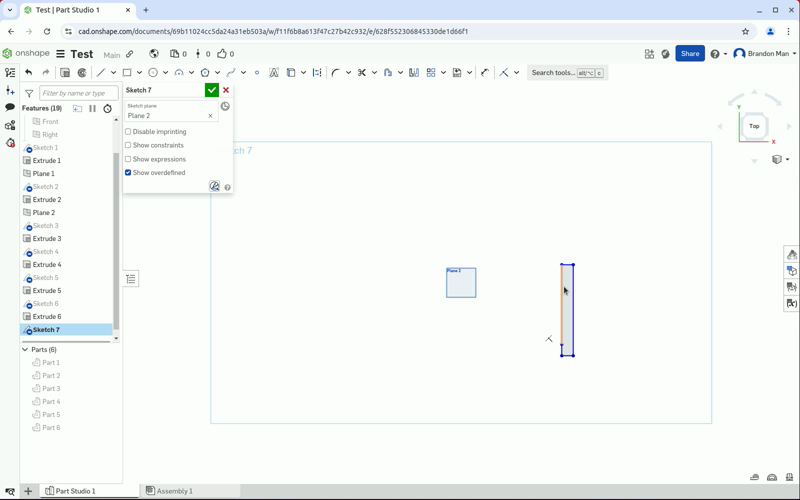
scroll(6)
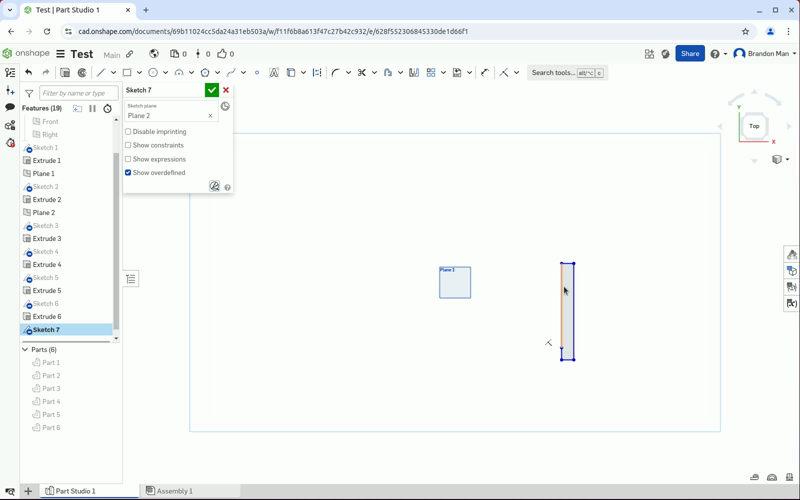
scroll(6)
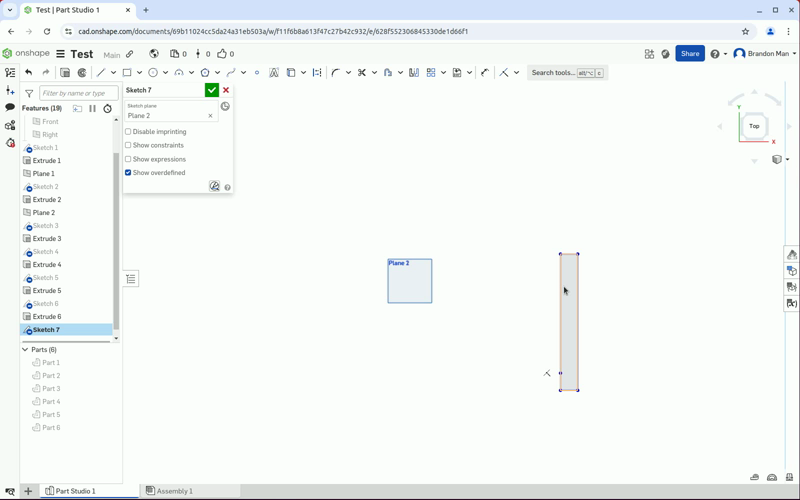
scroll(6)
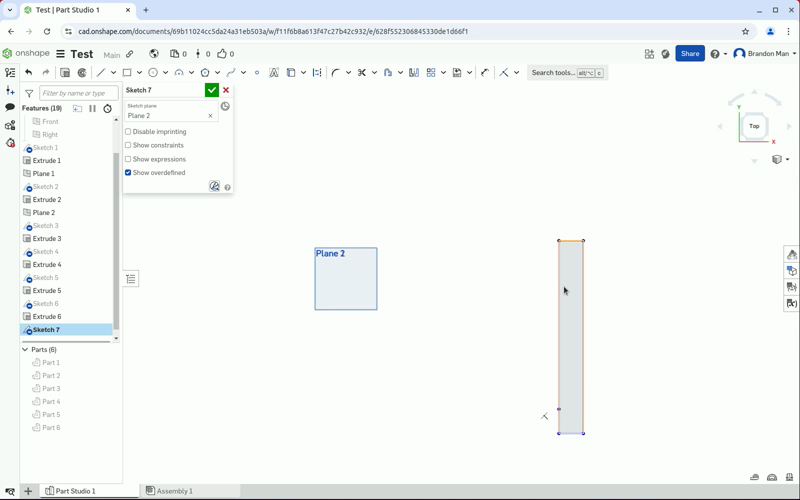
scroll(6)
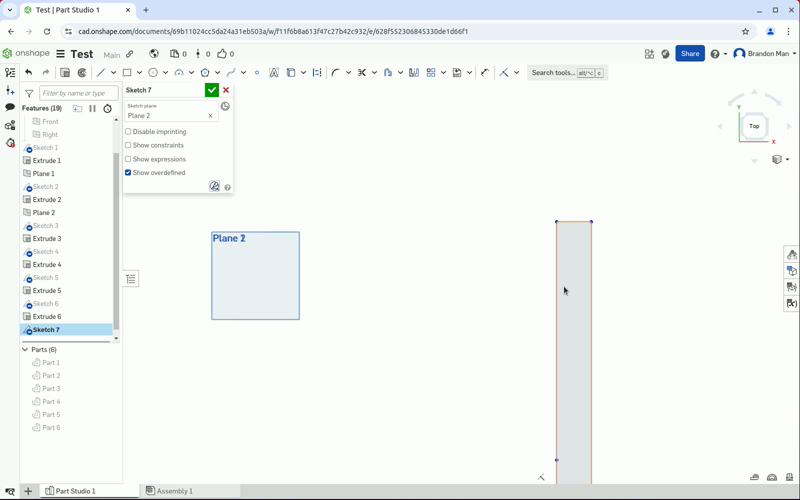
scroll(6)
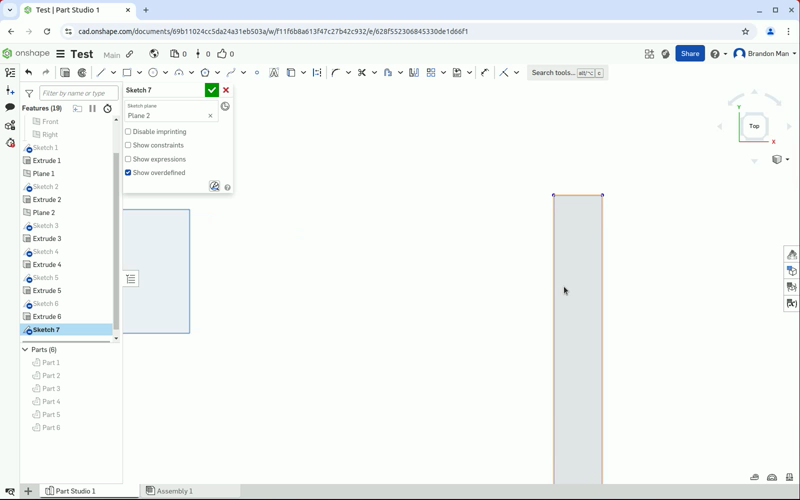
scroll(6)
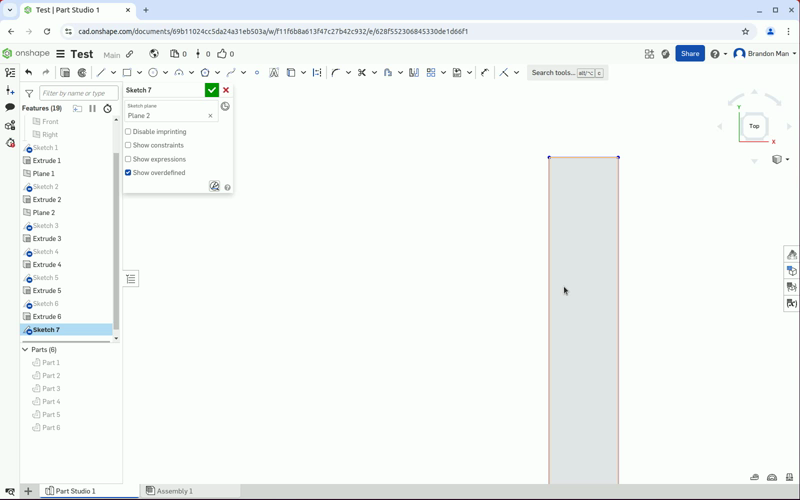
scroll(6)
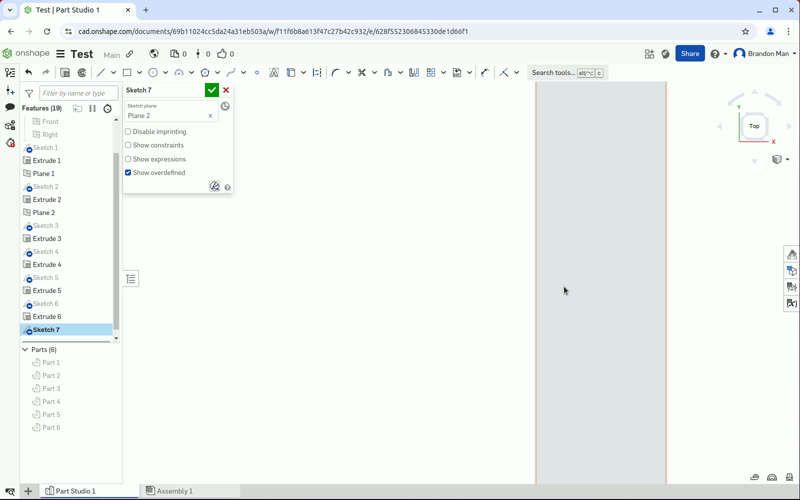
click(564, 286)
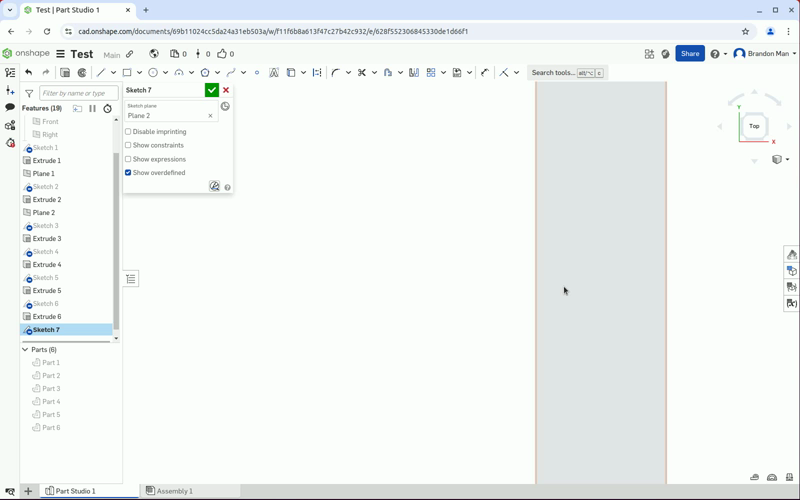
scroll(-6)
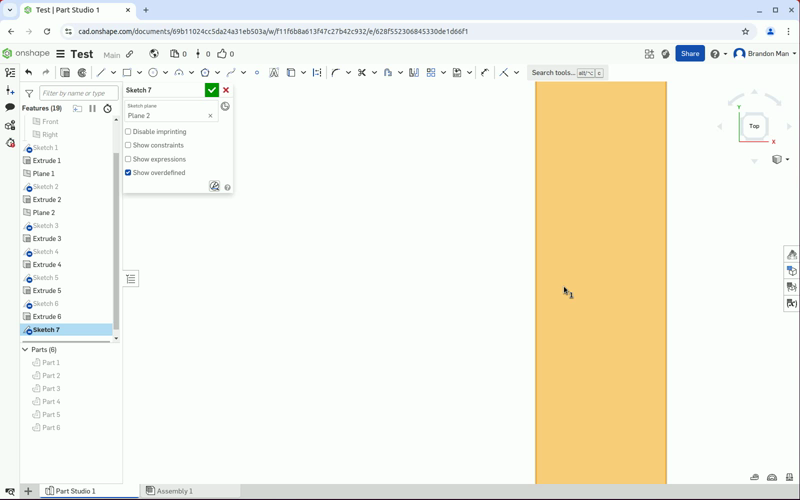
scroll(-6)
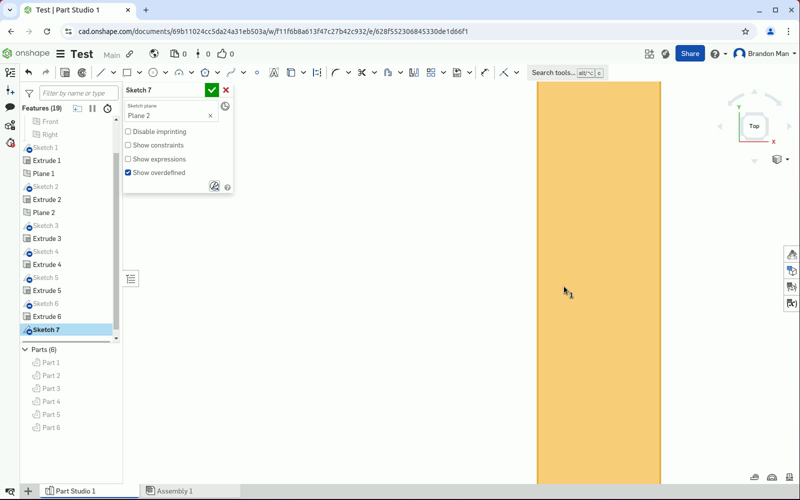
scroll(-6)
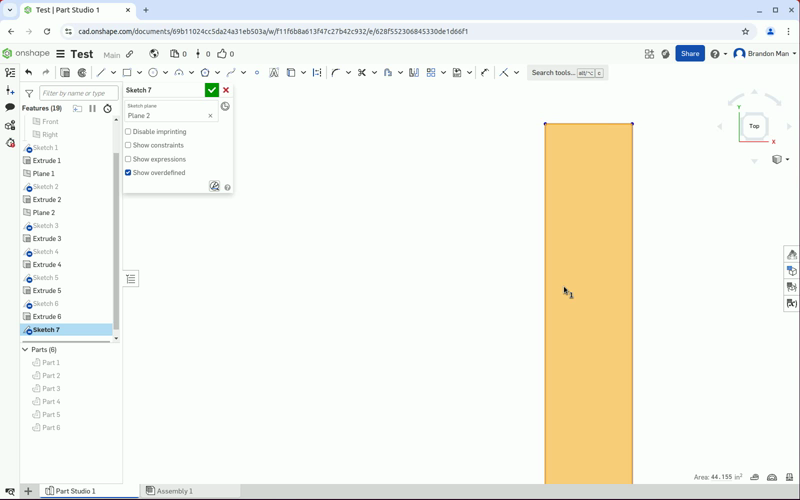
scroll(-6)
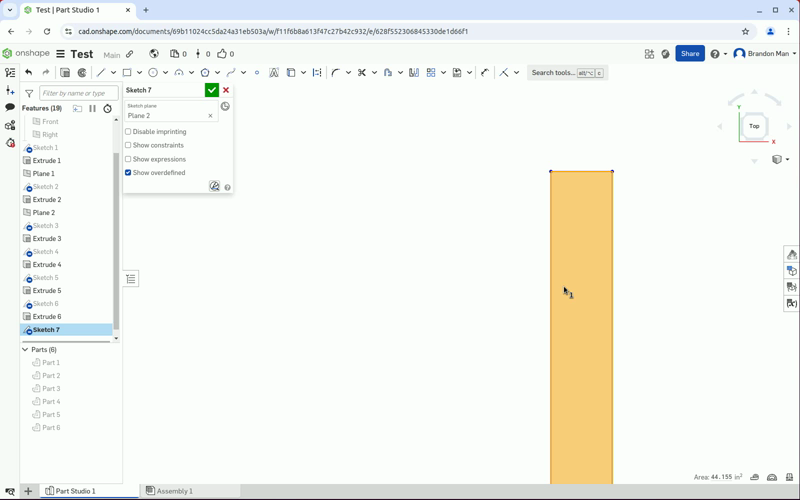
scroll(-6)
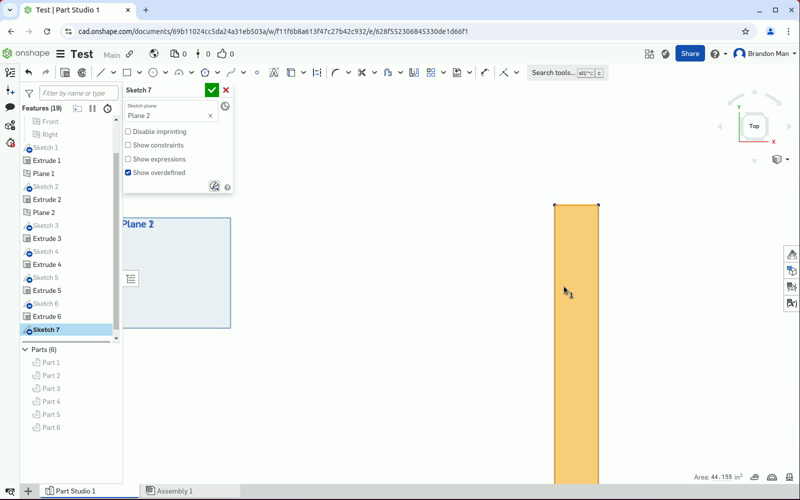
scroll(-6)
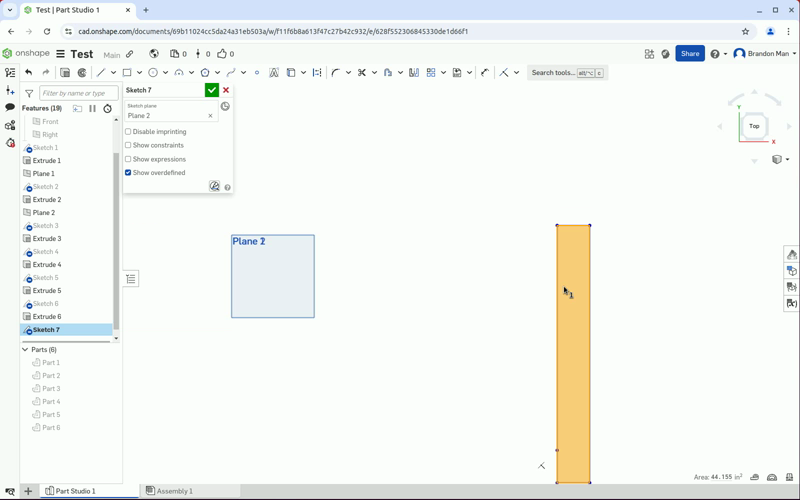
scroll(-6)
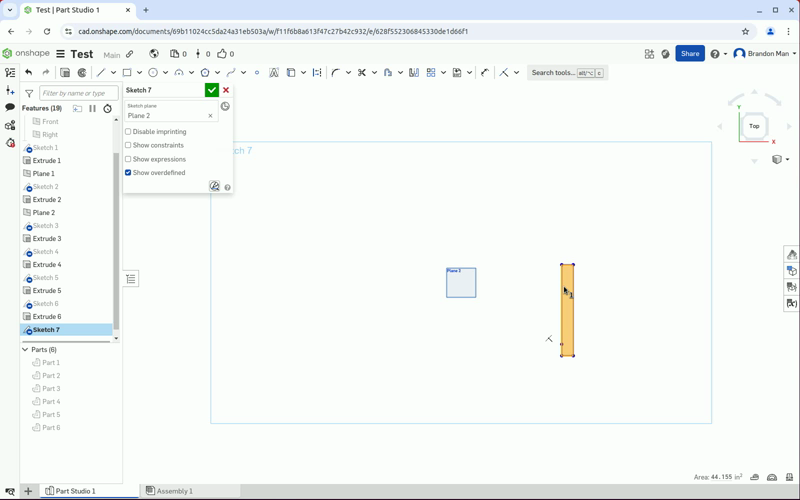
mouse_move(73, 352)
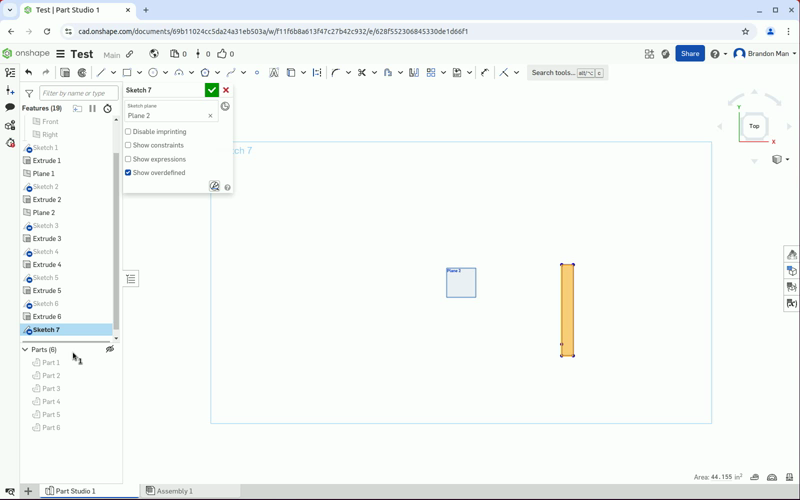
key(shift+y)
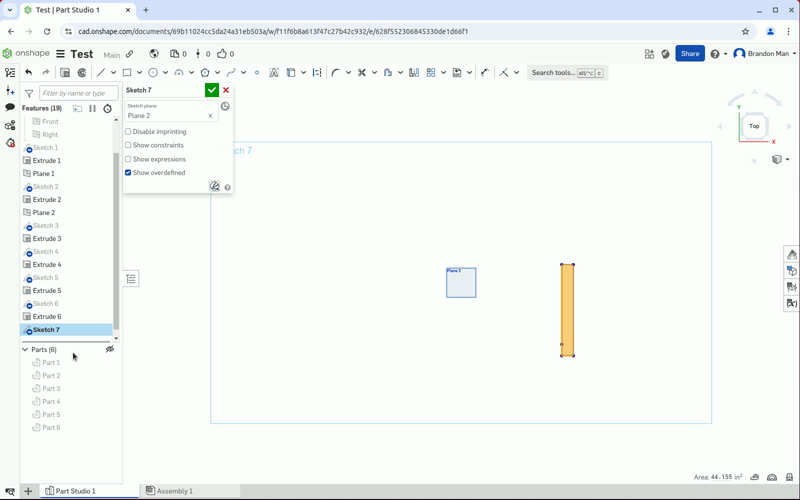
key(shift+e)
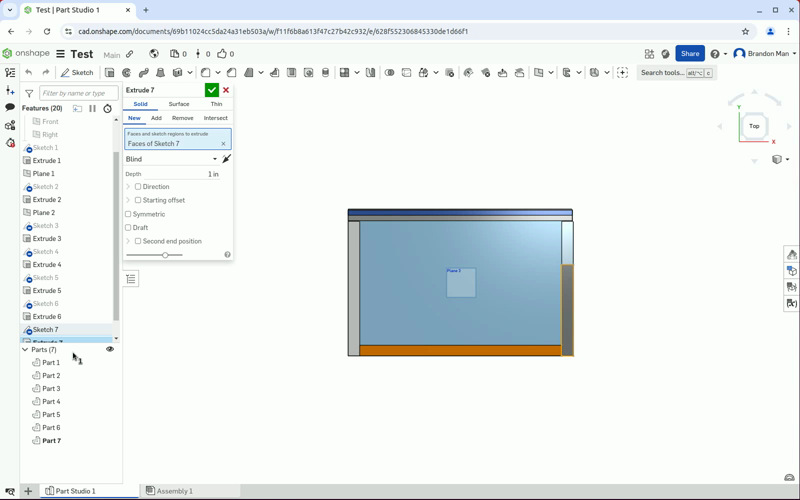
mouse_move(143, 106)
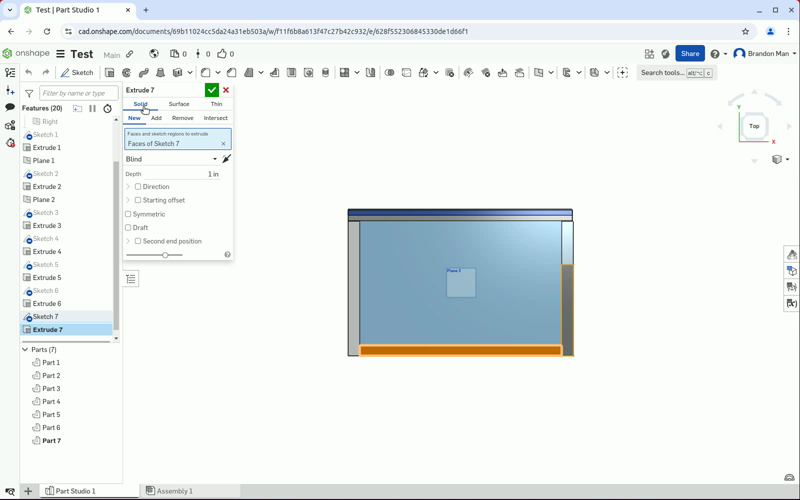
click(143, 106)
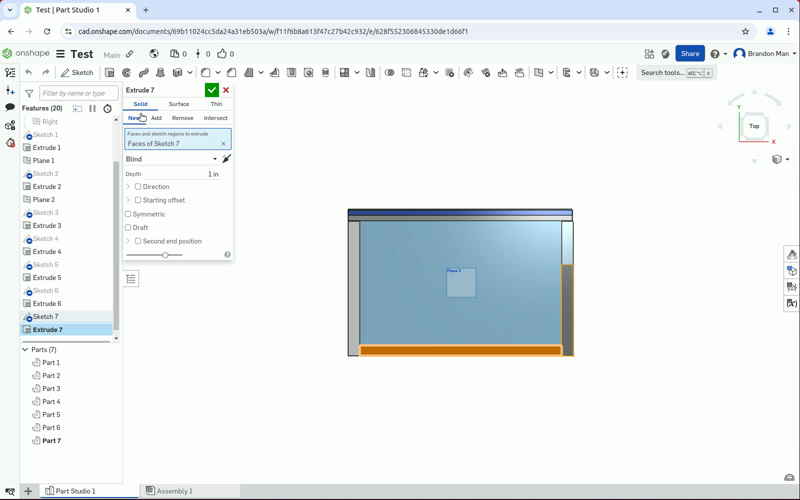
mouse_move(137, 120)
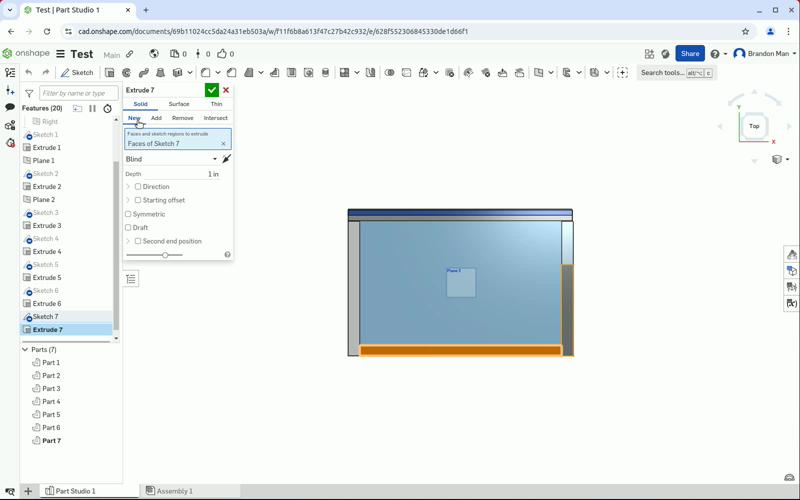
click(137, 120)
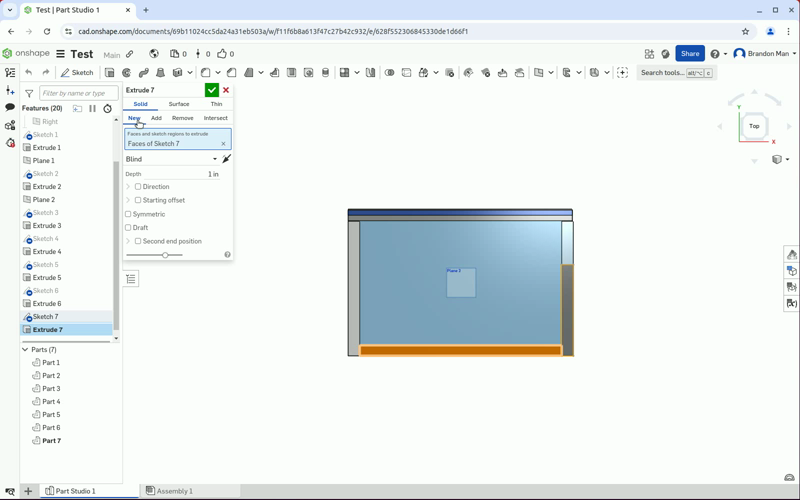
key(tab, 4)
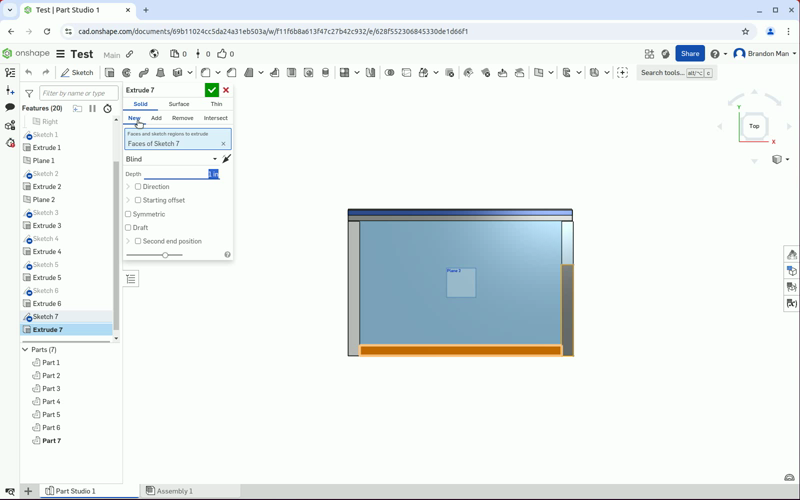
text(1.926)
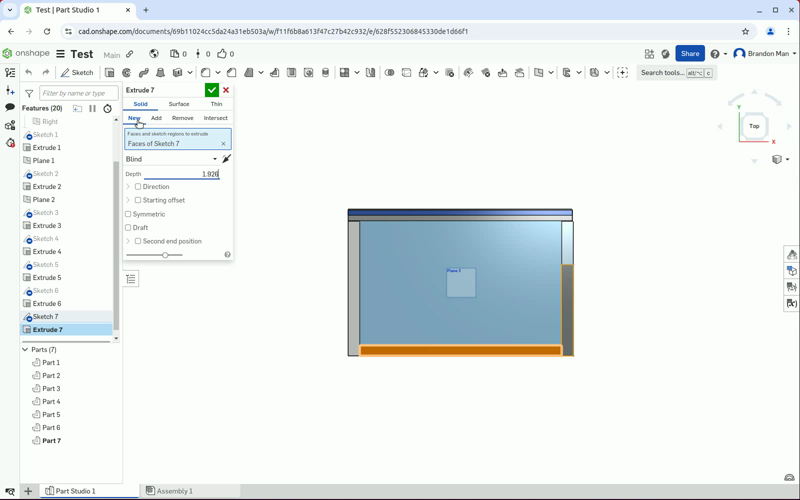
key(enter)
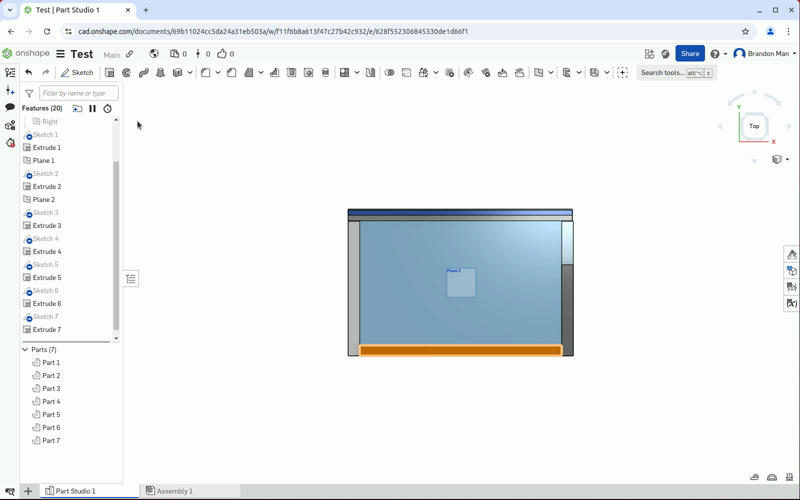
key(shift+h)
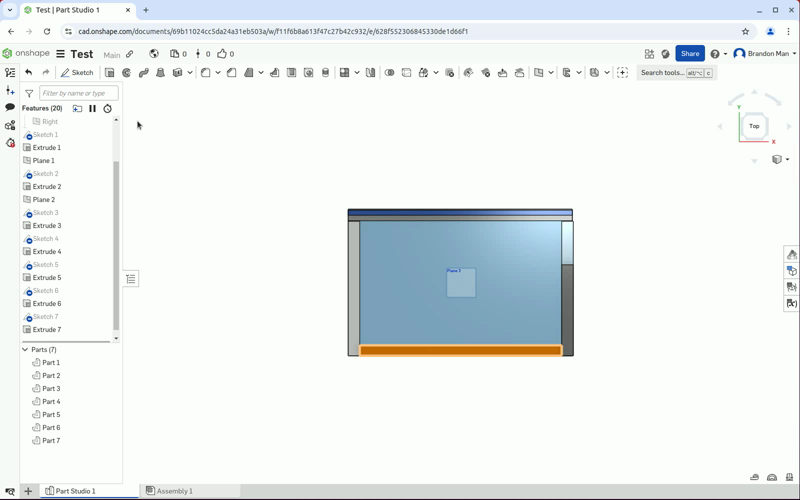
key(shift+h)
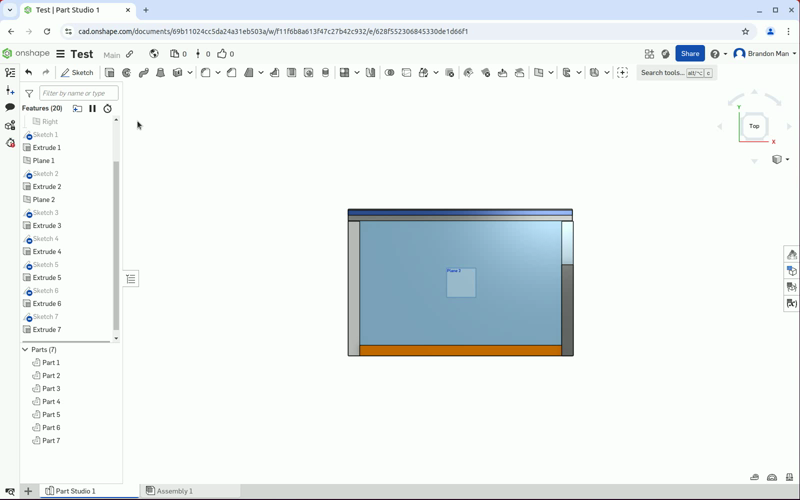
mouse_move(69, 137)
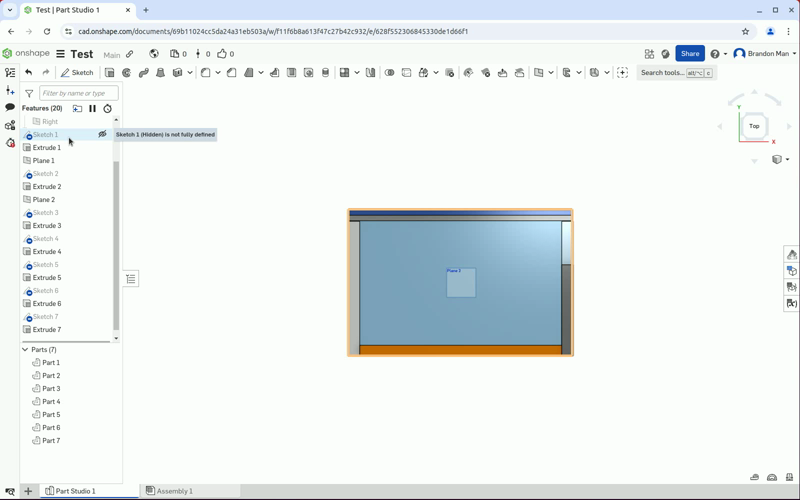
click(69, 137)
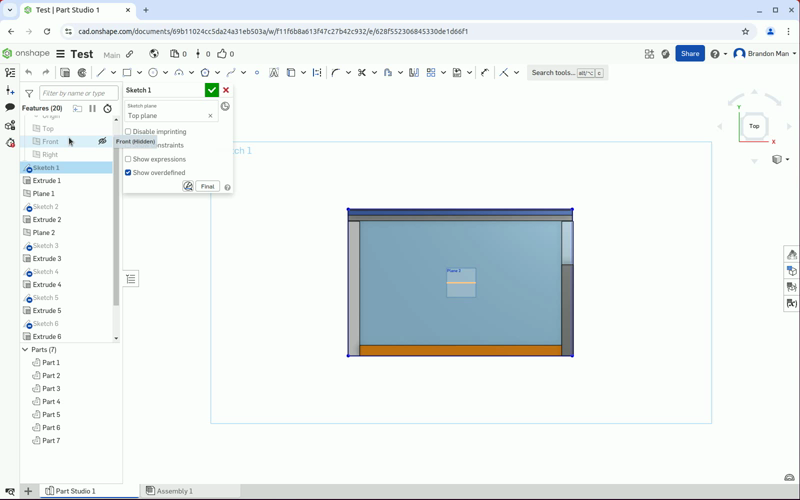
mouse_move(229, 92)
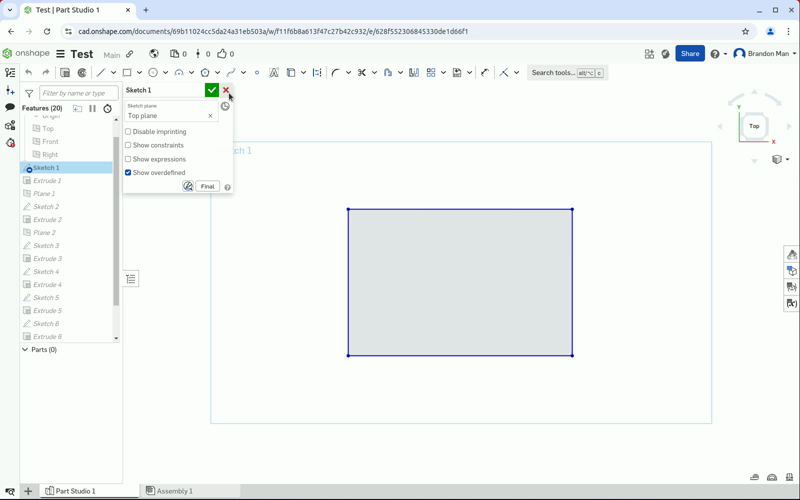
click(229, 92)
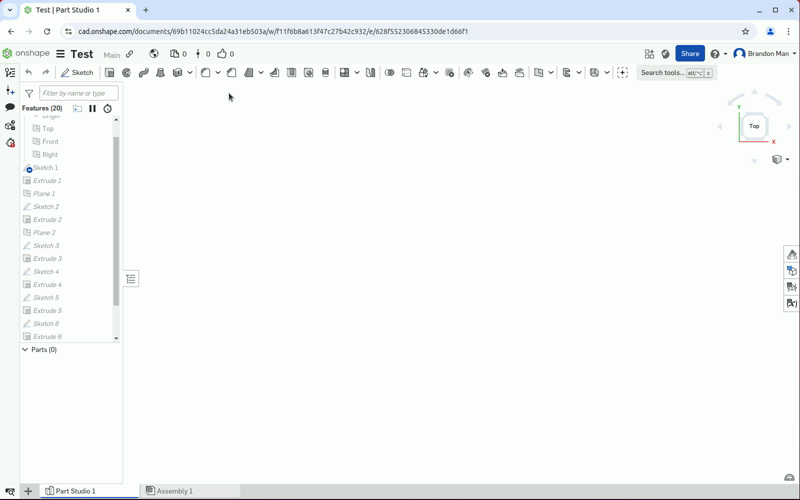
key(shift+s)
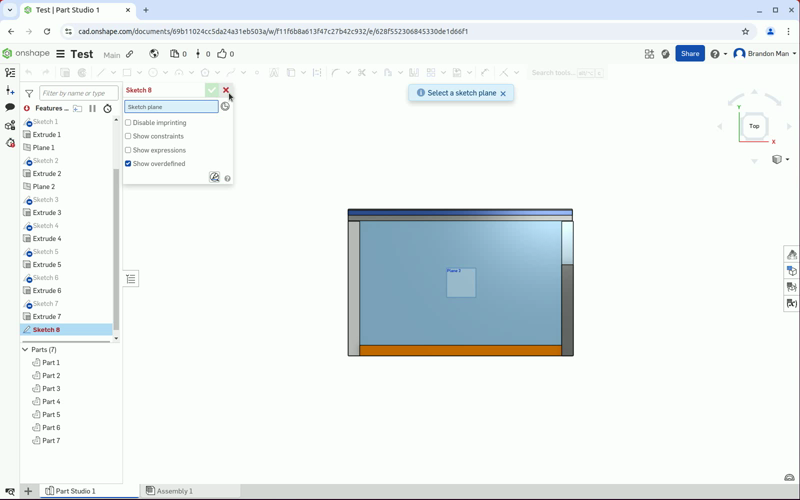
mouse_move(69, 189)
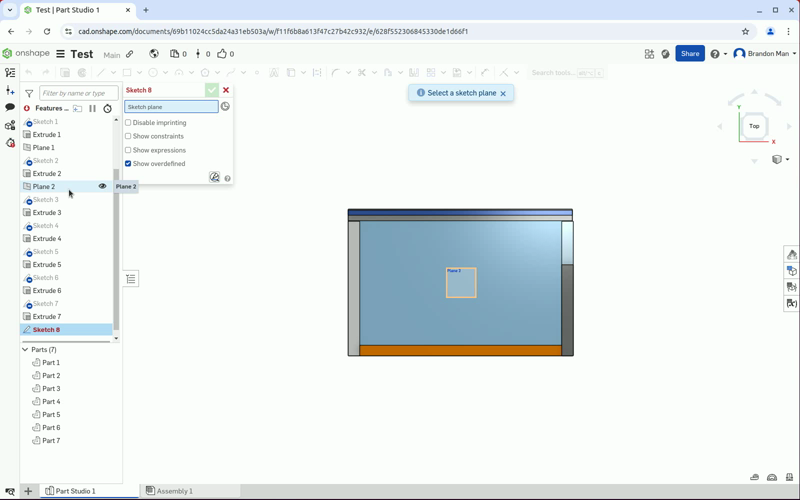
click(69, 189)
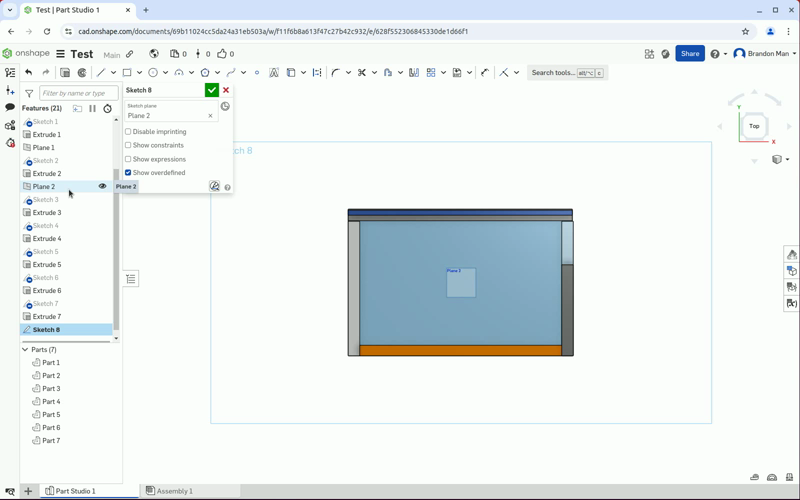
mouse_move(73, 352)
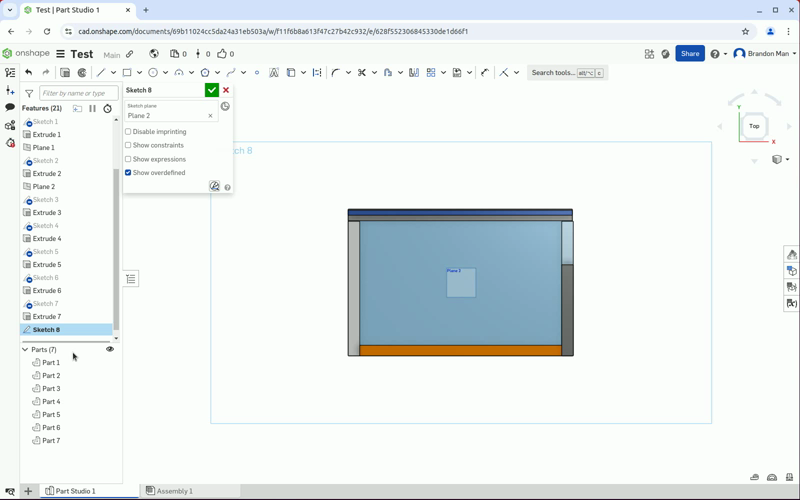
key(y)
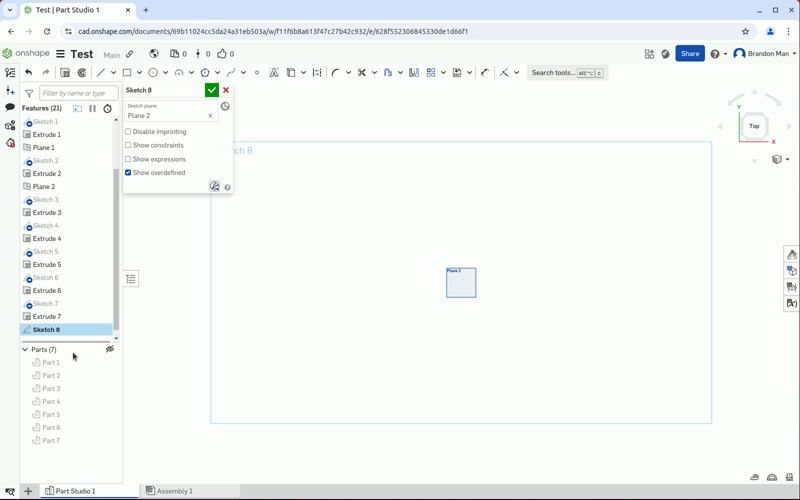
key(l)
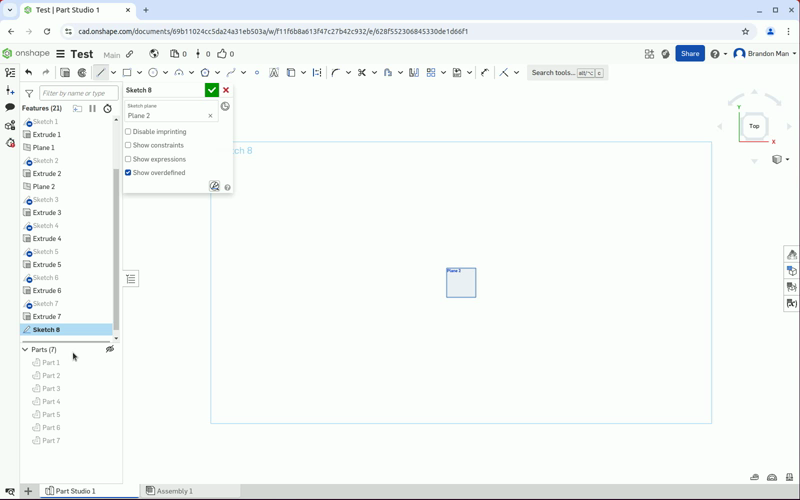
key_down(shift)
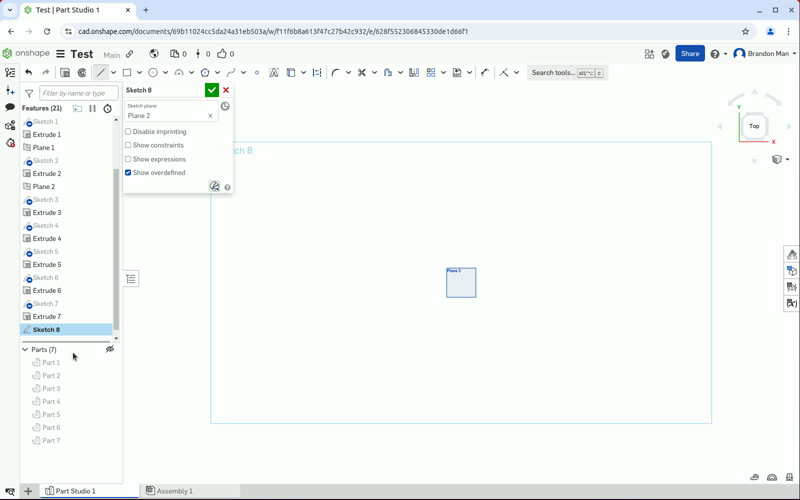
mouse_move(348, 355)
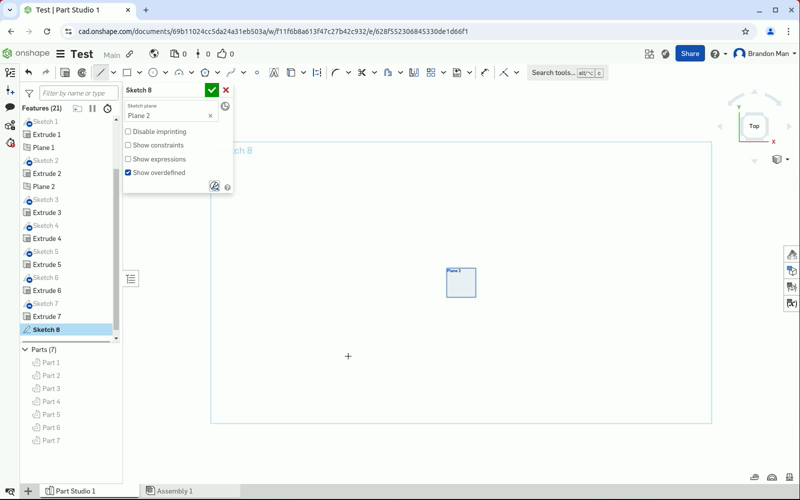
click(348, 355)
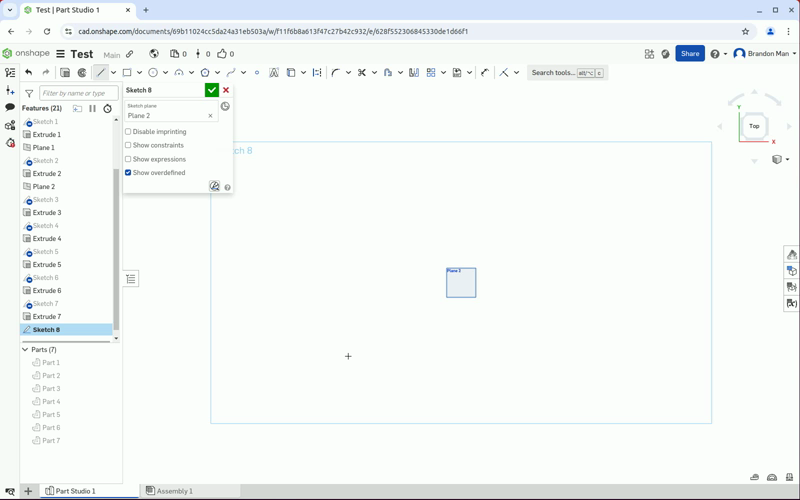
key_up(shift)
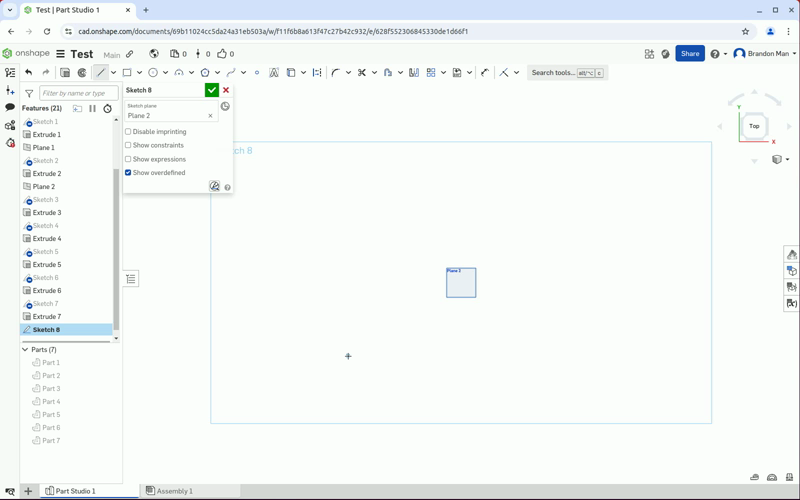
key_down(shift)
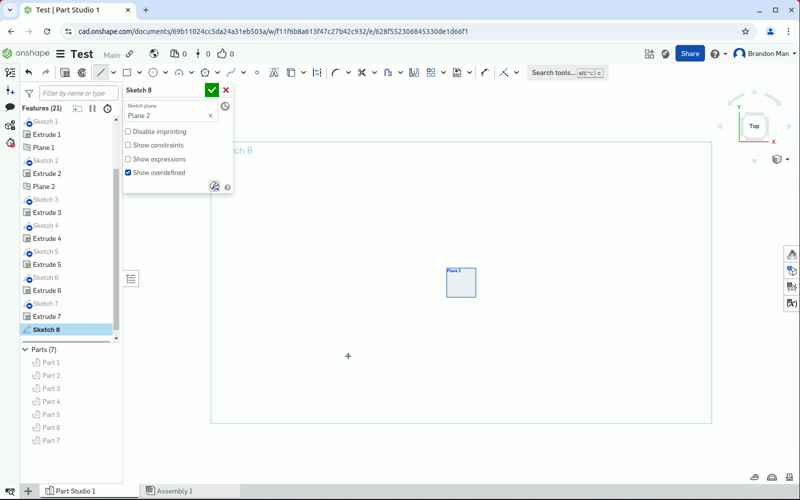
mouse_move(378, 355)
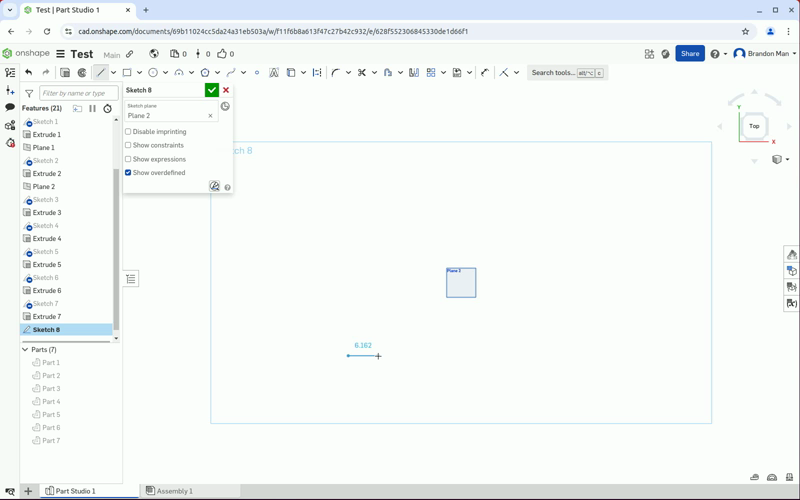
mouse_move(359, 355)
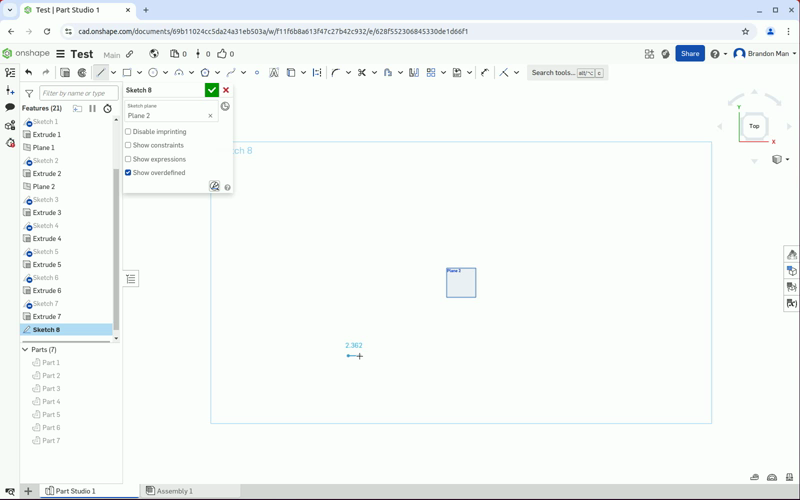
click(359, 355)
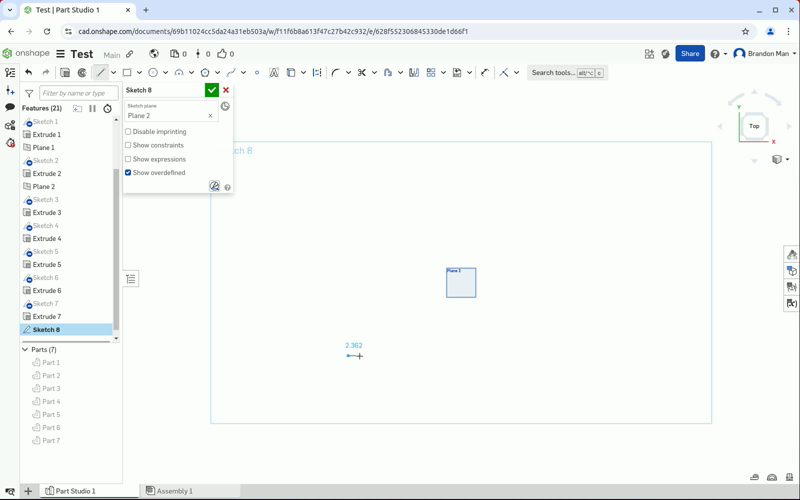
key_up(shift)
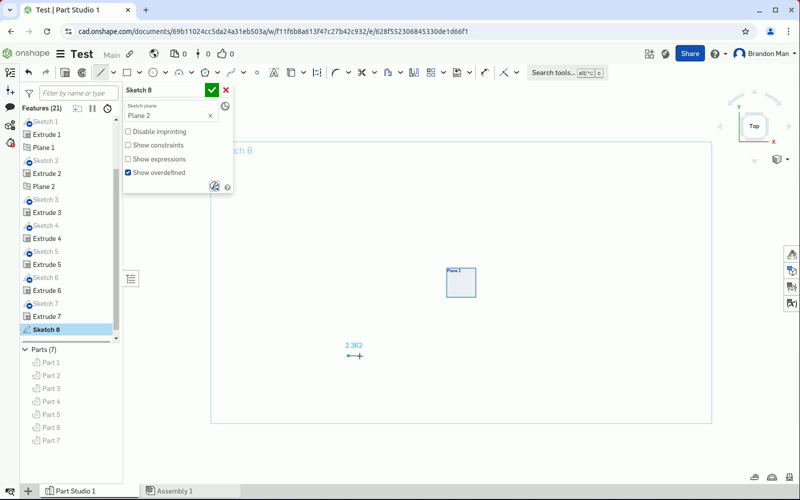
key_down(shift)
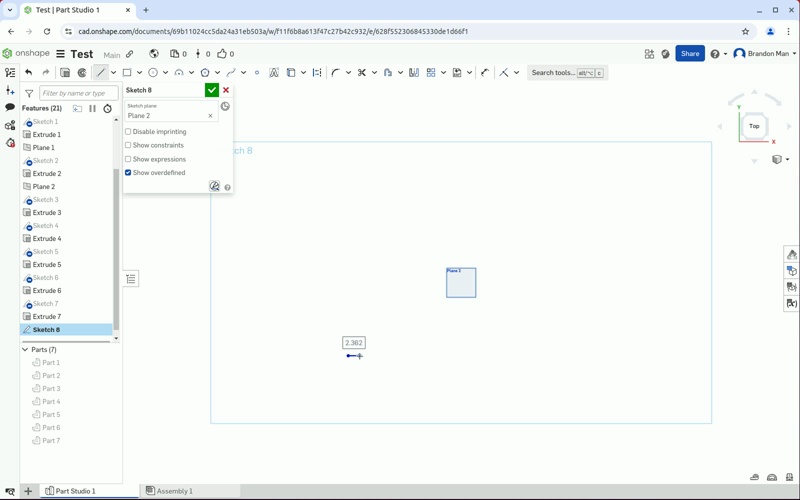
mouse_move(389, 355)
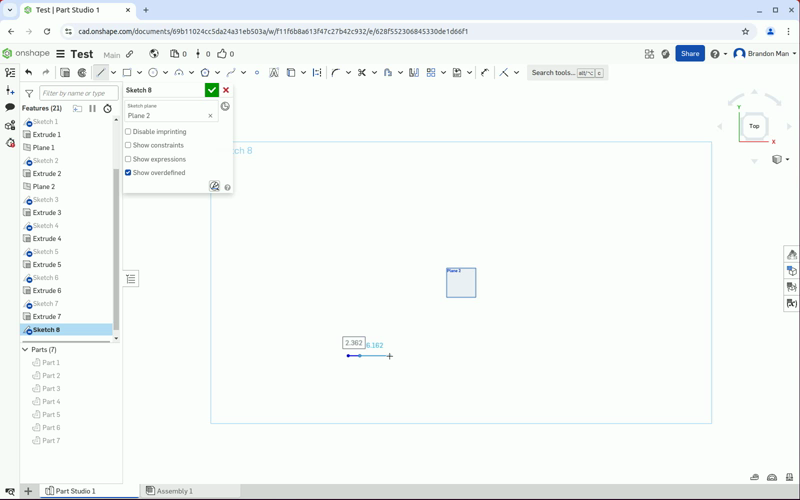
mouse_move(359, 344)
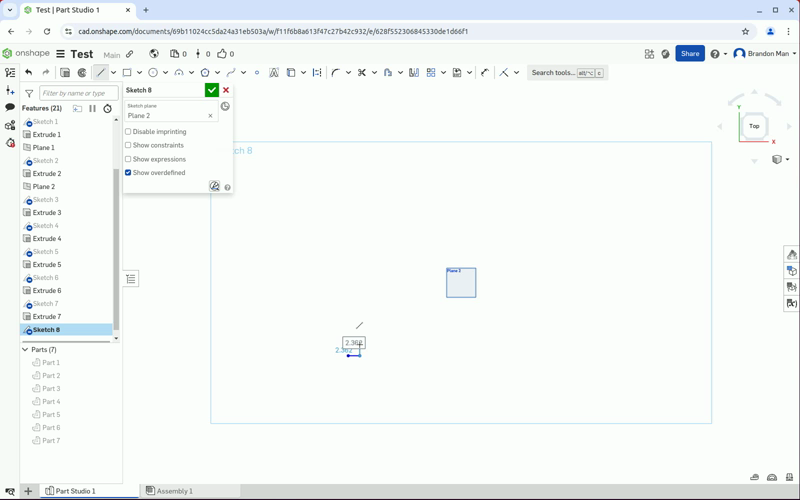
click(359, 344)
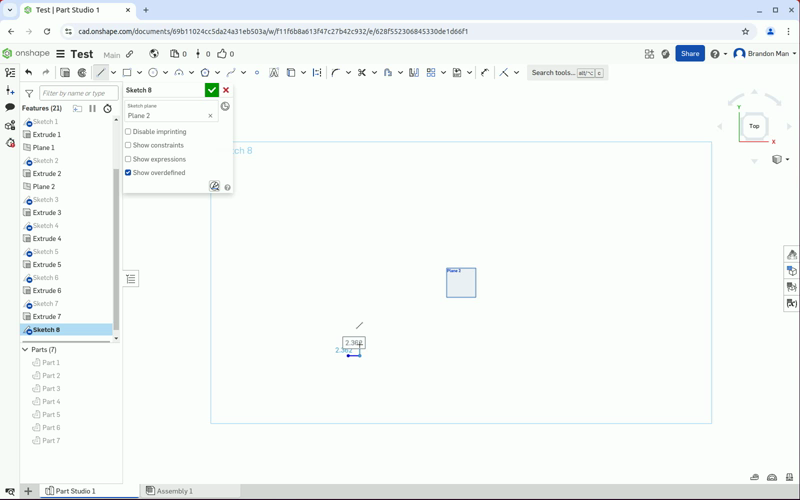
key_up(shift)
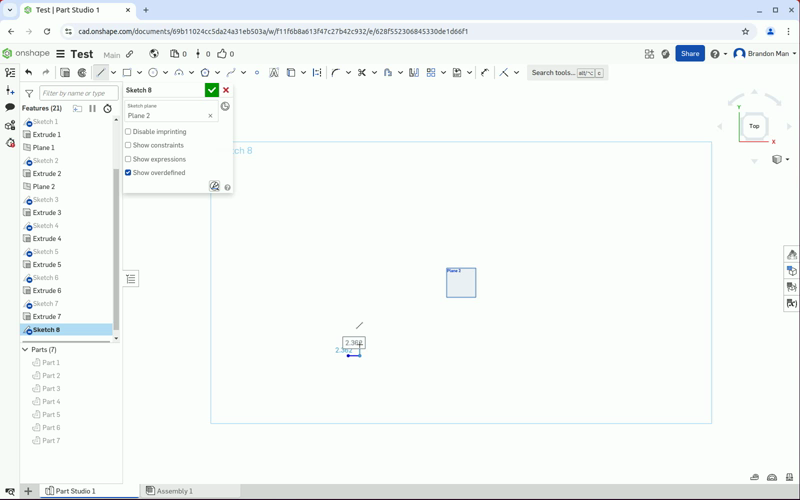
key_down(shift)
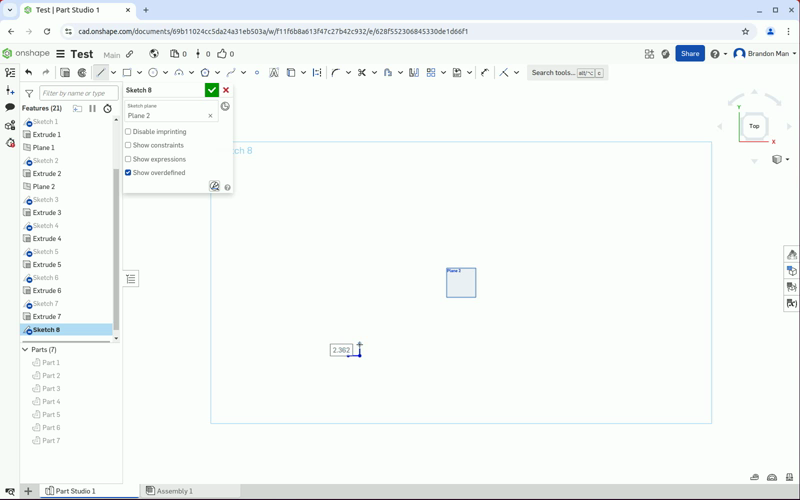
mouse_move(359, 264)
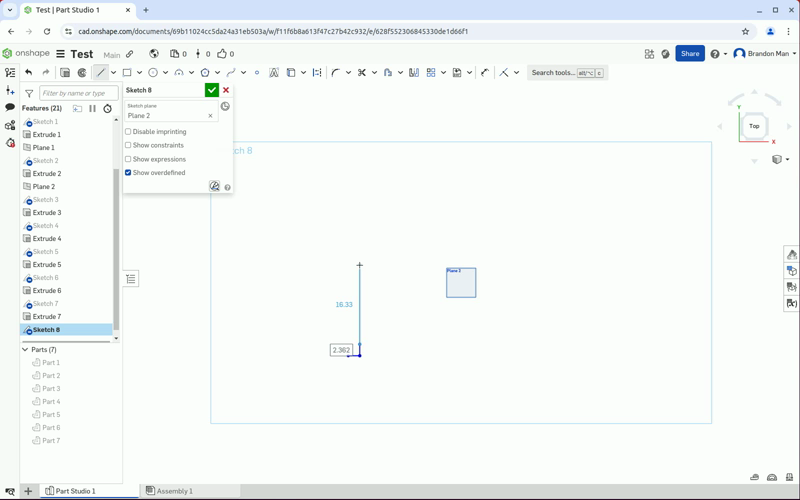
click(359, 264)
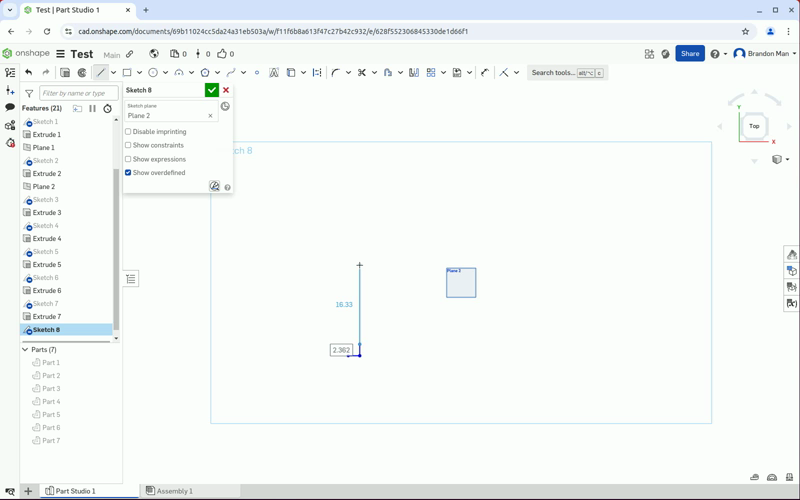
key_up(shift)
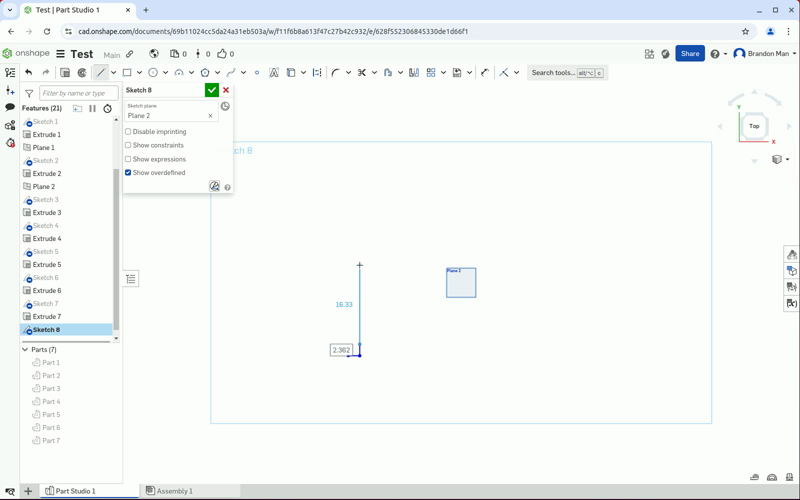
key_down(shift)
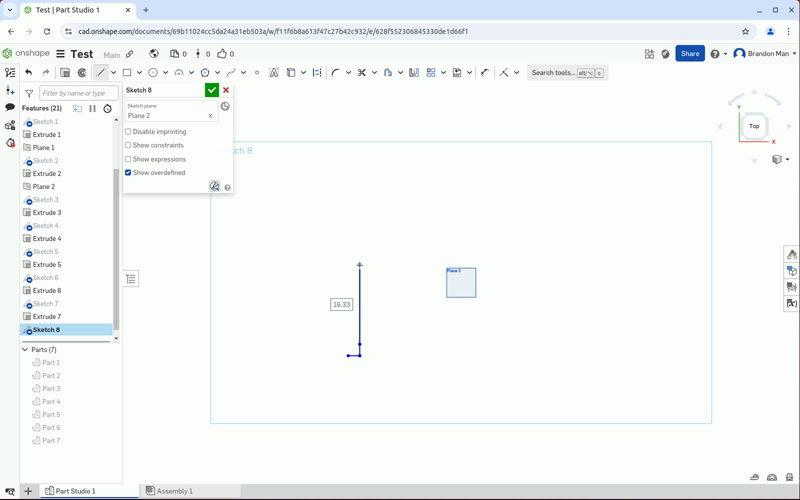
mouse_move(389, 264)
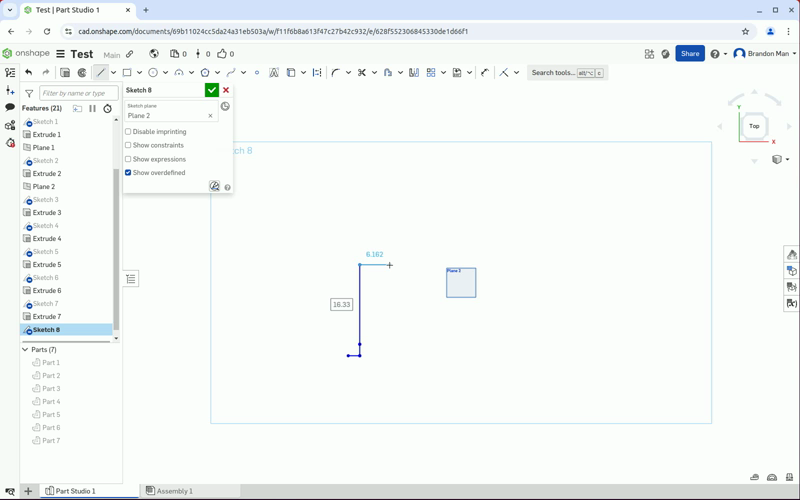
mouse_move(348, 264)
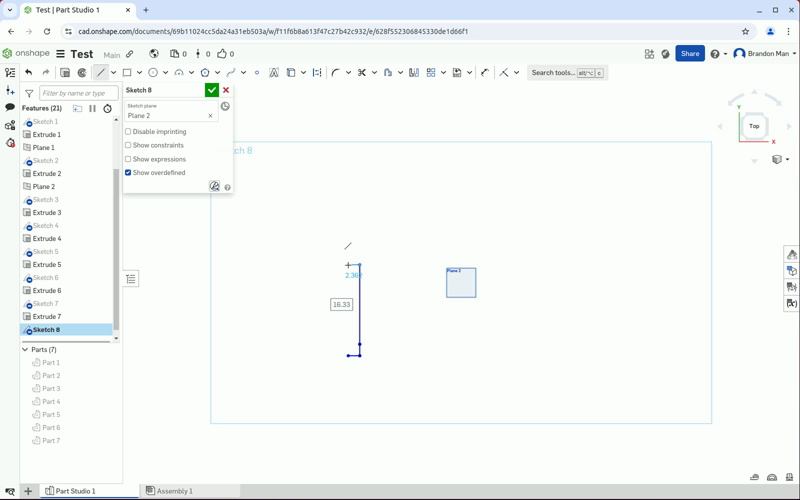
click(348, 264)
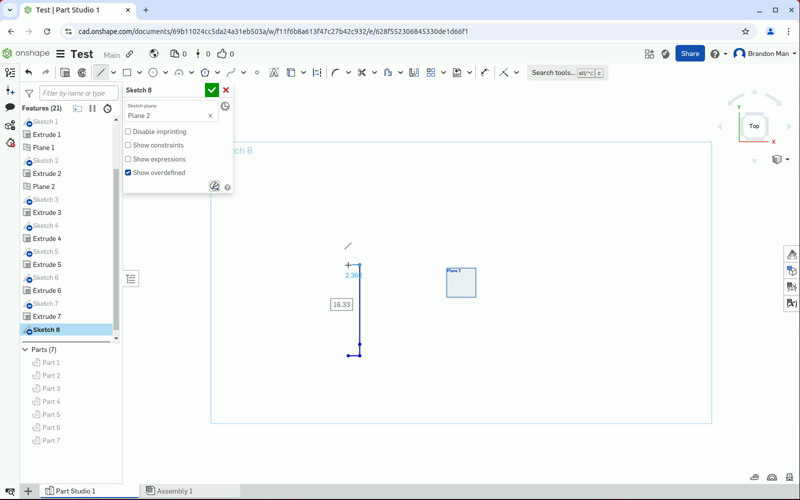
key_up(shift)
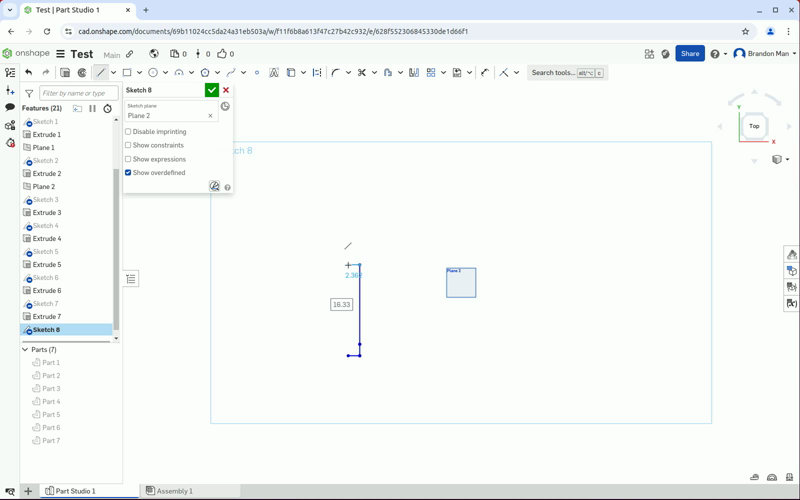
key_down(shift)
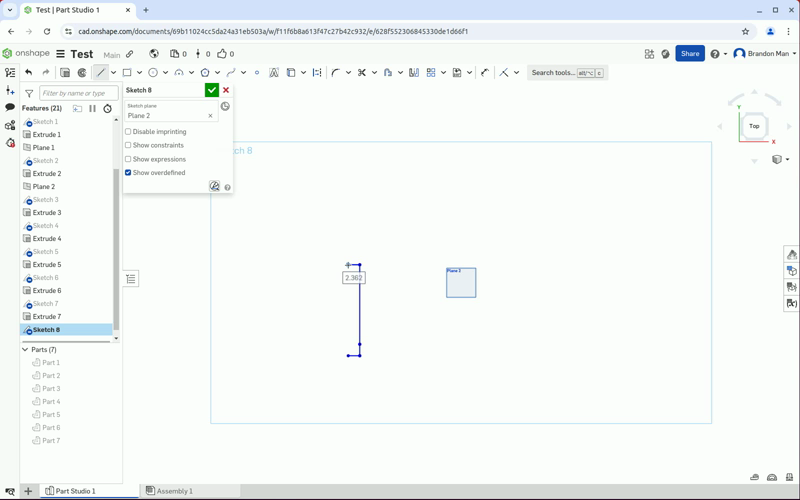
mouse_move(348, 355)
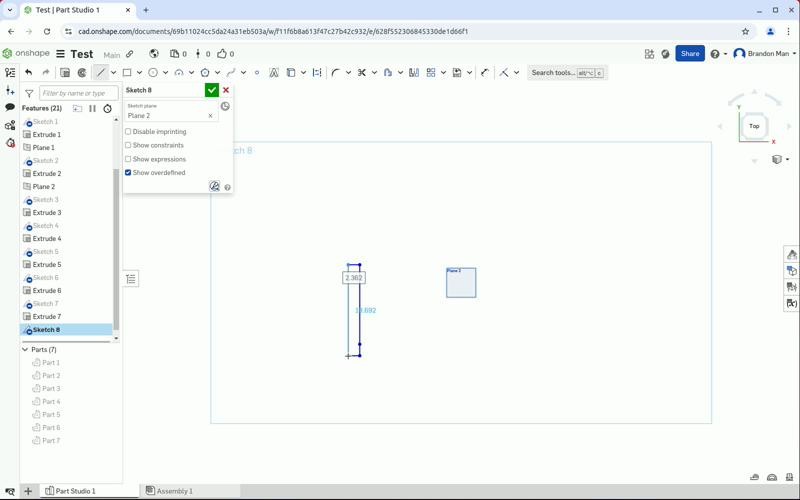
key_up(shift)
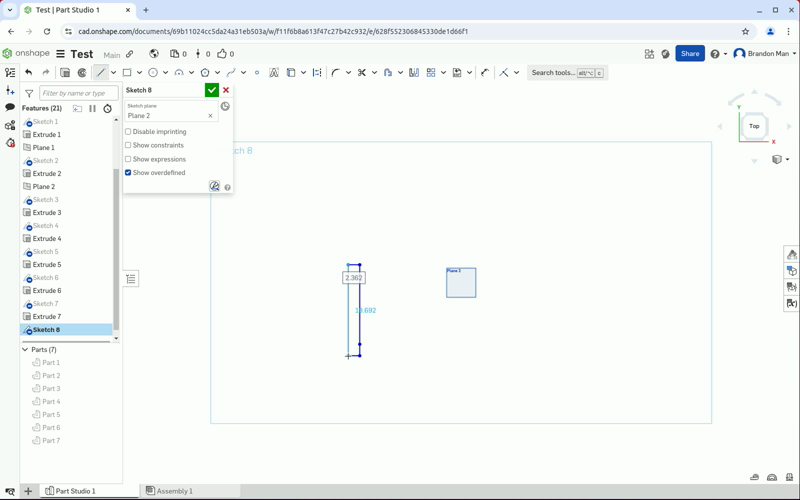
click(348, 355)
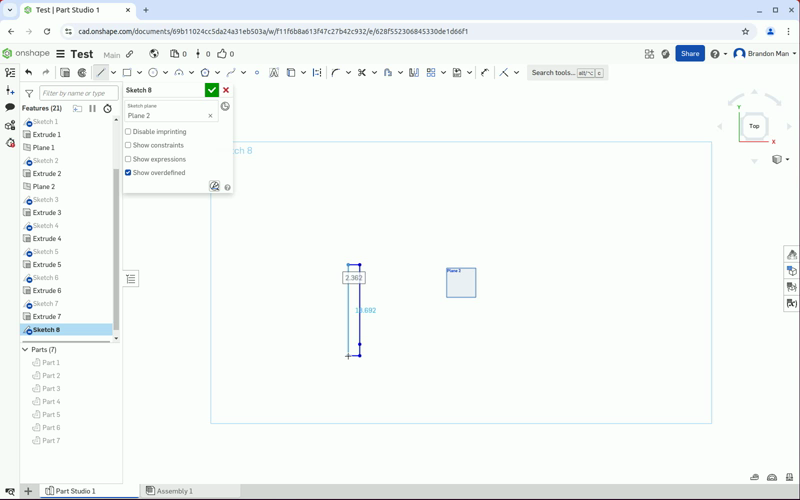
key(esc)
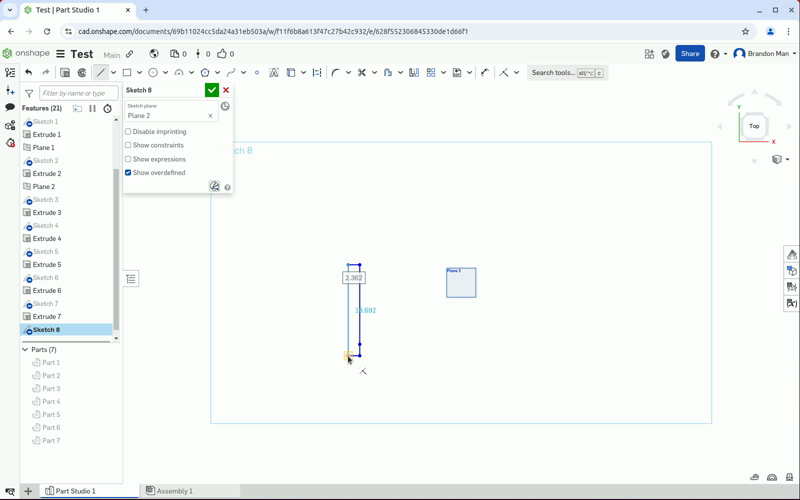
mouse_move(350, 320)
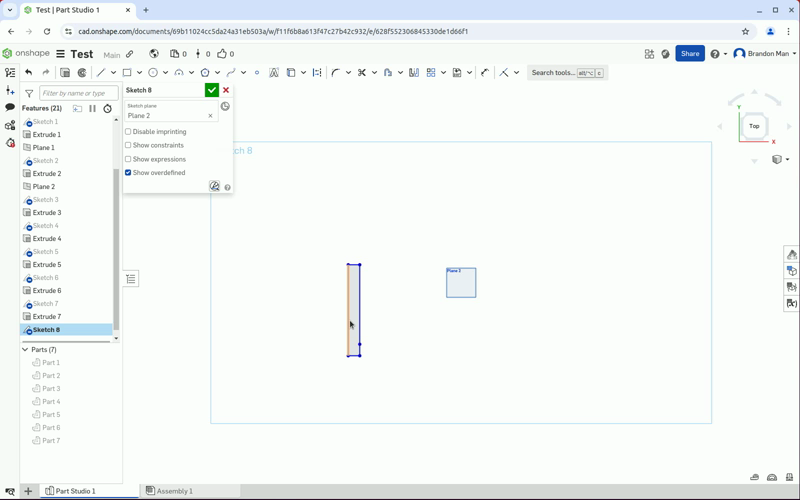
scroll(6)
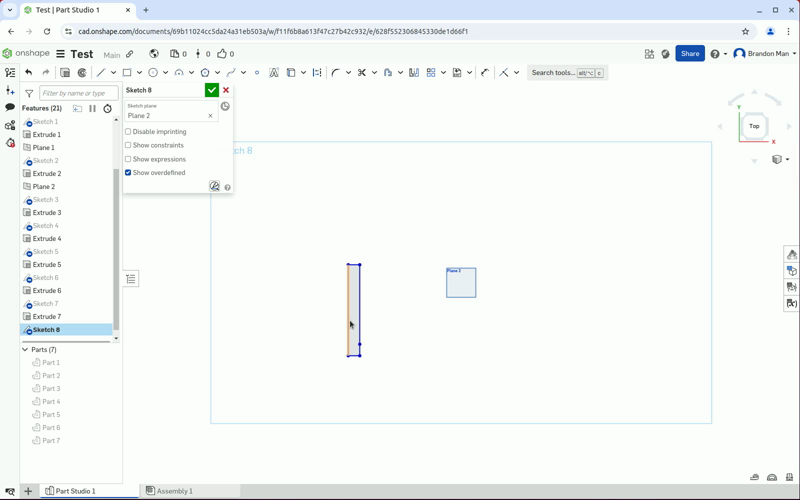
scroll(6)
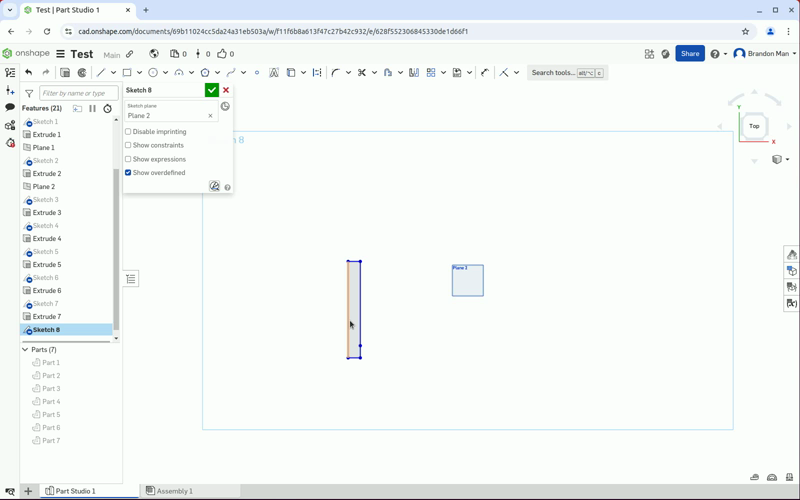
scroll(6)
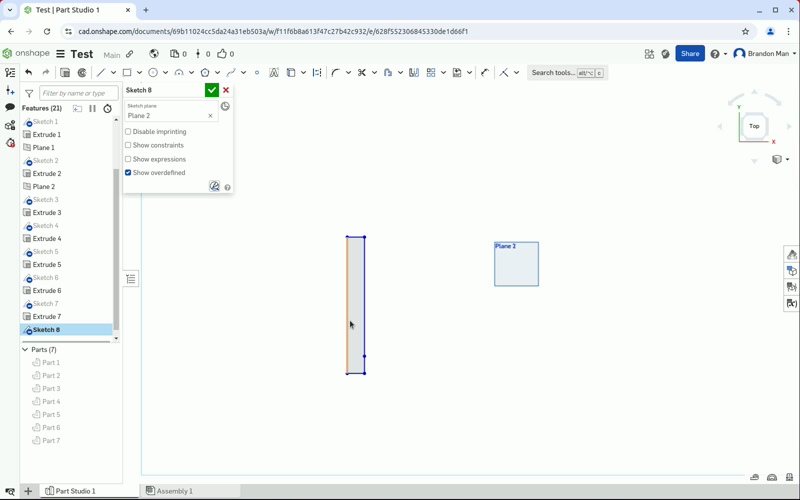
scroll(6)
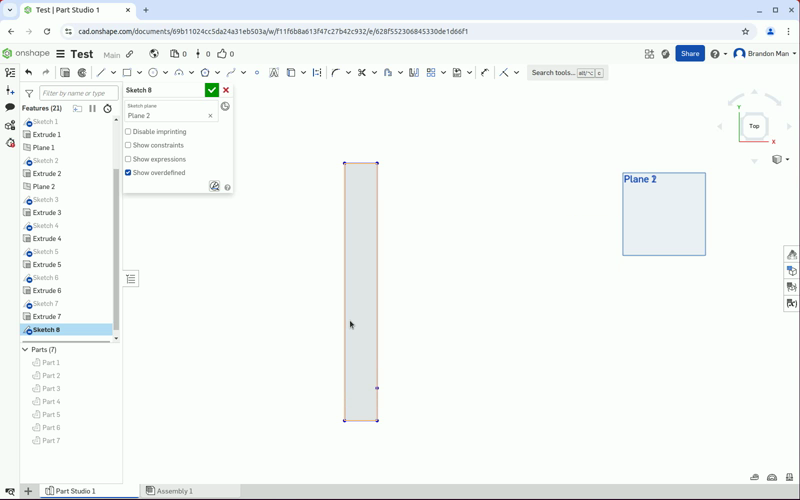
scroll(6)
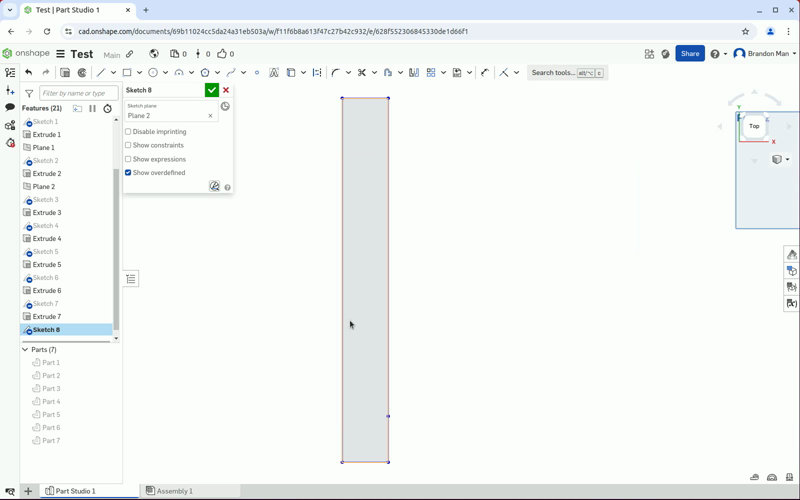
scroll(6)
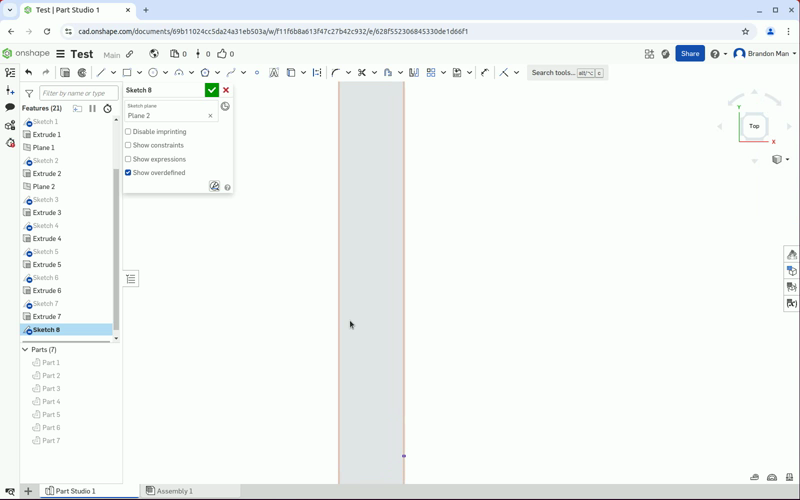
scroll(6)
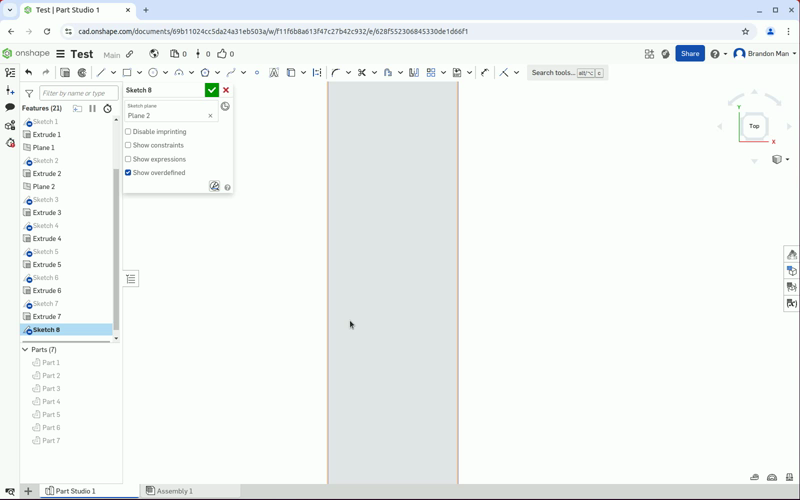
click(350, 320)
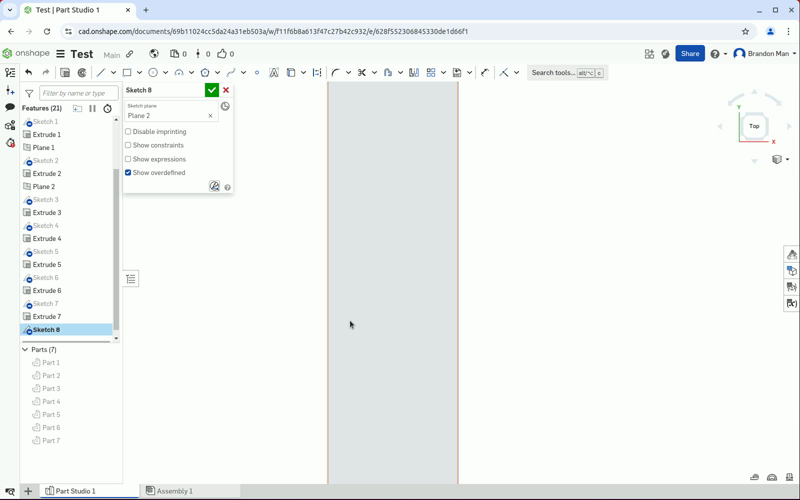
scroll(-6)
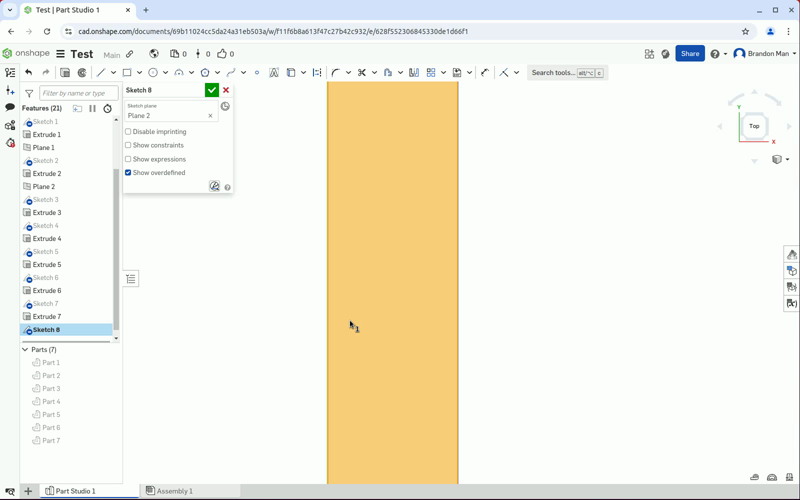
scroll(-6)
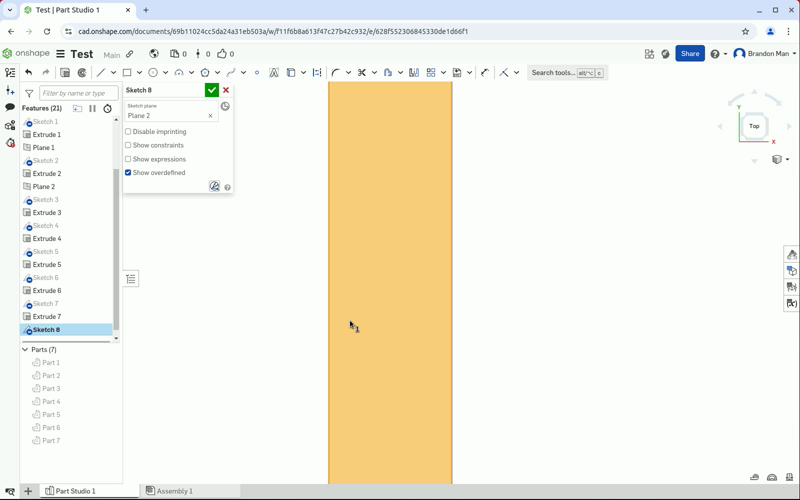
scroll(-6)
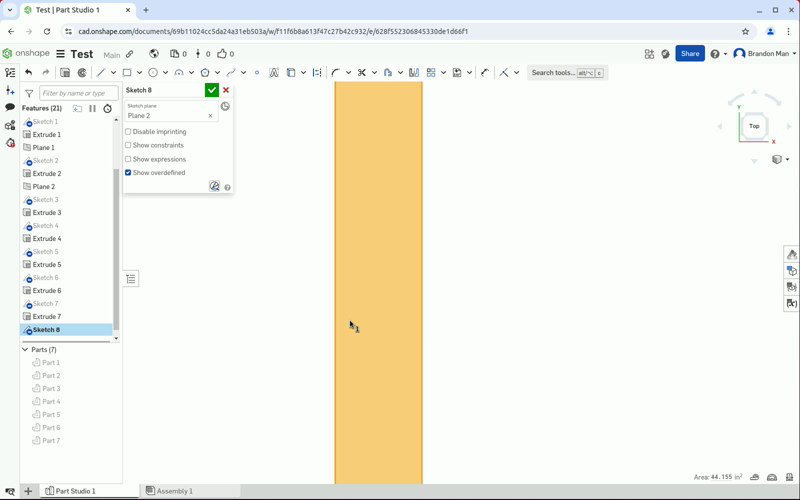
scroll(-6)
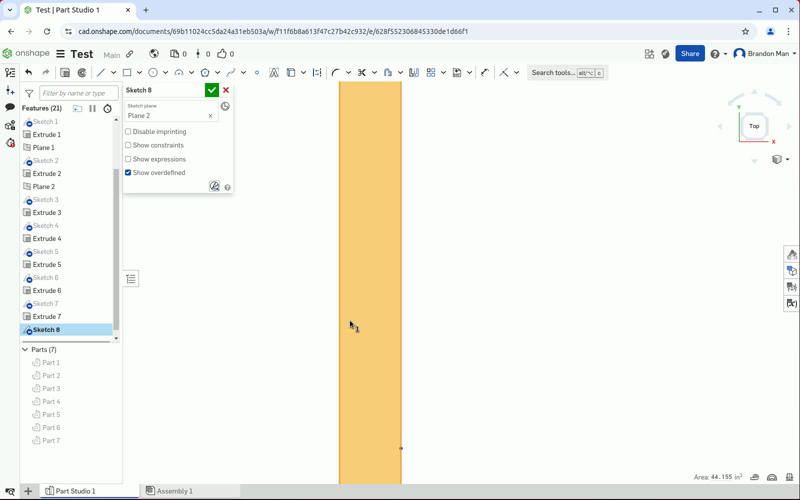
scroll(-6)
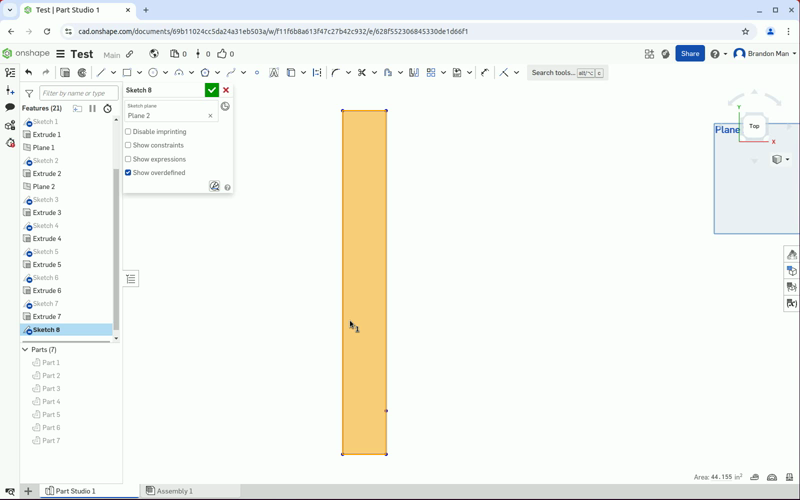
scroll(-6)
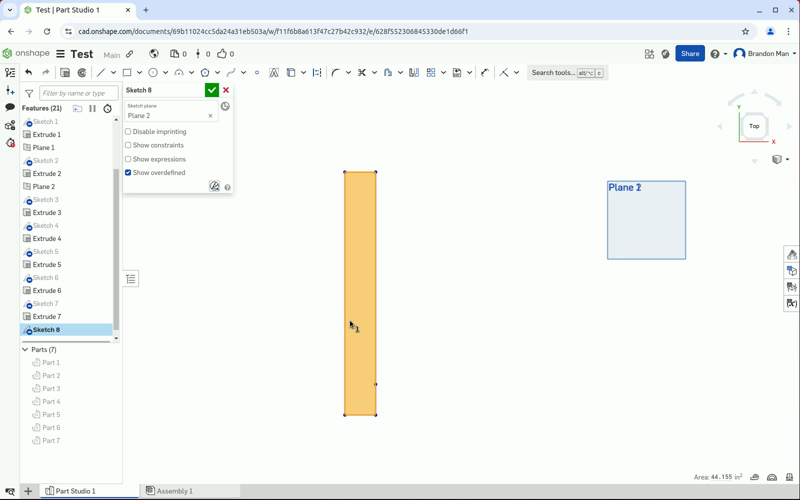
scroll(-6)
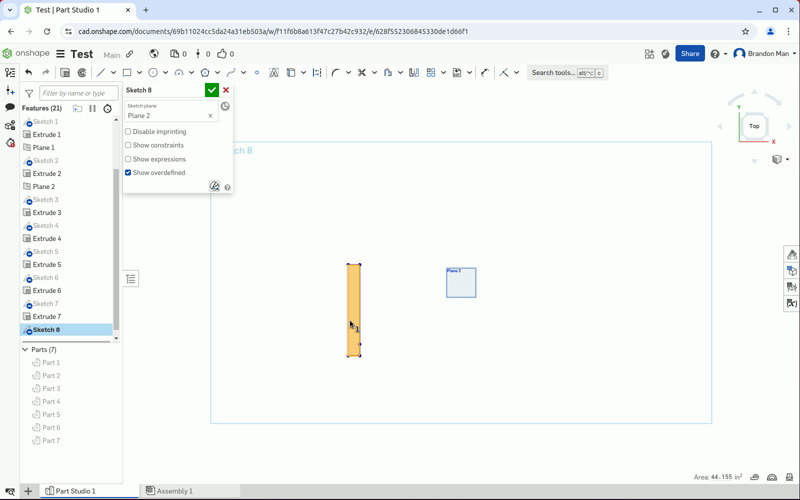
mouse_move(73, 352)
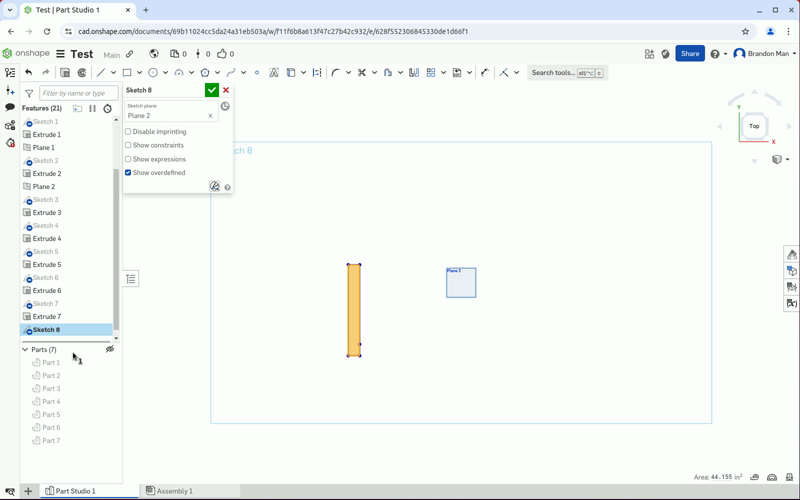
key(shift+y)
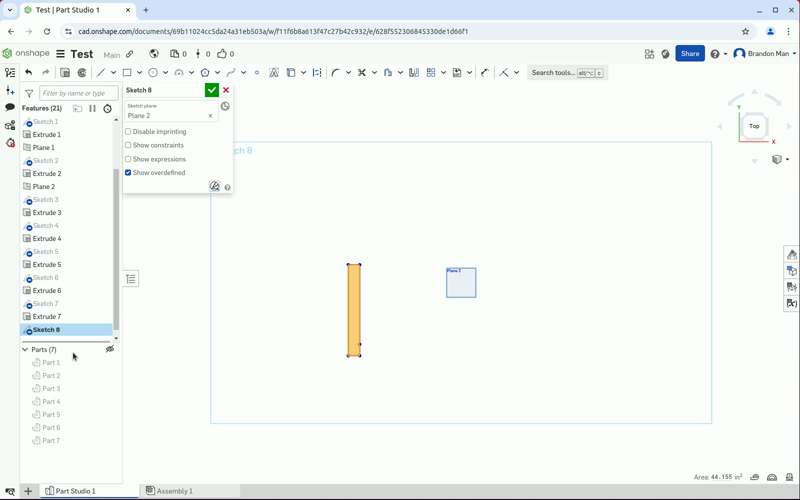
key(shift+e)
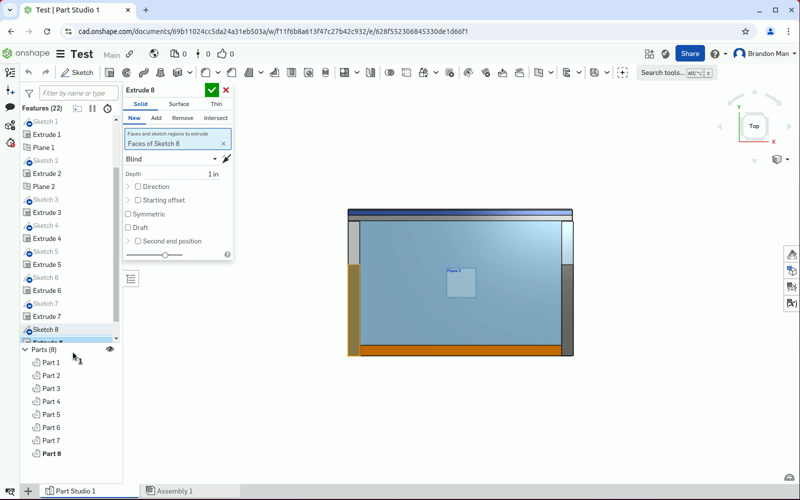
mouse_move(143, 106)
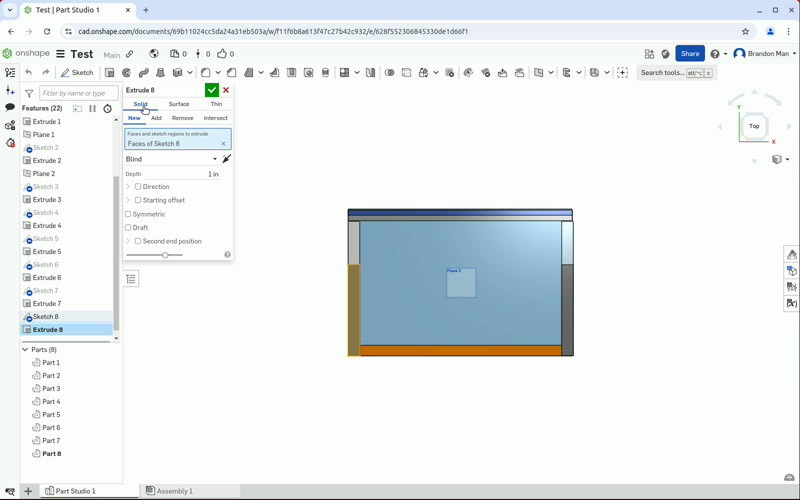
click(143, 106)
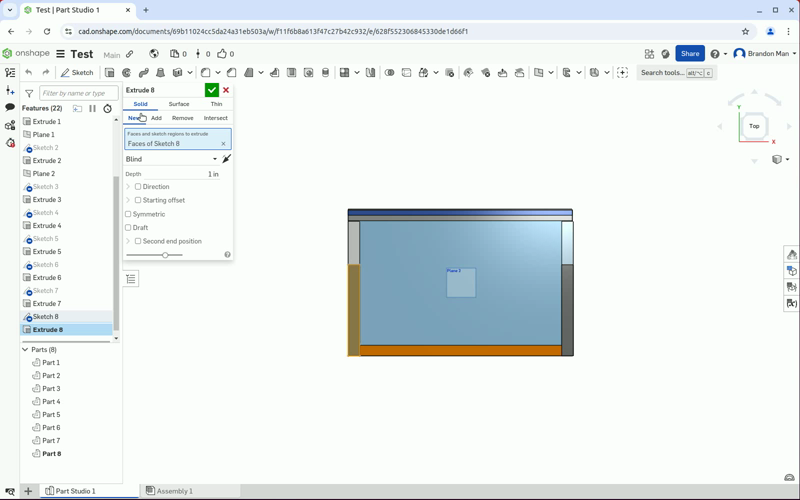
mouse_move(137, 120)
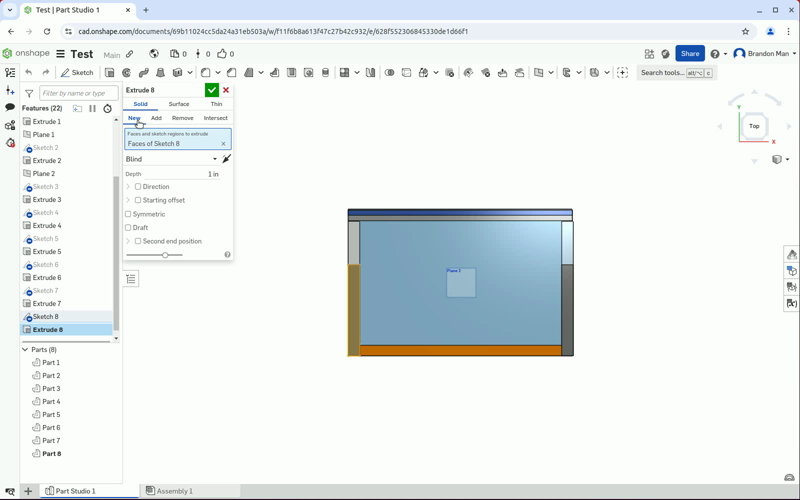
click(137, 120)
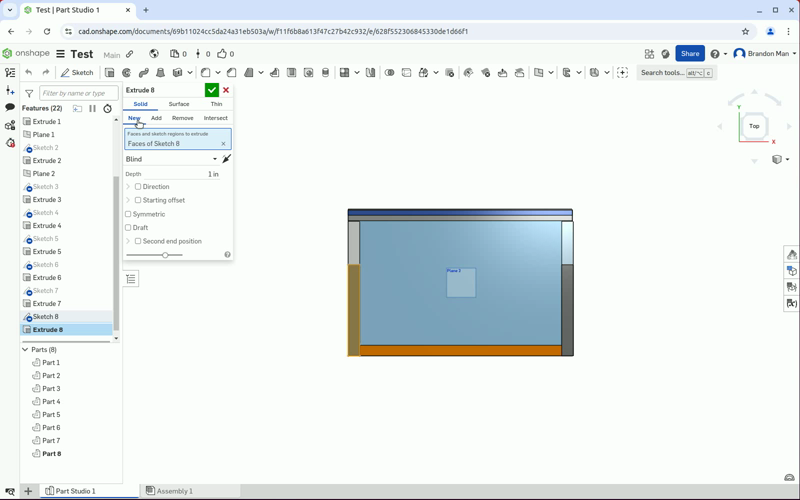
key(tab, 4)
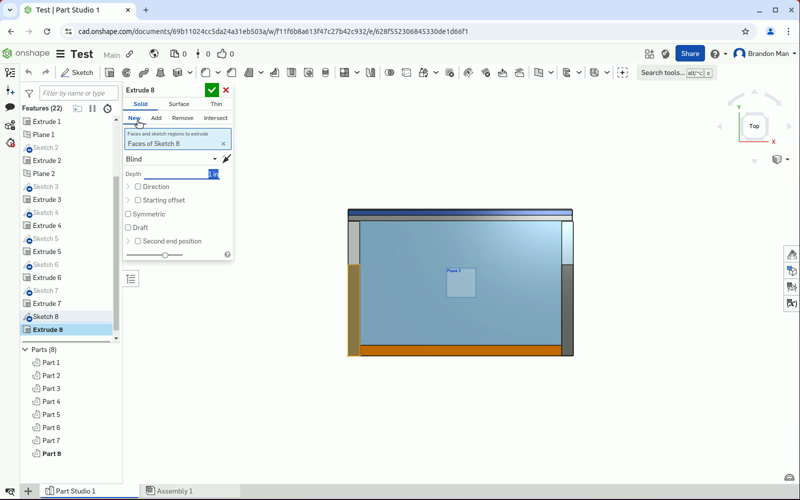
text(1.926)
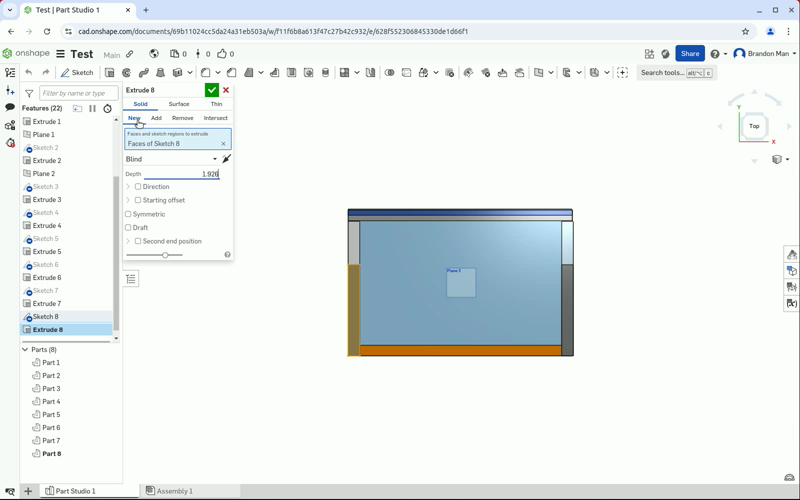
key(enter)
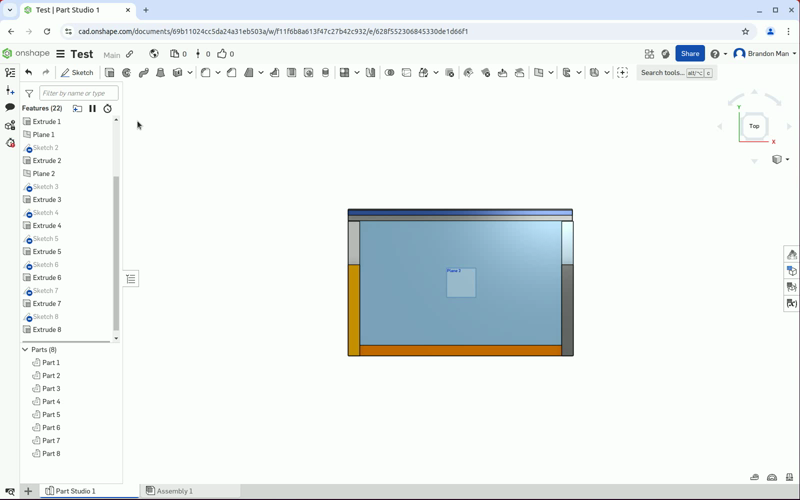
key(shift+h)
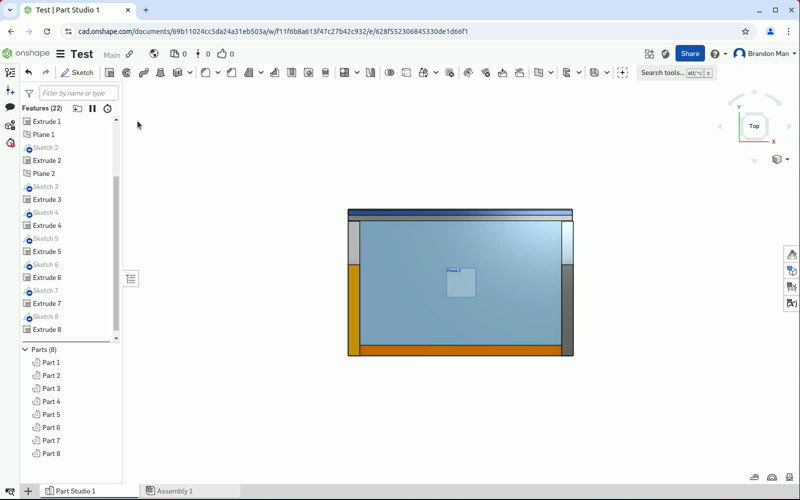
key(shift+h)
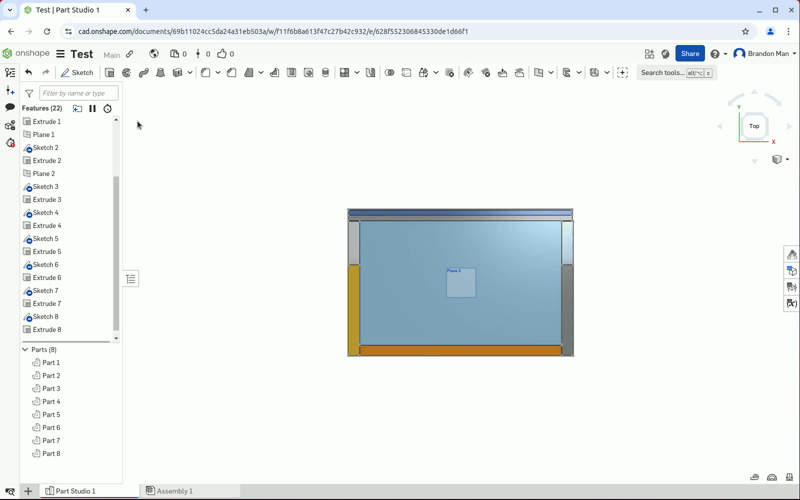
key(shift+7)
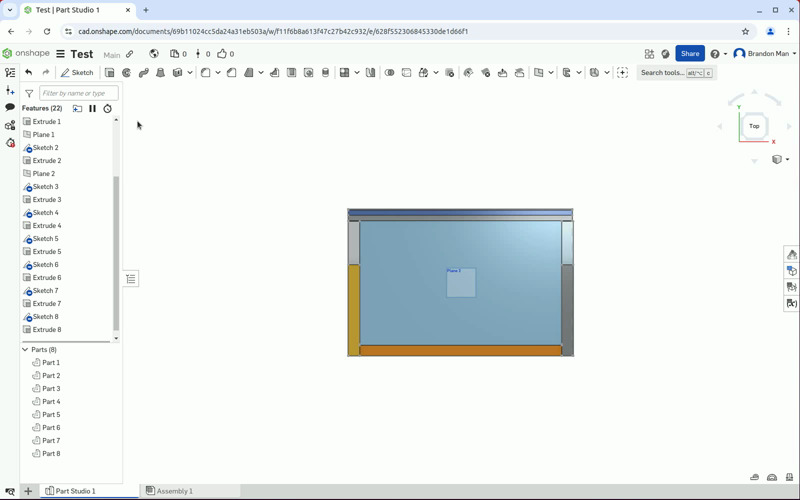
key(up, 3)
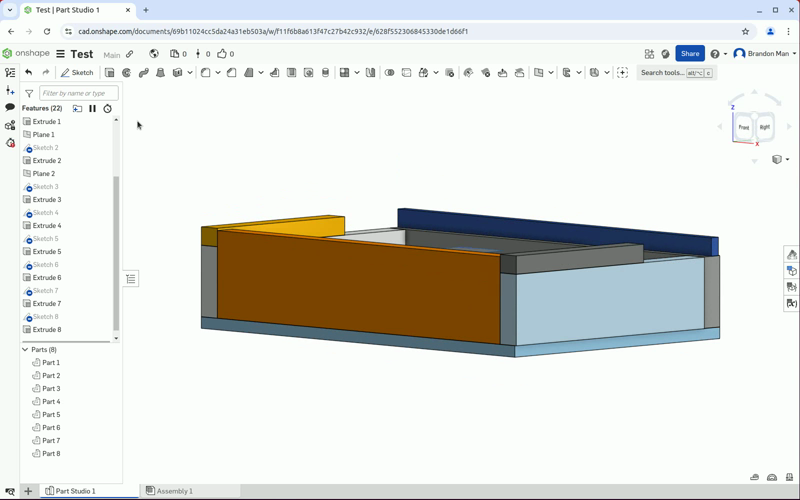
key(left, 3)
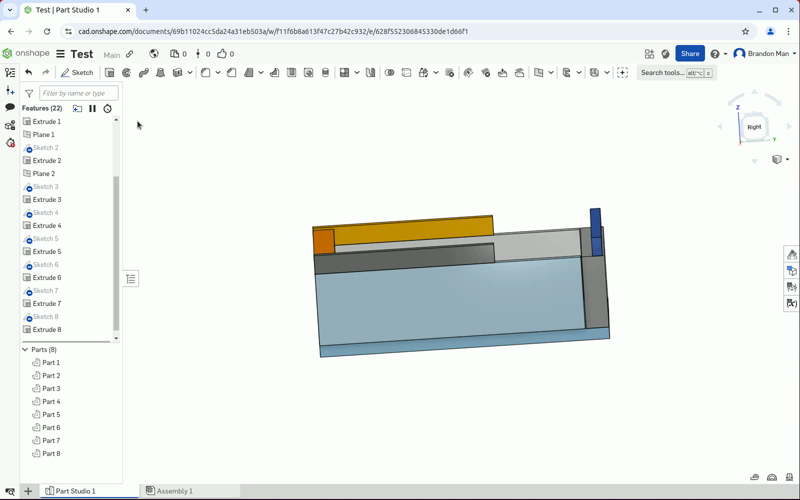
key(right, 3)
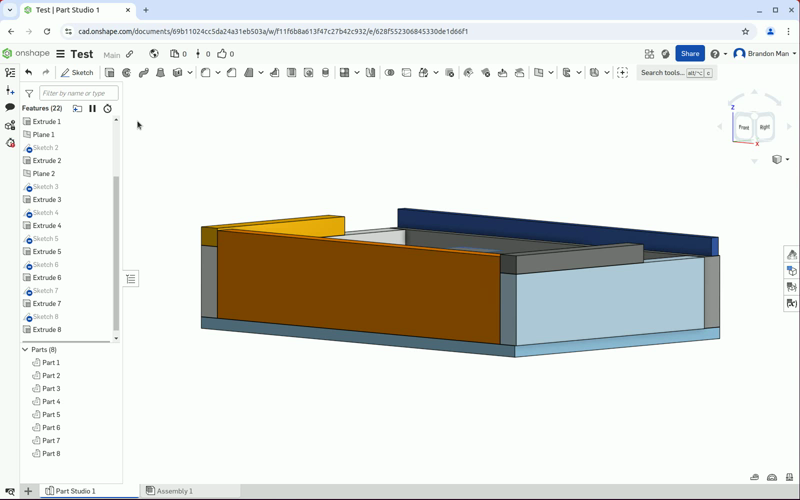
key(down, 3)
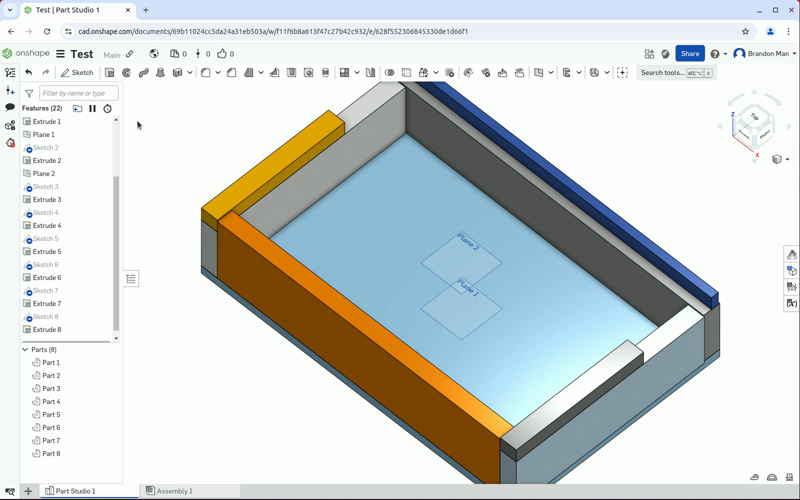
mouse_move(69, 111)
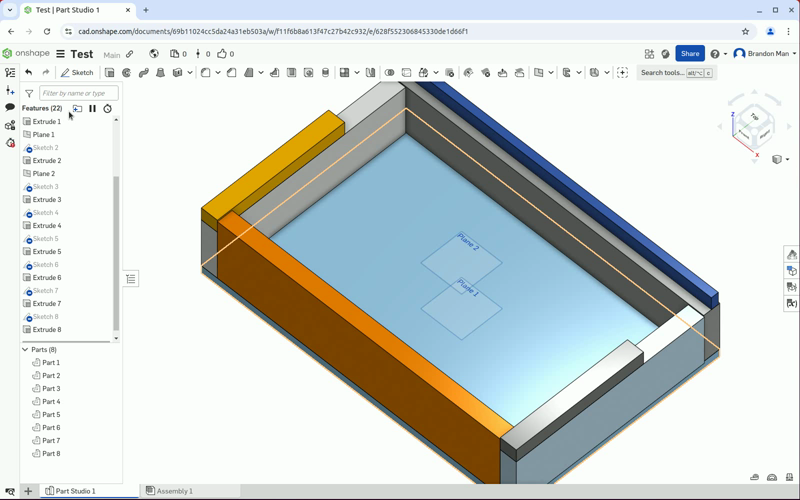
click(69, 111)